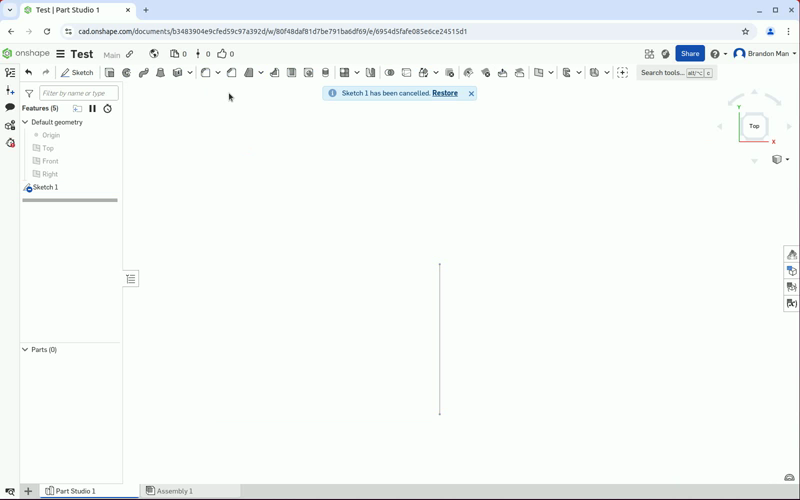
key(shift+h)
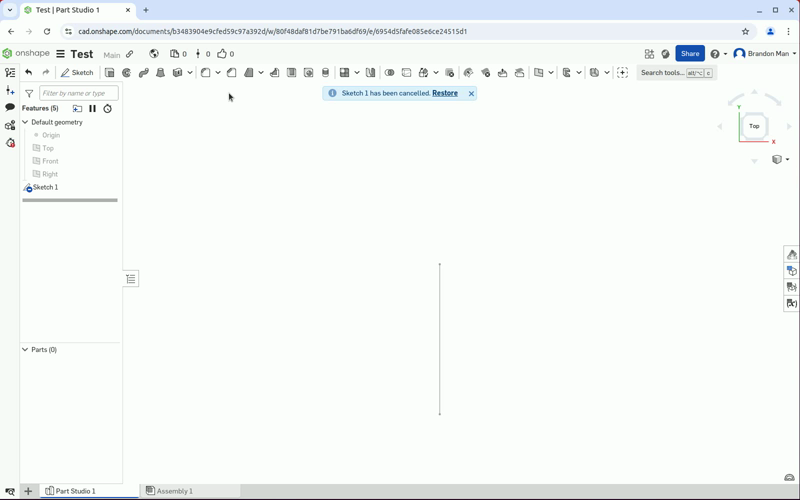
mouse_move(73, 352)
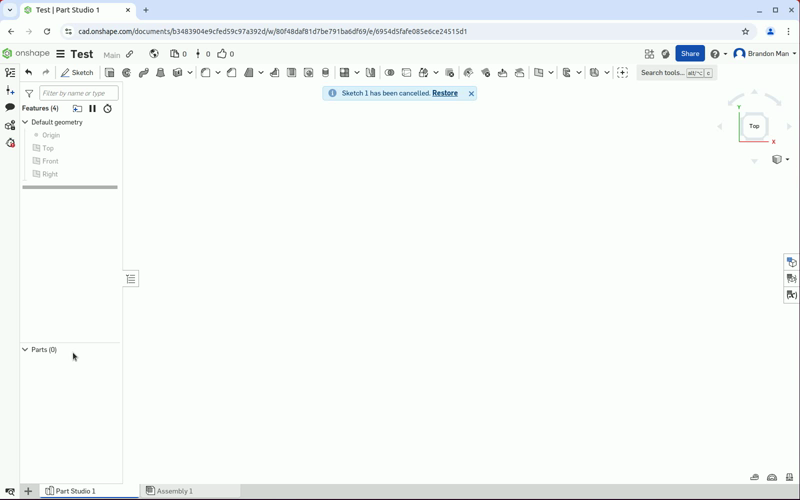
key(y)
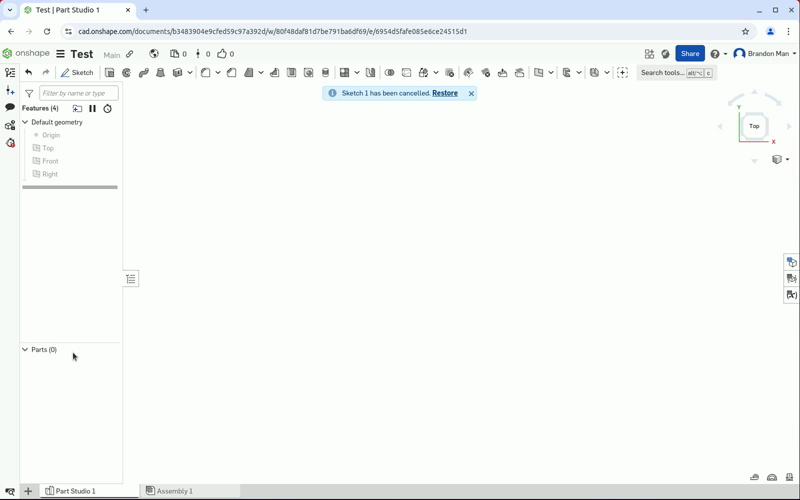
key(shift+p)
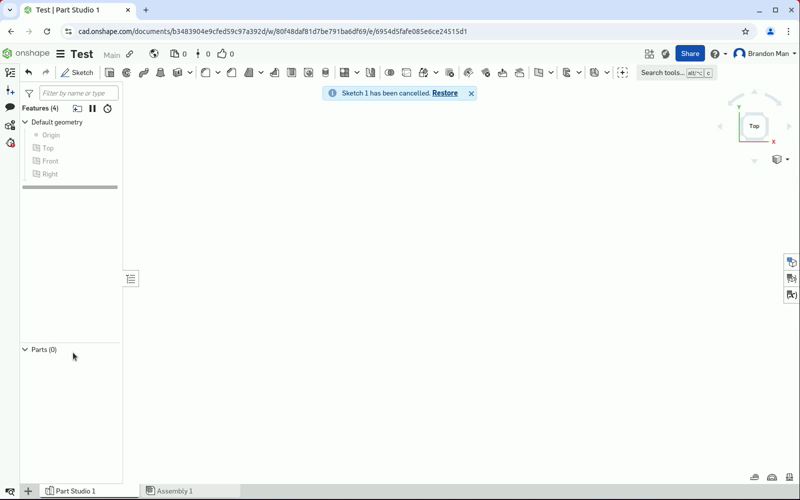
key(space)
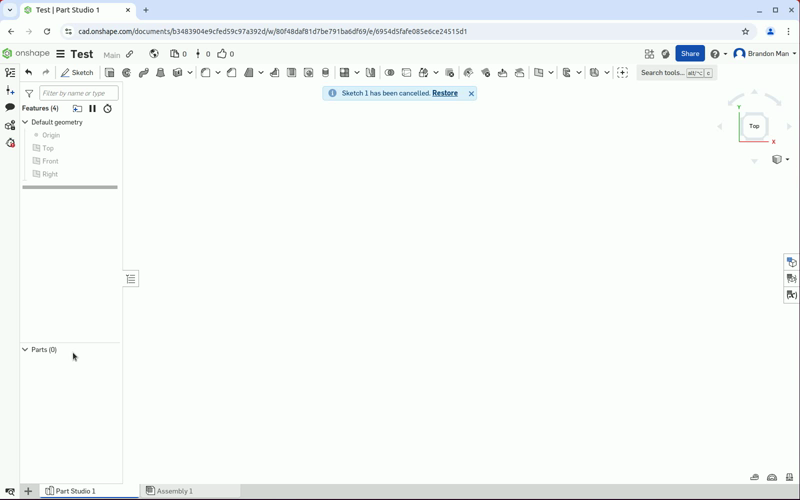
key_down(shift)
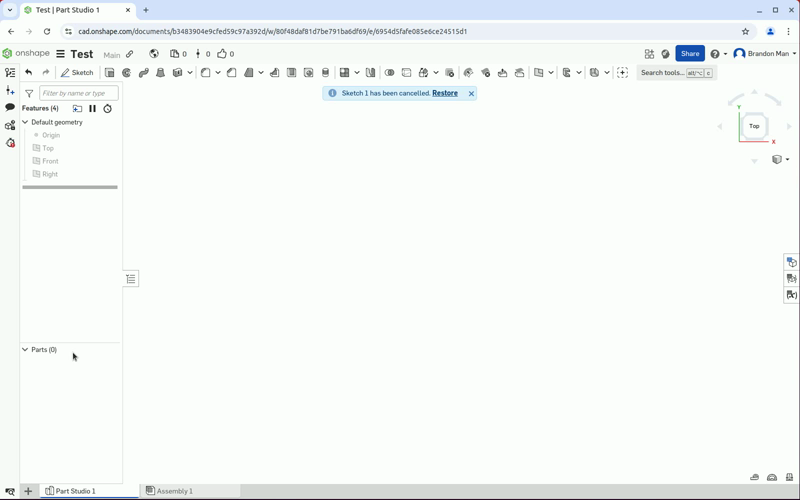
key(up)
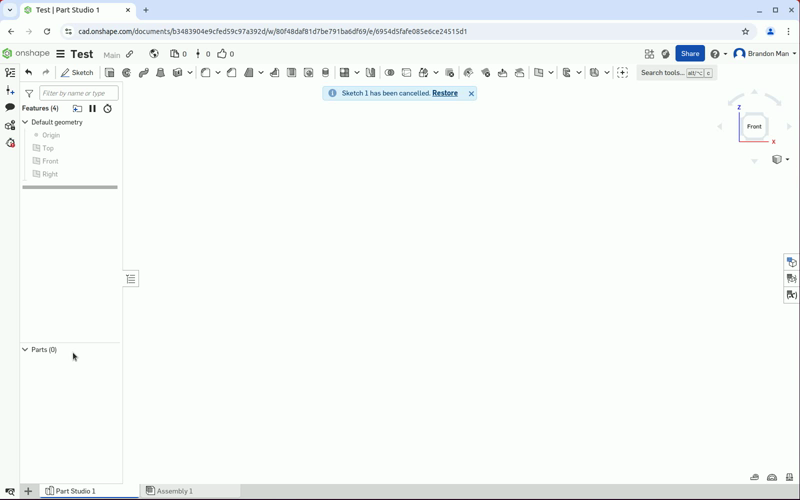
key_up(shift)
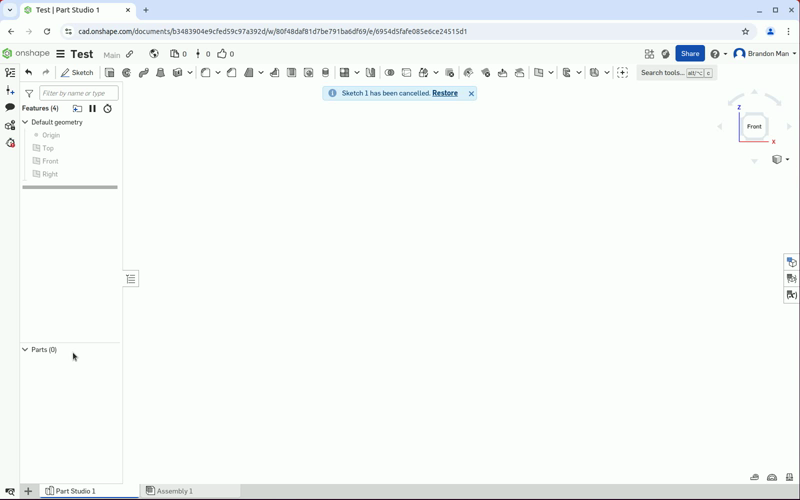
mouse_move(73, 352)
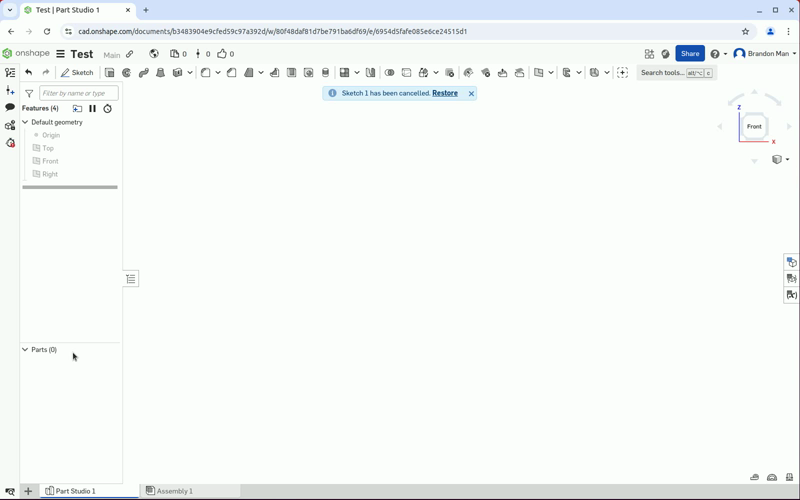
key(shift+y)
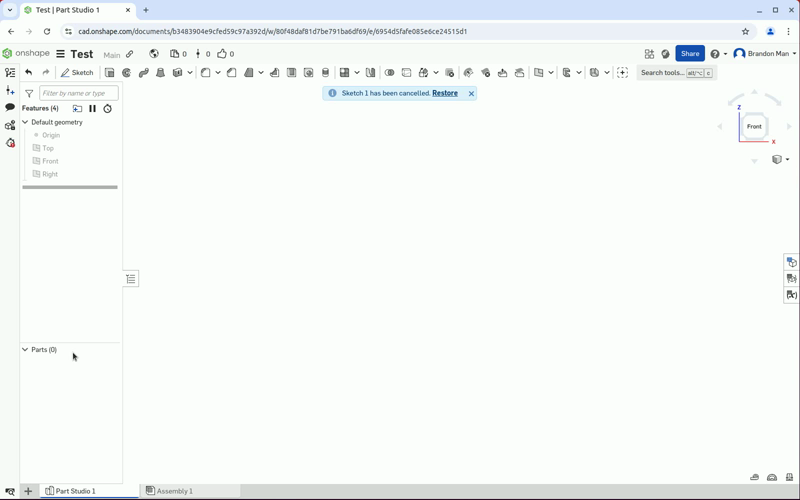
key(shift+s)
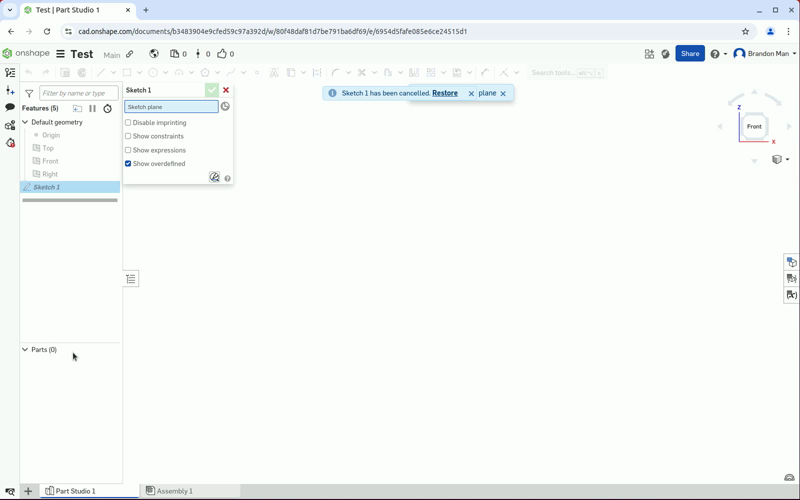
mouse_move(73, 163)
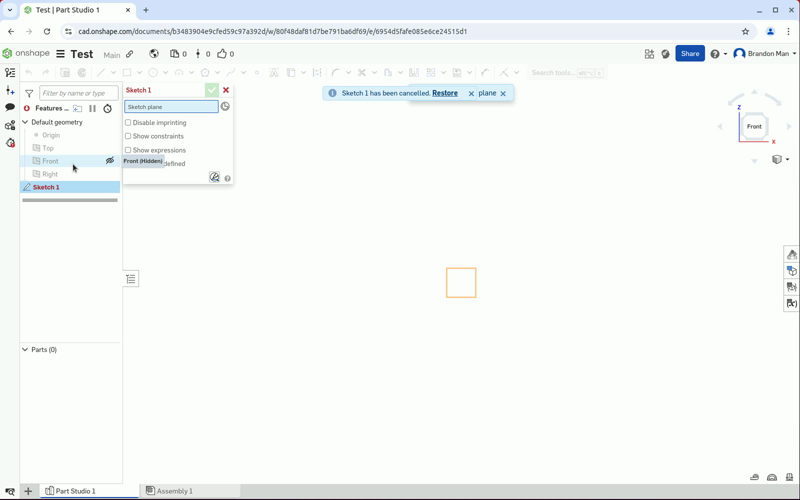
click(73, 163)
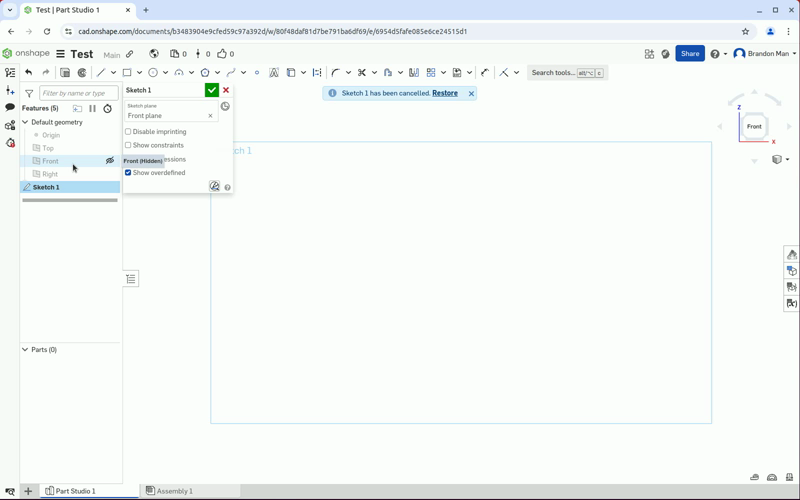
mouse_move(73, 352)
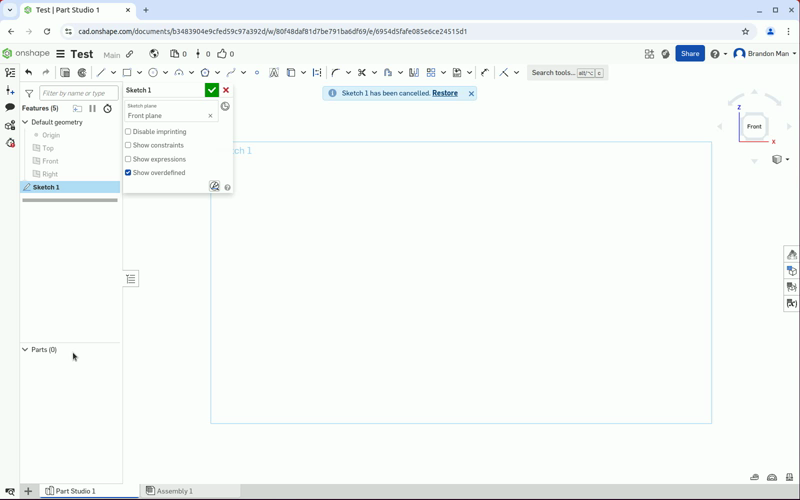
key(y)
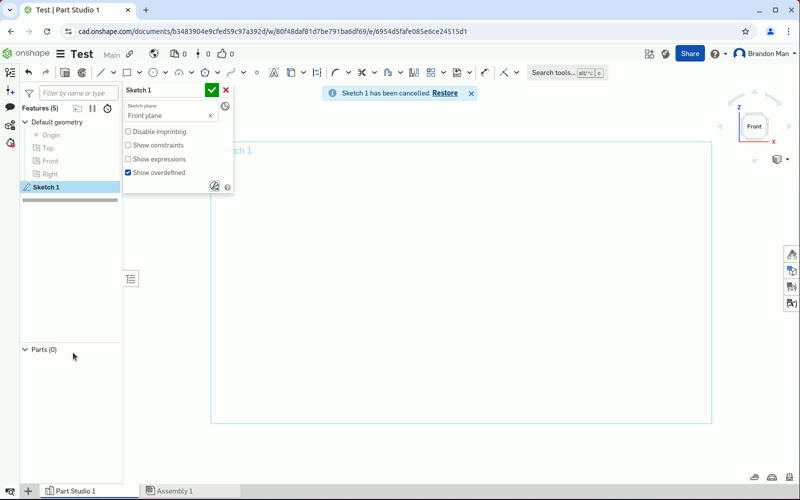
key(a)
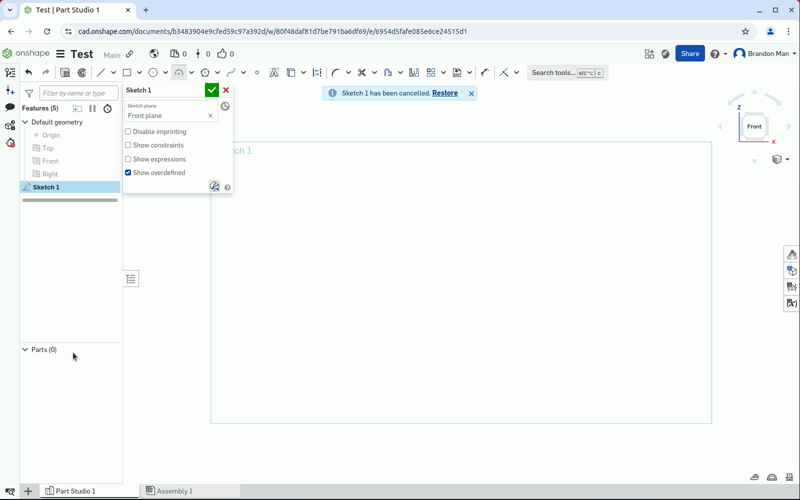
key_down(shift)
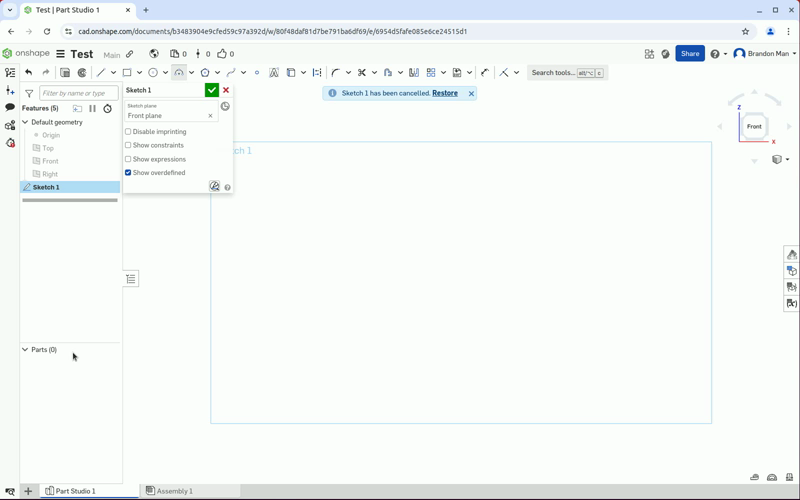
mouse_move(515, 186)
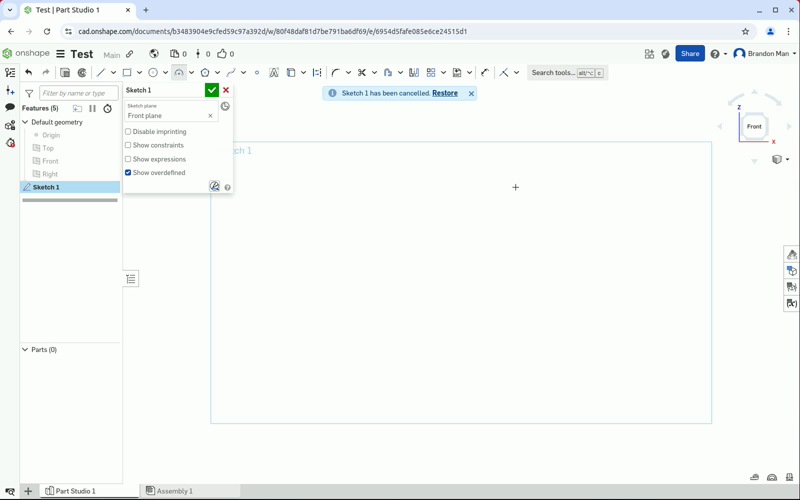
click(515, 186)
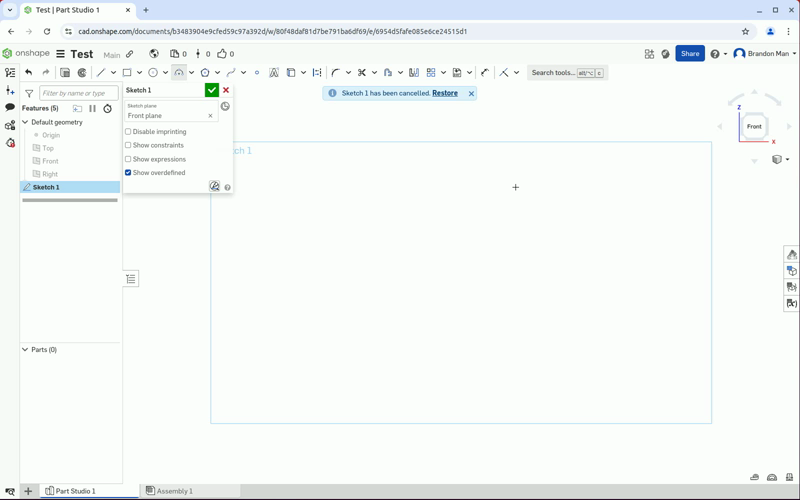
key_up(shift)
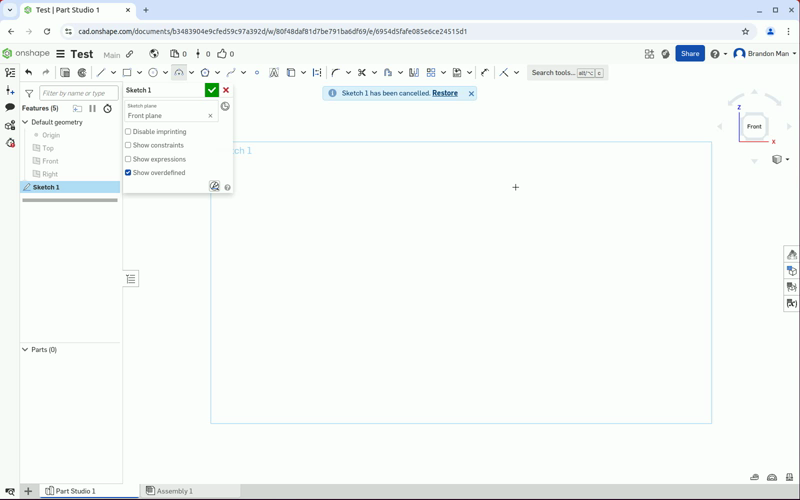
key_down(shift)
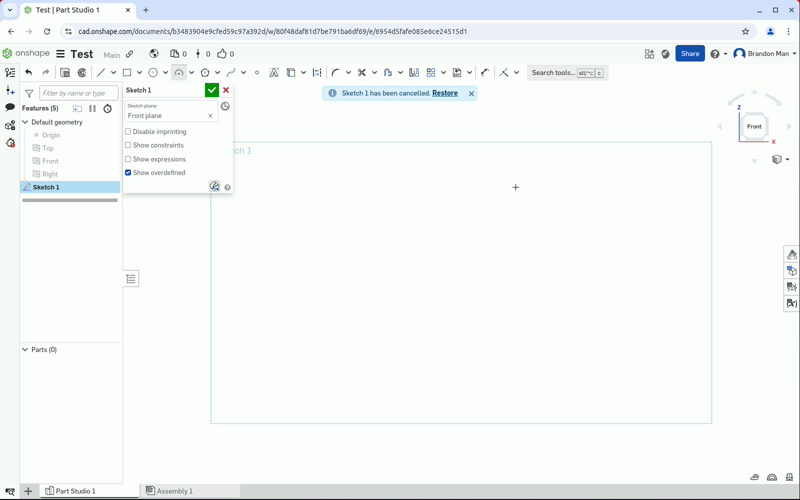
mouse_move(542, 186)
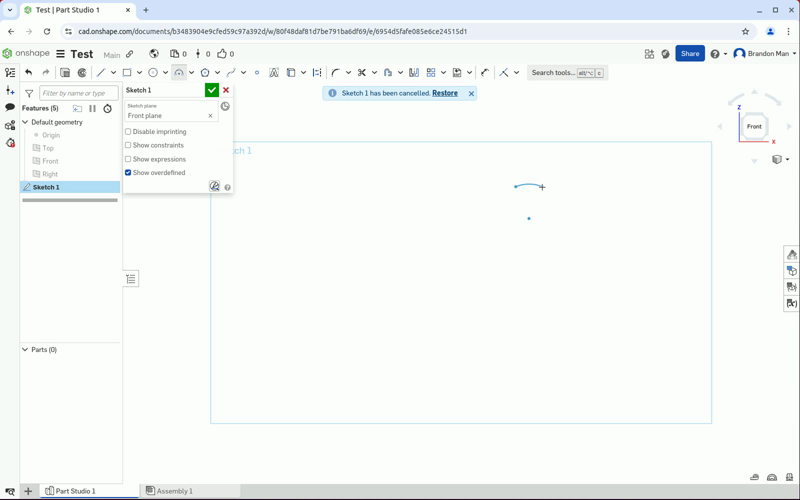
click(542, 186)
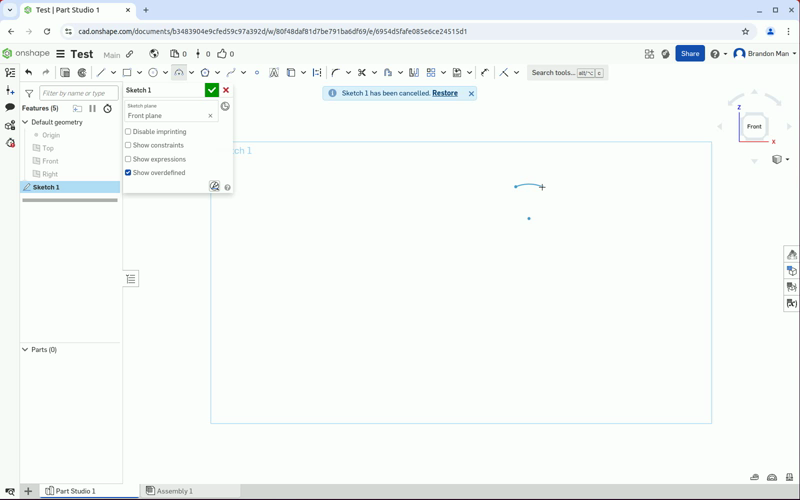
mouse_move(529, 200)
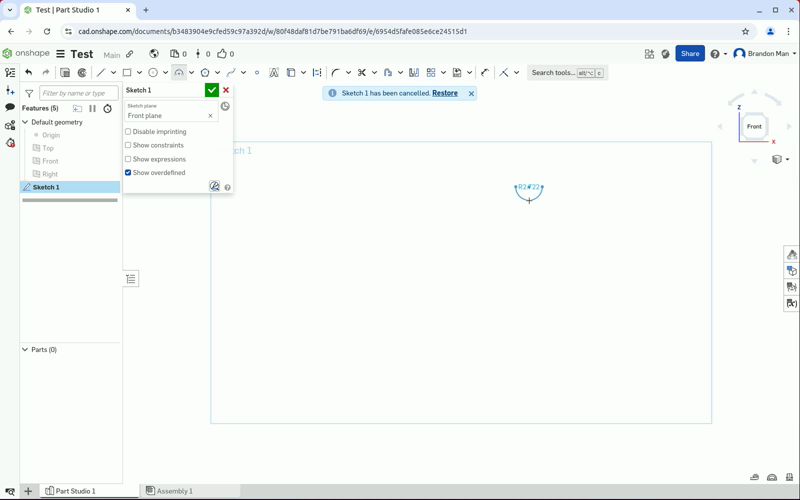
click(529, 200)
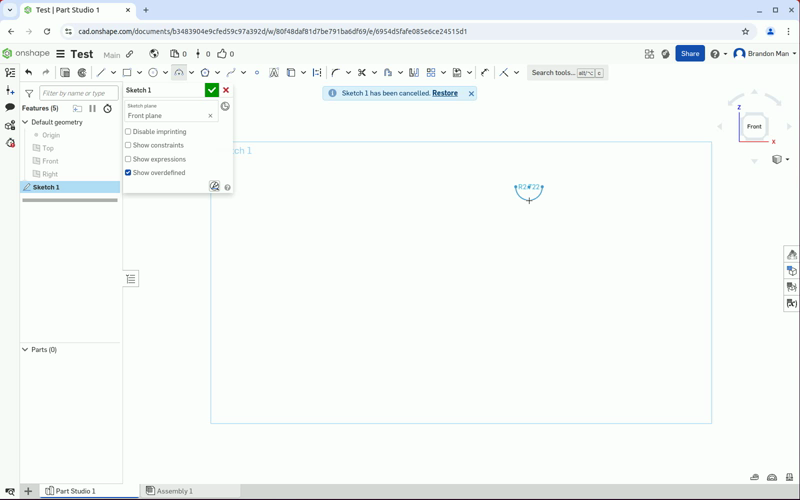
key_up(shift)
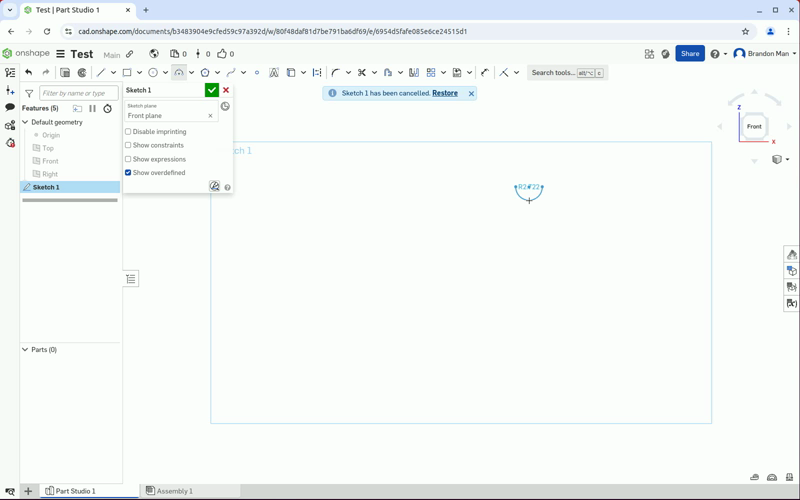
mouse_move(542, 186)
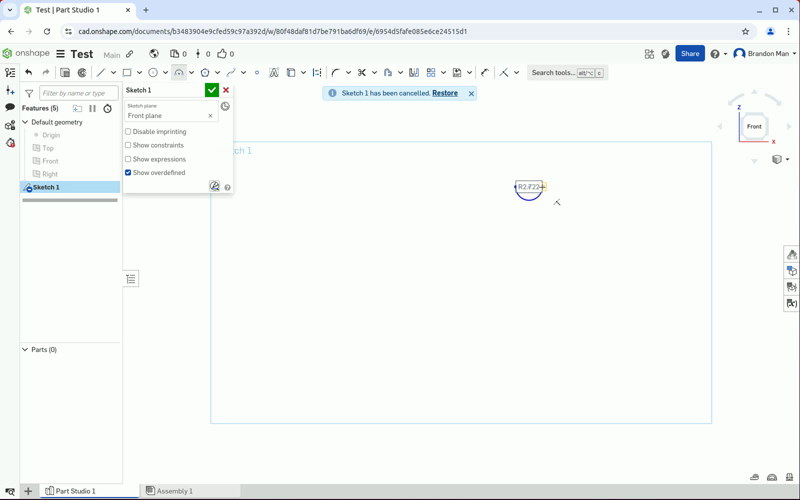
click(542, 186)
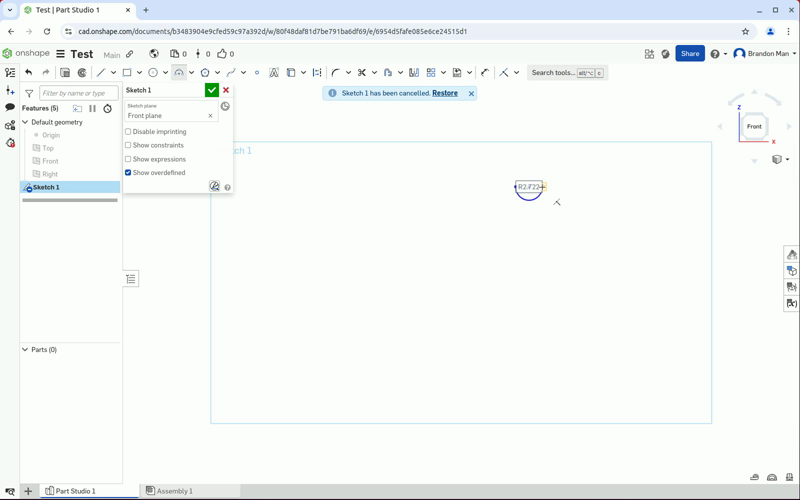
mouse_move(515, 186)
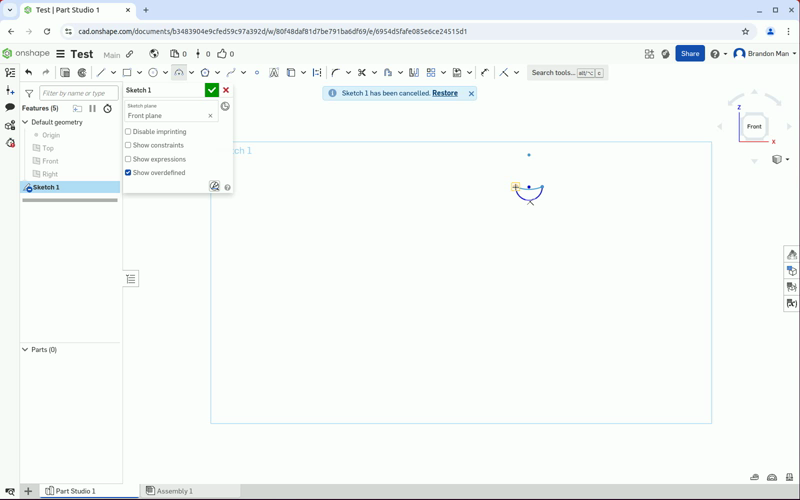
click(515, 186)
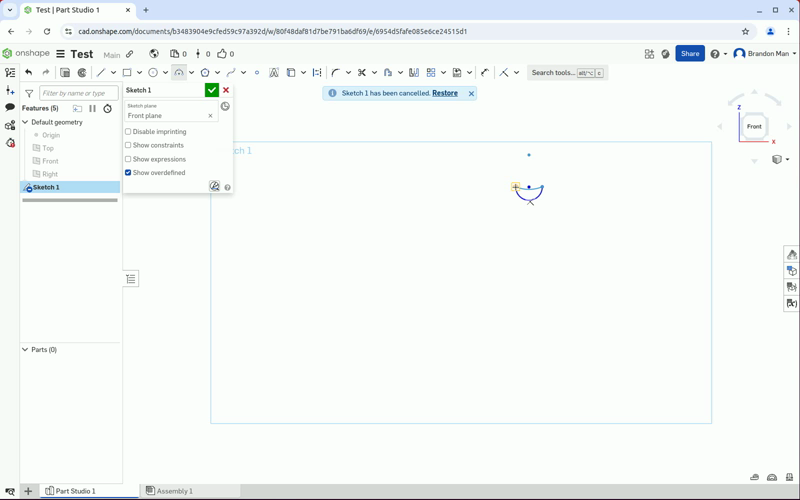
key_down(shift)
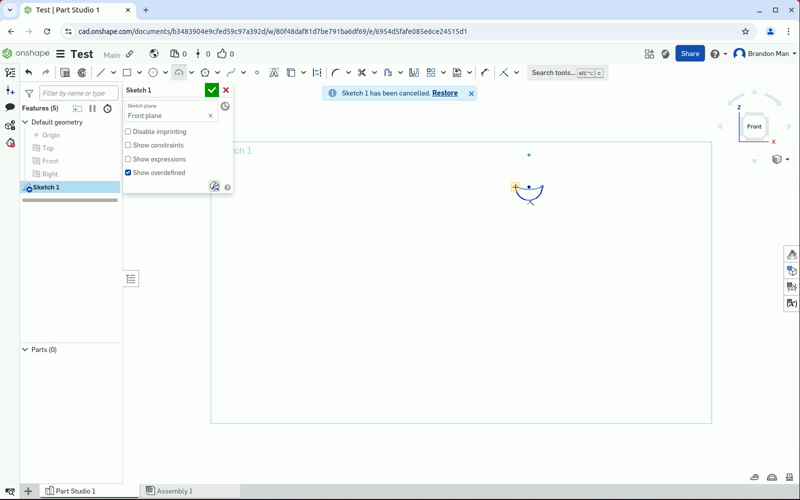
mouse_move(529, 173)
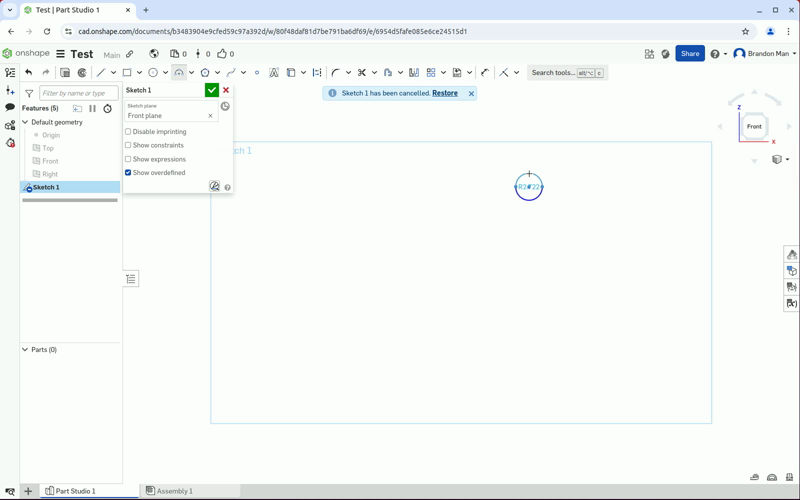
click(529, 173)
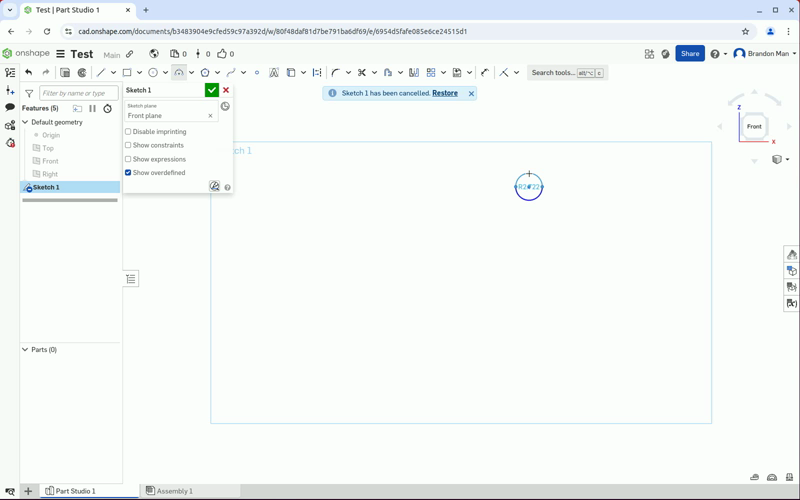
key_up(shift)
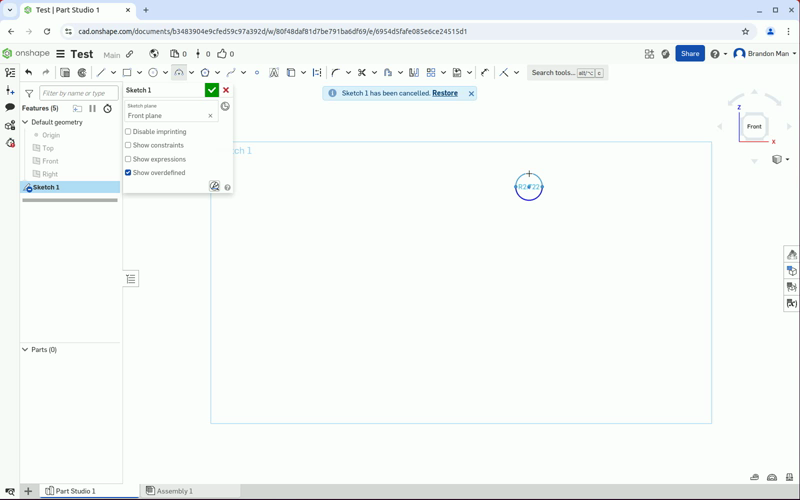
key(esc)
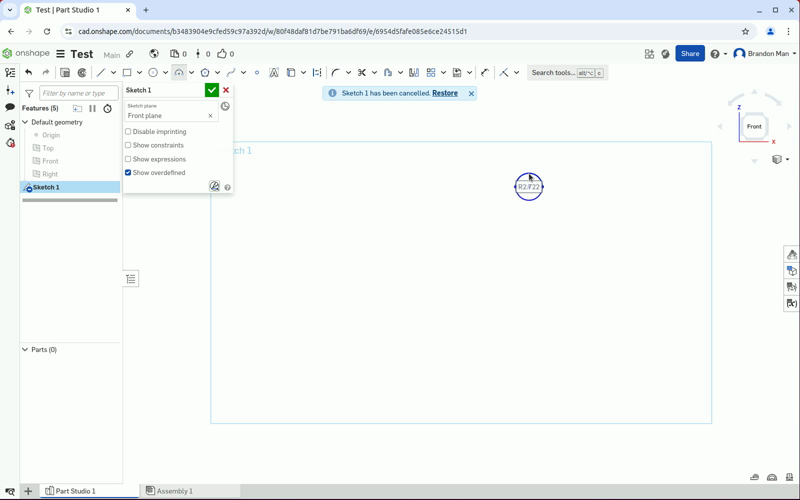
mouse_move(539, 185)
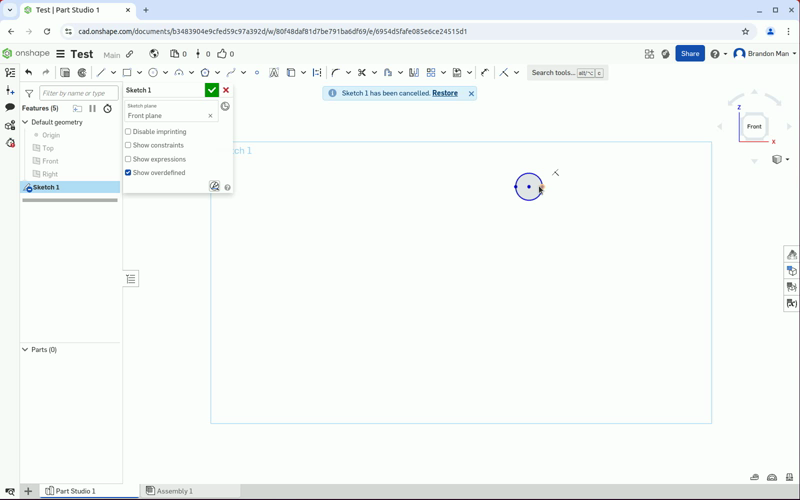
scroll(6)
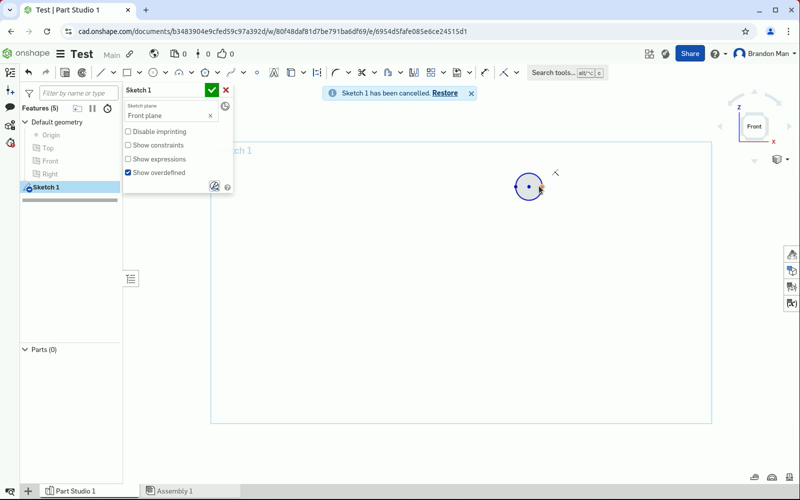
scroll(6)
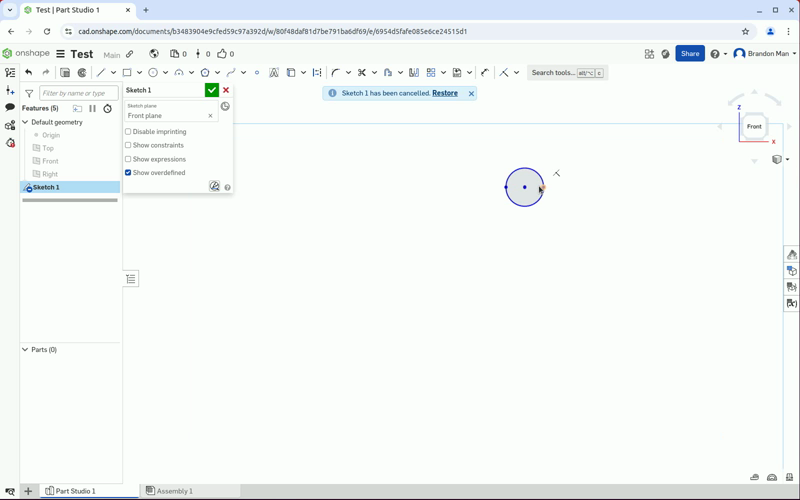
scroll(6)
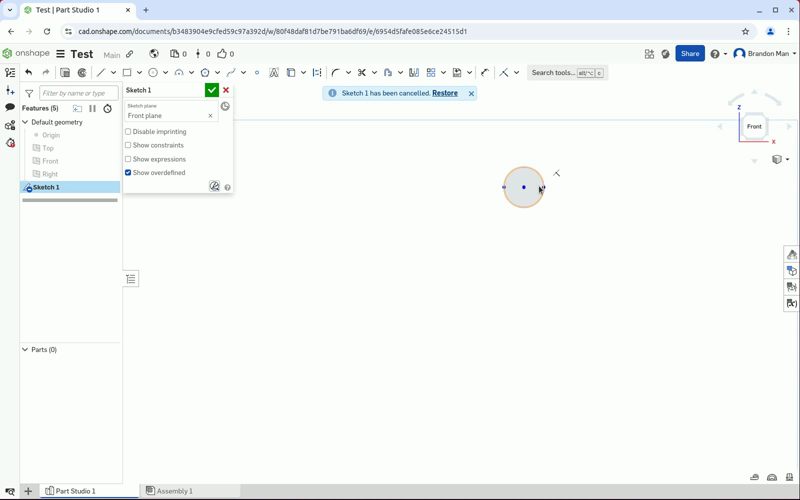
scroll(6)
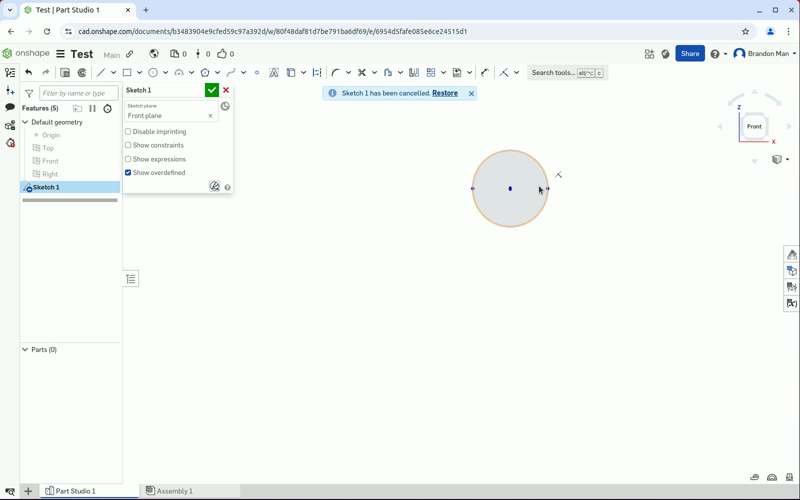
scroll(6)
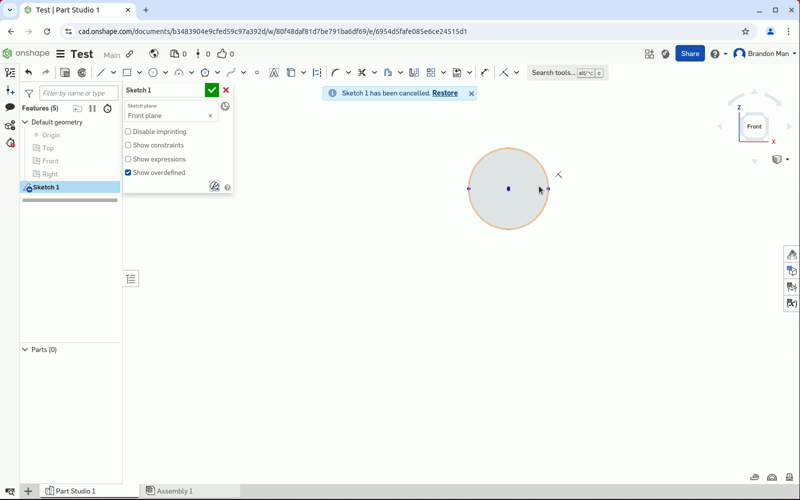
scroll(6)
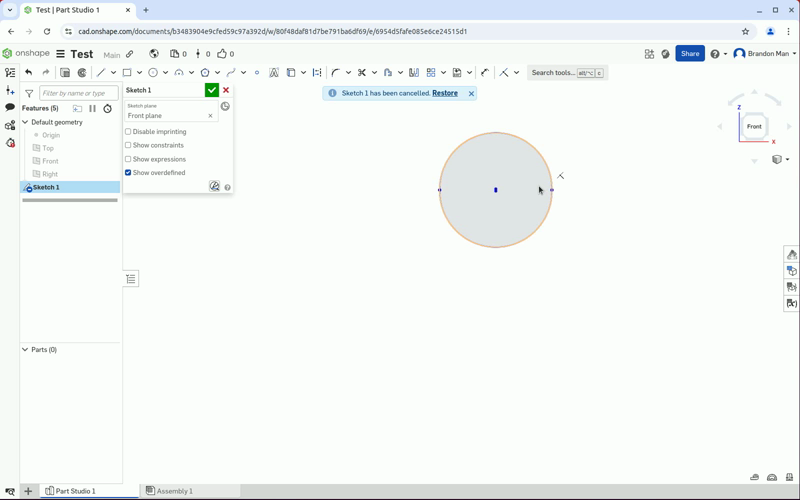
scroll(6)
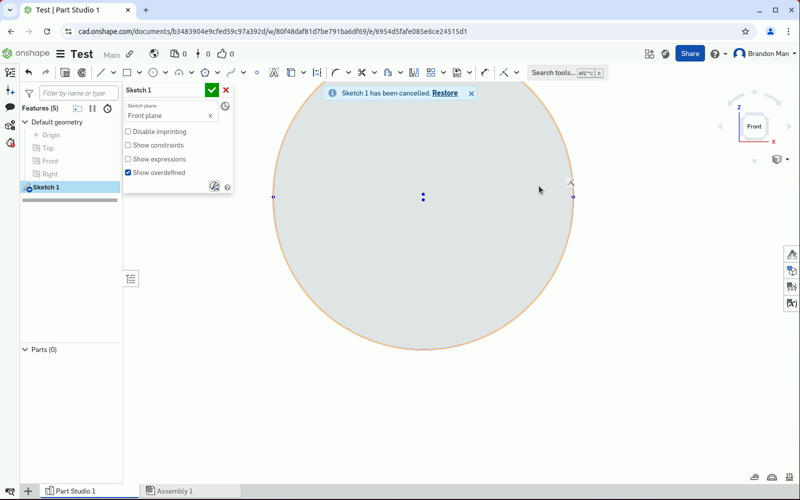
click(539, 185)
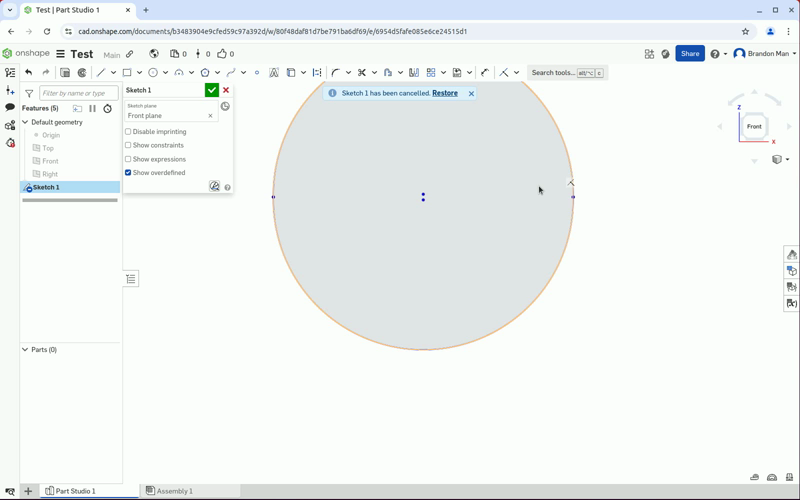
scroll(-6)
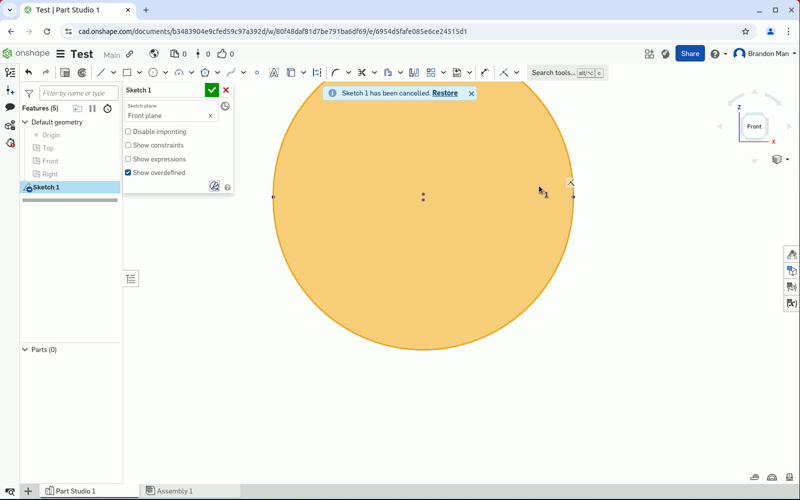
scroll(-6)
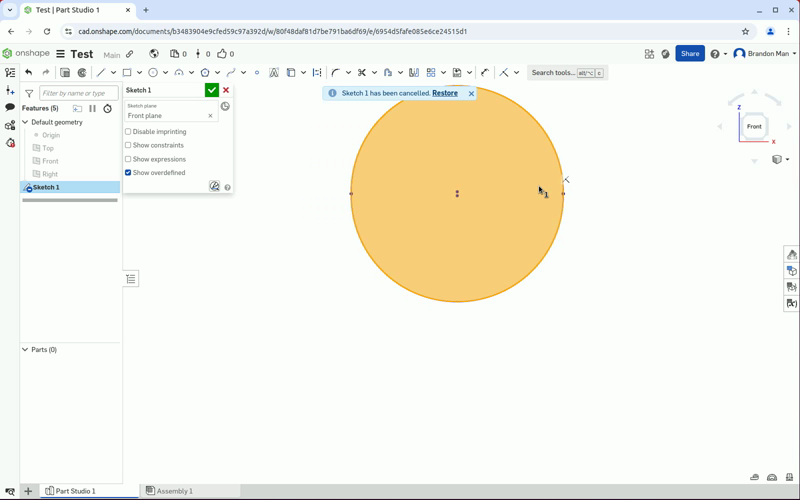
scroll(-6)
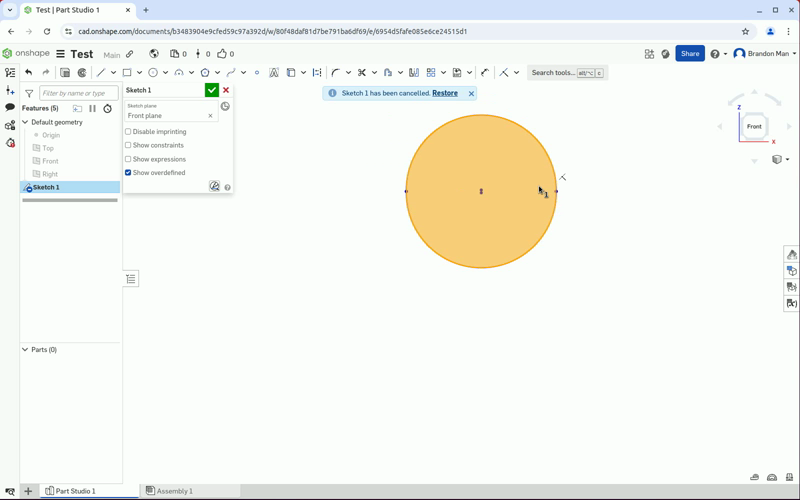
scroll(-6)
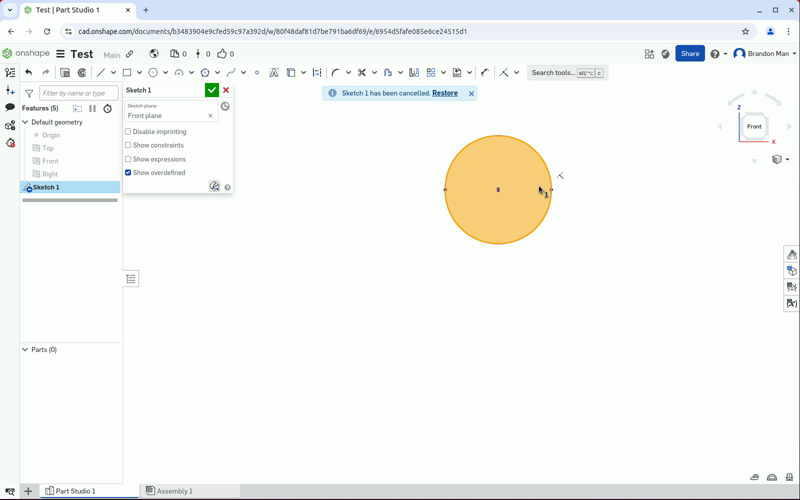
scroll(-6)
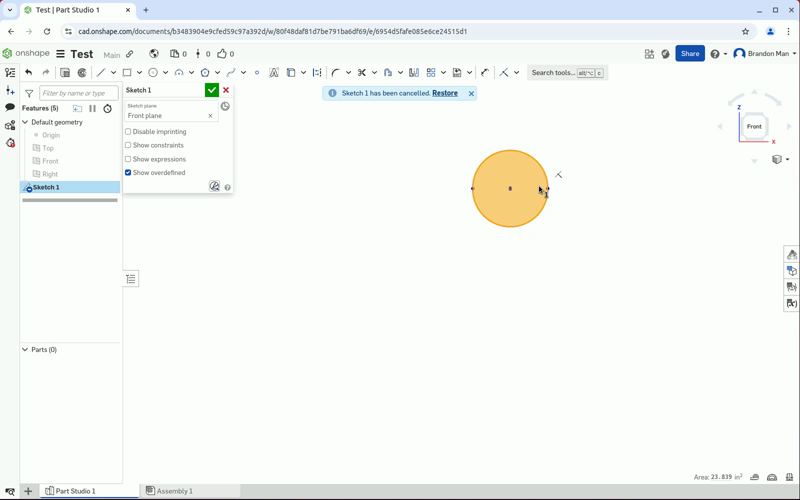
scroll(-6)
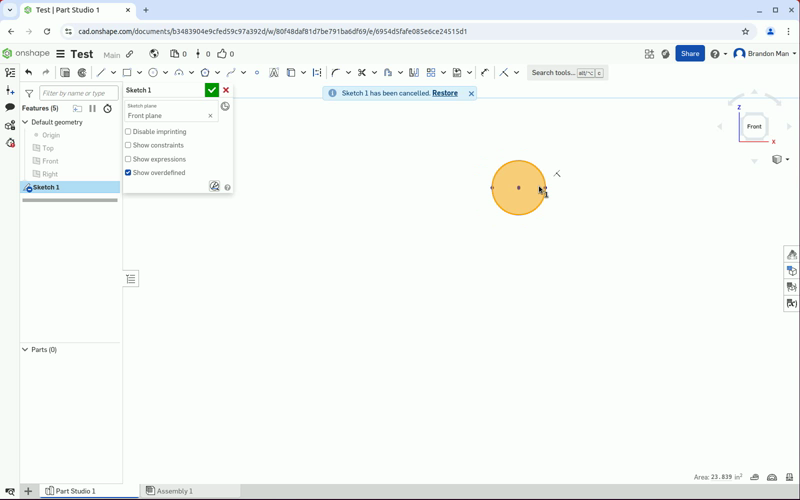
scroll(-6)
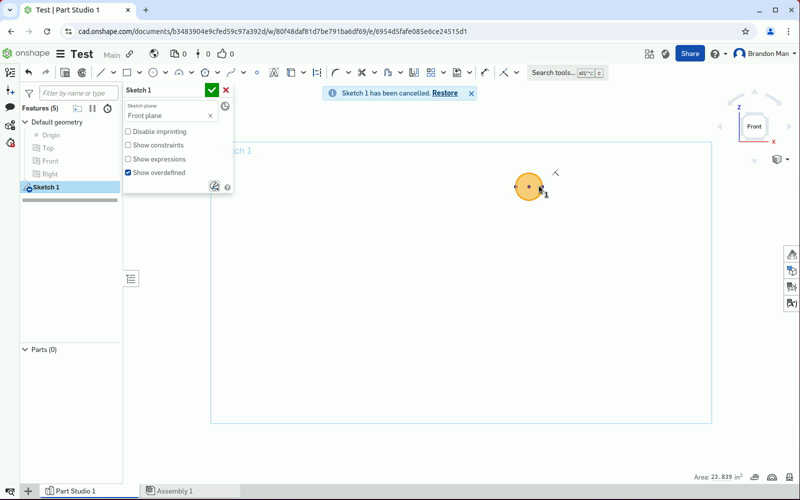
mouse_move(73, 352)
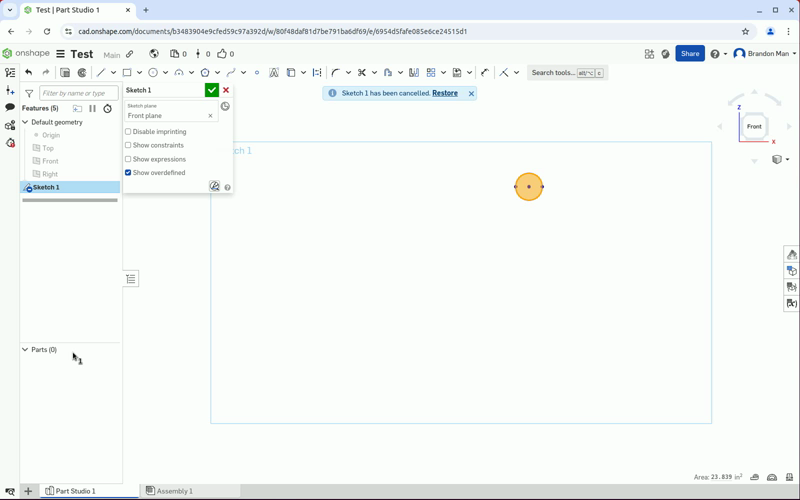
key(shift+y)
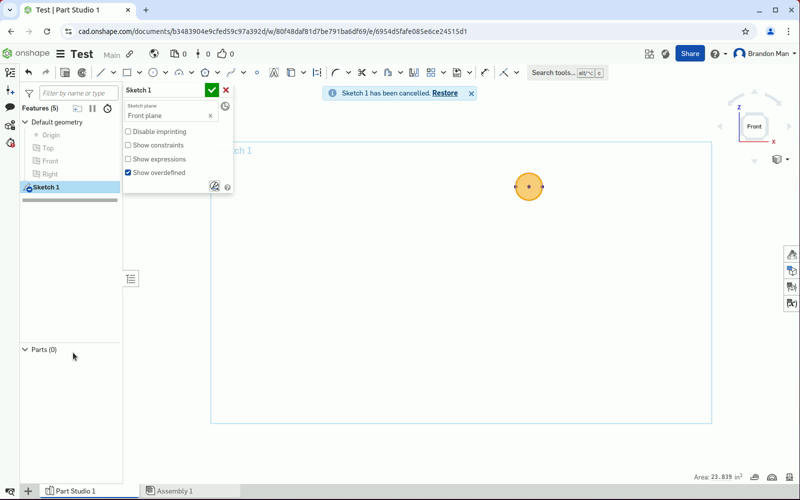
key(shift+e)
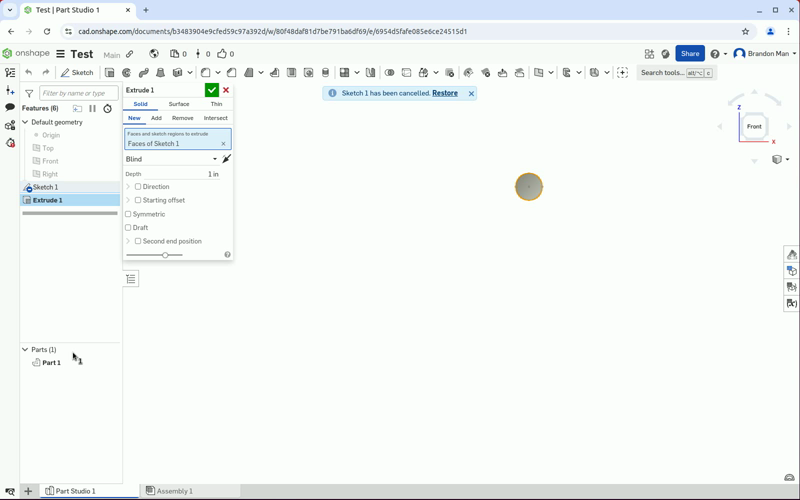
mouse_move(143, 106)
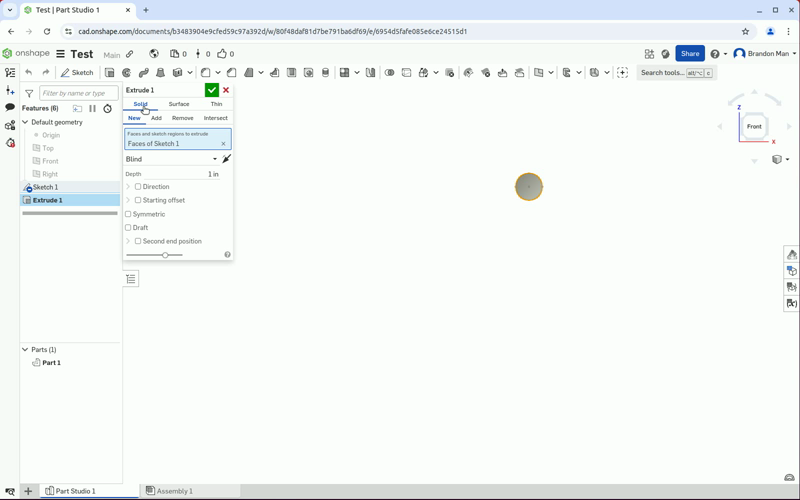
click(143, 106)
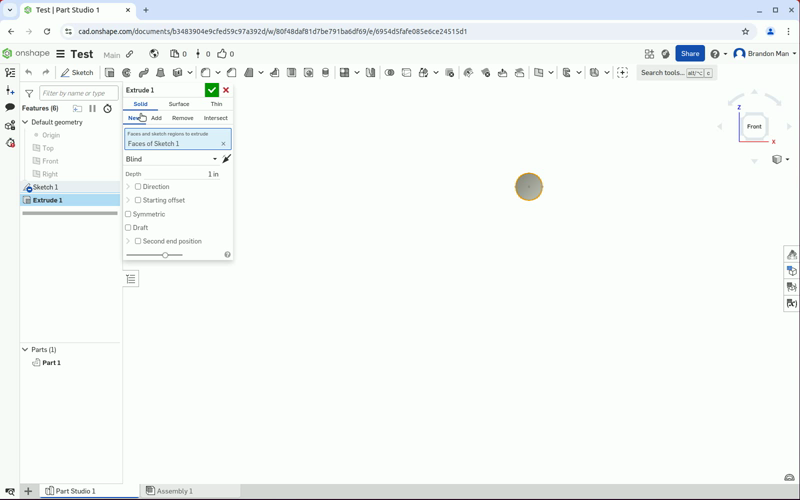
mouse_move(137, 120)
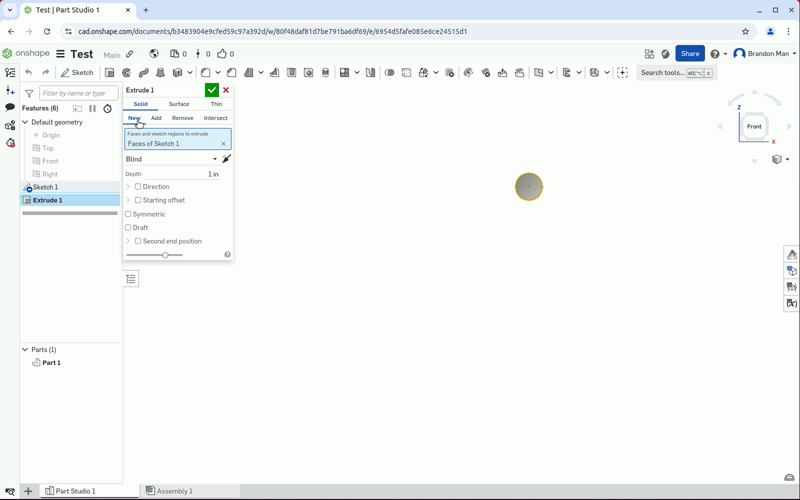
click(137, 120)
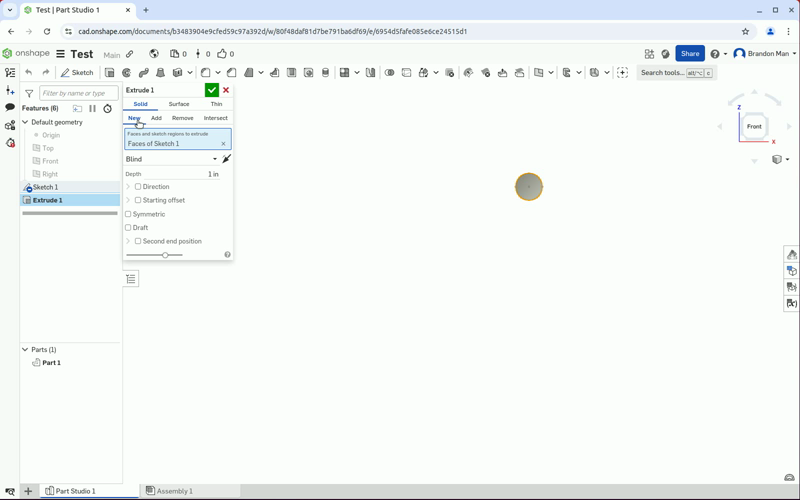
key(tab, 4)
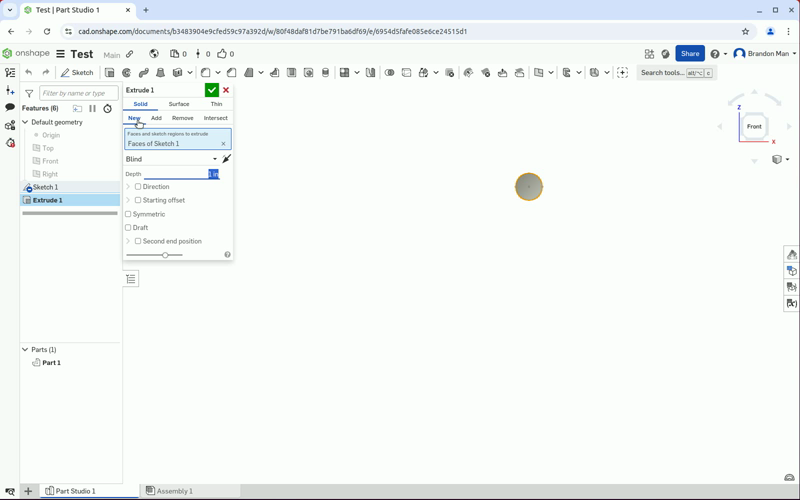
text(22.145)
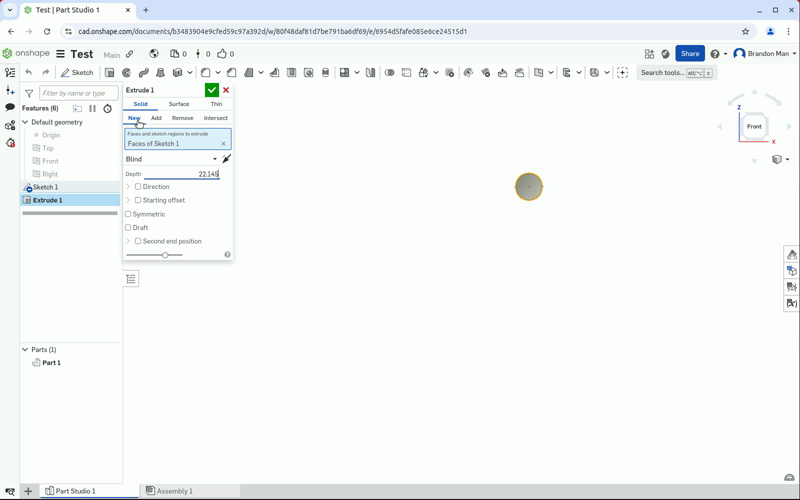
key(enter)
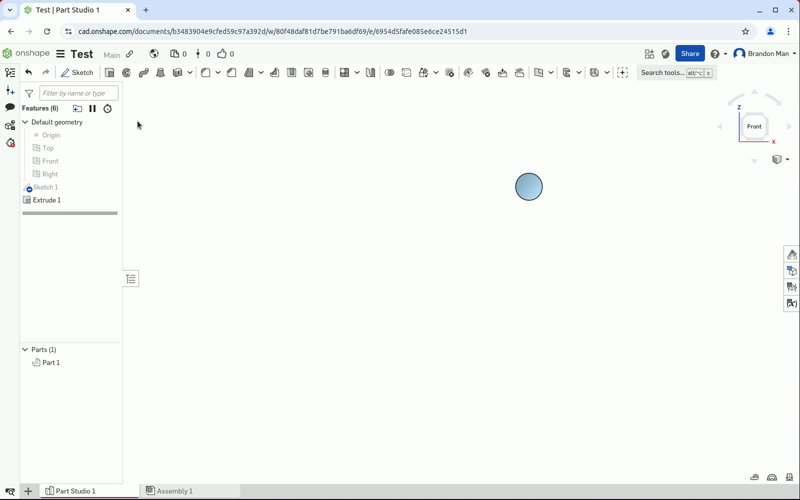
key(shift+h)
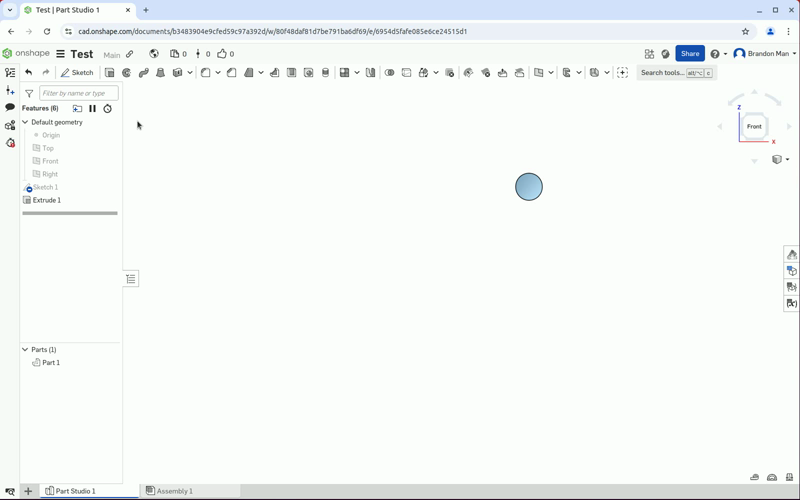
key(shift+h)
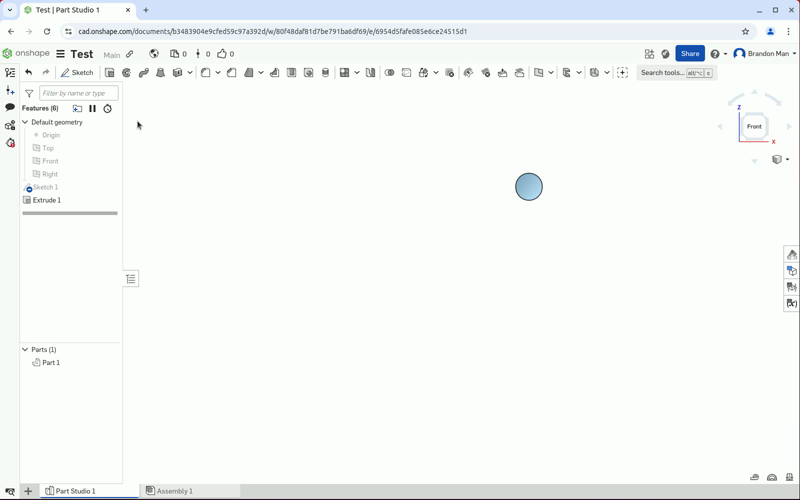
mouse_move(73, 189)
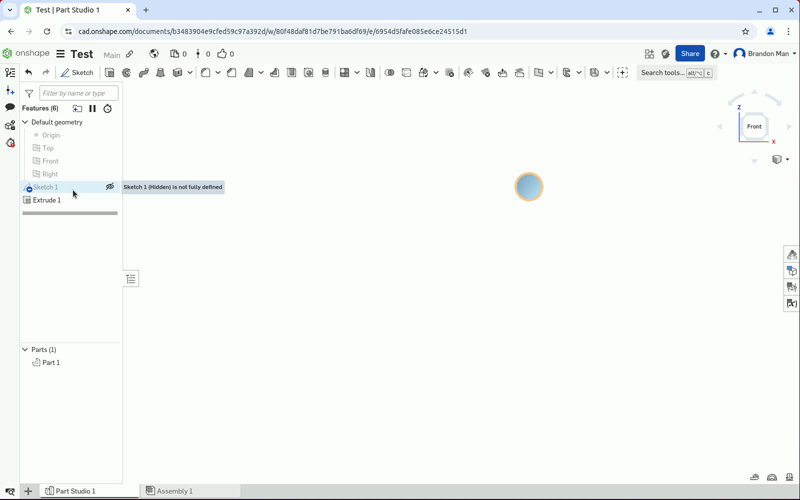
click(73, 189)
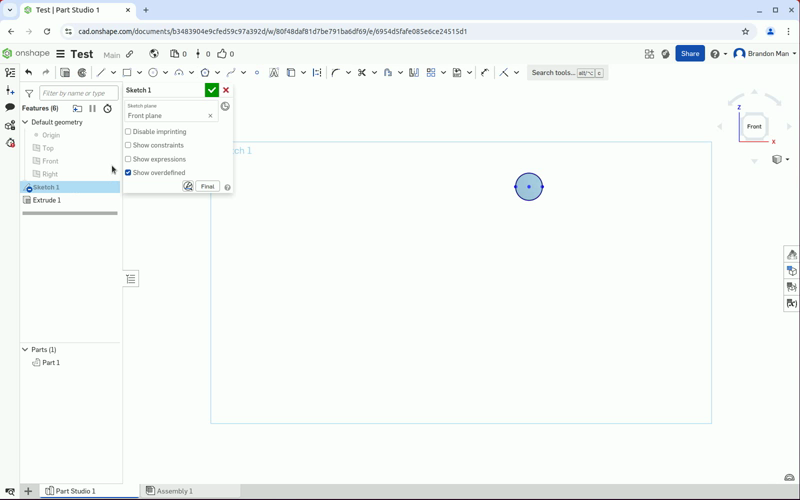
mouse_move(229, 92)
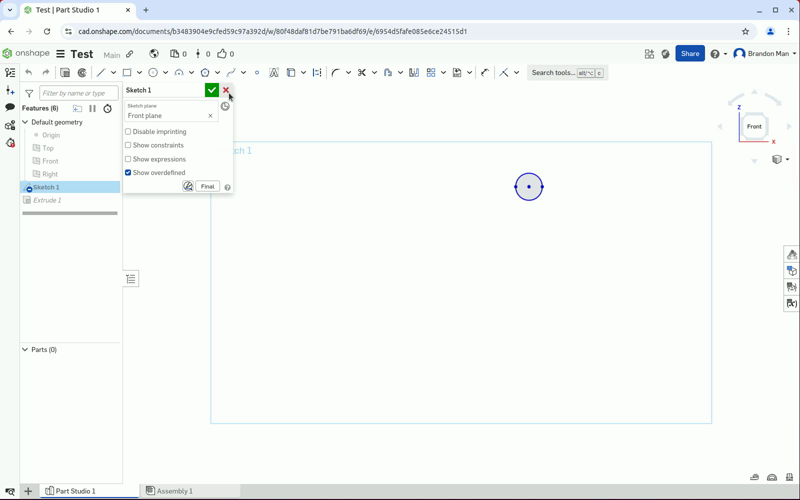
click(229, 92)
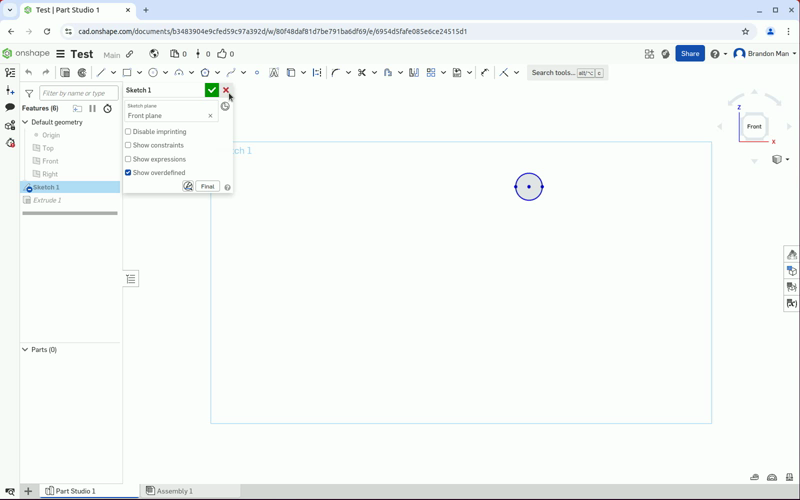
key(shift+s)
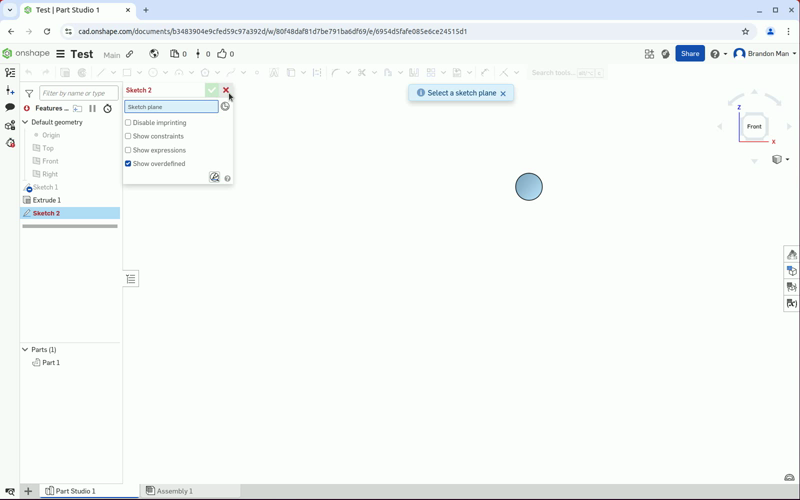
mouse_move(73, 163)
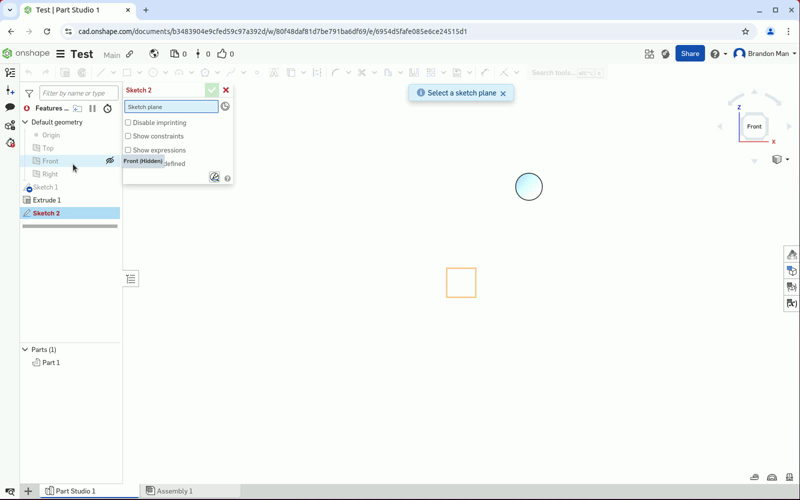
click(73, 163)
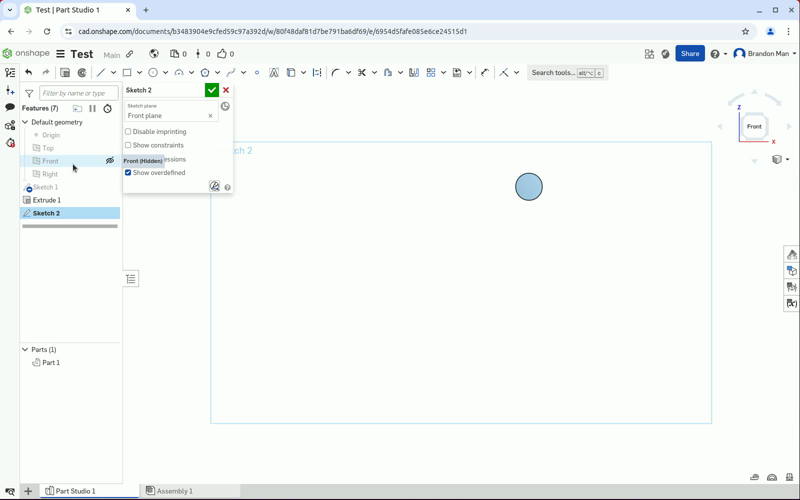
mouse_move(73, 352)
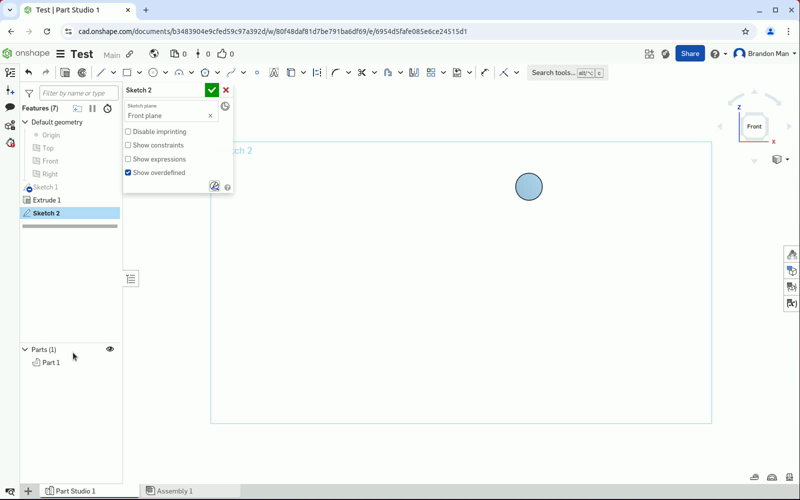
key(y)
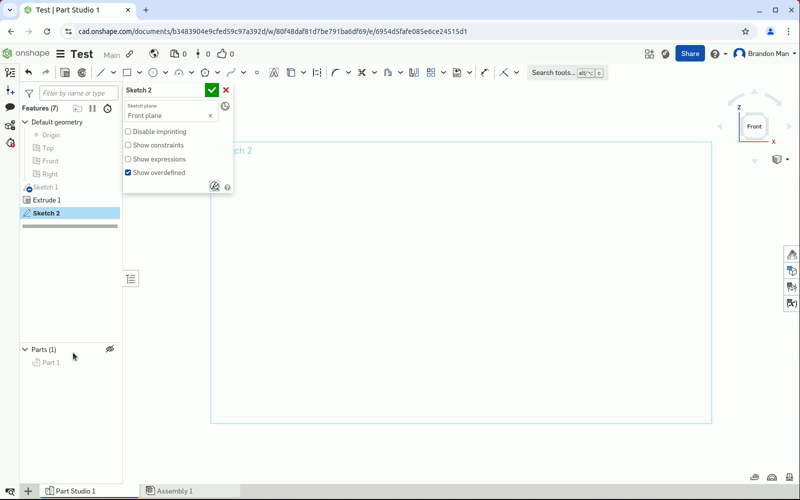
key(c)
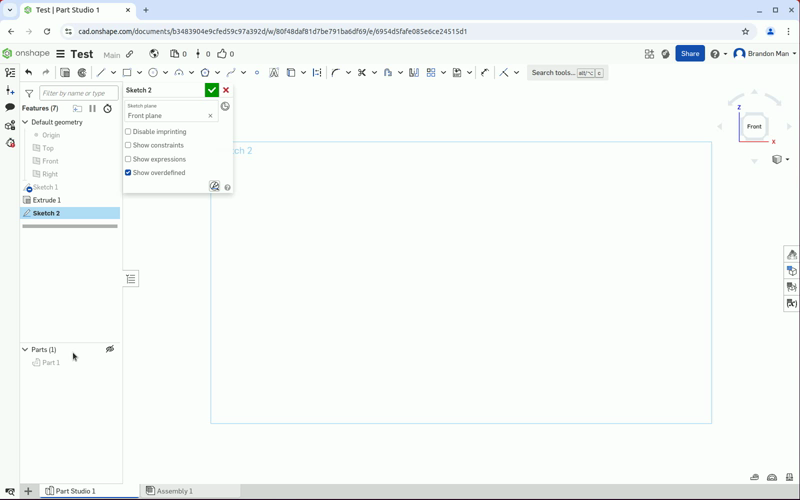
key_down(shift)
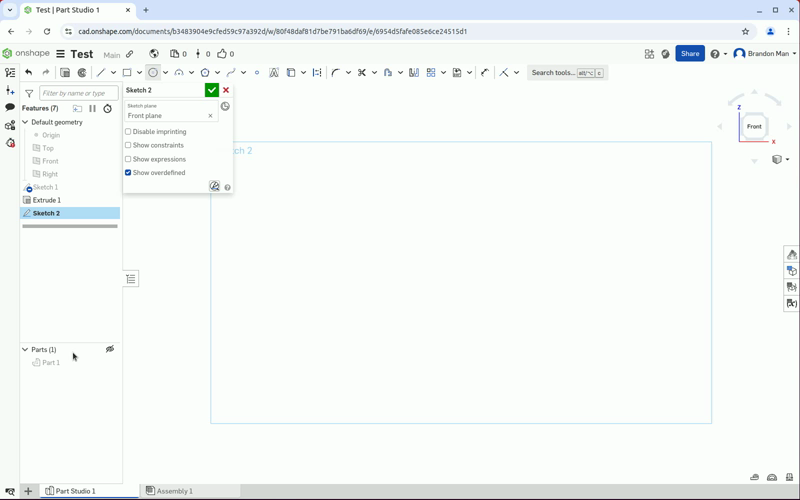
mouse_move(529, 218)
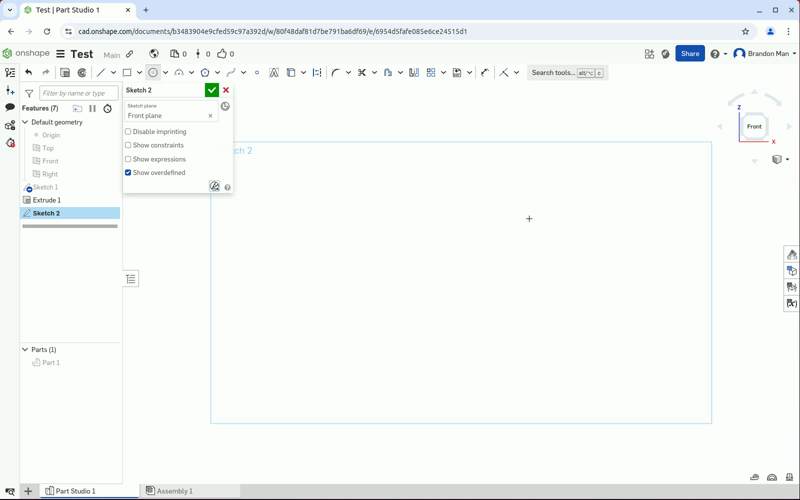
click(529, 218)
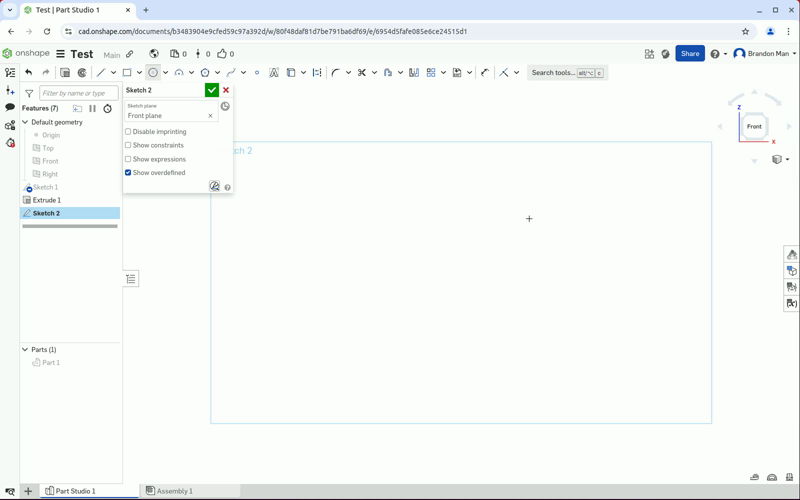
key_up(shift)
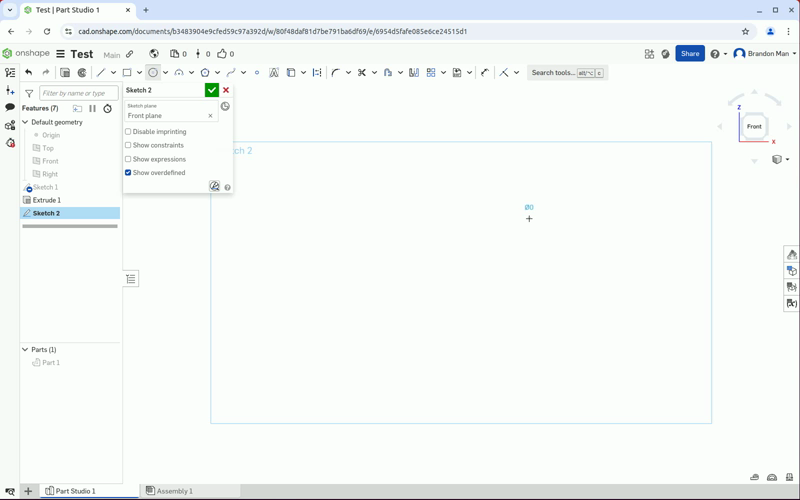
mouse_move(542, 218)
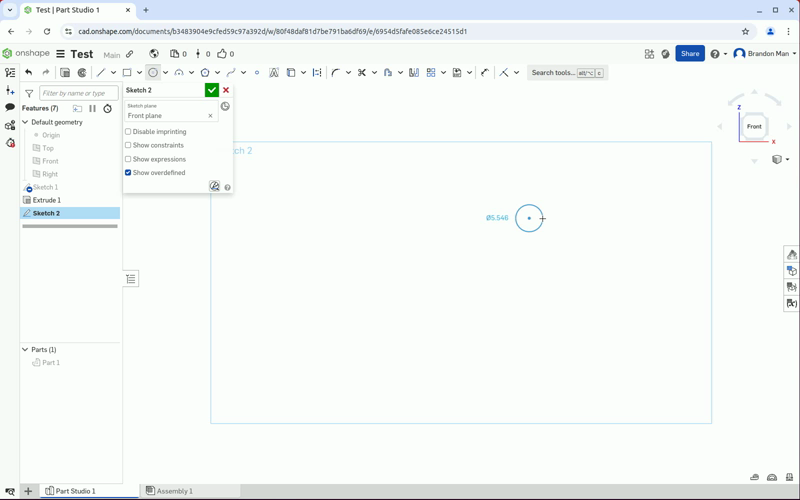
click(542, 218)
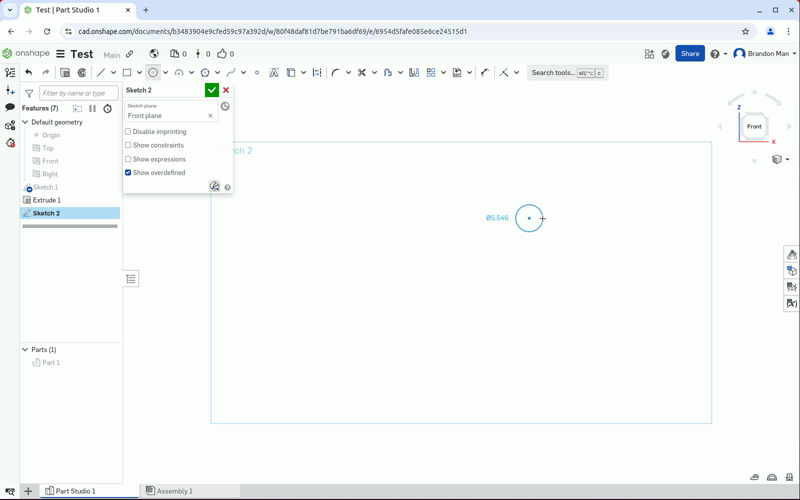
key(esc)
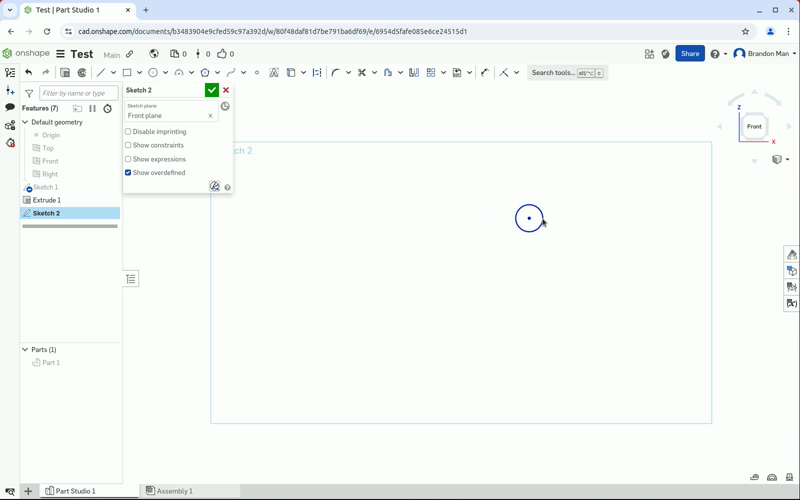
mouse_move(534, 218)
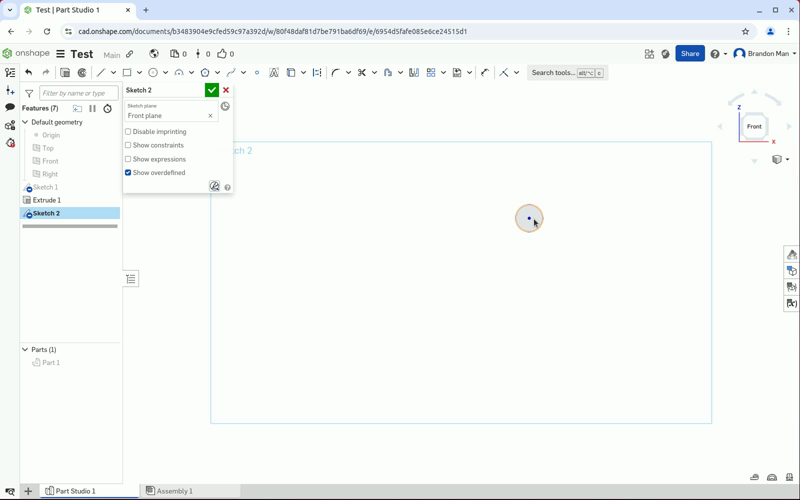
scroll(6)
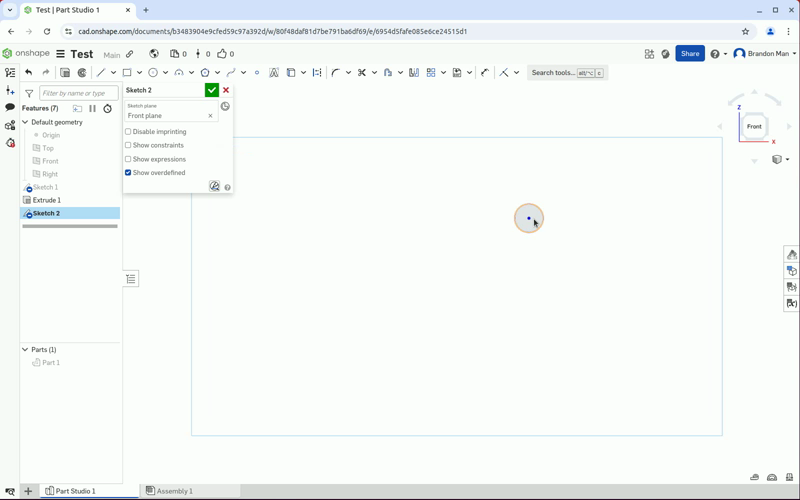
scroll(6)
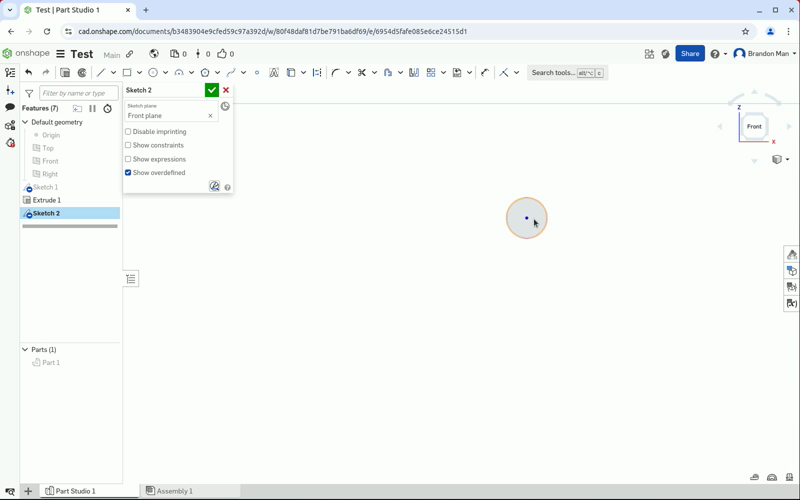
scroll(6)
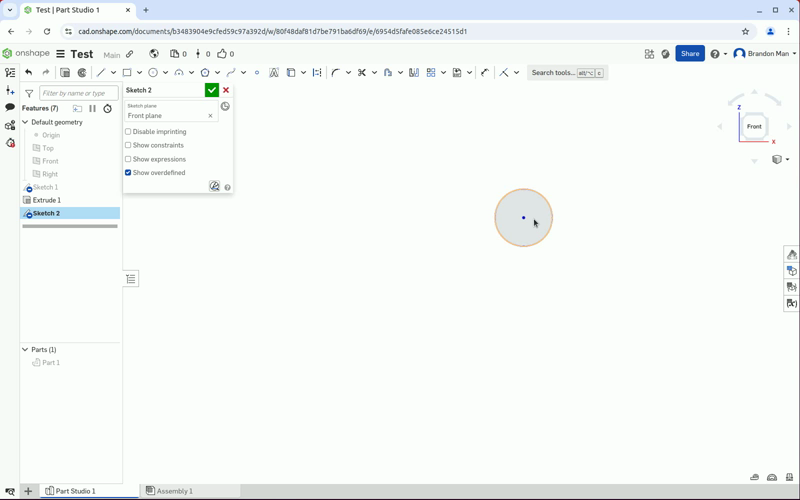
scroll(6)
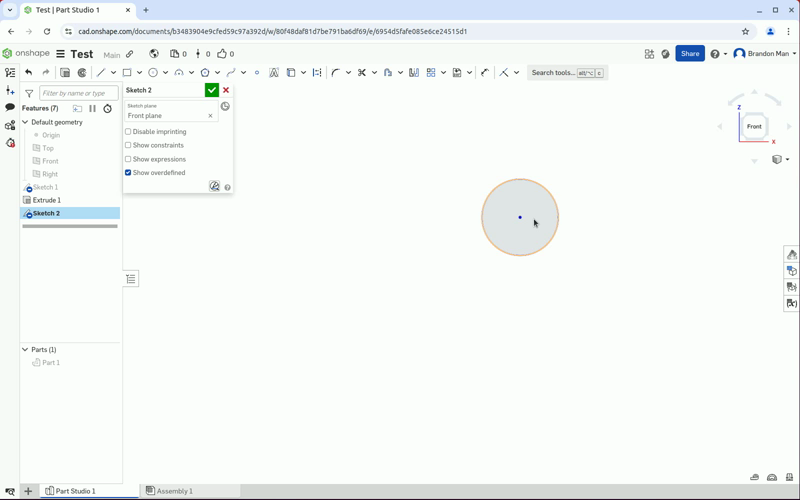
scroll(6)
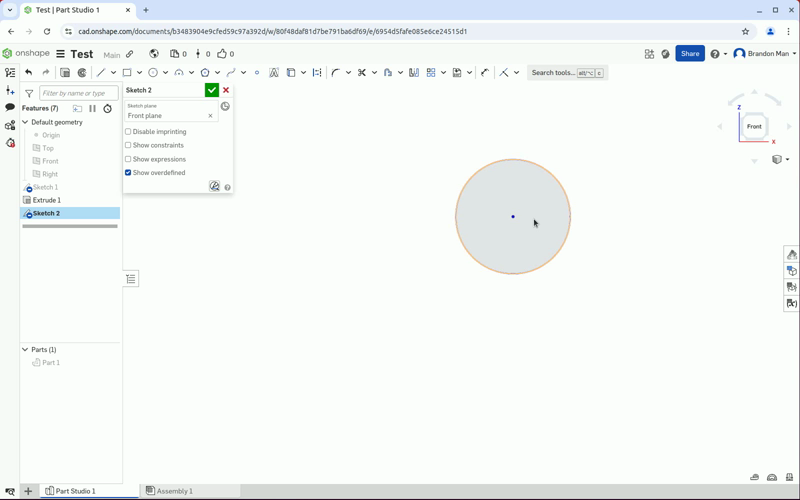
scroll(6)
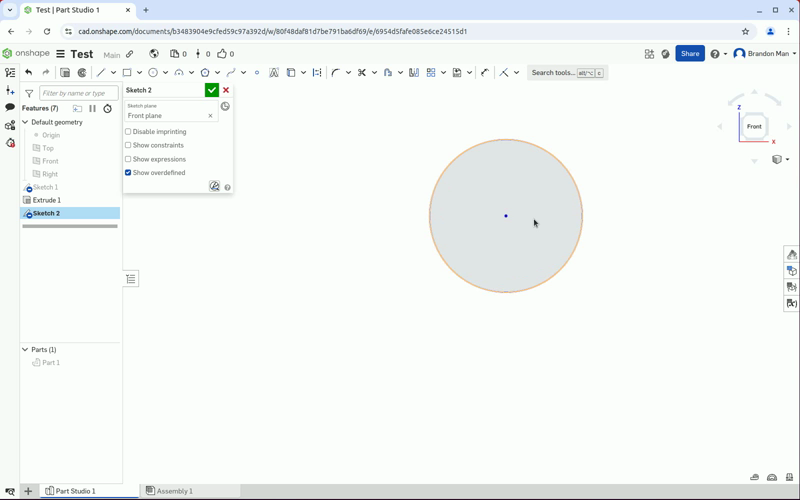
scroll(6)
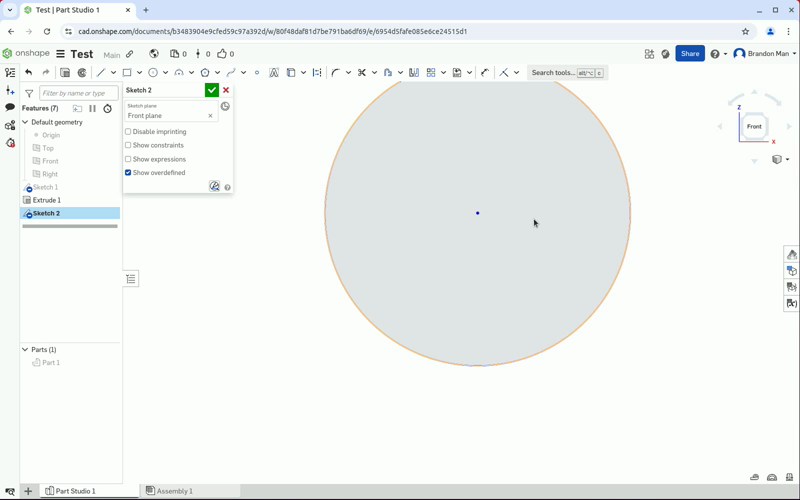
click(534, 218)
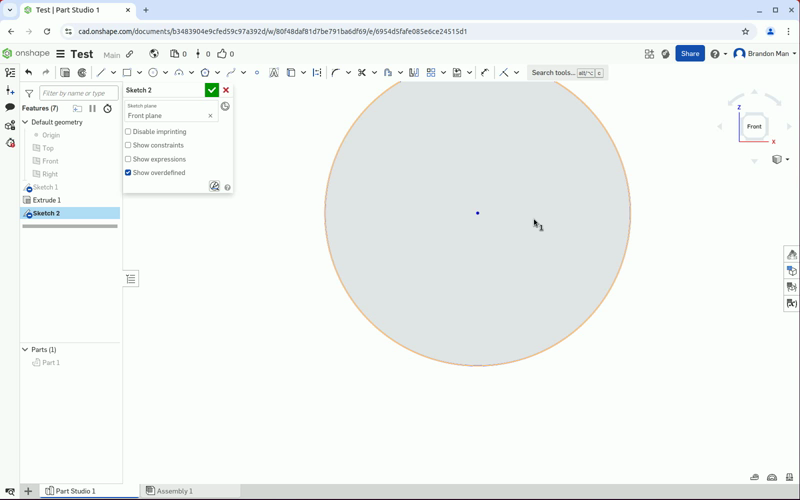
scroll(-6)
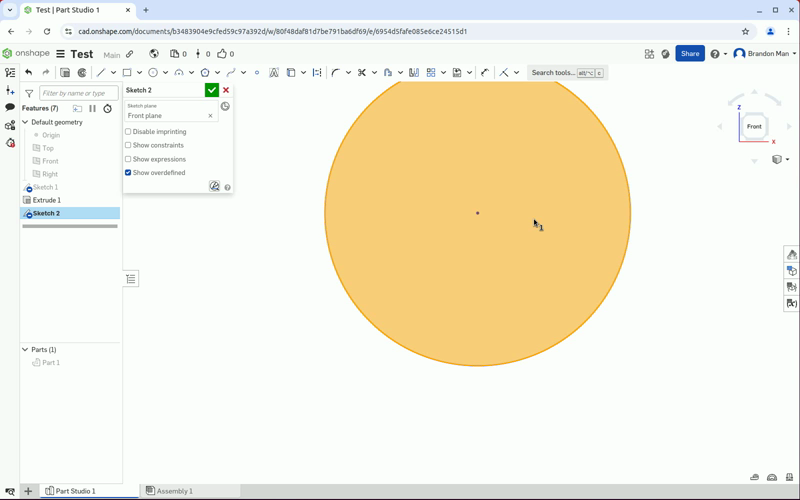
scroll(-6)
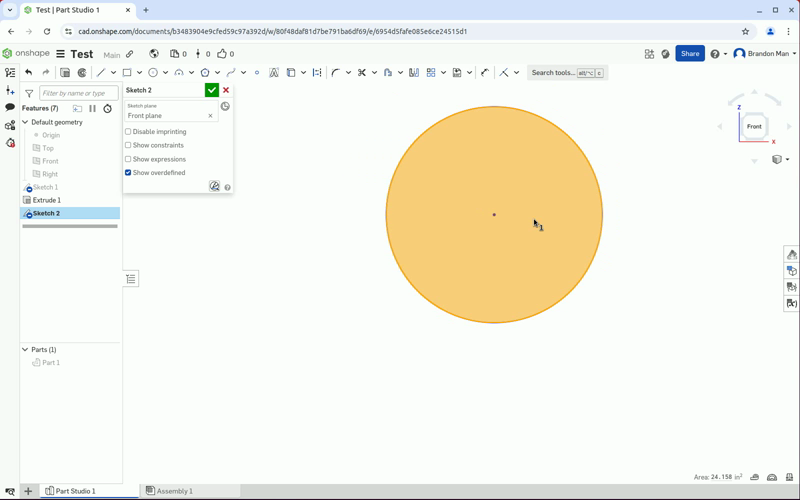
scroll(-6)
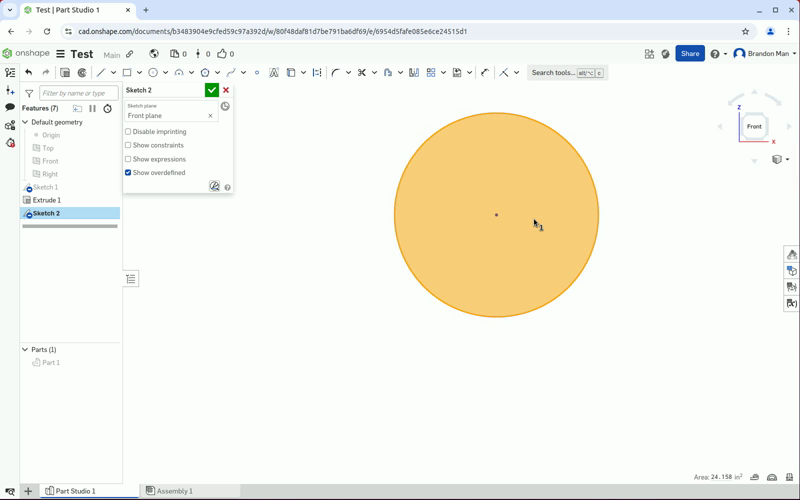
scroll(-6)
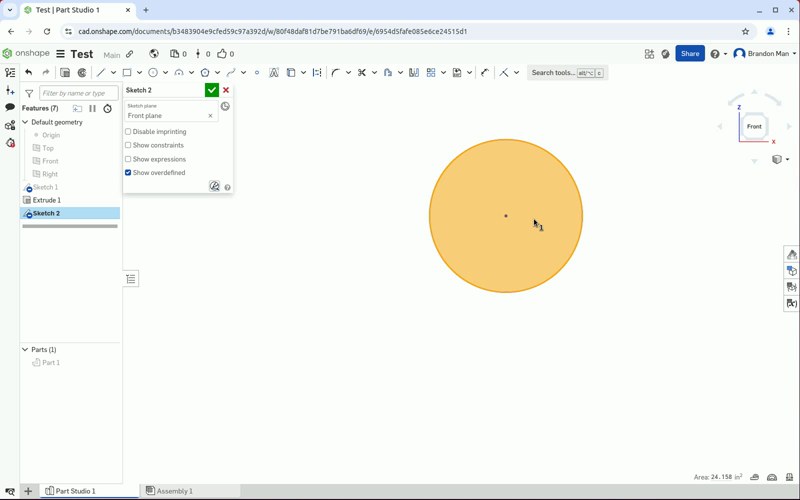
scroll(-6)
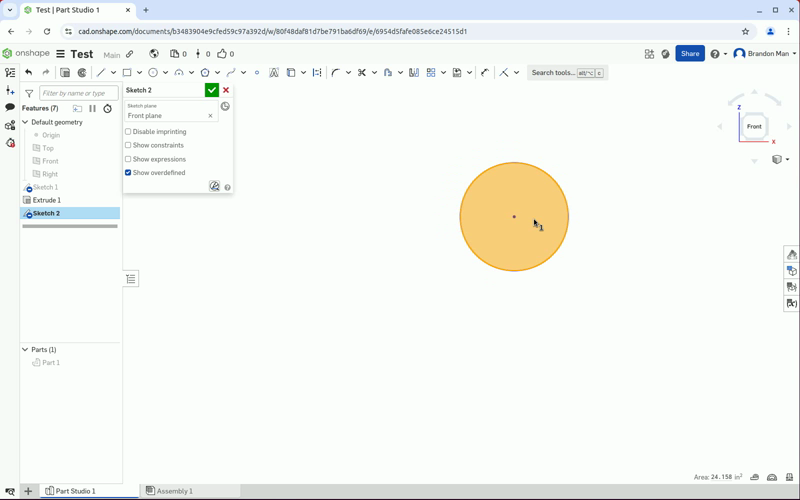
scroll(-6)
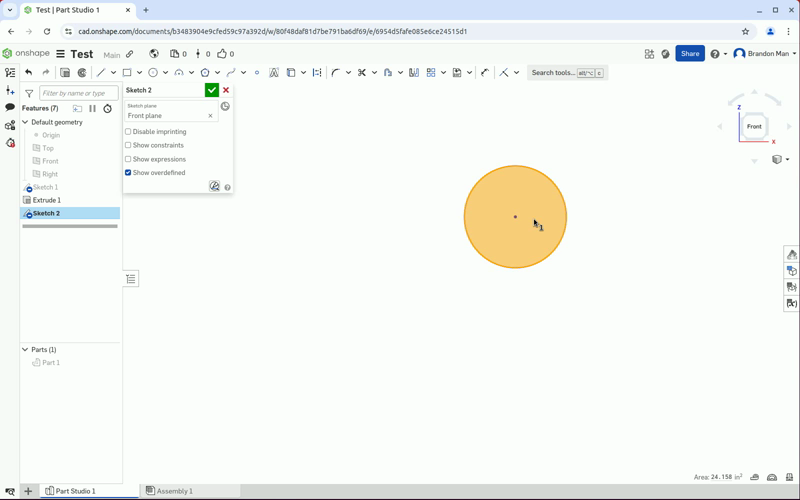
scroll(-6)
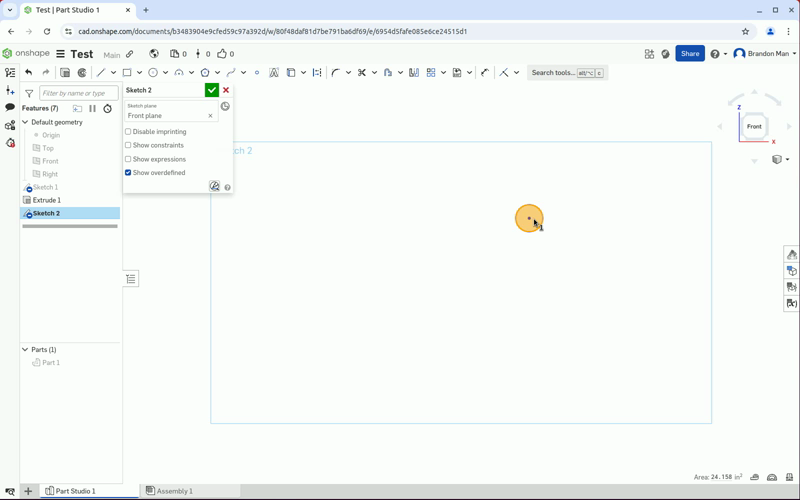
mouse_move(73, 352)
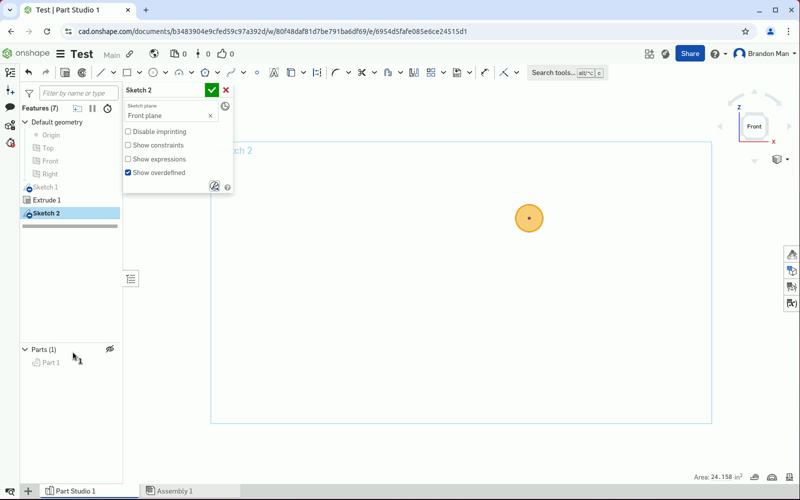
key(shift+y)
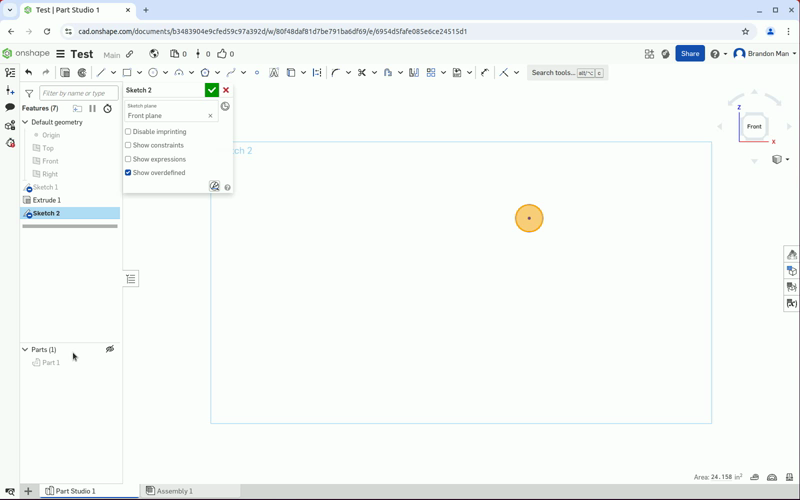
key(shift+e)
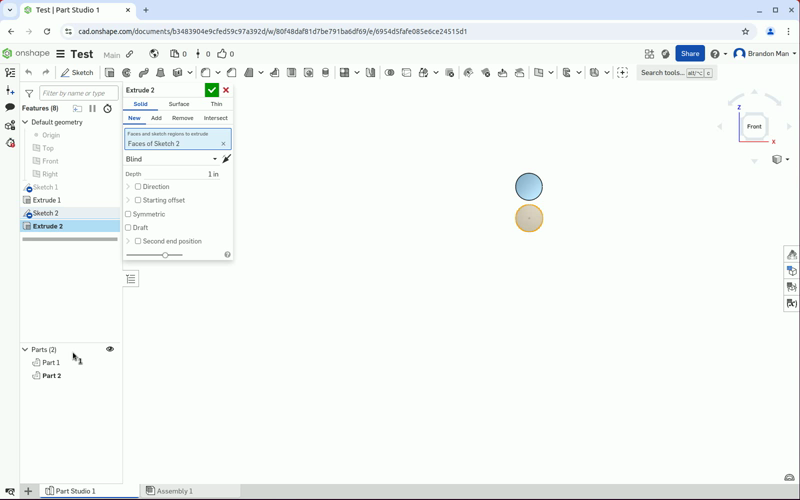
mouse_move(143, 106)
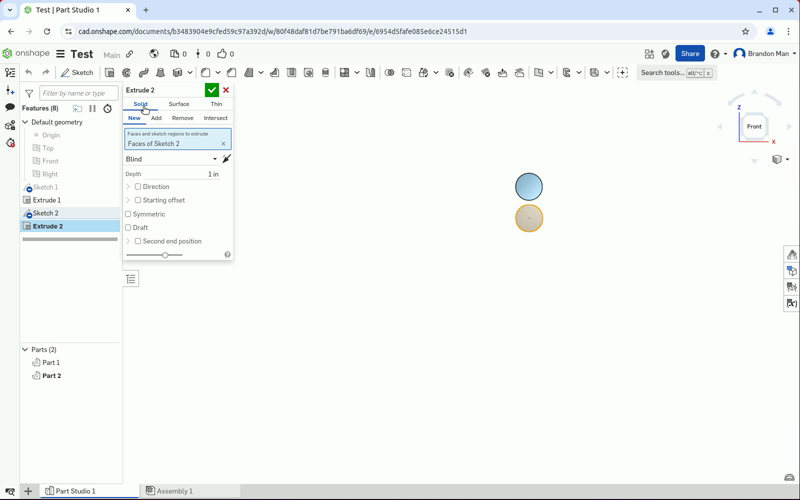
click(143, 106)
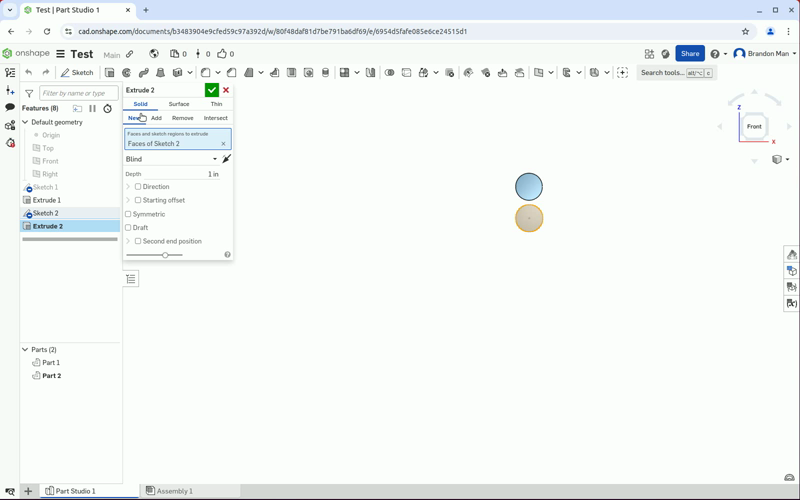
mouse_move(137, 120)
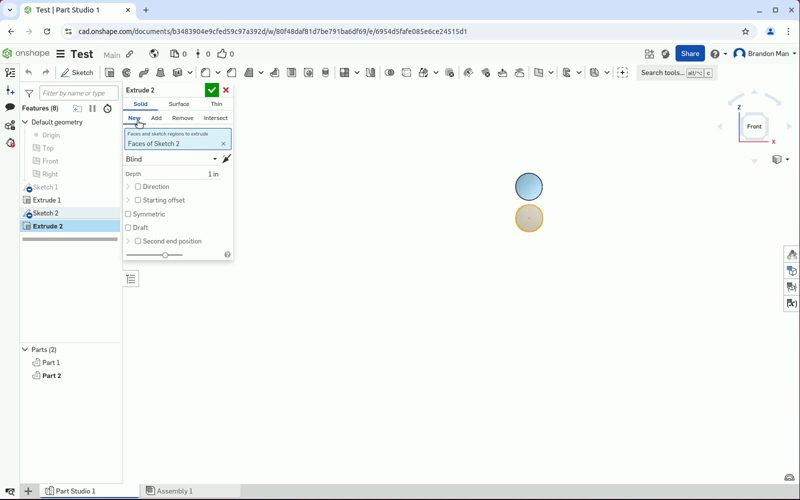
click(137, 120)
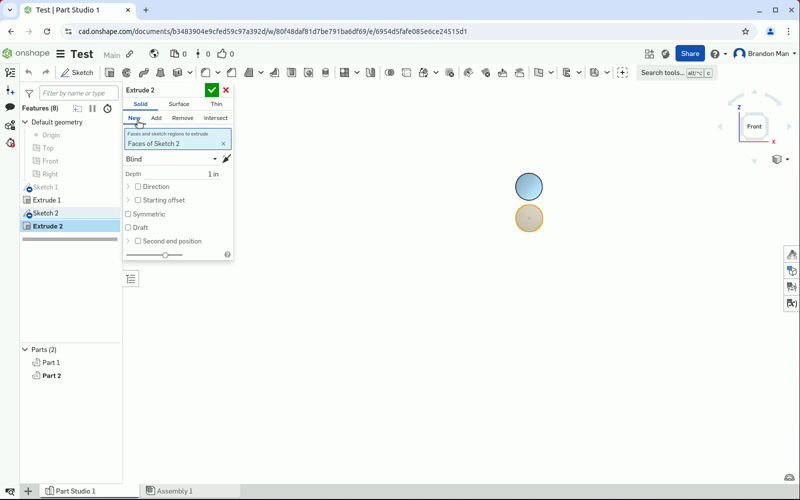
key(tab, 4)
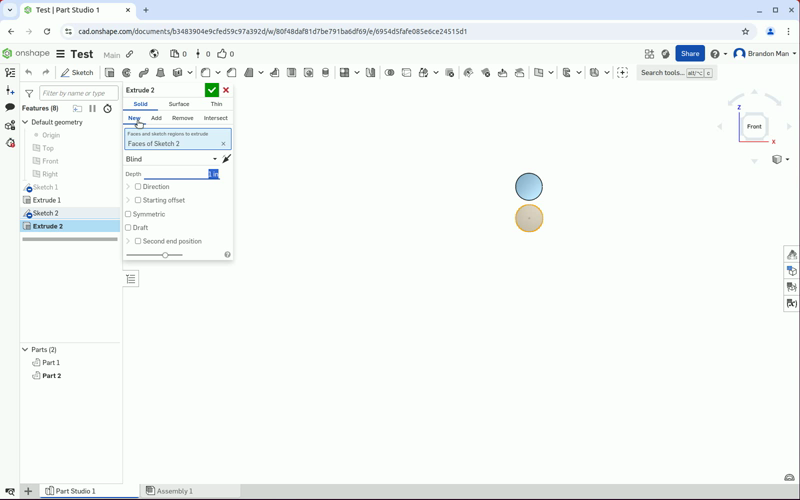
text(22.145)
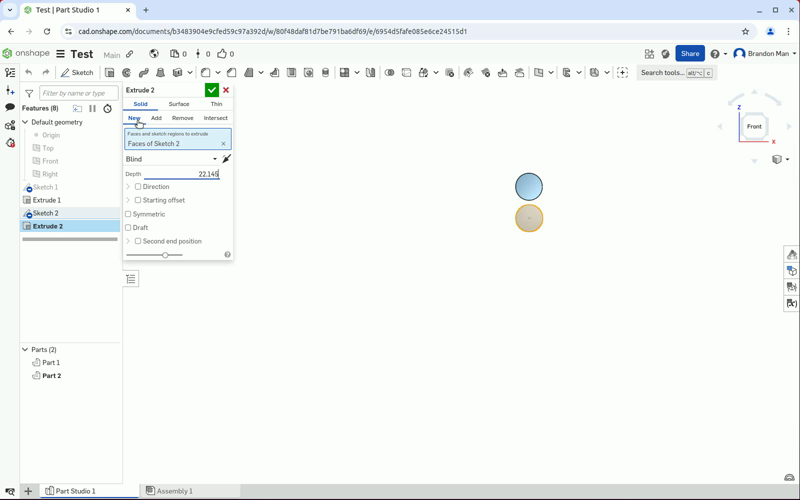
key(enter)
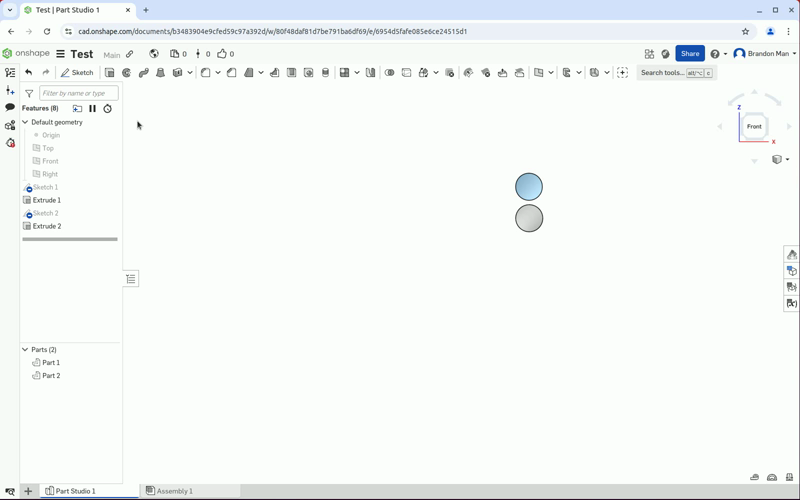
key(shift+h)
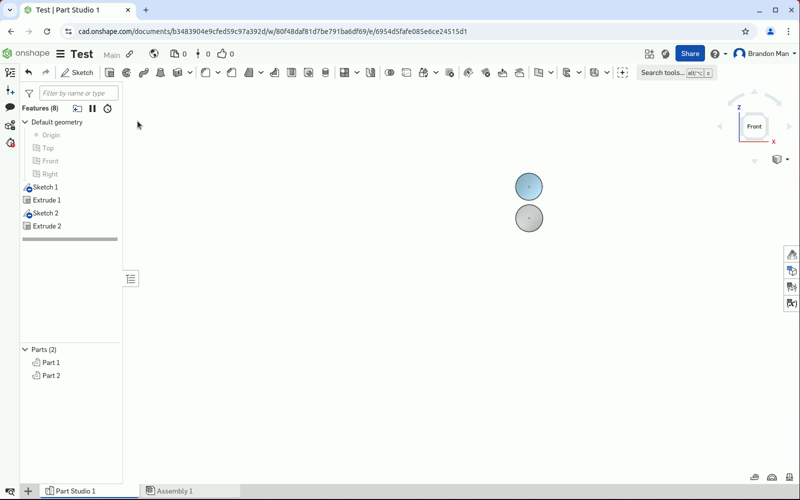
key(shift+h)
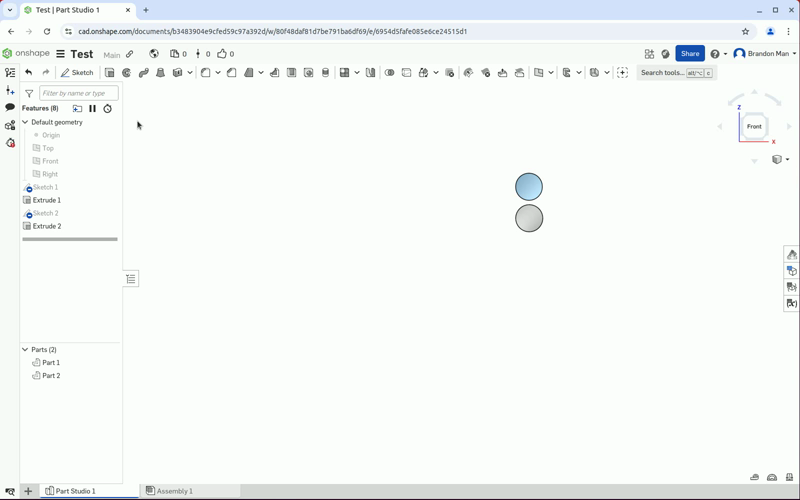
mouse_move(73, 189)
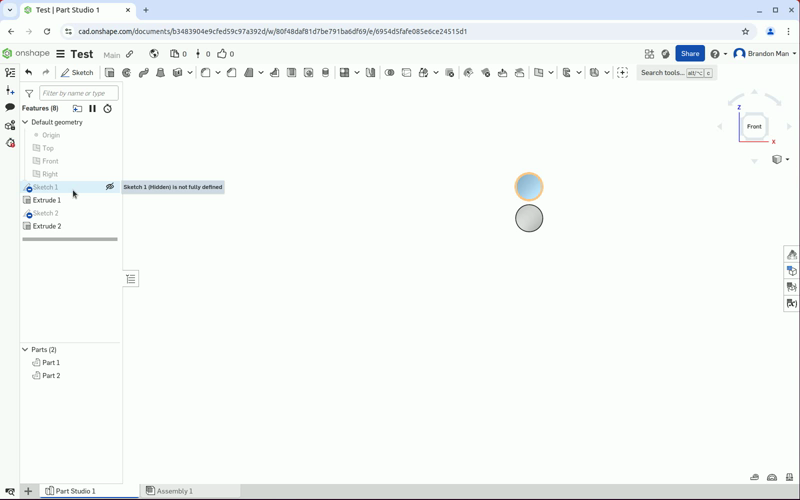
click(73, 189)
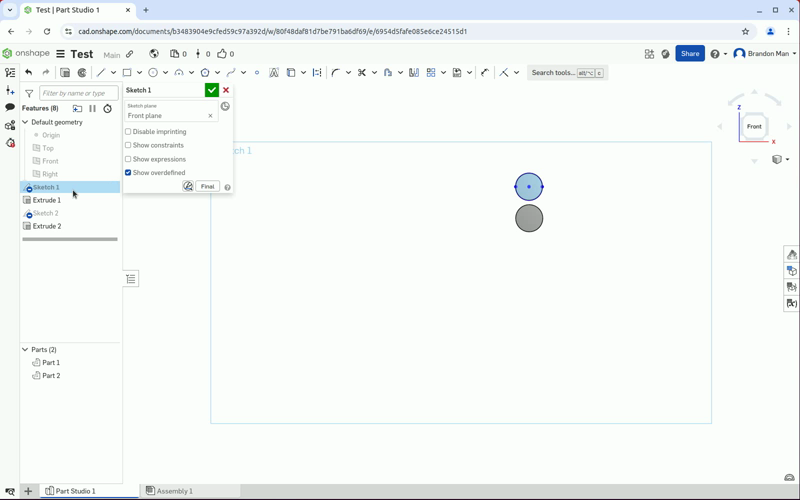
mouse_move(229, 92)
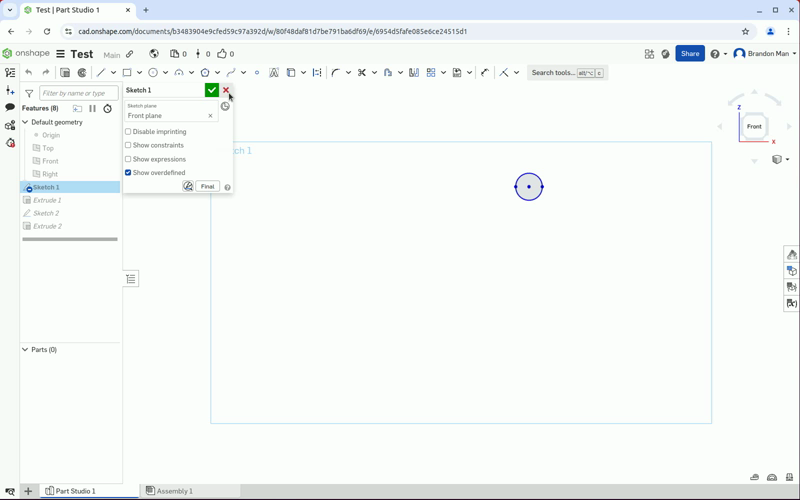
click(229, 92)
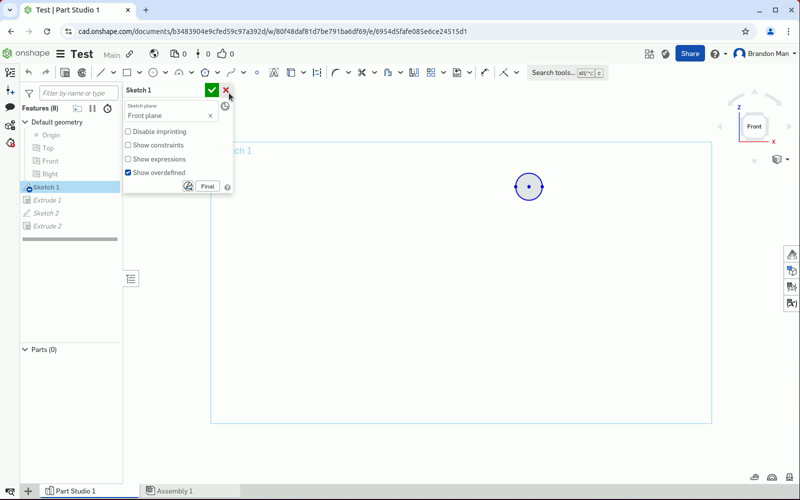
key(shift+s)
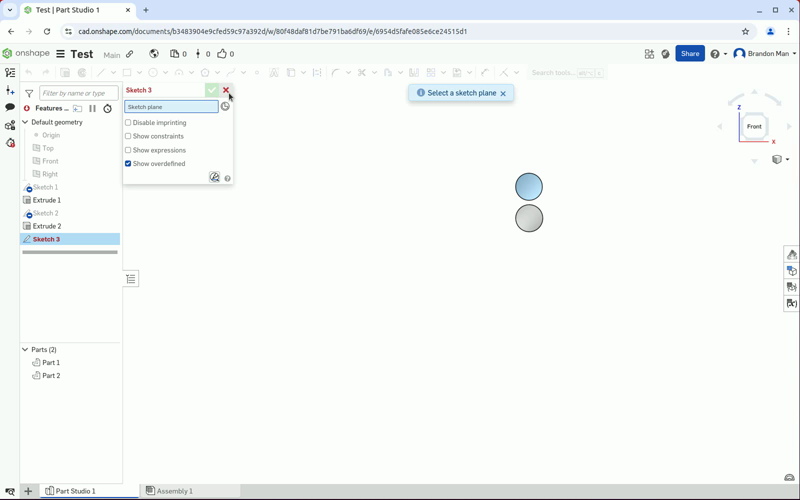
mouse_move(73, 163)
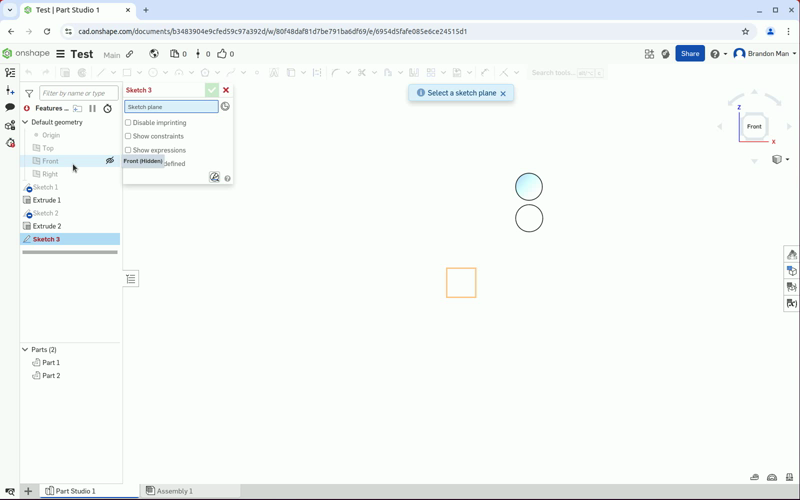
click(73, 163)
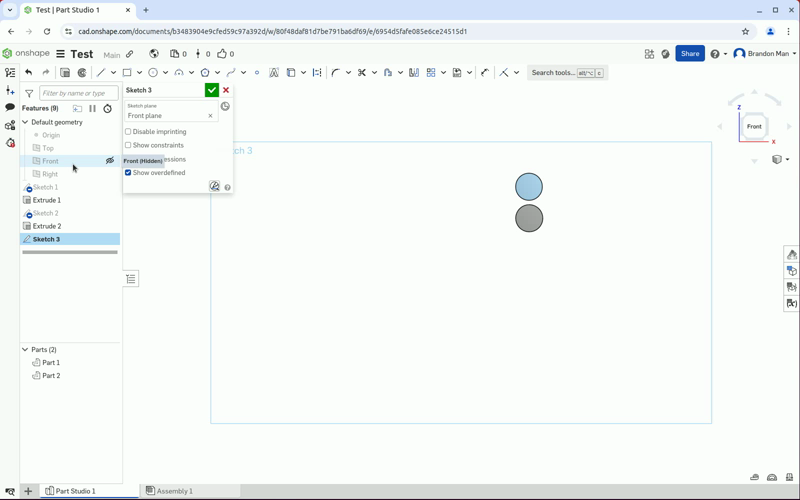
mouse_move(73, 352)
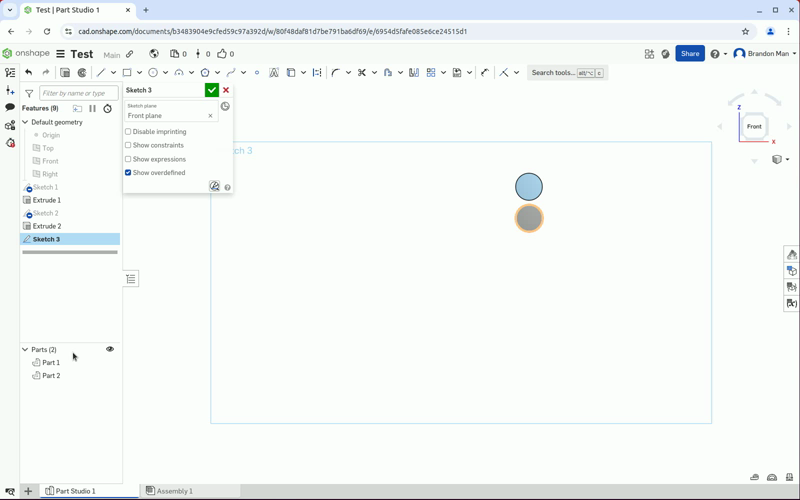
key(y)
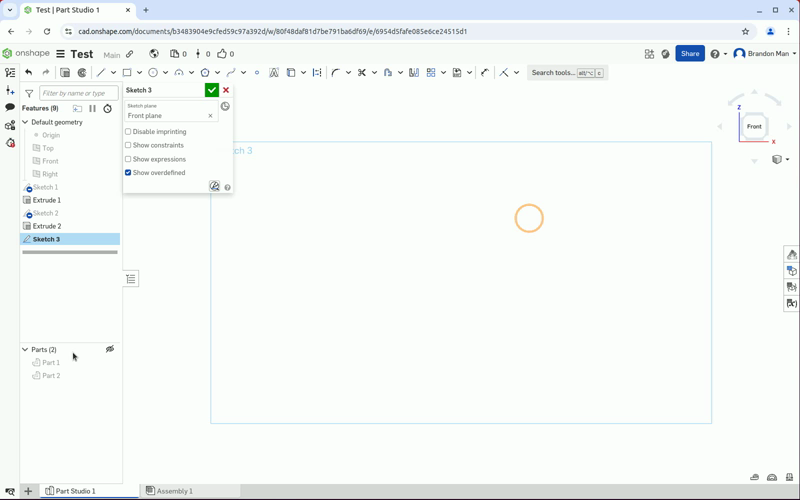
key(a)
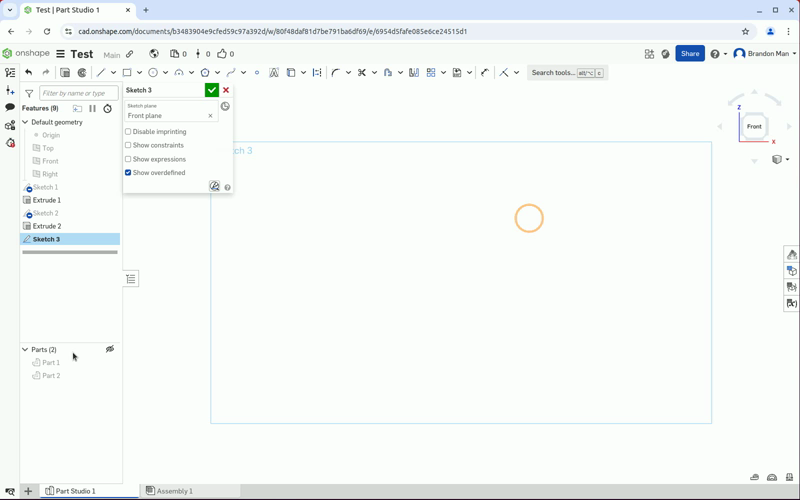
key_down(shift)
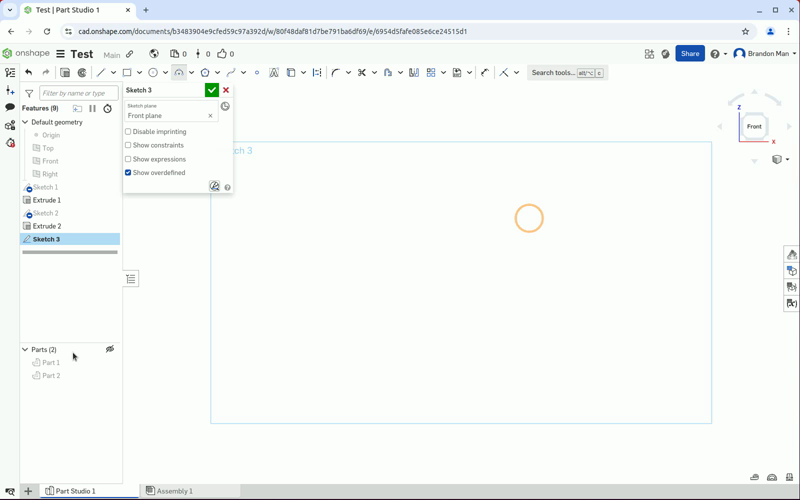
mouse_move(528, 201)
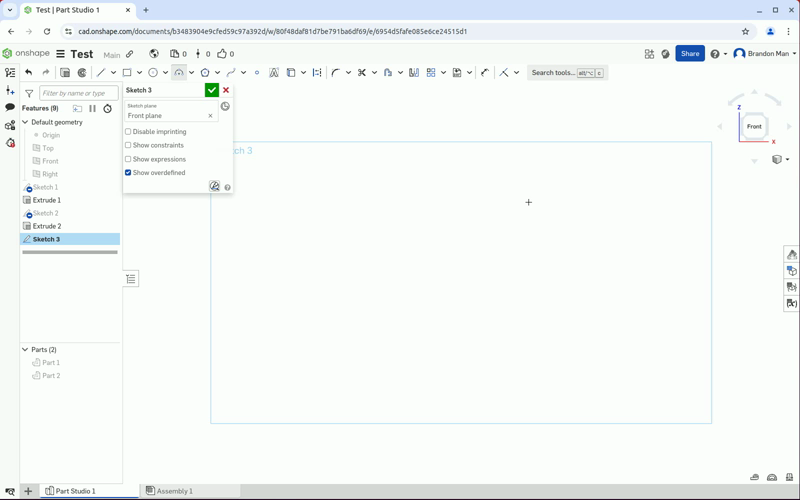
click(528, 201)
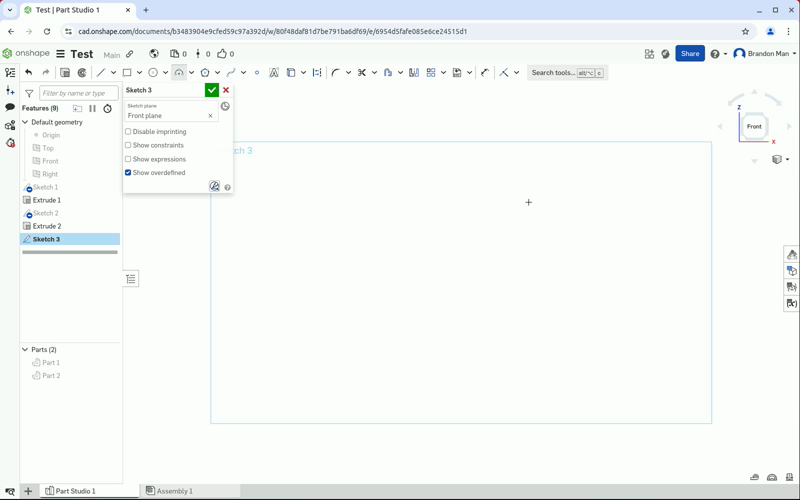
key_up(shift)
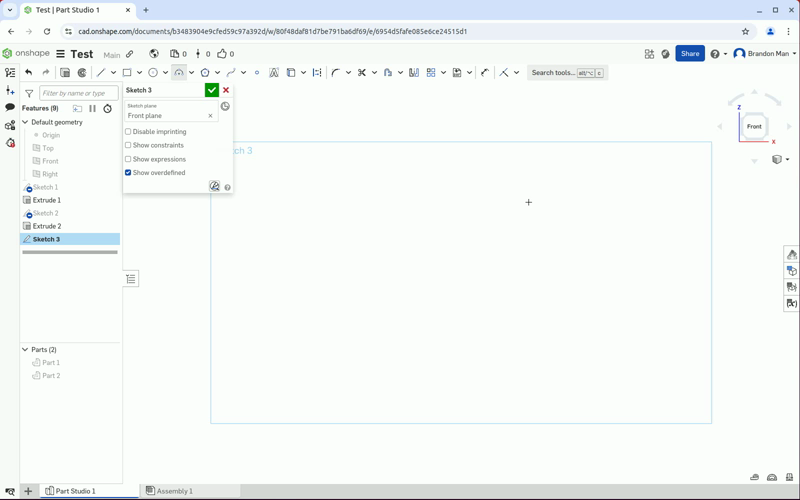
key_down(shift)
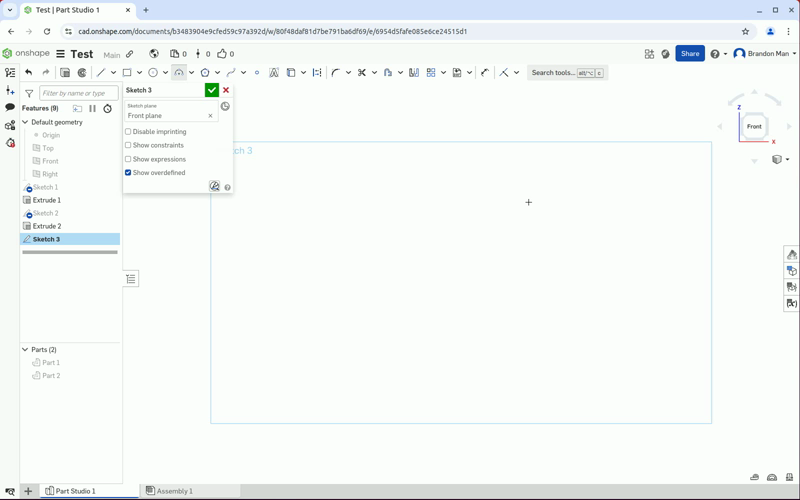
mouse_move(542, 208)
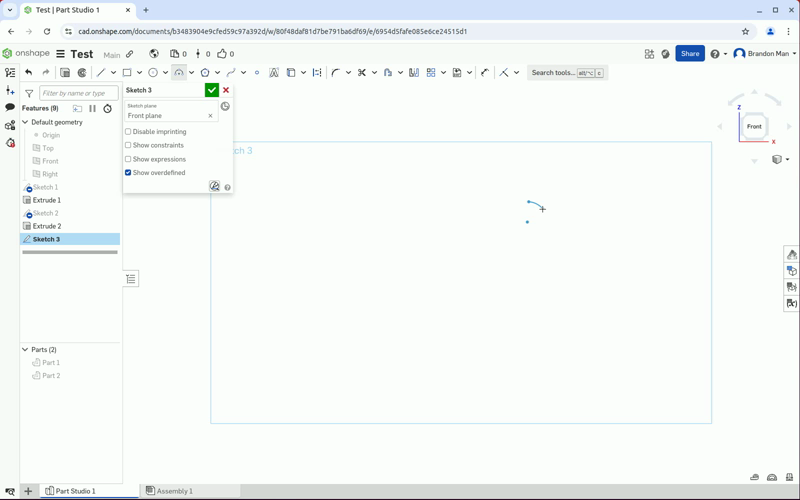
click(542, 208)
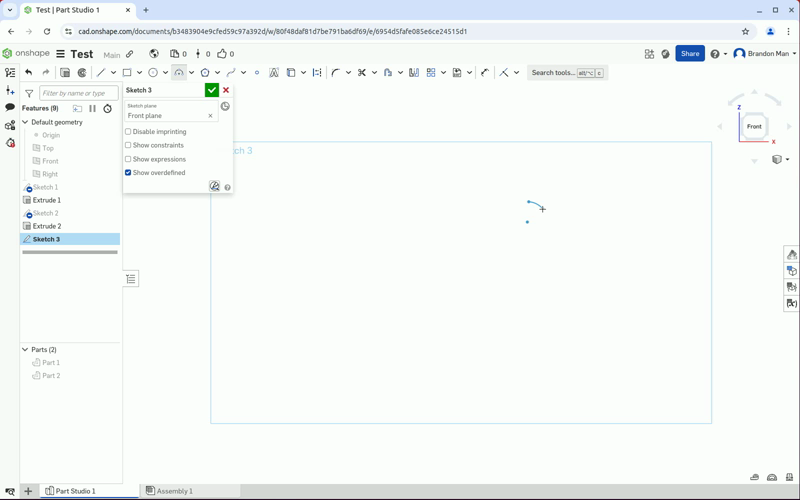
mouse_move(536, 203)
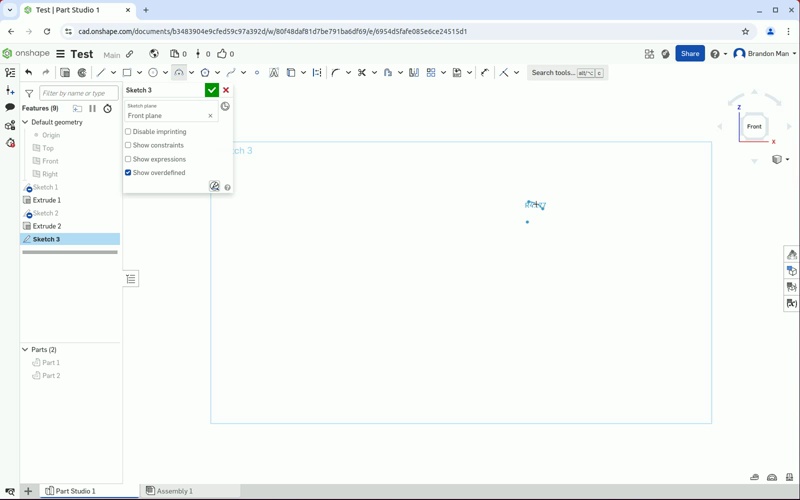
click(536, 203)
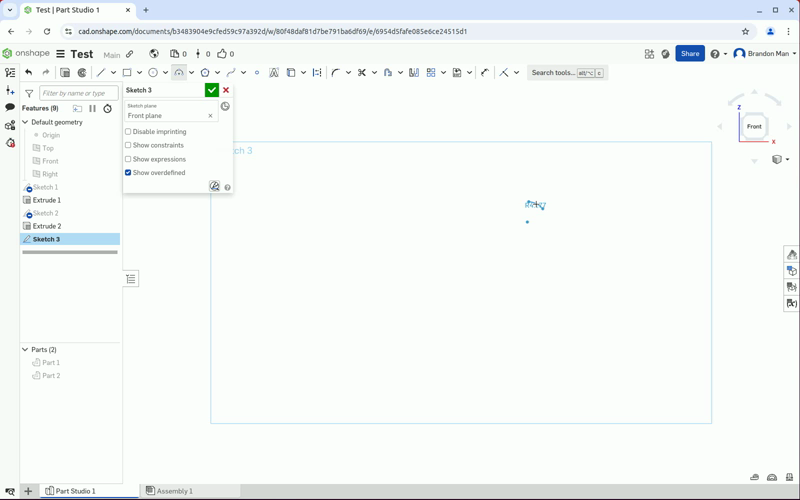
key_up(shift)
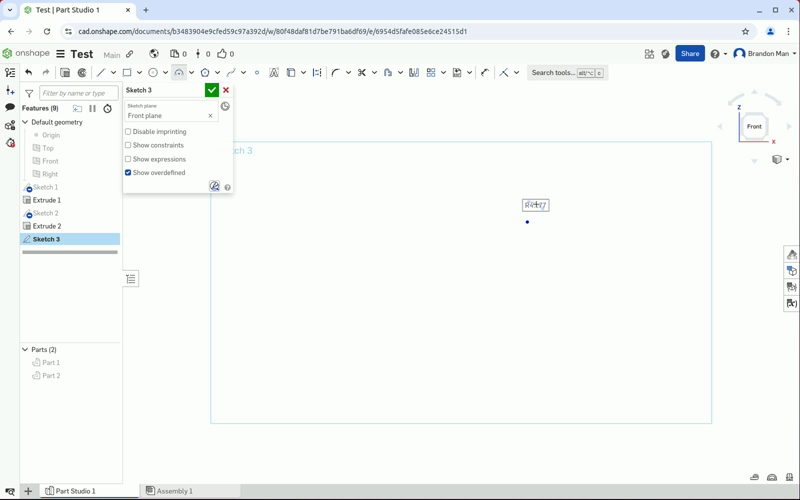
key(esc)
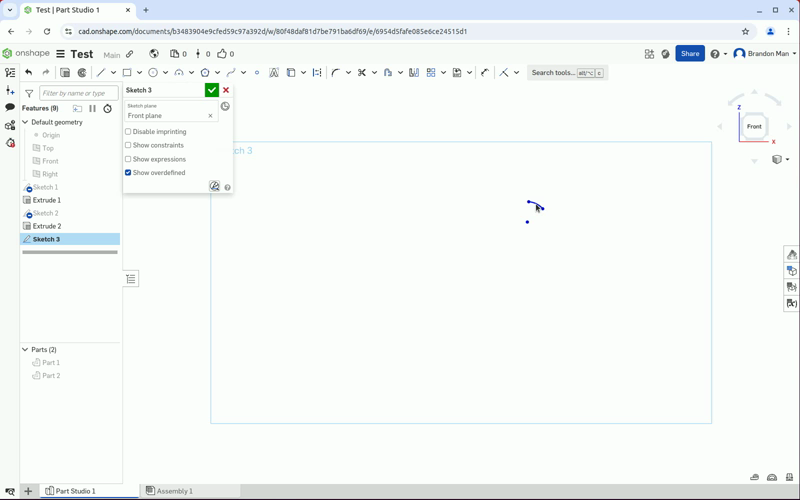
key(l)
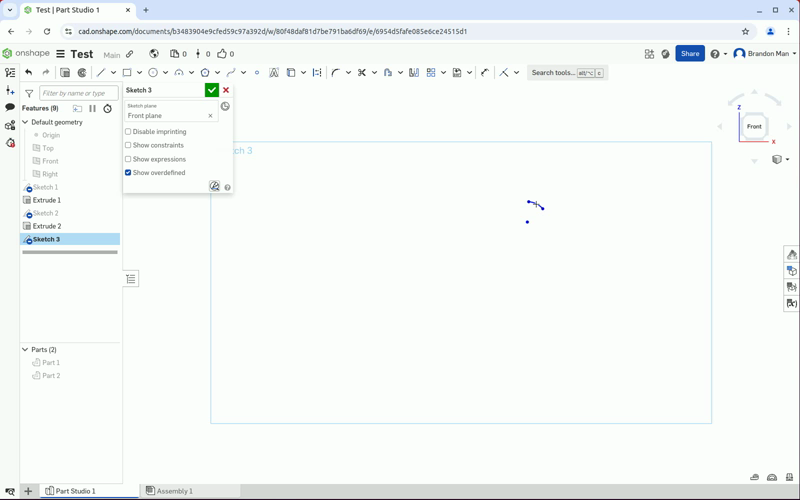
mouse_move(542, 208)
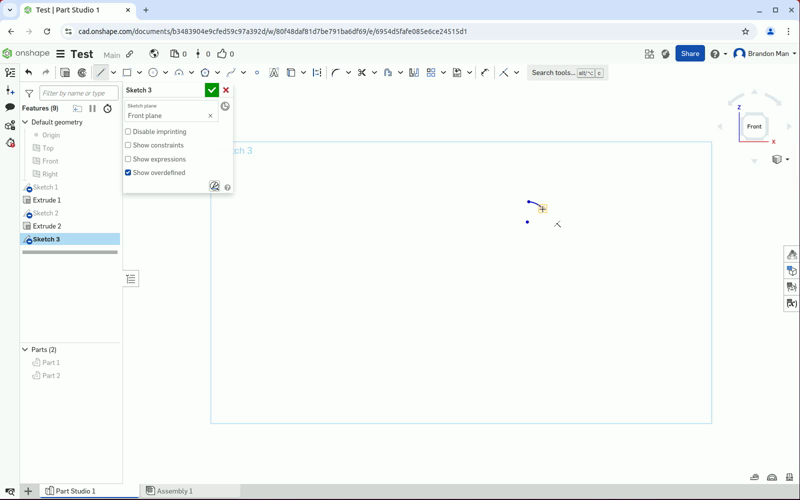
click(542, 208)
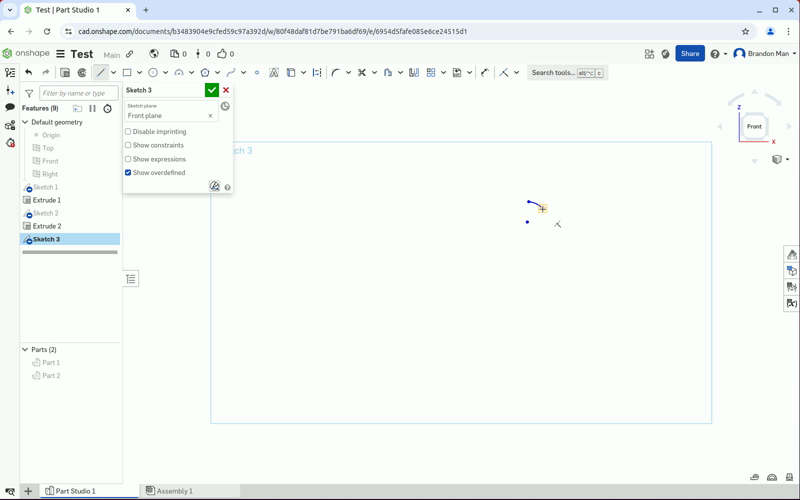
key_down(shift)
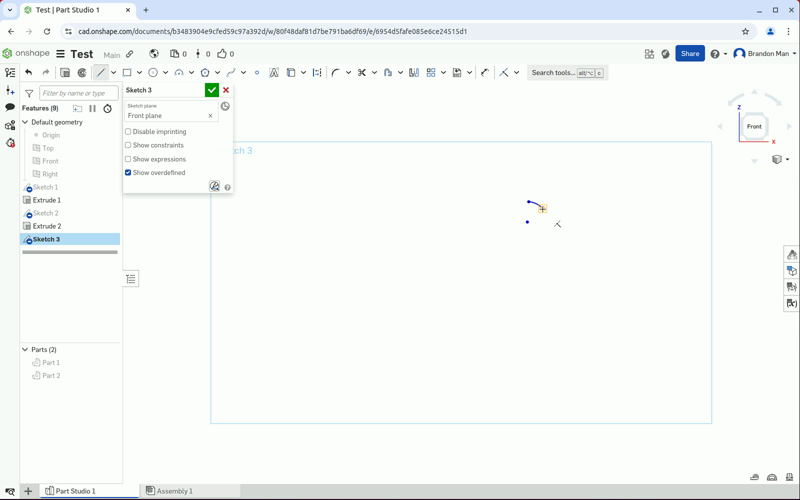
mouse_move(572, 208)
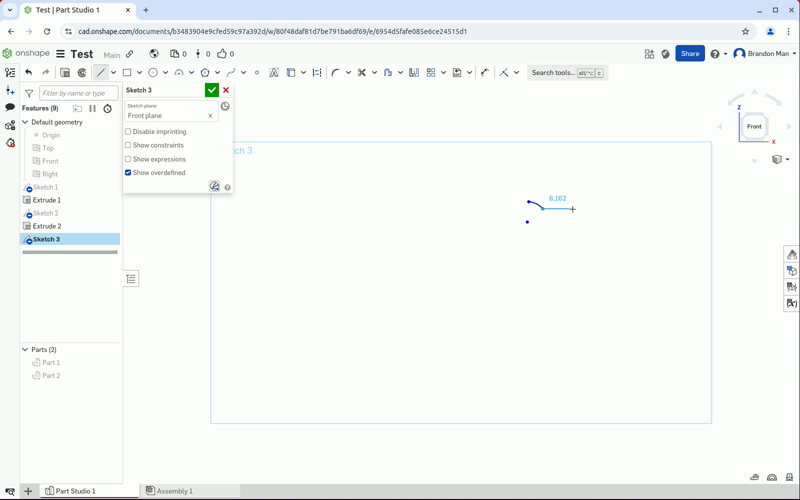
mouse_move(542, 195)
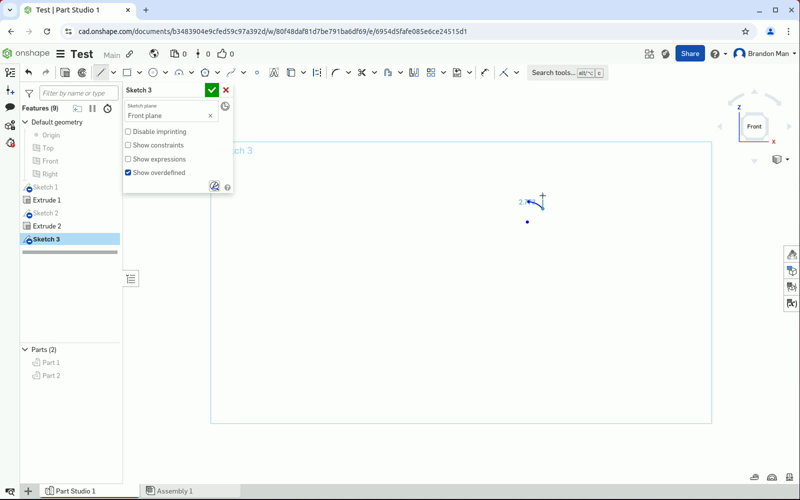
click(542, 195)
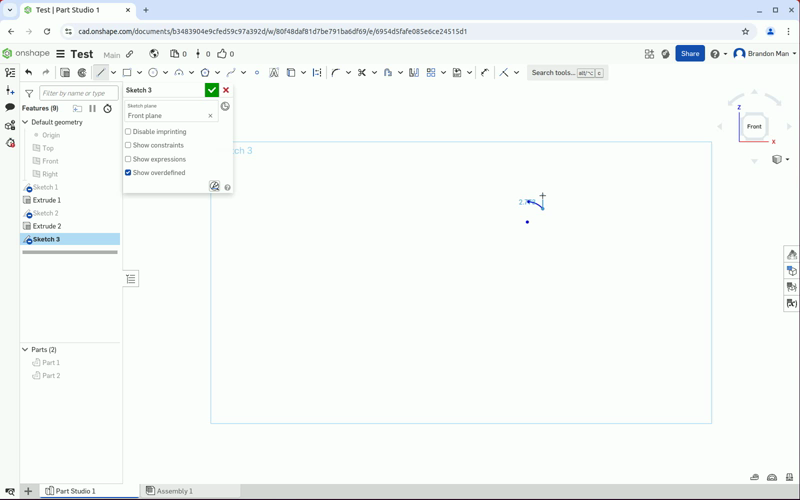
key_up(shift)
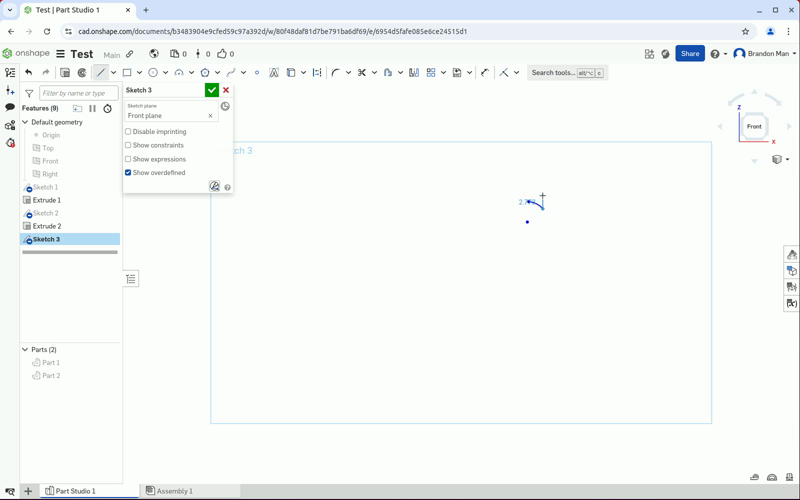
key(esc)
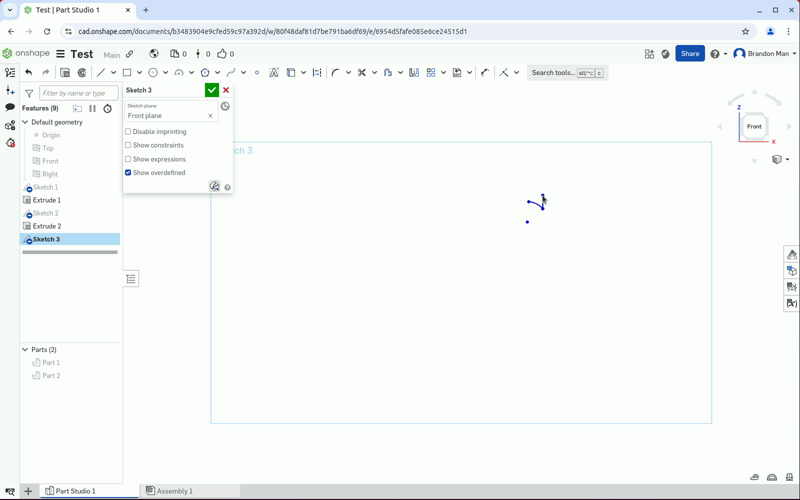
key(a)
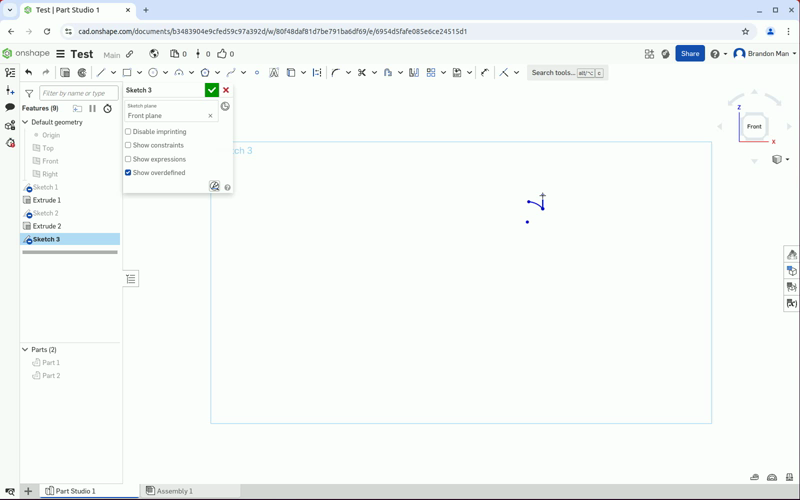
mouse_move(542, 195)
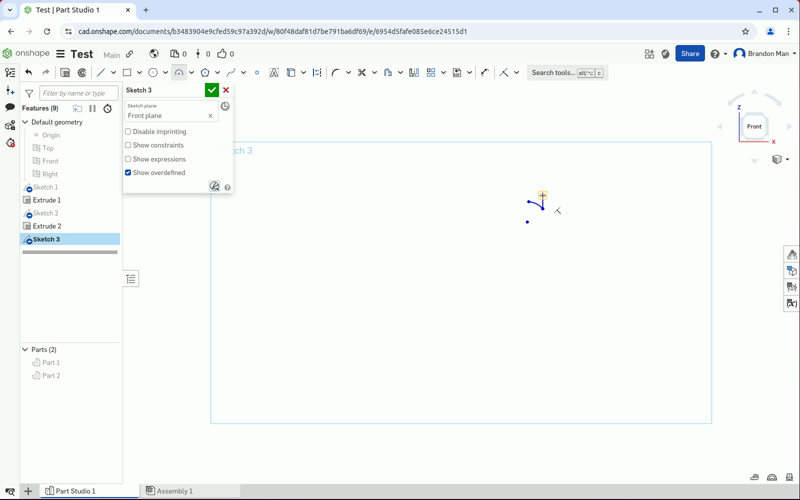
click(542, 195)
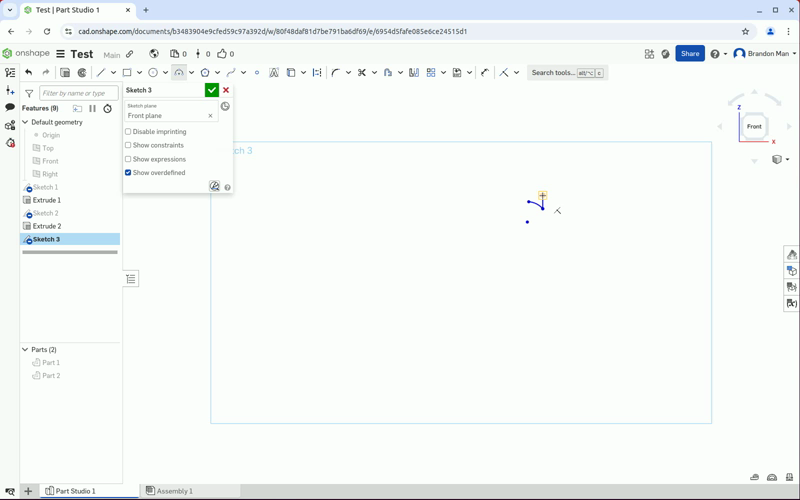
mouse_move(528, 201)
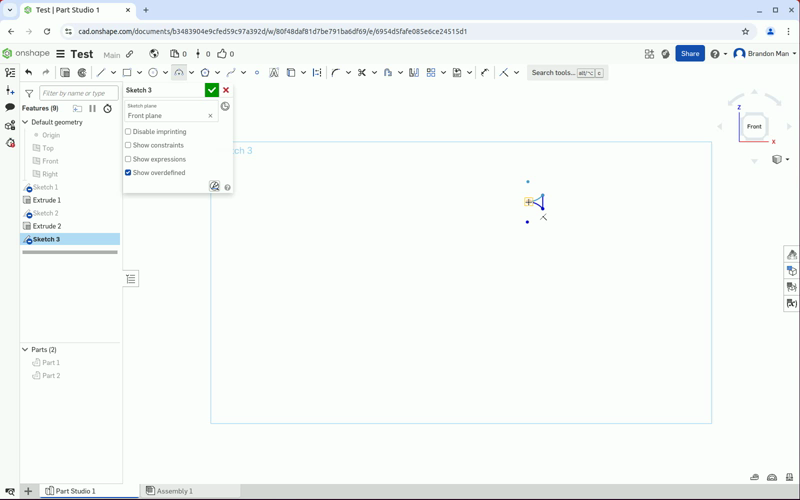
click(528, 201)
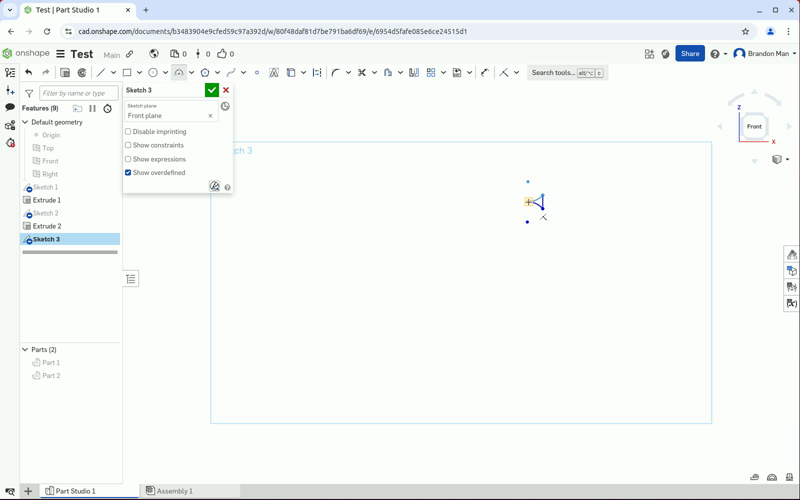
key_down(shift)
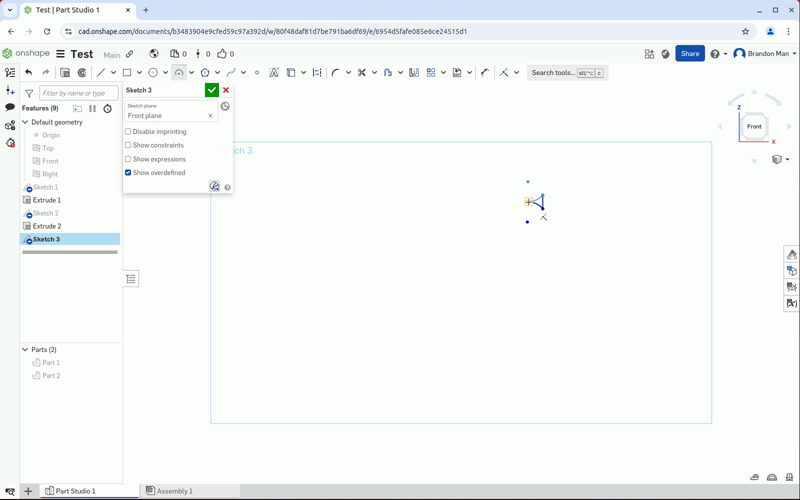
mouse_move(536, 200)
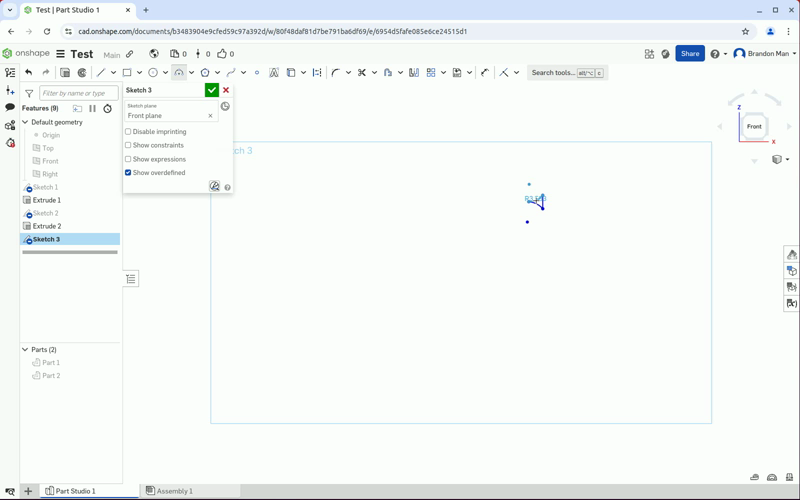
scroll(6)
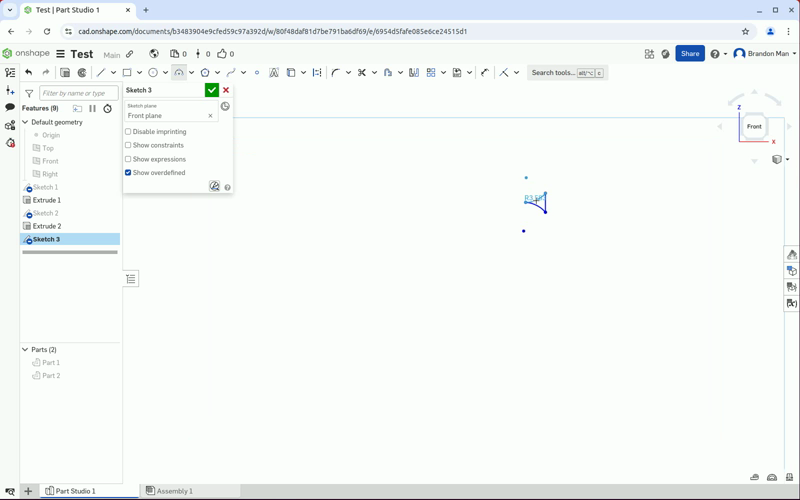
scroll(6)
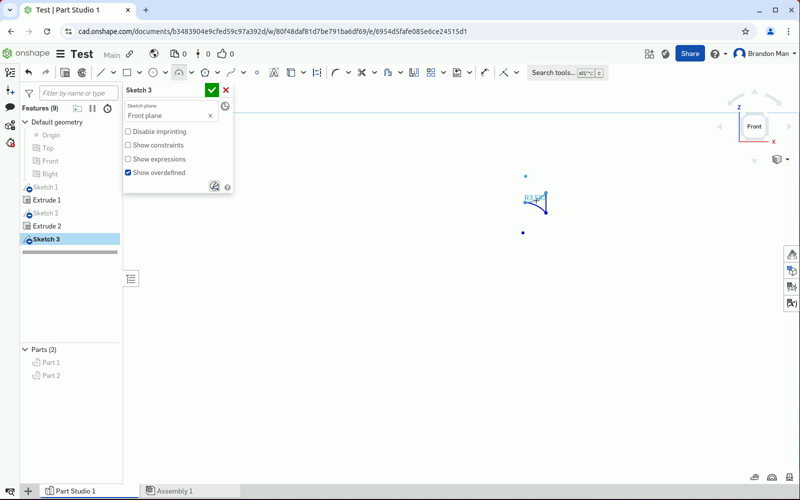
scroll(6)
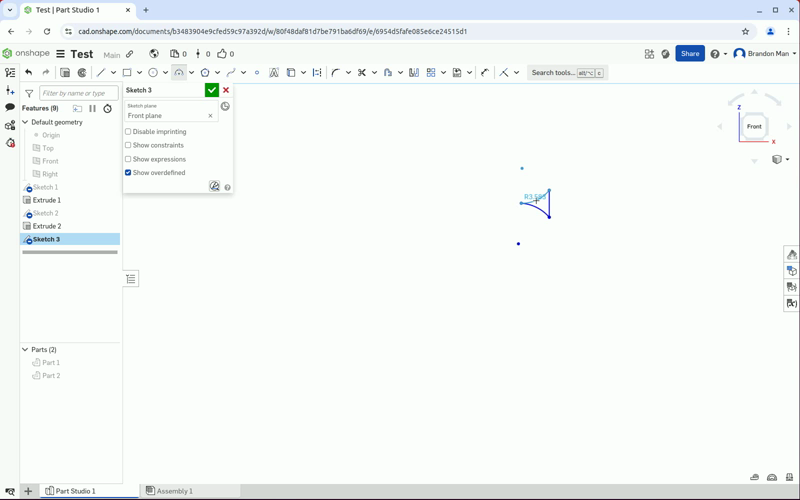
scroll(6)
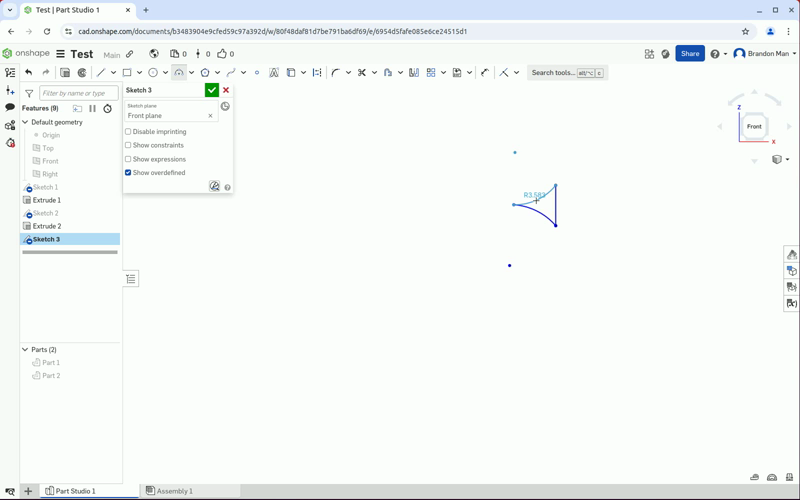
scroll(6)
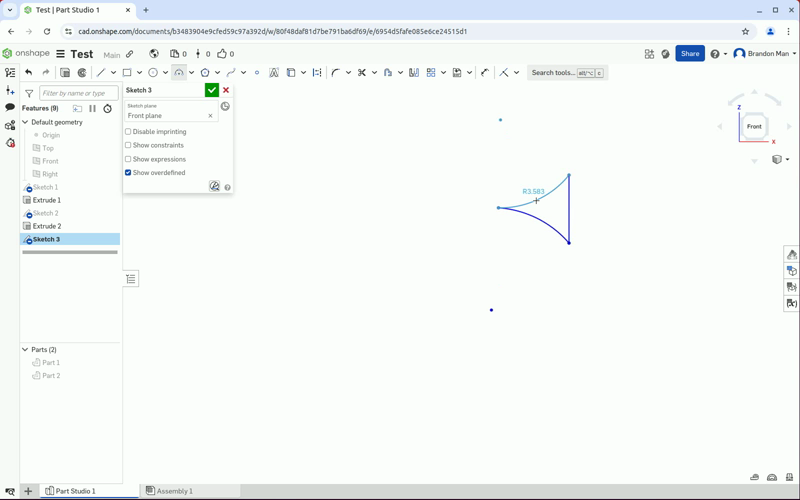
scroll(6)
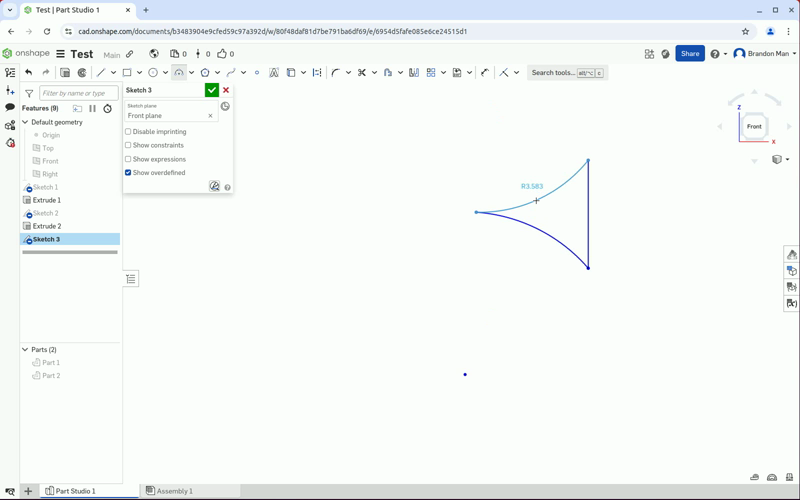
scroll(6)
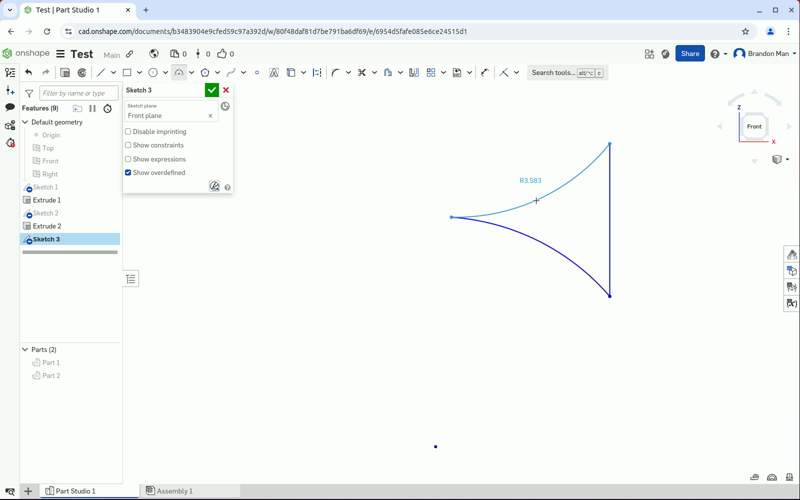
click(536, 200)
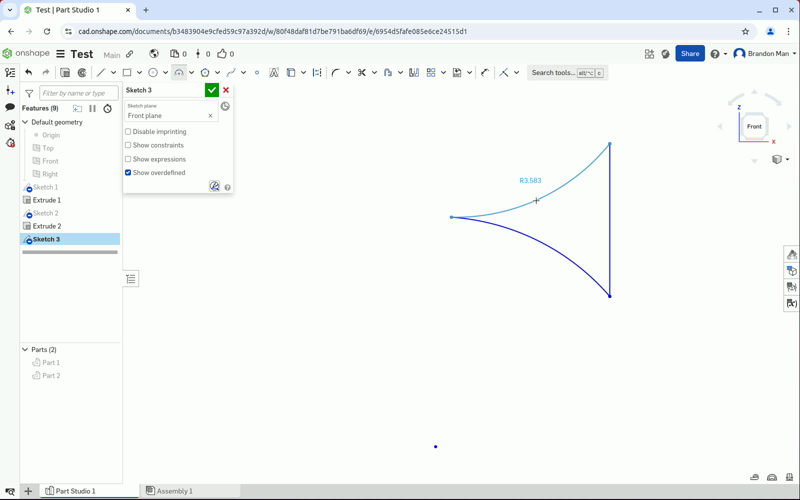
scroll(-6)
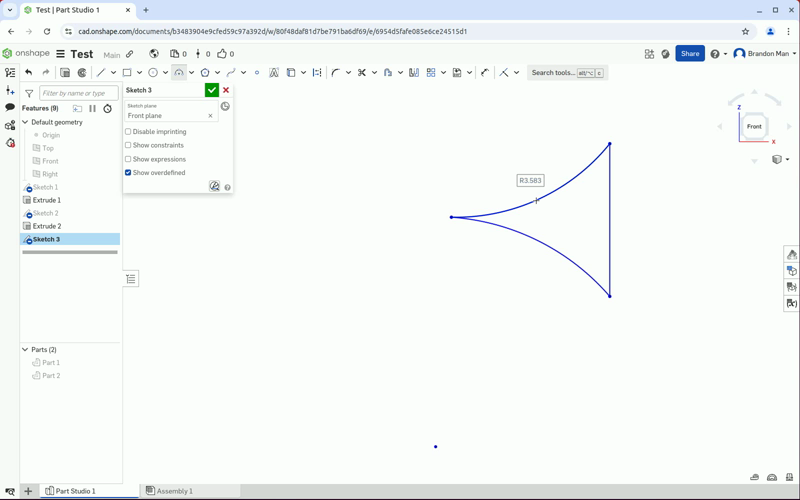
scroll(-6)
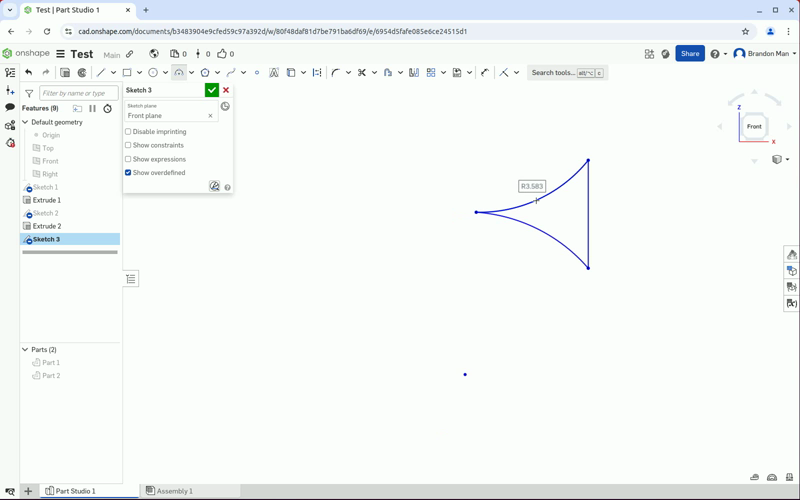
scroll(-6)
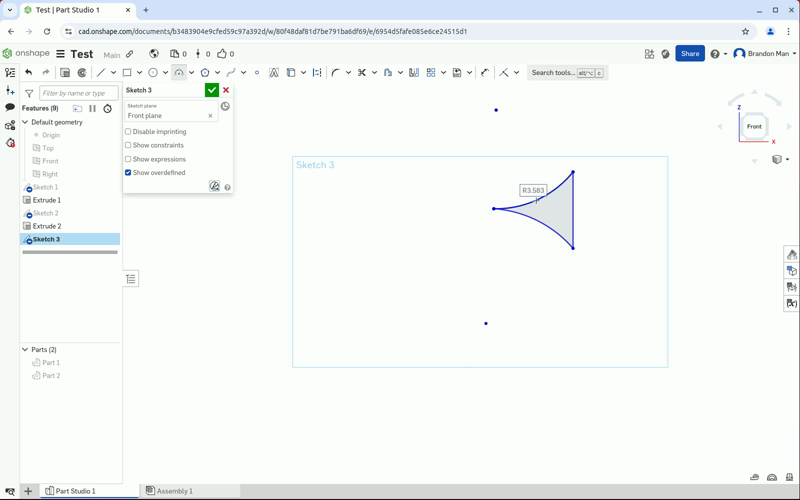
scroll(-6)
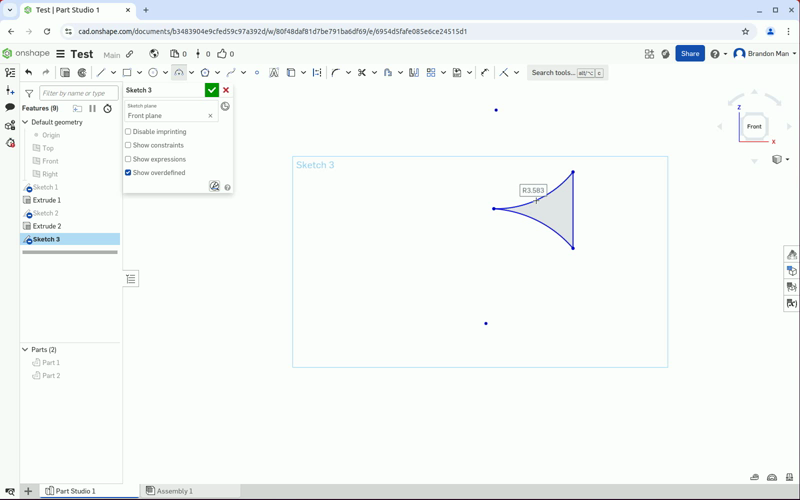
scroll(-6)
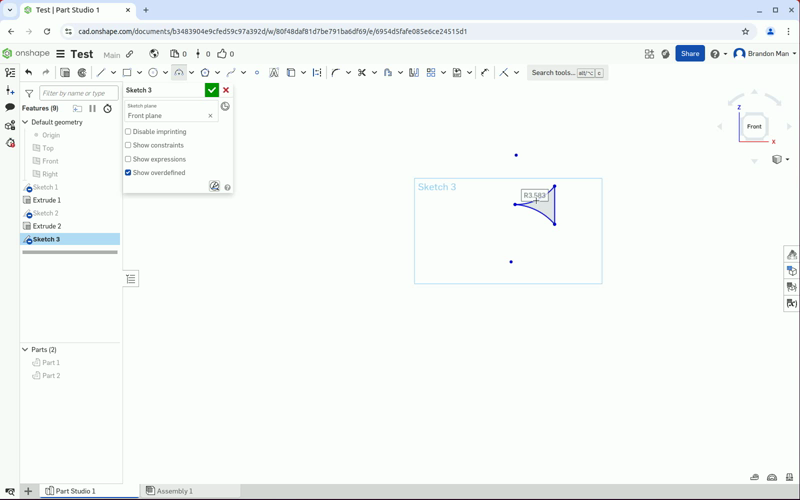
scroll(-6)
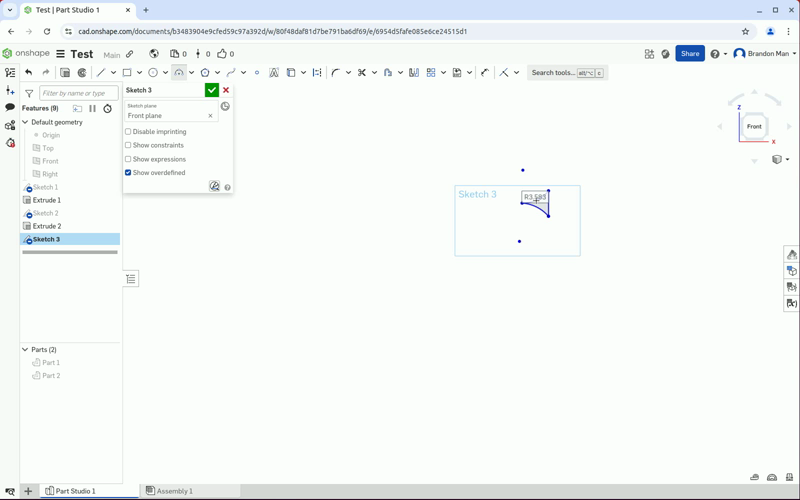
scroll(-6)
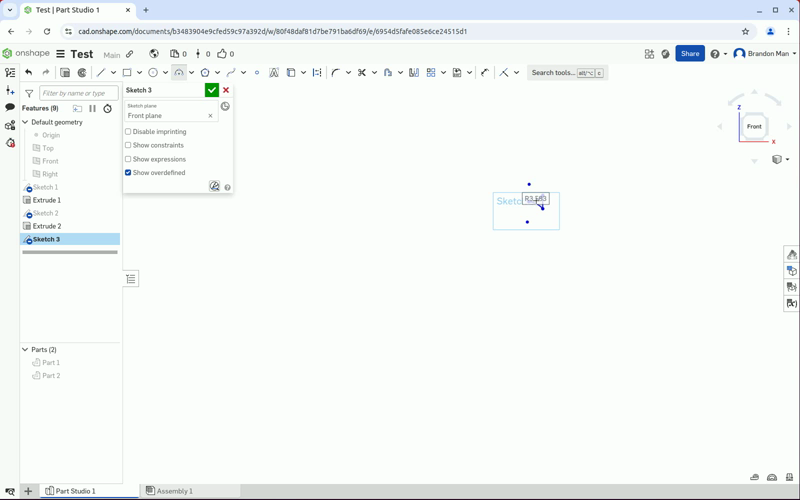
key_up(shift)
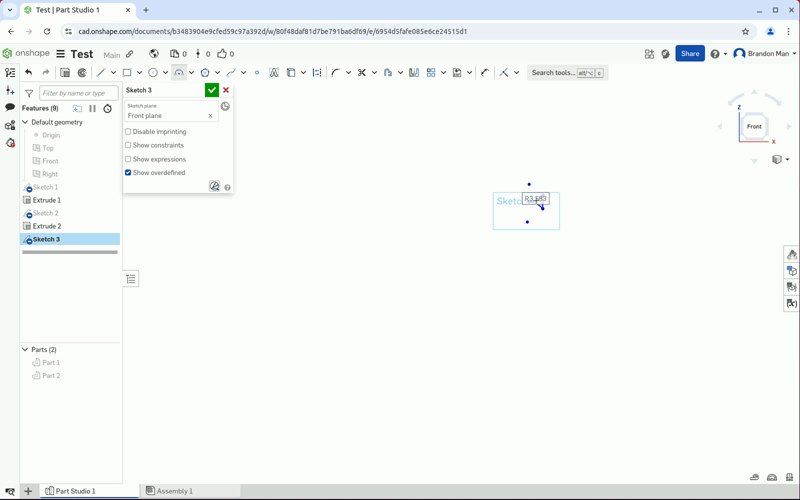
key(esc)
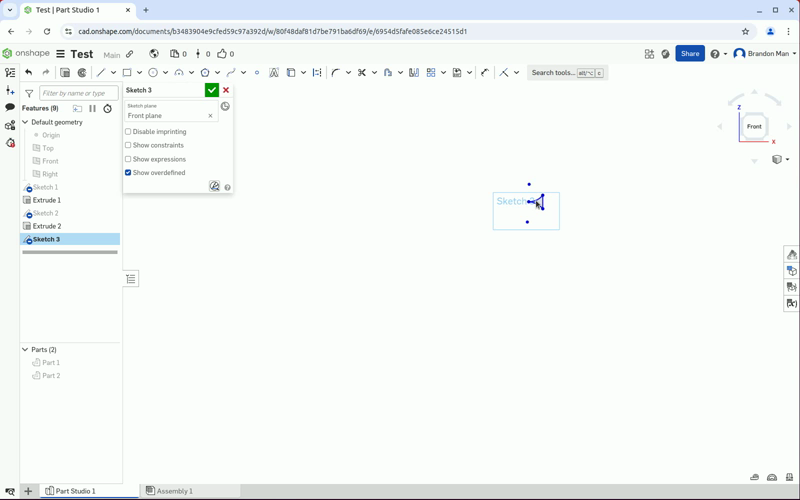
mouse_move(529, 202)
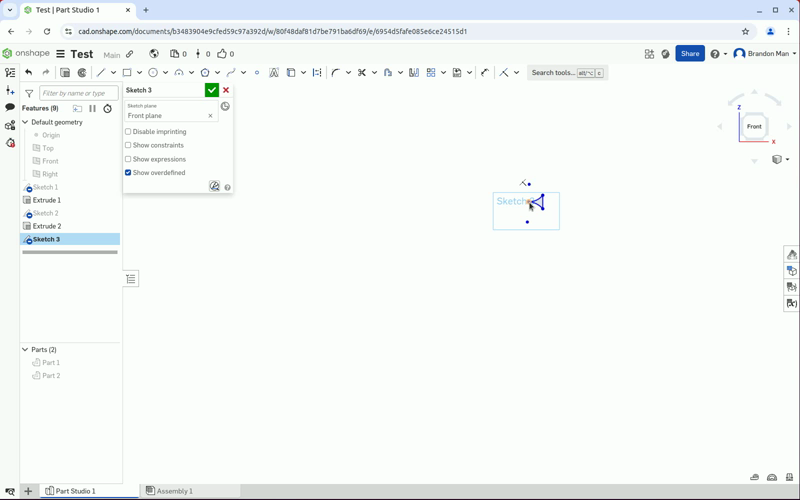
scroll(6)
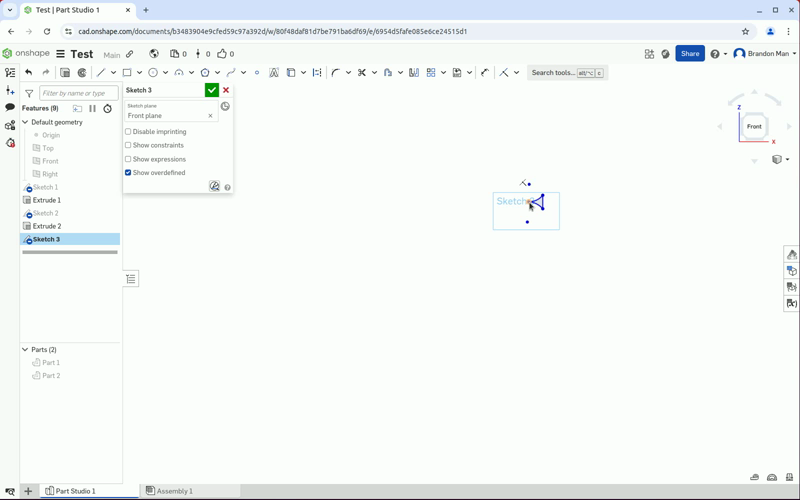
scroll(6)
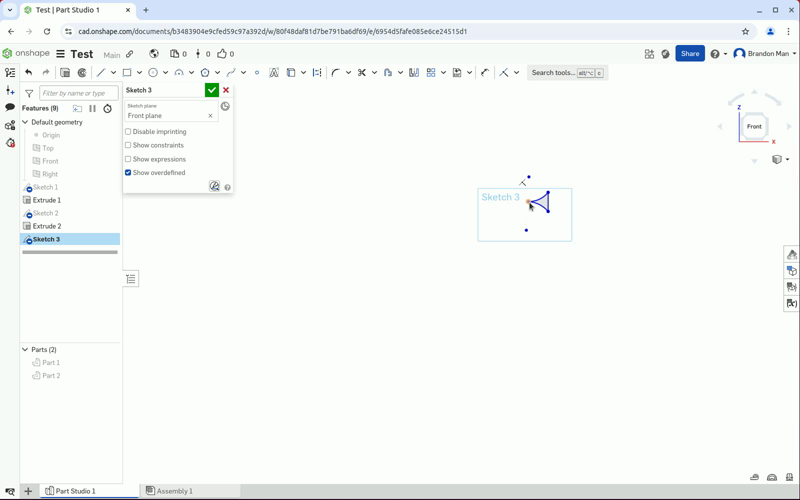
scroll(6)
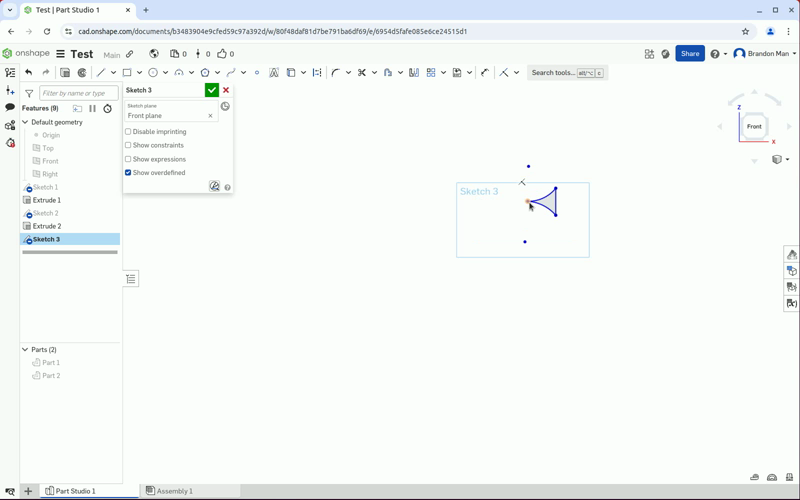
scroll(6)
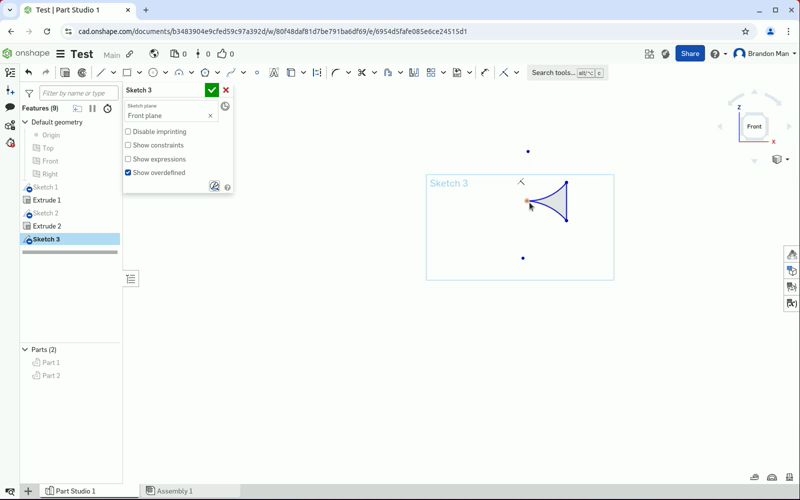
scroll(6)
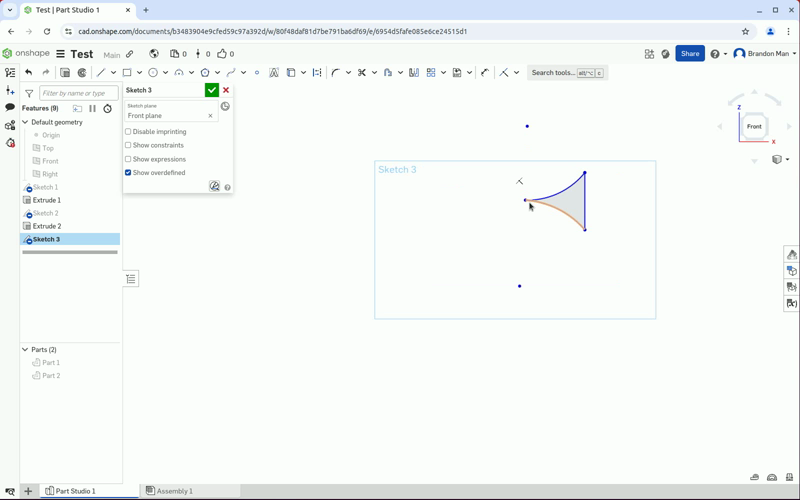
scroll(6)
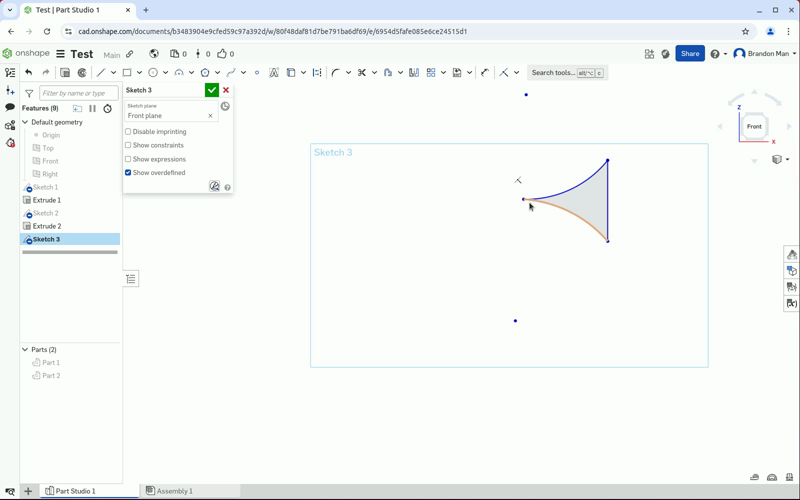
scroll(6)
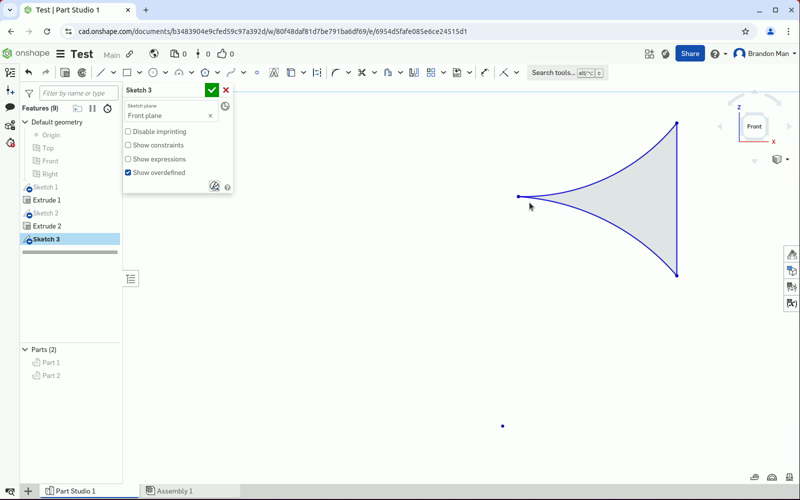
click(529, 202)
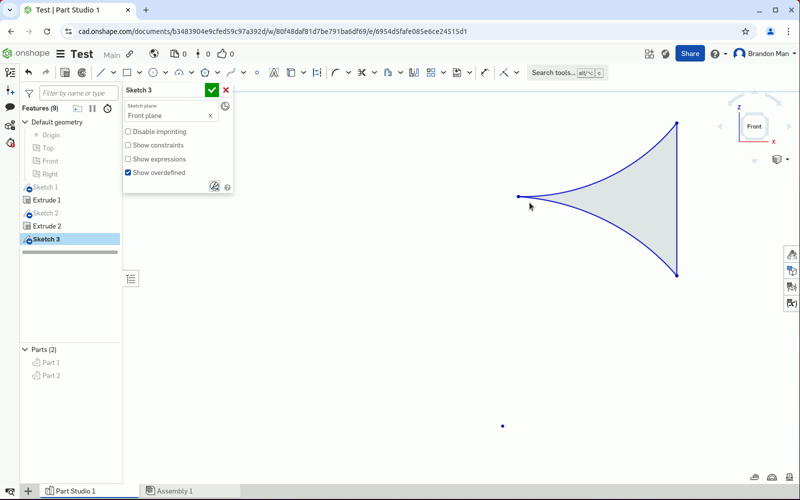
scroll(-6)
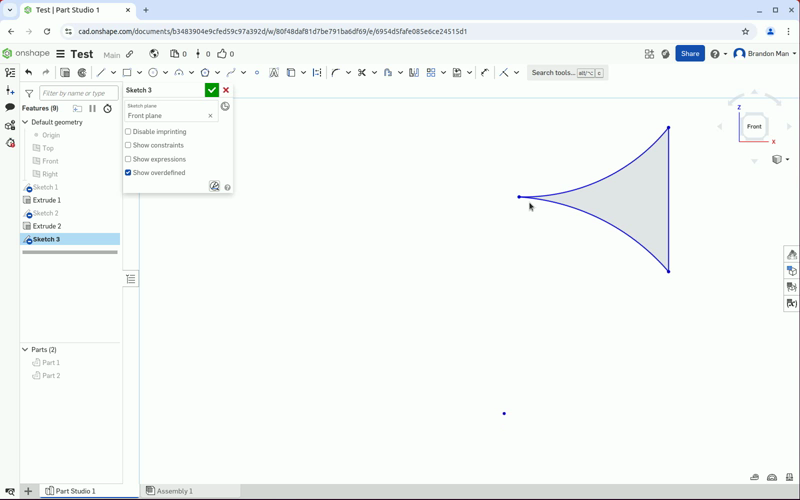
scroll(-6)
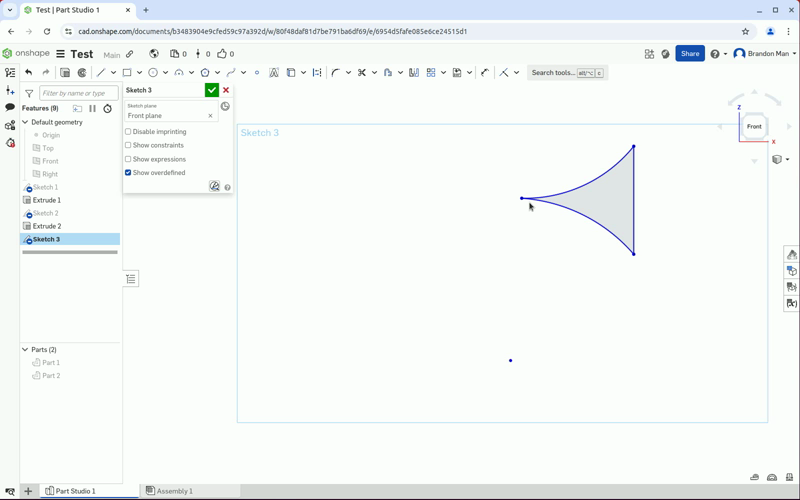
scroll(-6)
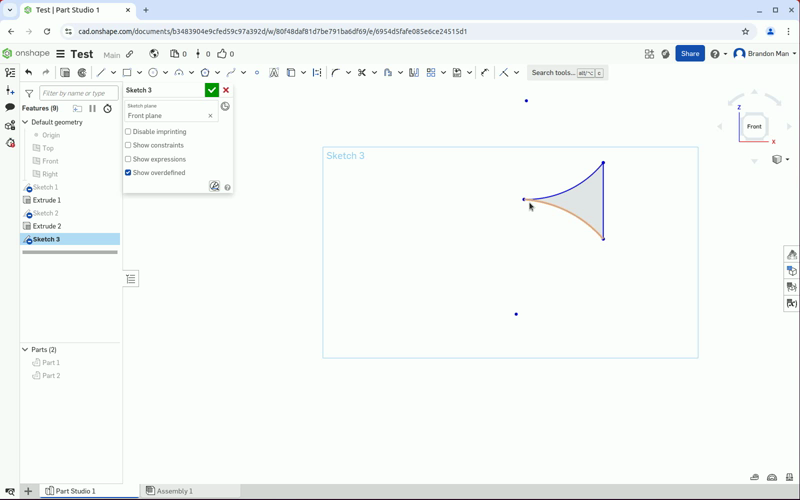
scroll(-6)
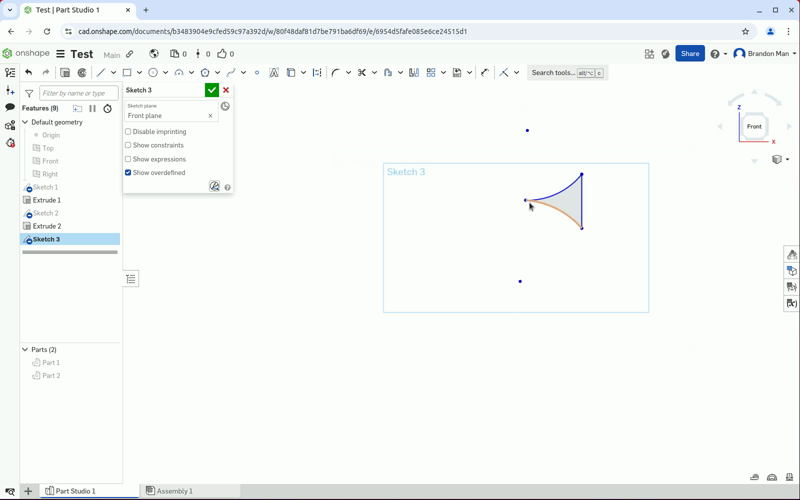
scroll(-6)
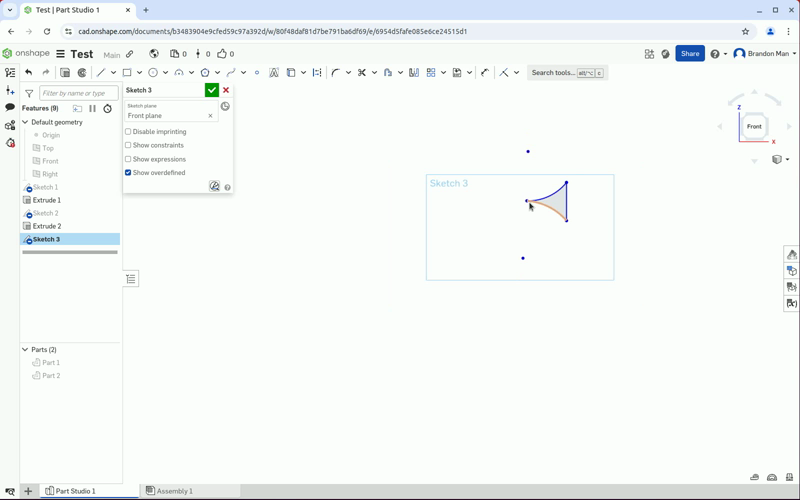
scroll(-6)
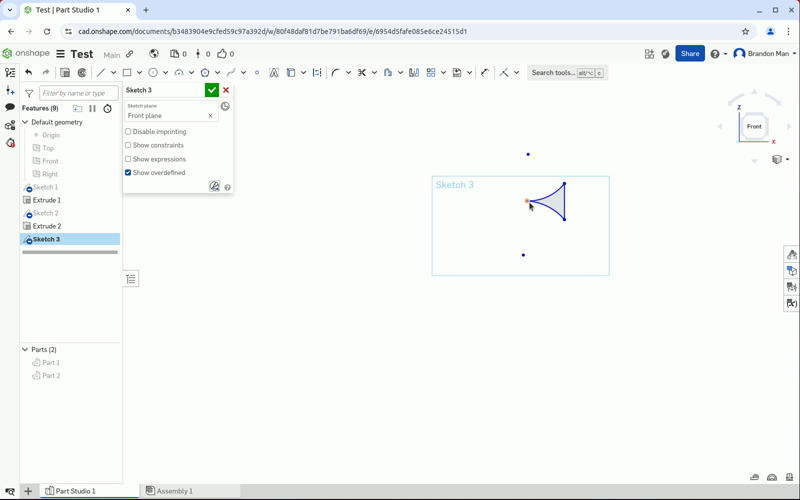
scroll(-6)
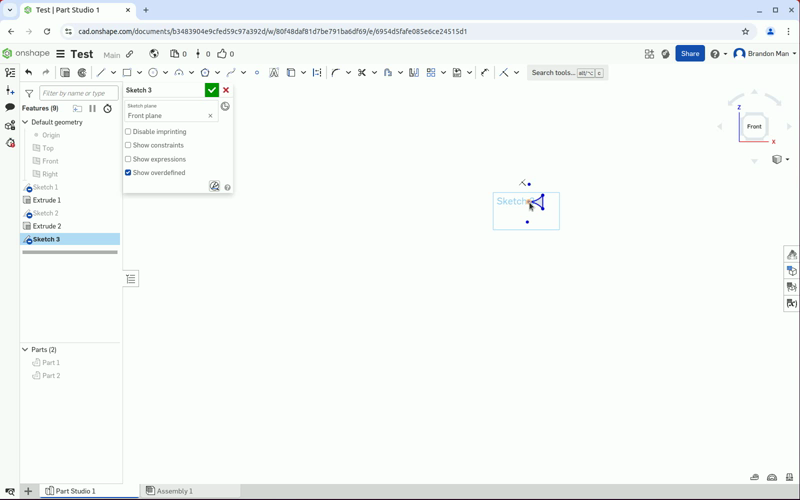
mouse_move(73, 352)
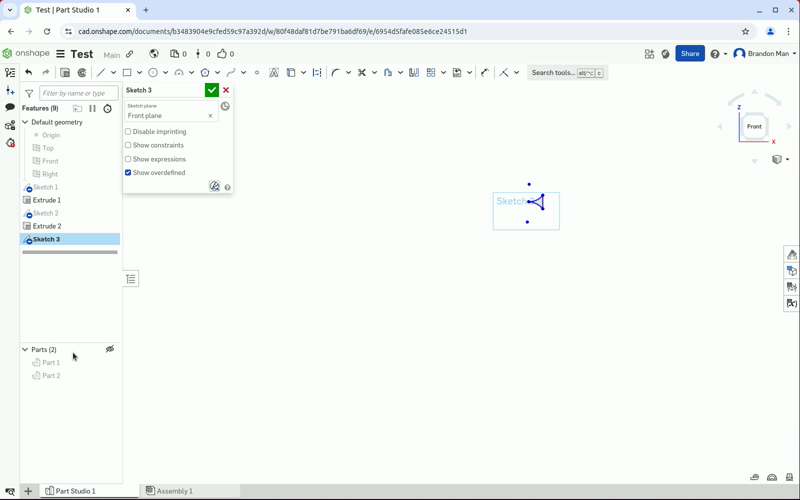
key(shift+y)
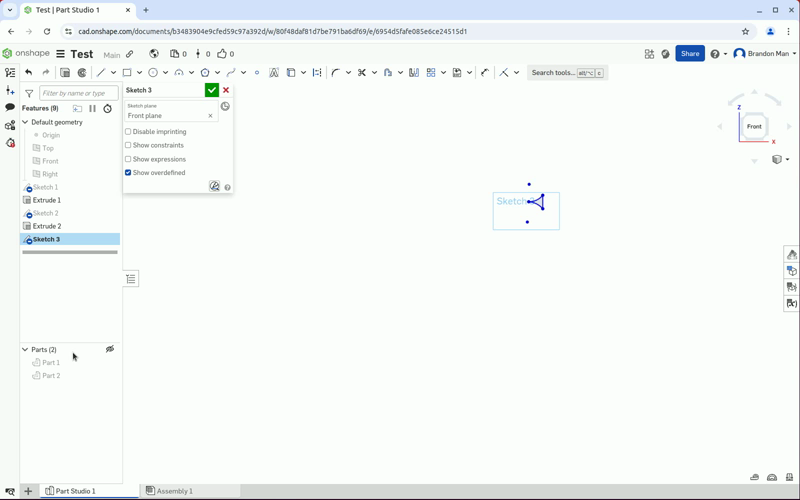
key(shift+e)
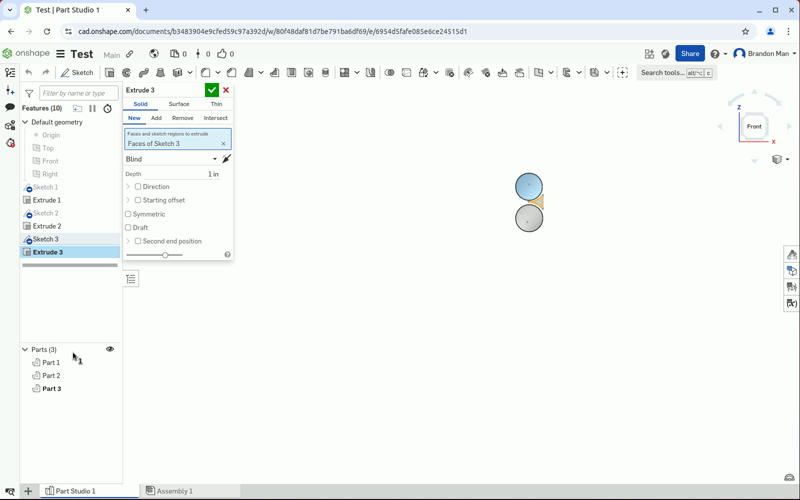
mouse_move(143, 106)
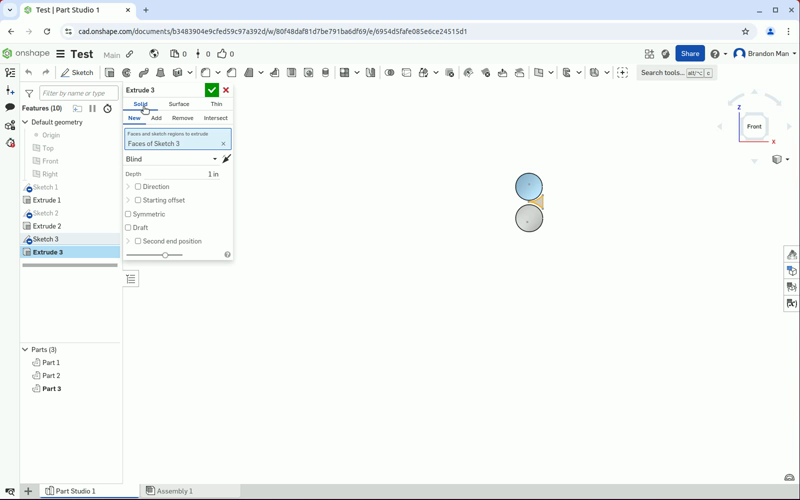
click(143, 106)
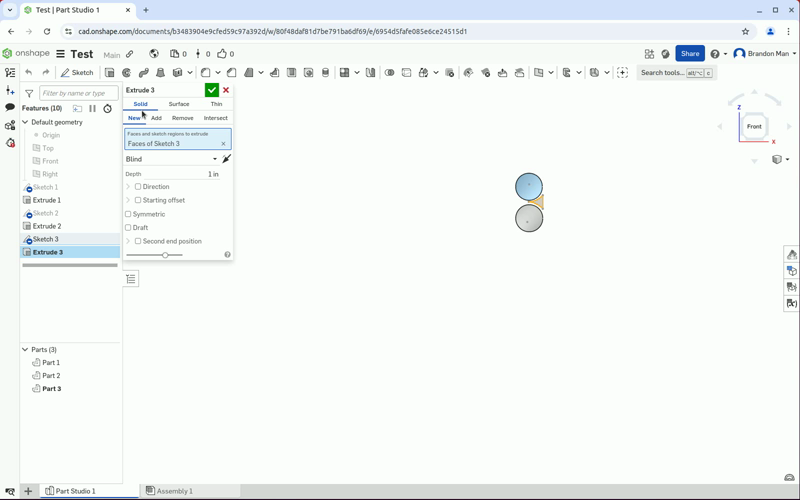
mouse_move(137, 120)
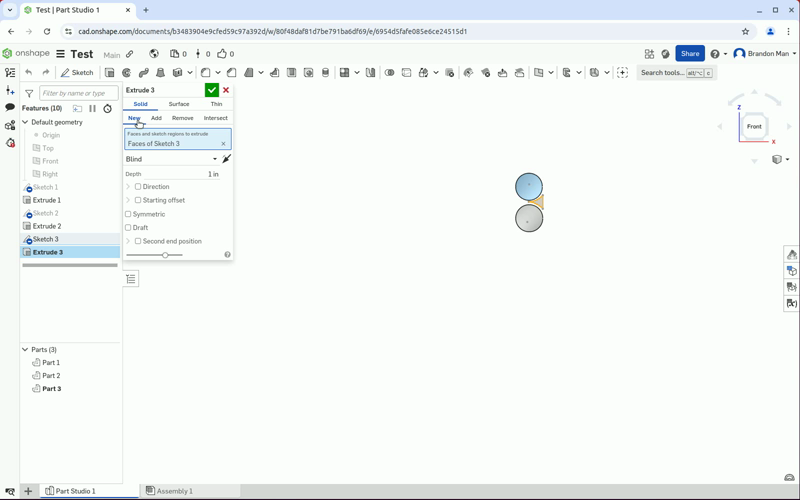
click(137, 120)
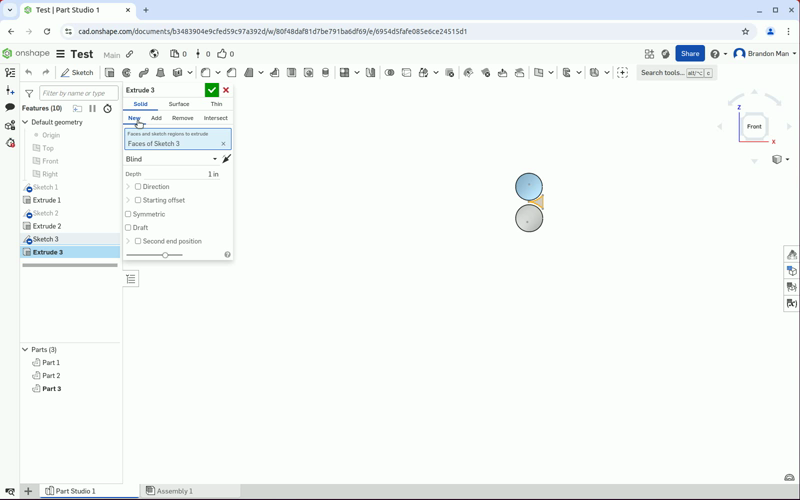
key(tab, 4)
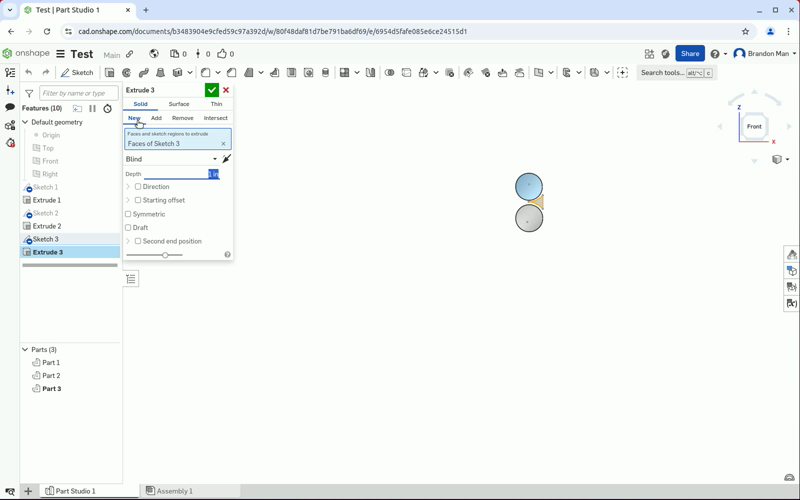
text(22.145)
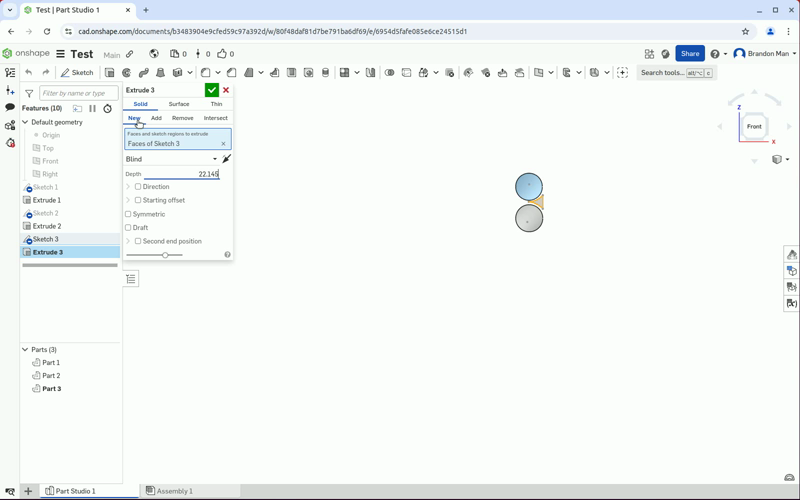
key(enter)
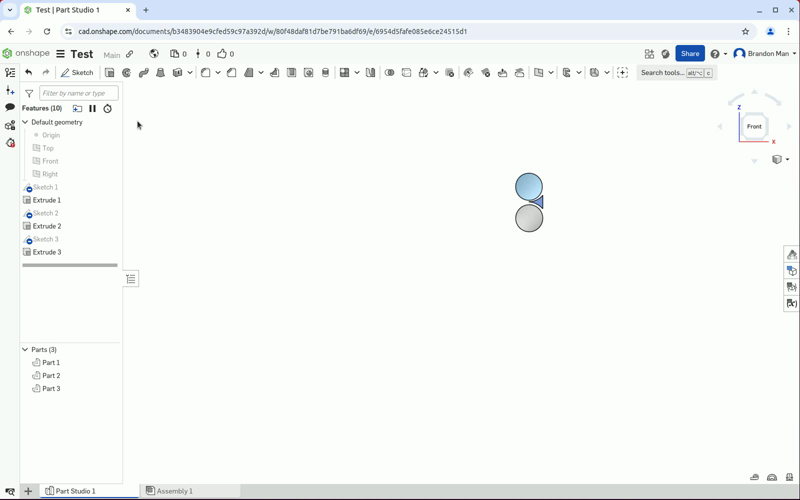
key(shift+h)
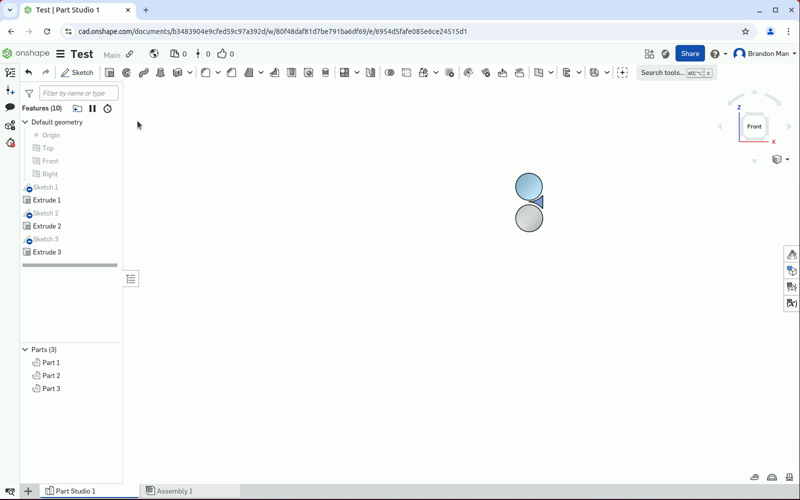
key(shift+h)
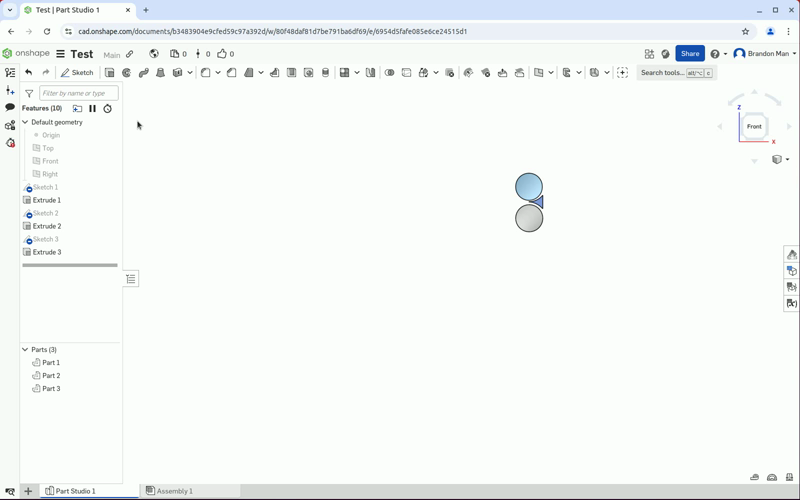
mouse_move(73, 189)
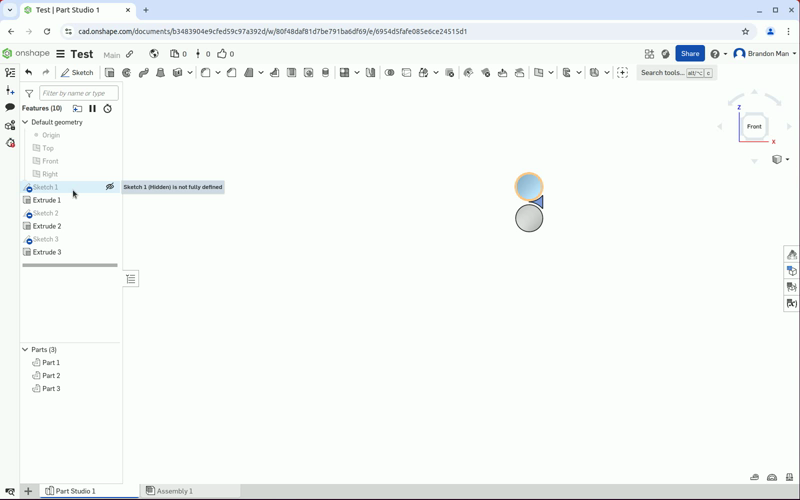
click(73, 189)
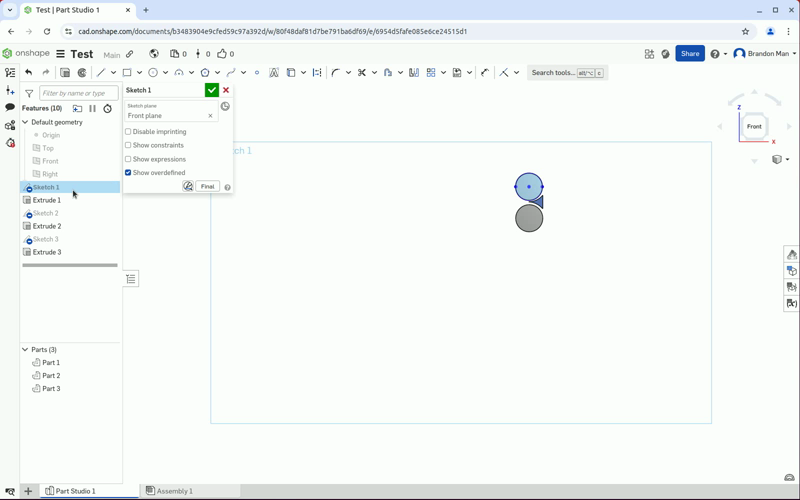
mouse_move(229, 92)
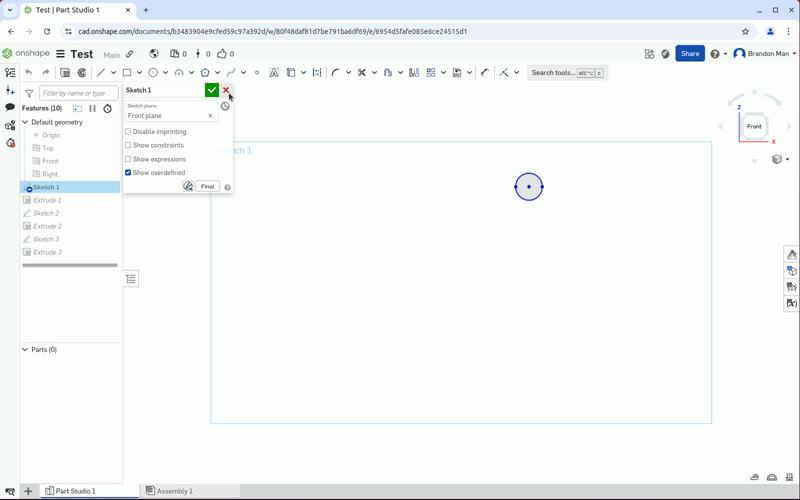
click(229, 92)
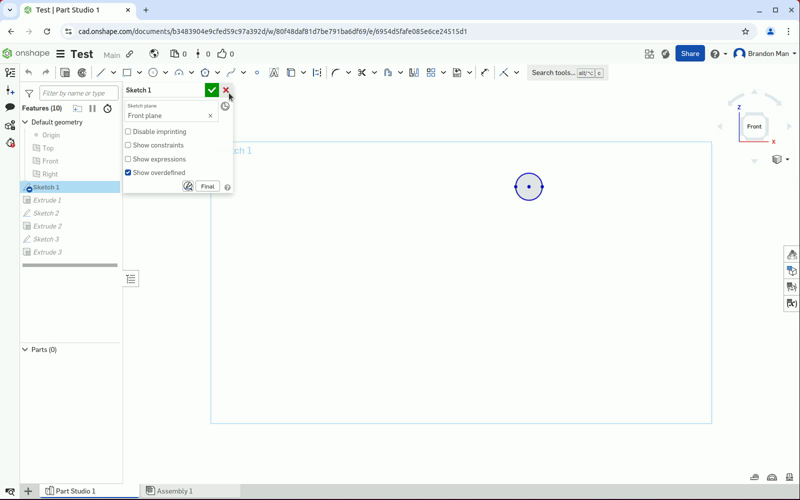
key(shift+s)
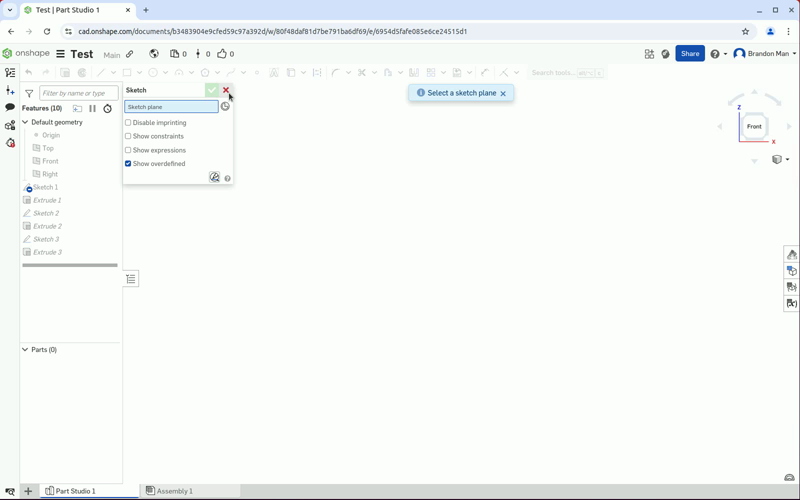
mouse_move(73, 163)
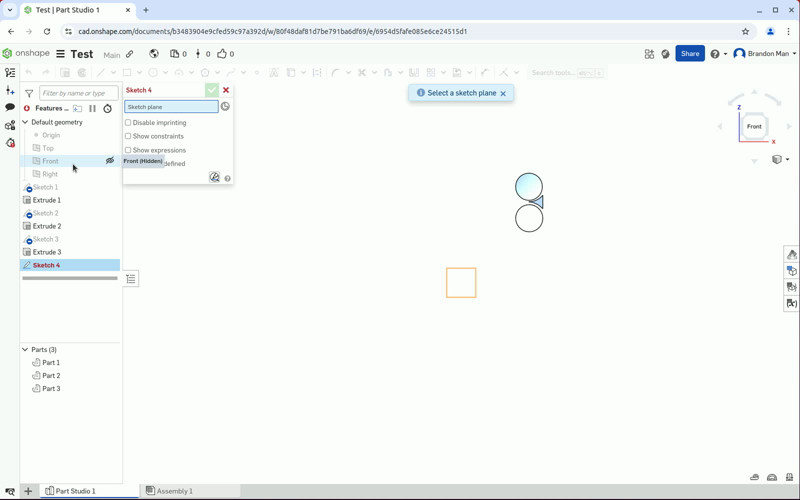
click(73, 163)
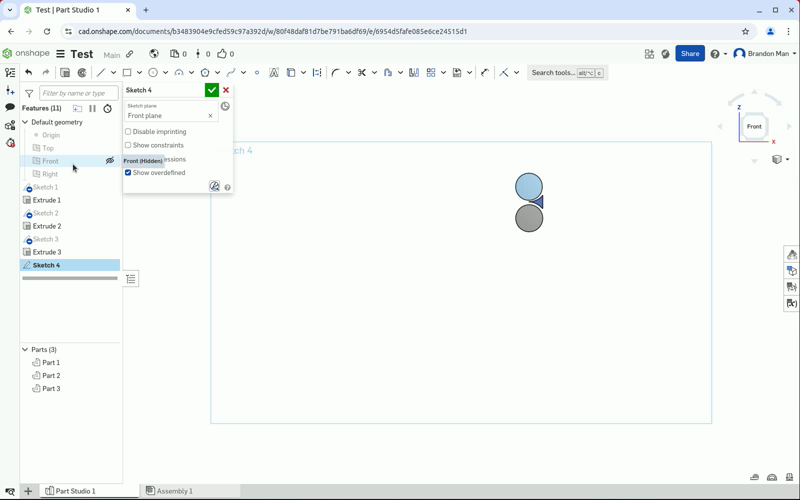
mouse_move(73, 352)
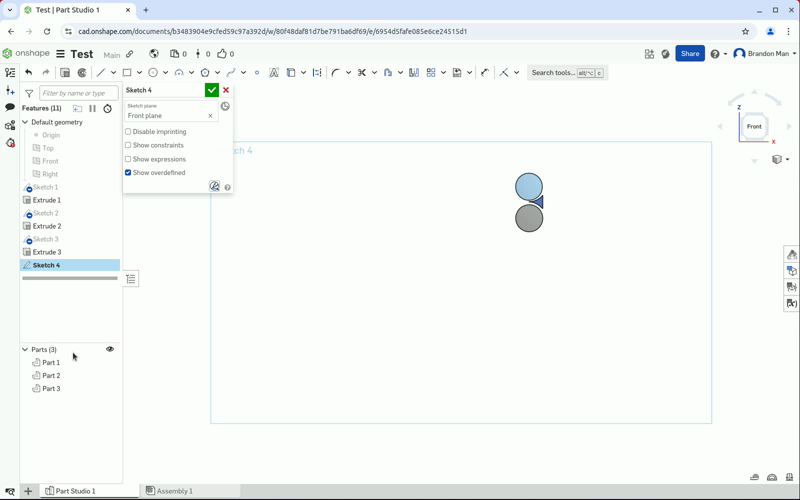
key(y)
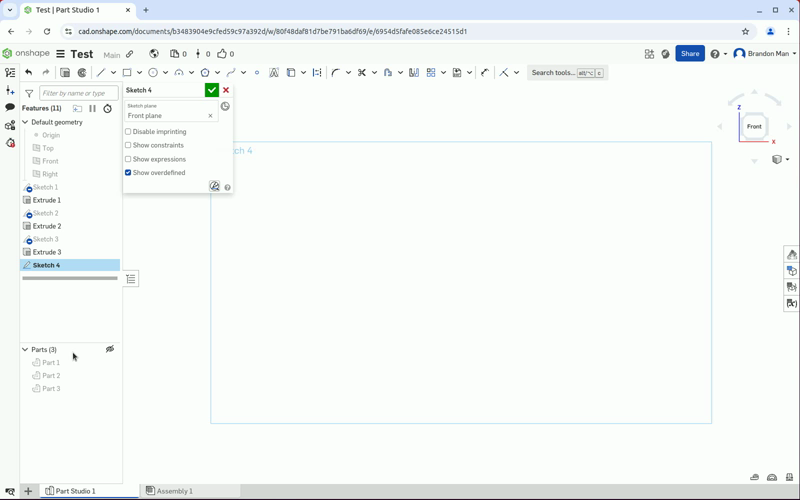
key(a)
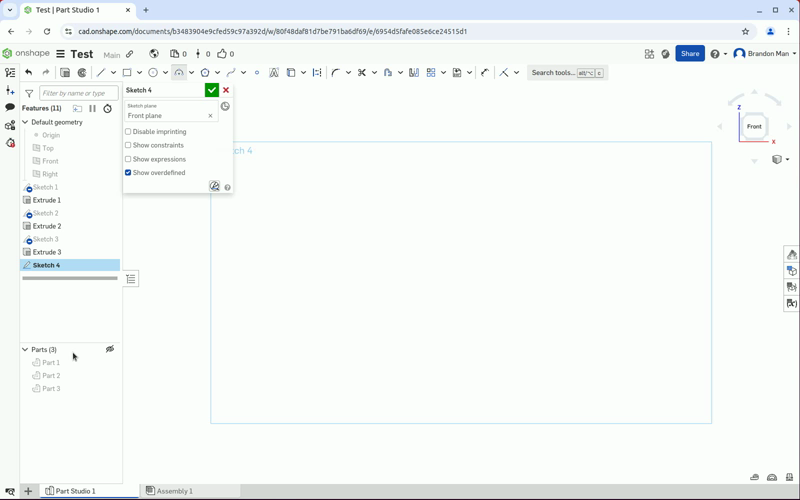
key_down(shift)
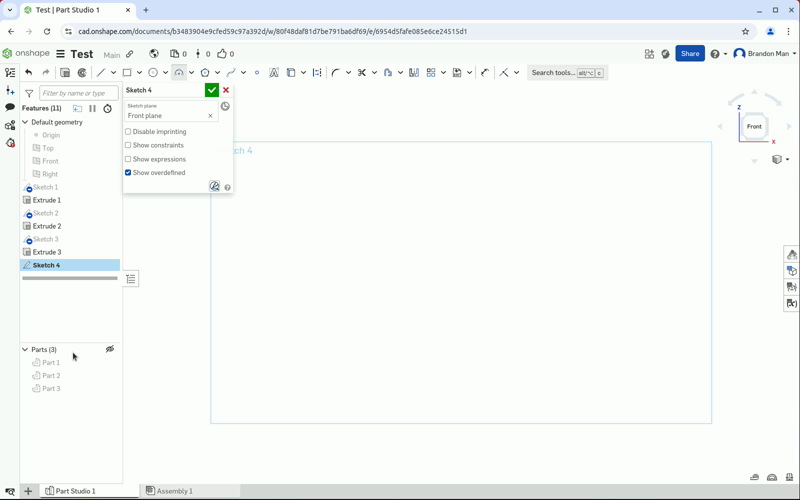
mouse_move(515, 196)
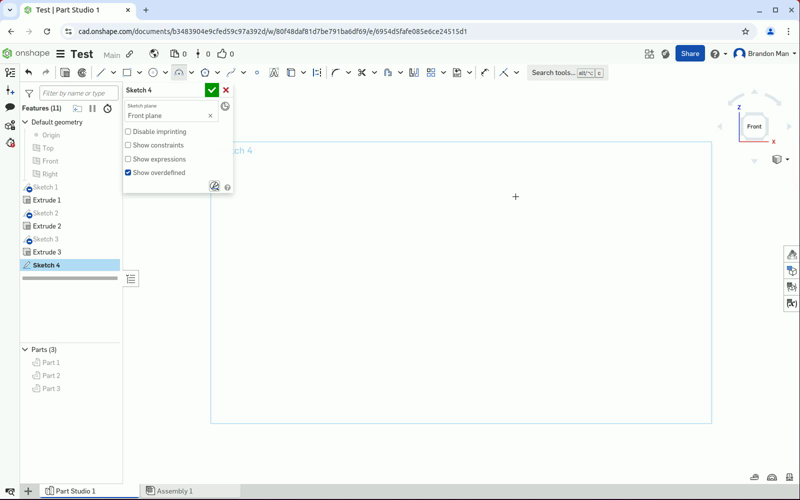
click(515, 196)
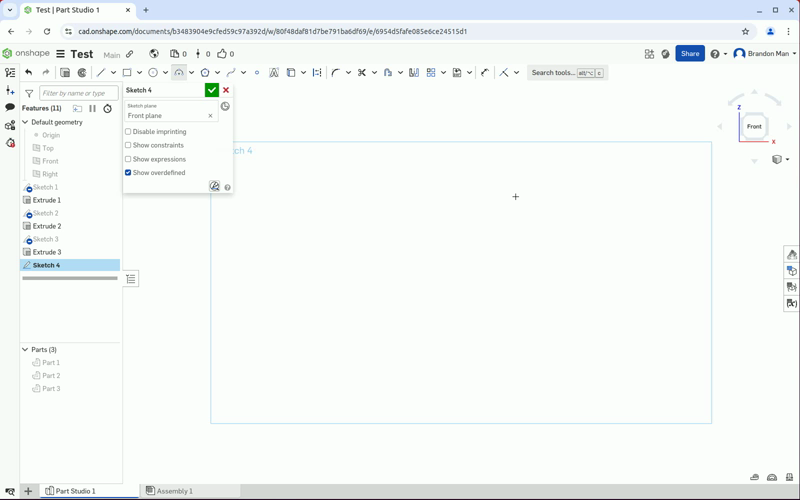
key_up(shift)
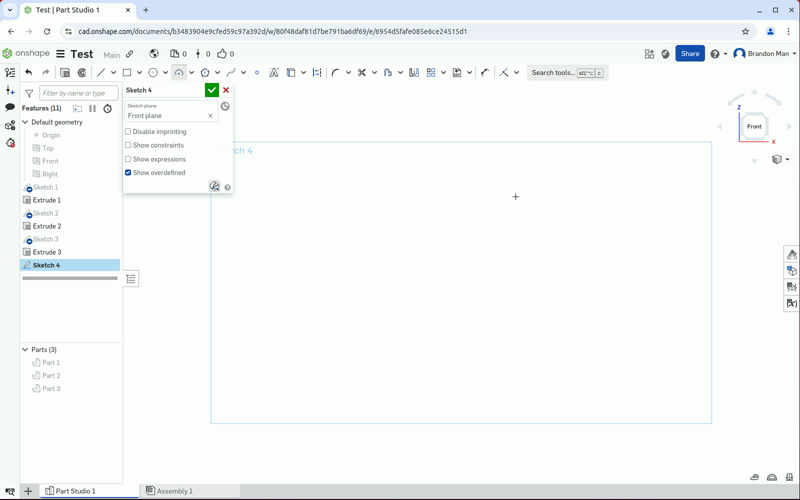
key_down(shift)
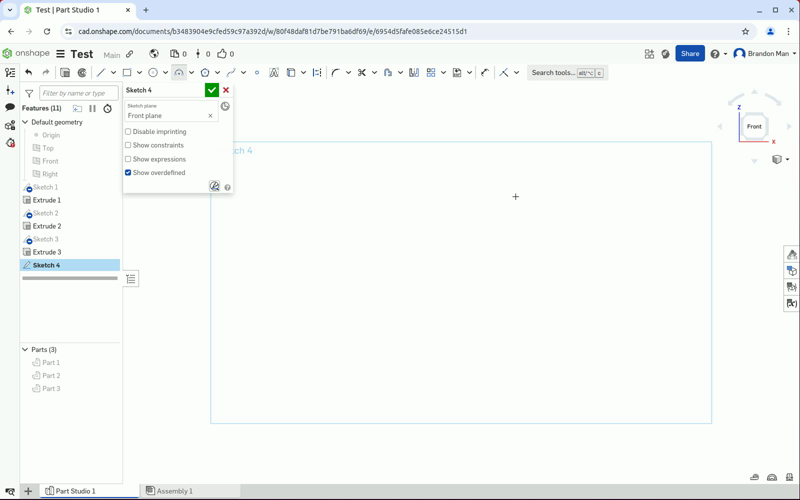
mouse_move(542, 196)
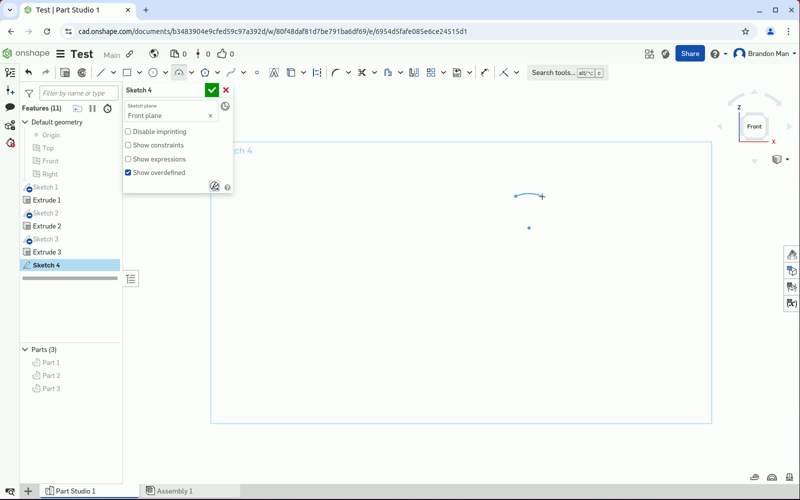
click(542, 196)
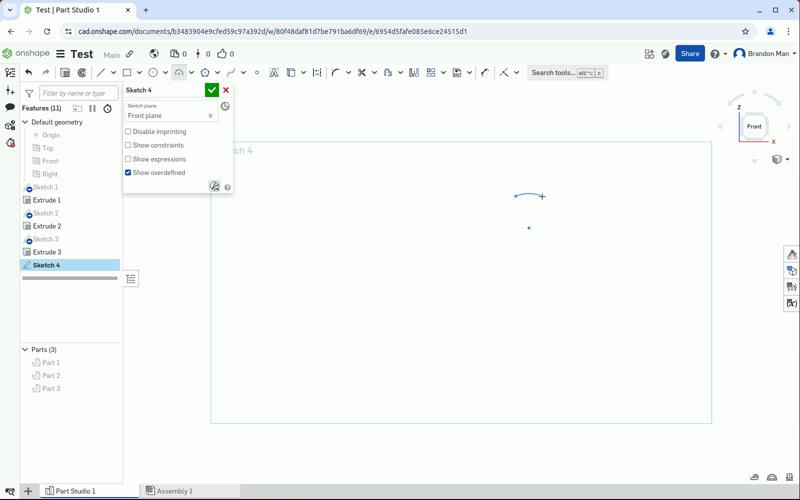
mouse_move(529, 202)
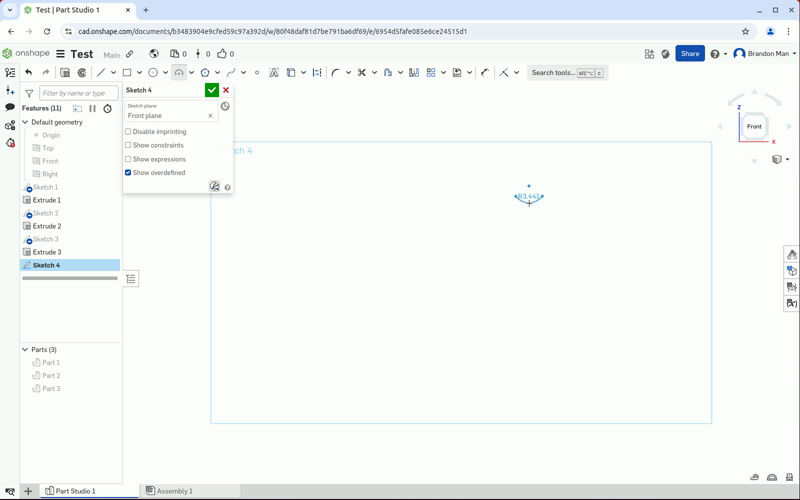
click(529, 202)
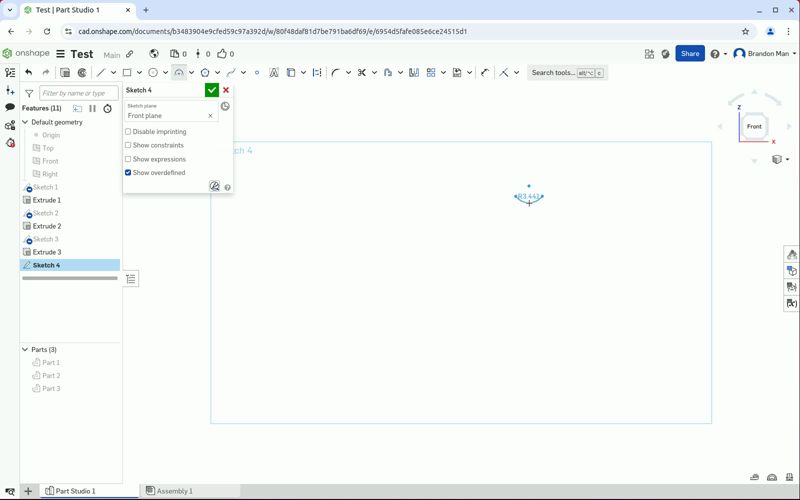
key_up(shift)
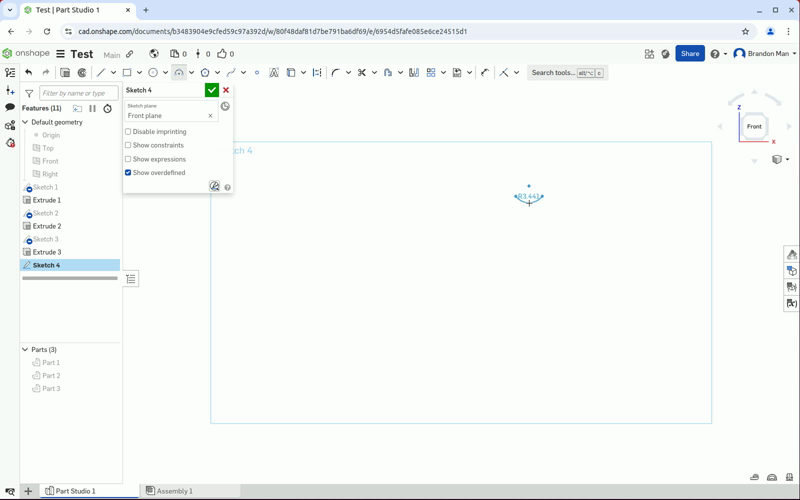
key(esc)
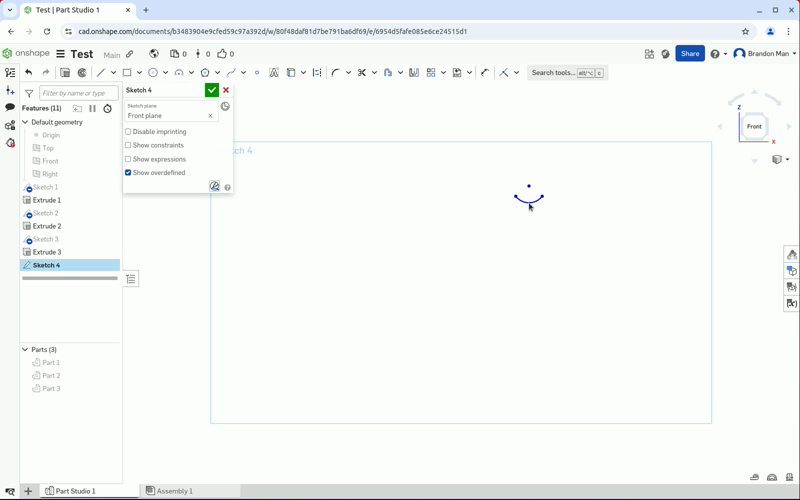
key(l)
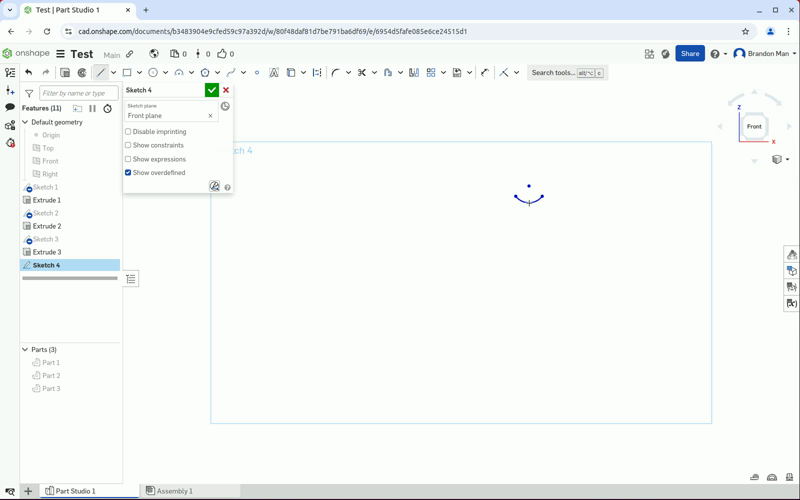
mouse_move(542, 196)
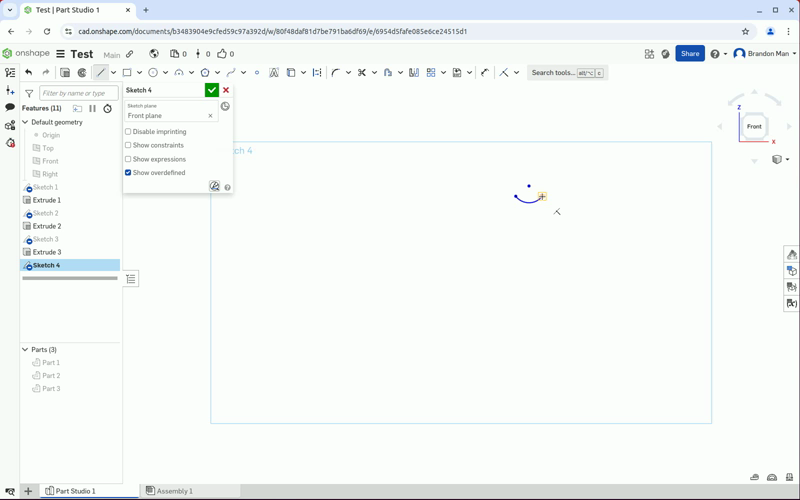
click(542, 196)
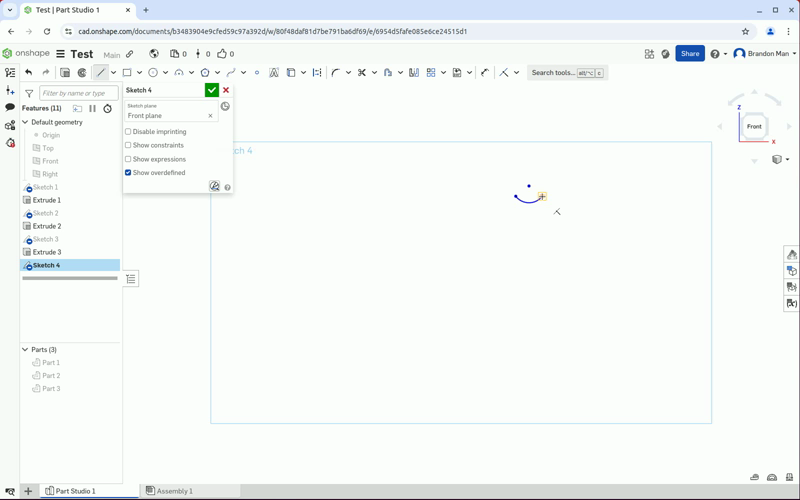
key_down(shift)
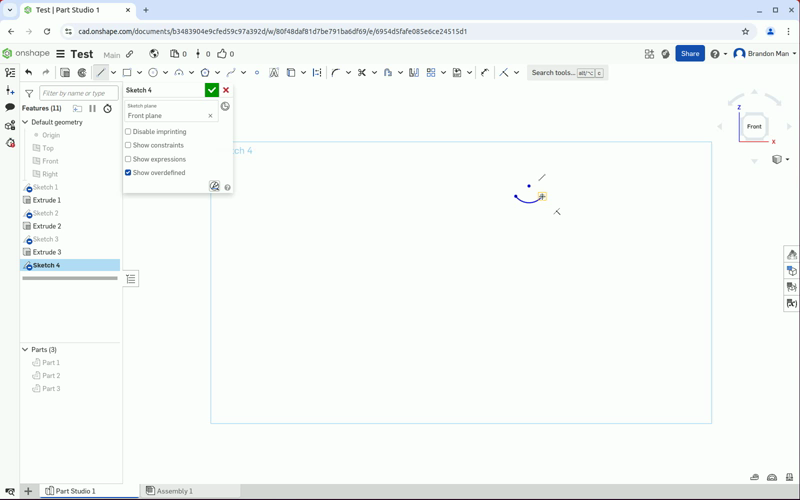
mouse_move(572, 196)
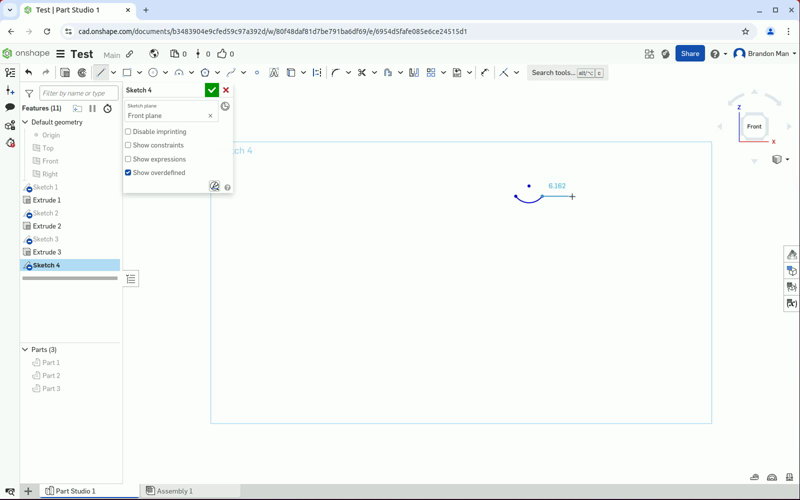
mouse_move(542, 186)
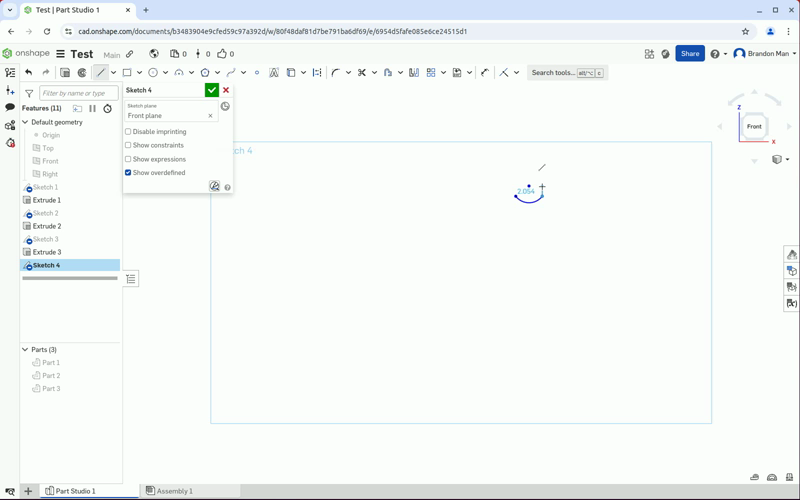
click(542, 186)
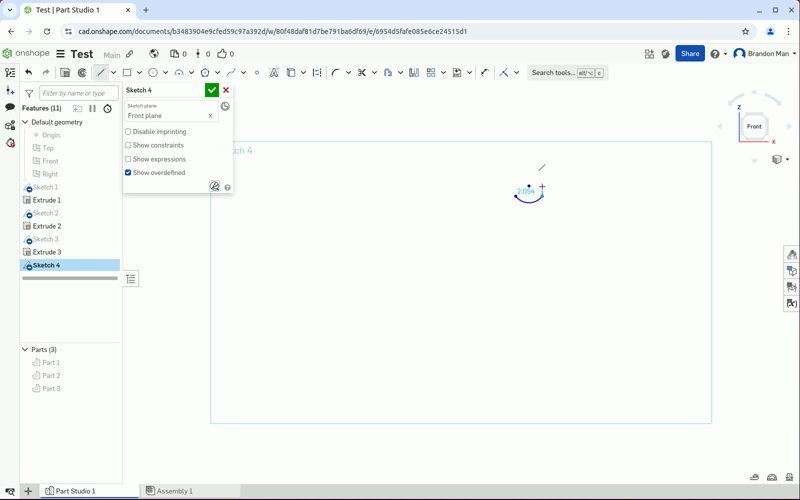
key_up(shift)
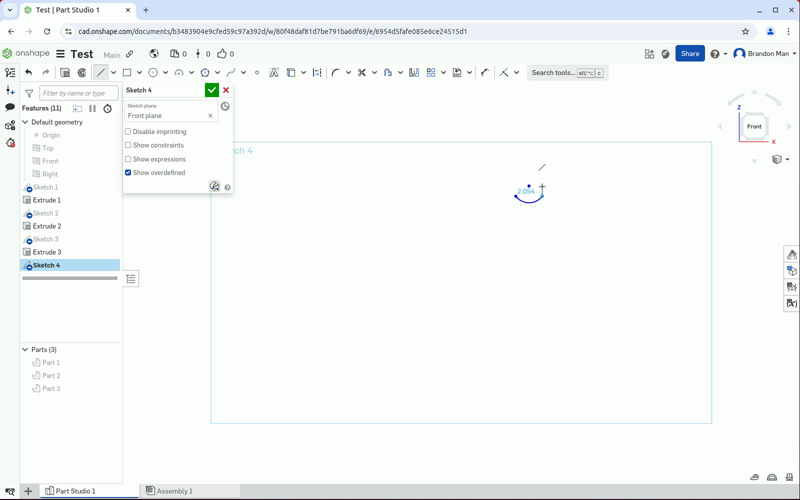
key(esc)
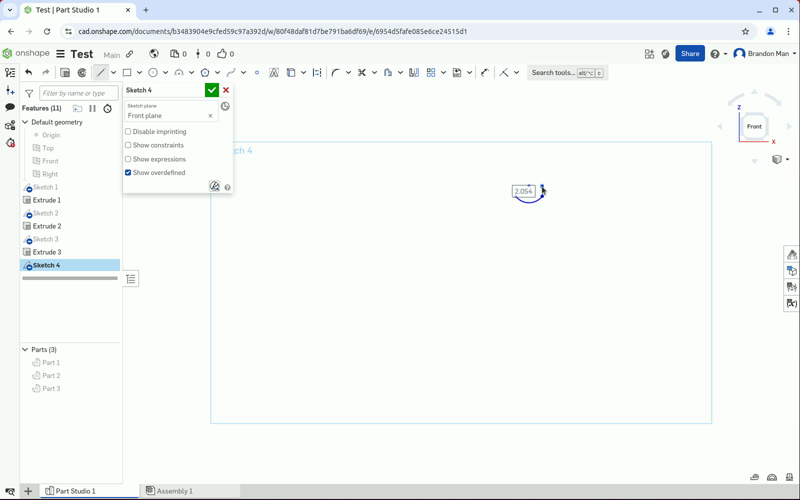
key(a)
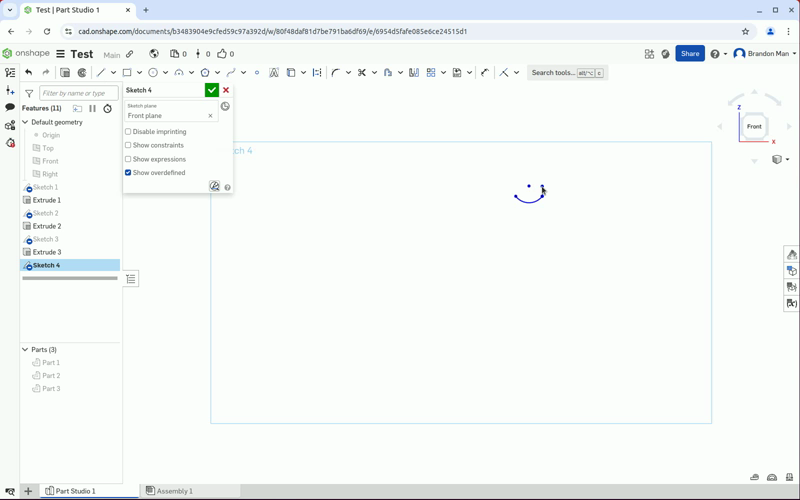
mouse_move(542, 186)
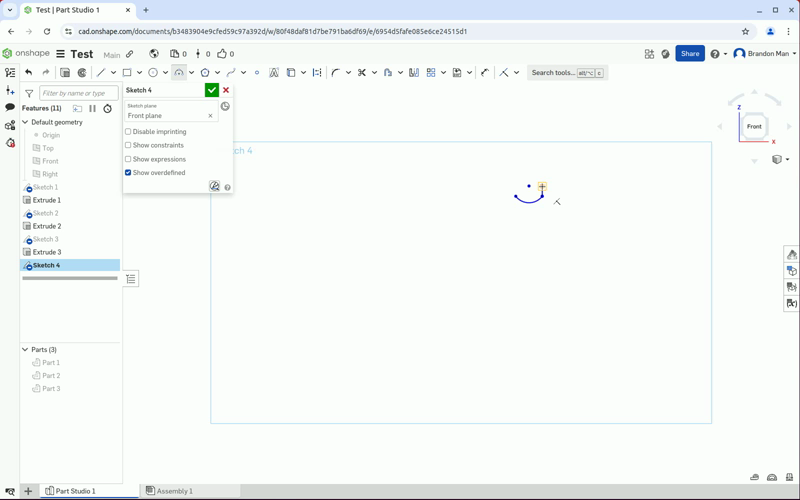
click(542, 186)
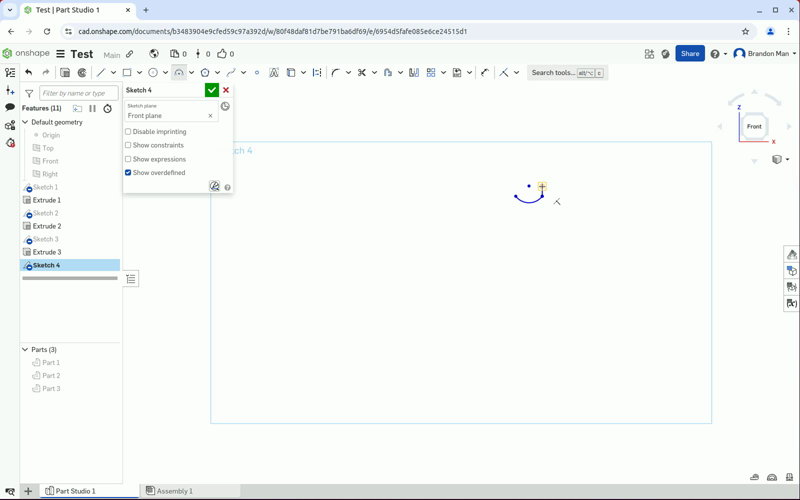
key_down(shift)
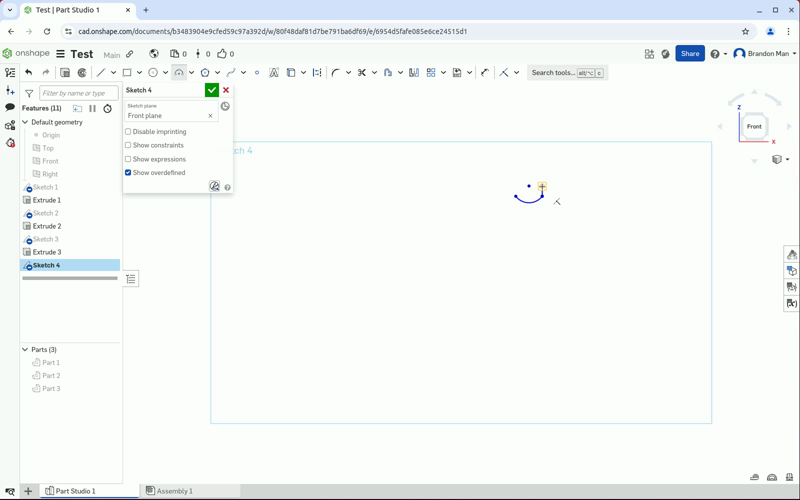
mouse_move(515, 186)
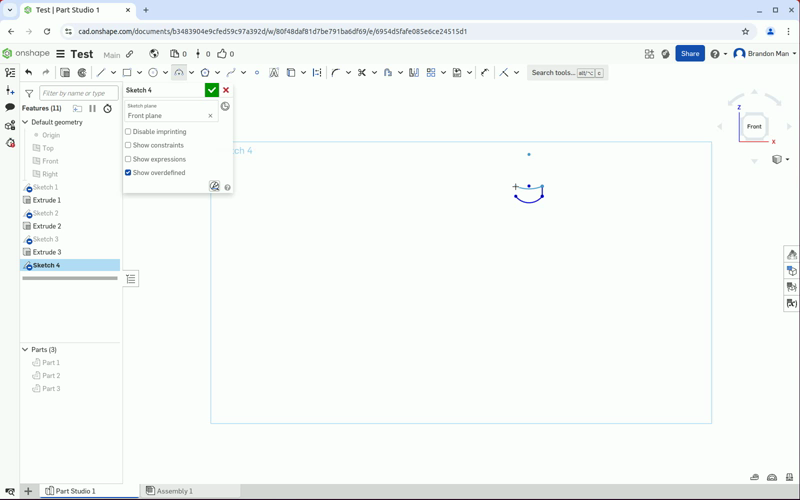
click(515, 186)
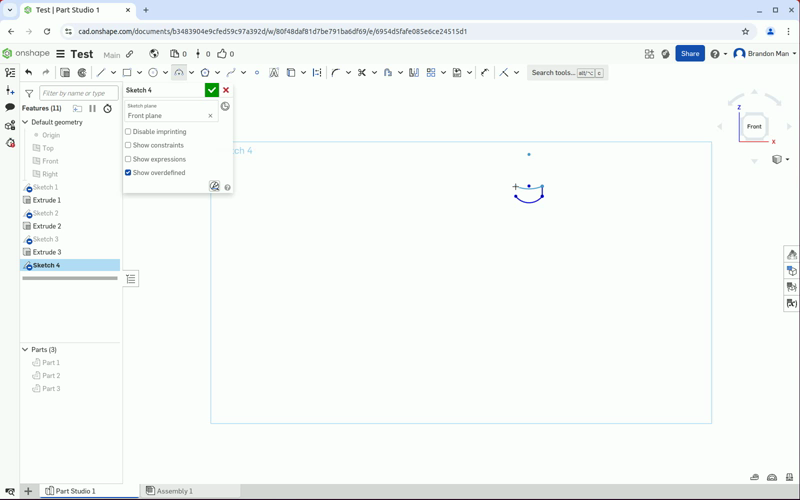
mouse_move(529, 199)
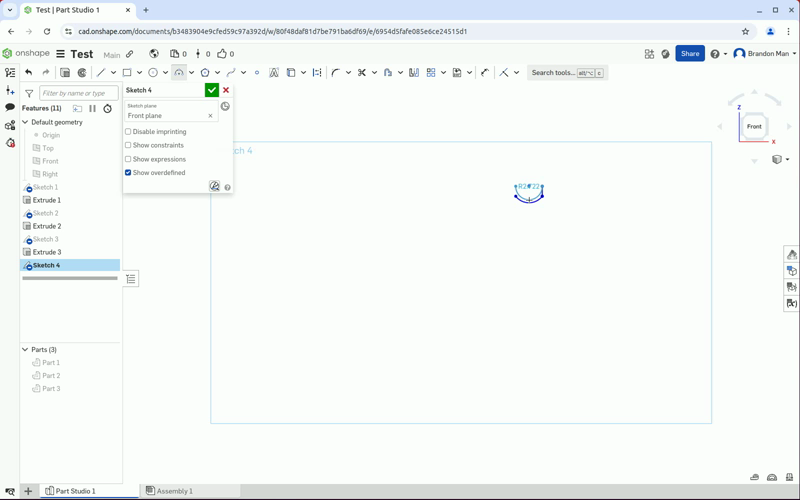
scroll(6)
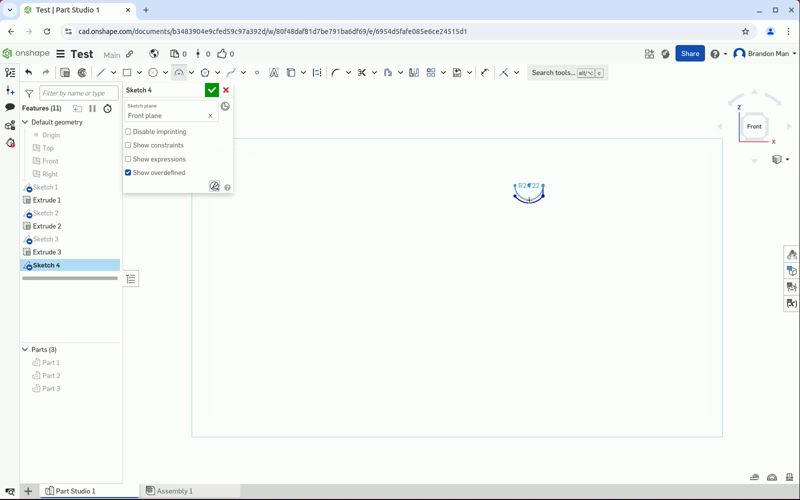
scroll(6)
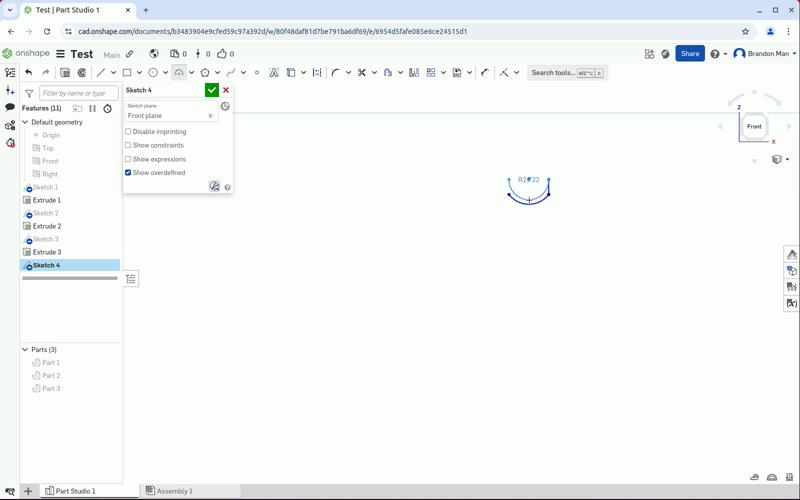
scroll(6)
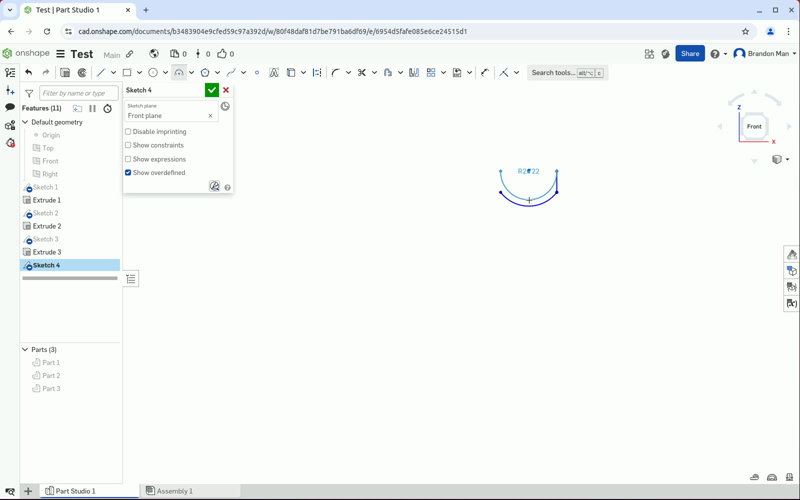
scroll(6)
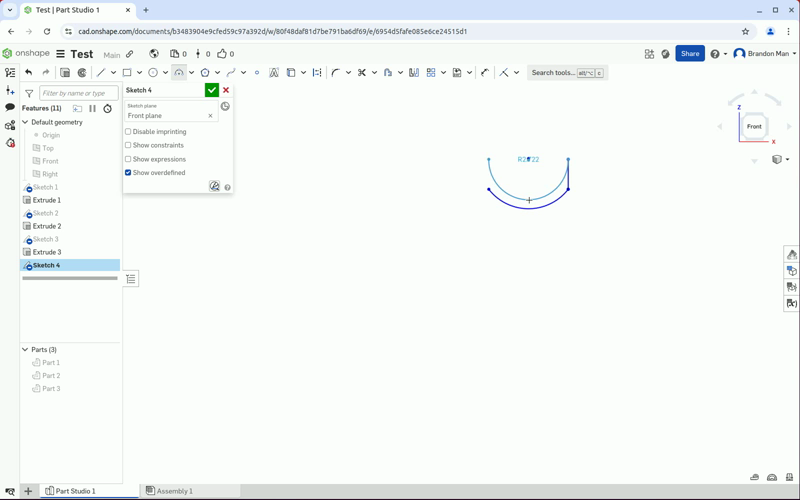
scroll(6)
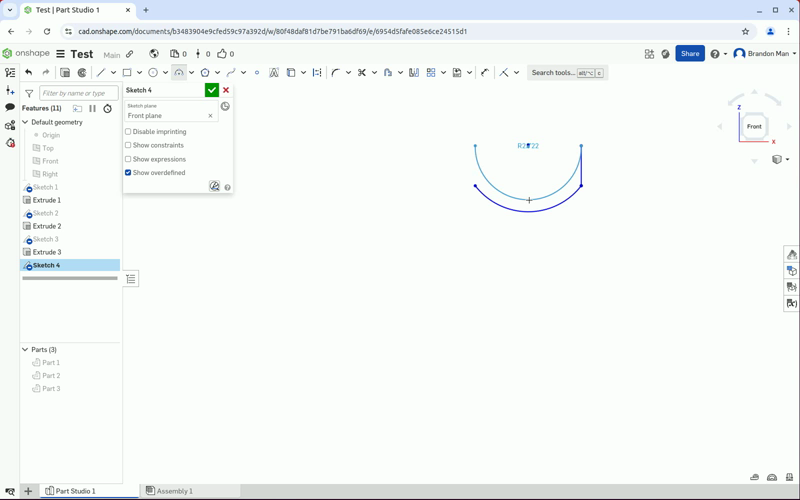
scroll(6)
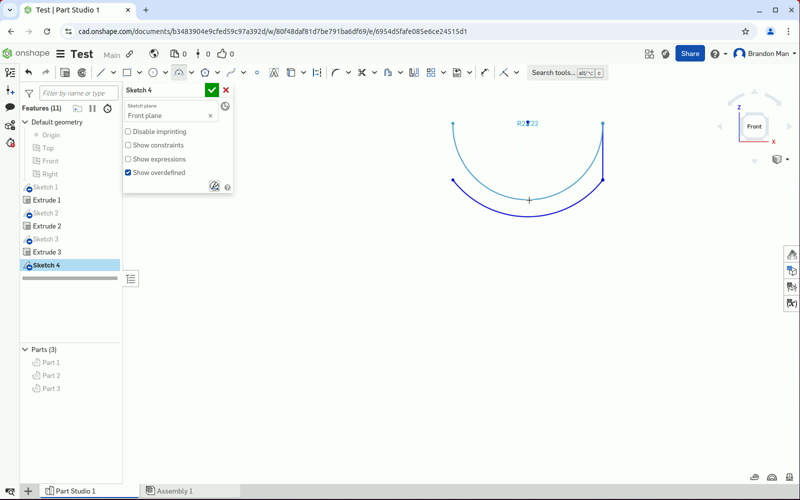
scroll(6)
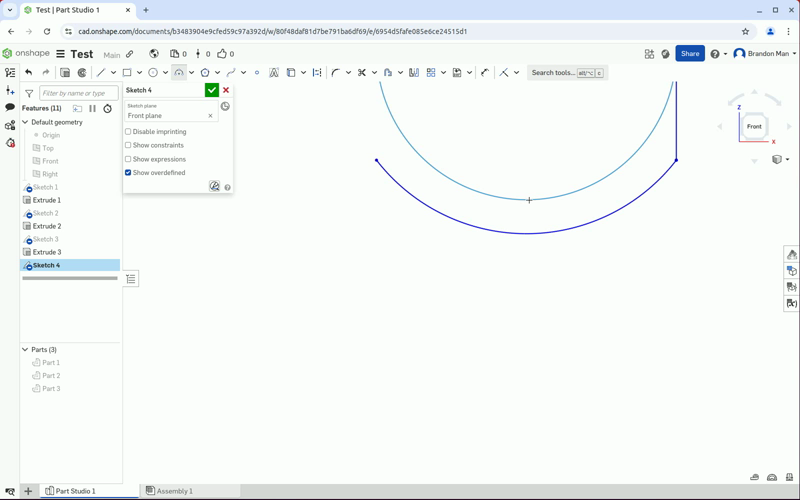
click(529, 199)
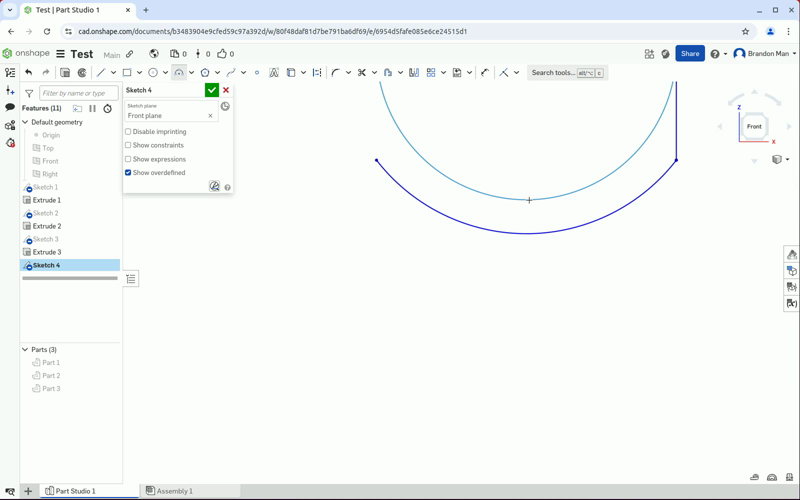
scroll(-6)
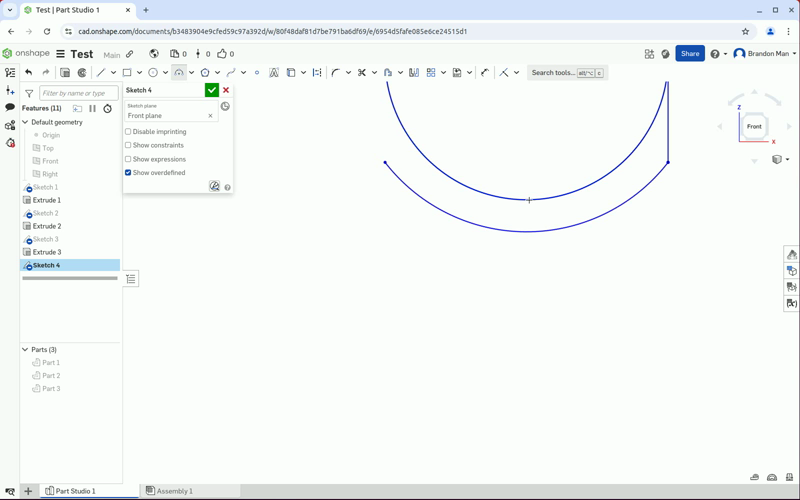
scroll(-6)
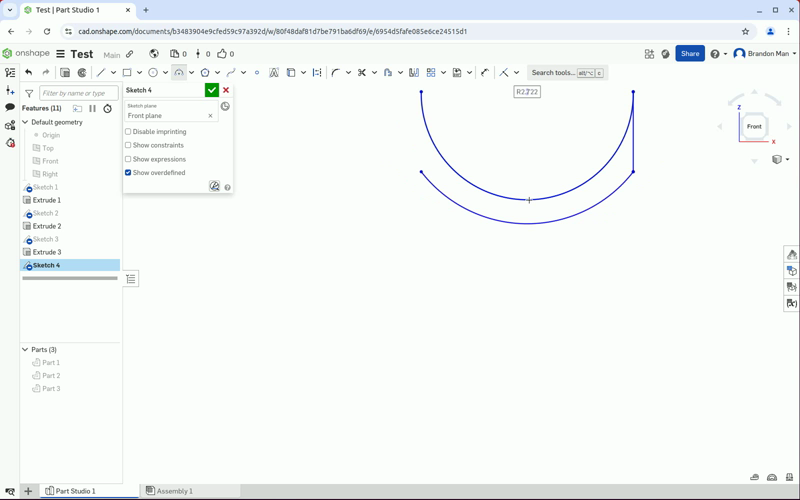
scroll(-6)
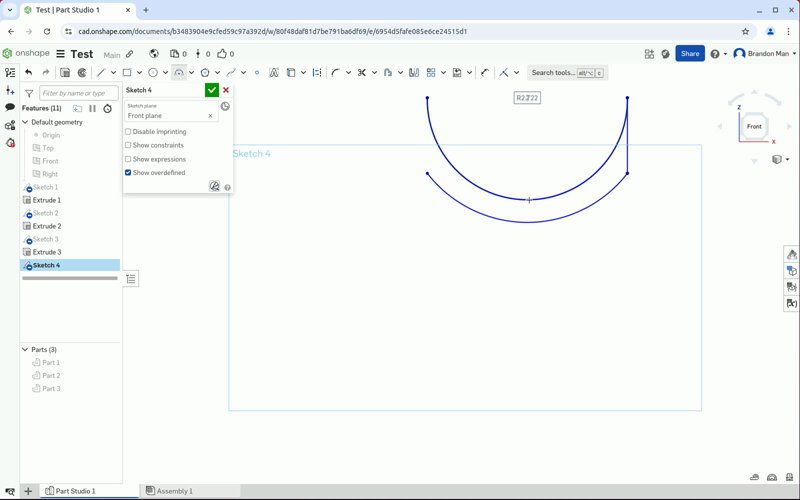
scroll(-6)
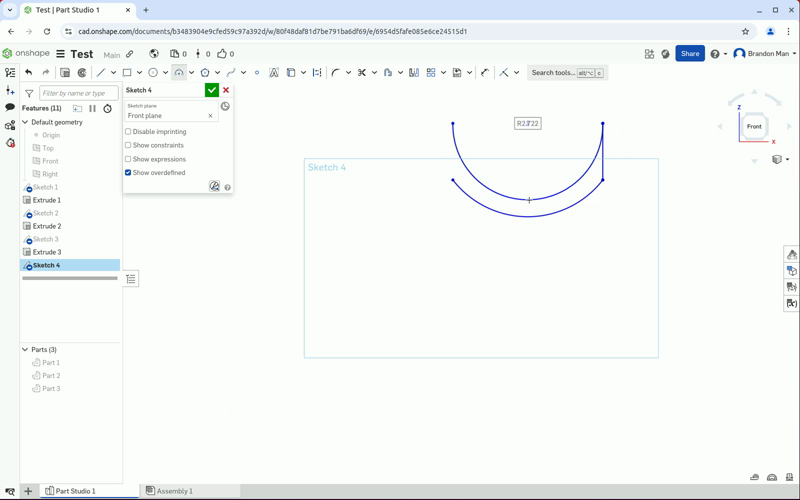
scroll(-6)
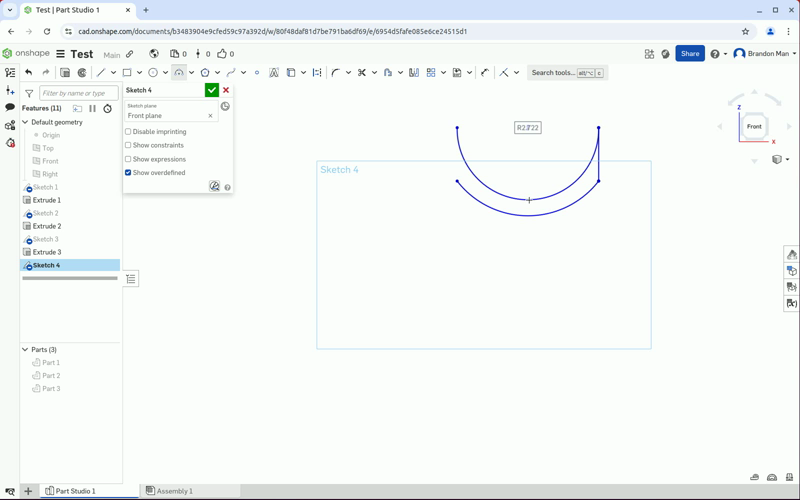
scroll(-6)
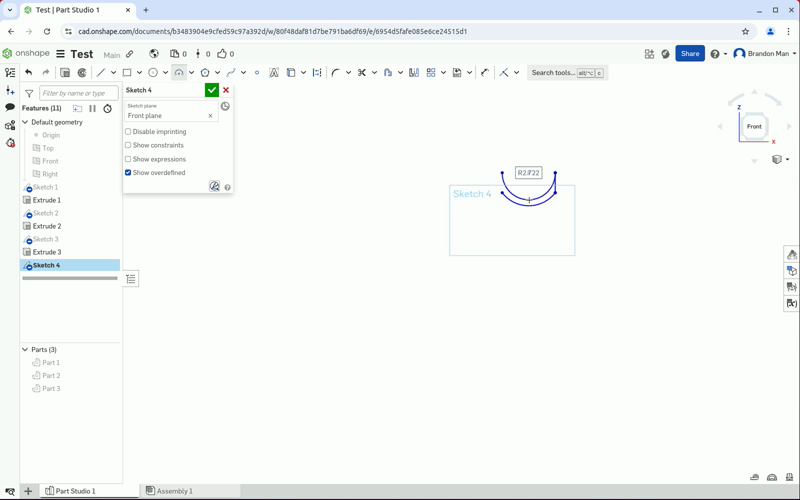
scroll(-6)
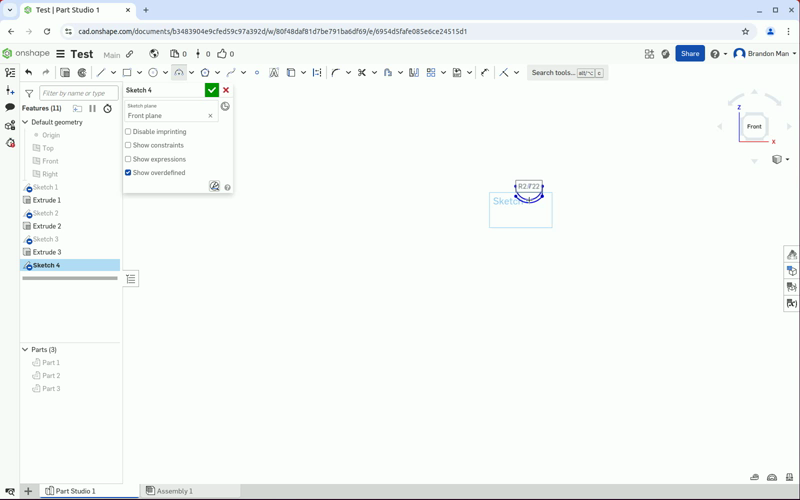
key_up(shift)
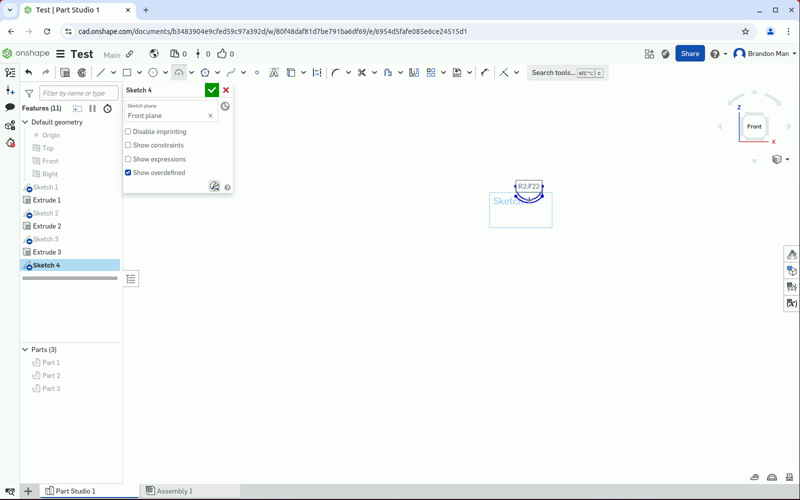
key(esc)
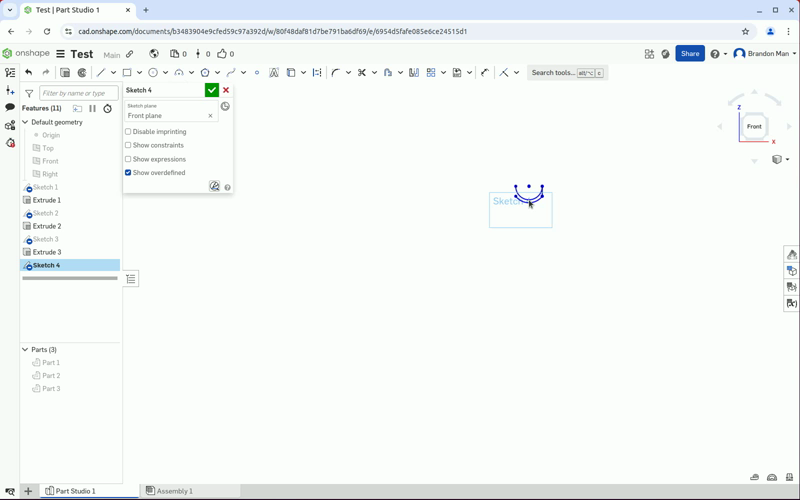
key(l)
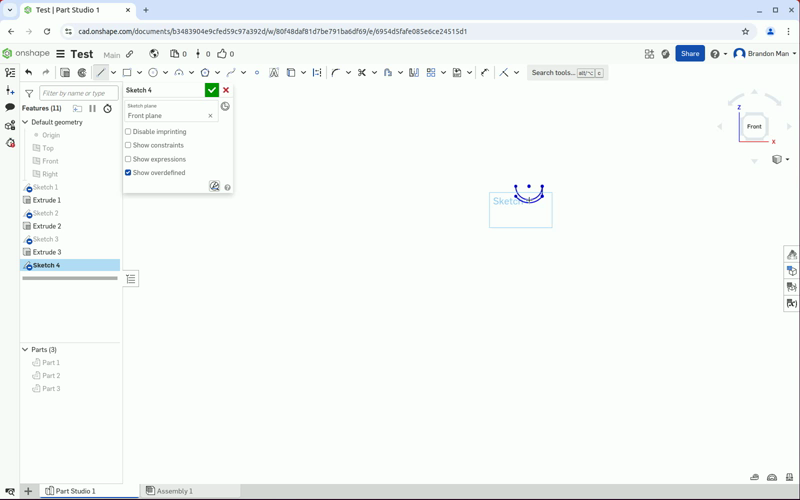
mouse_move(515, 186)
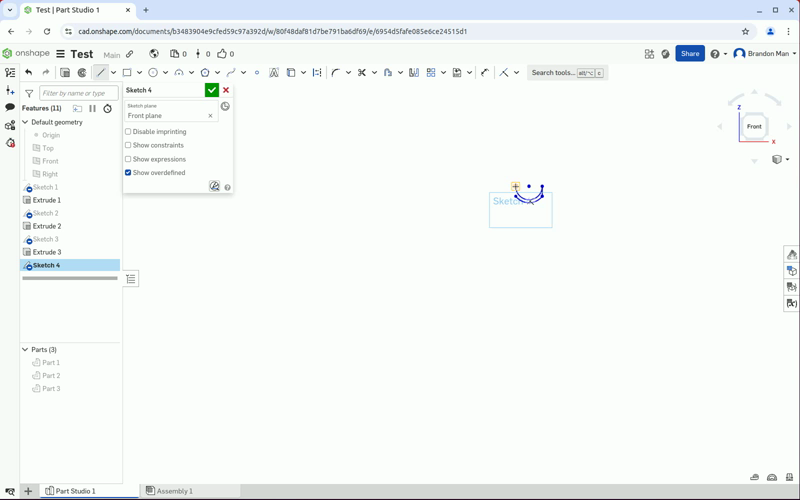
click(515, 186)
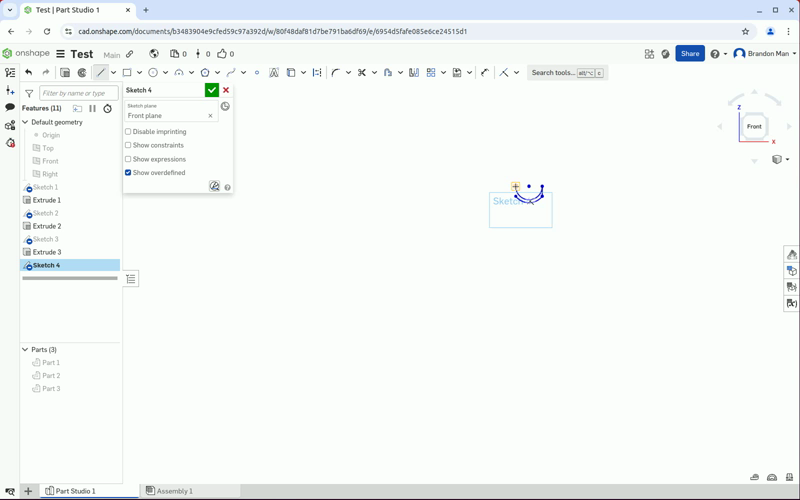
mouse_move(545, 186)
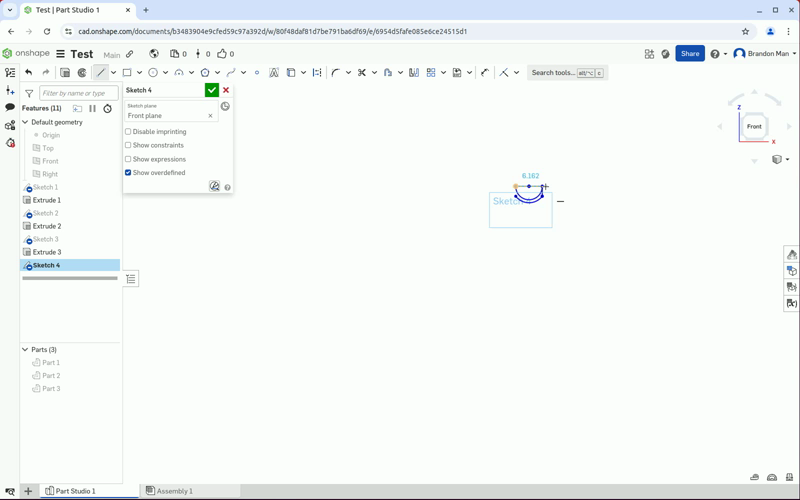
key_down(shift)
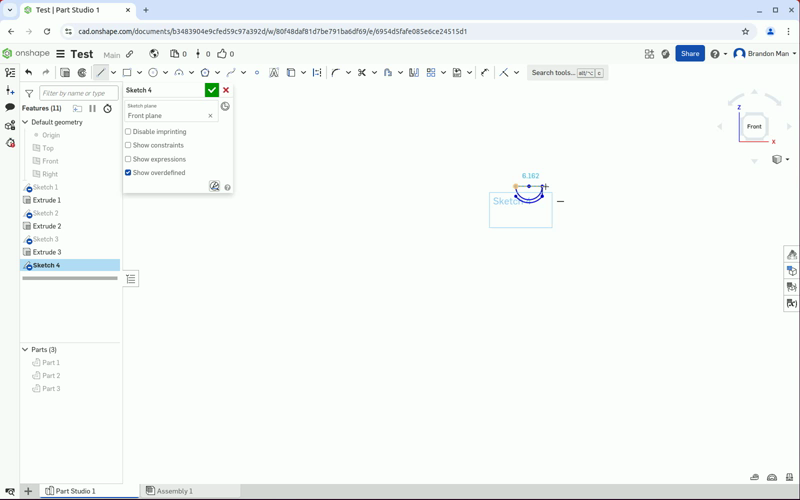
mouse_move(515, 196)
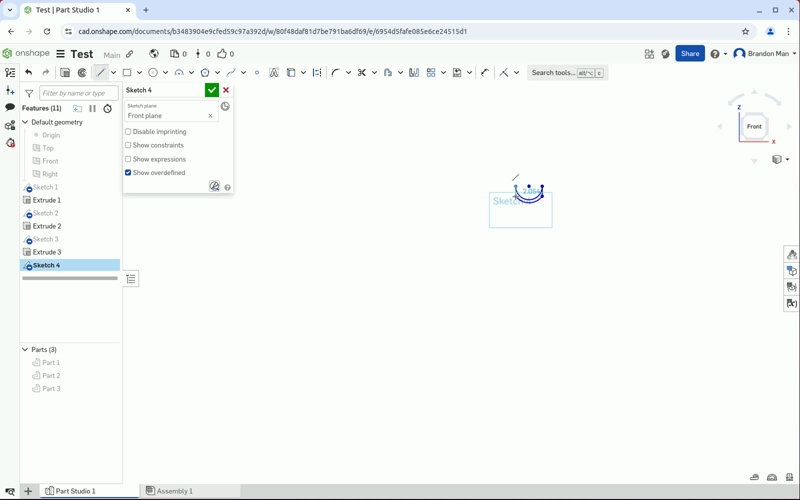
key_up(shift)
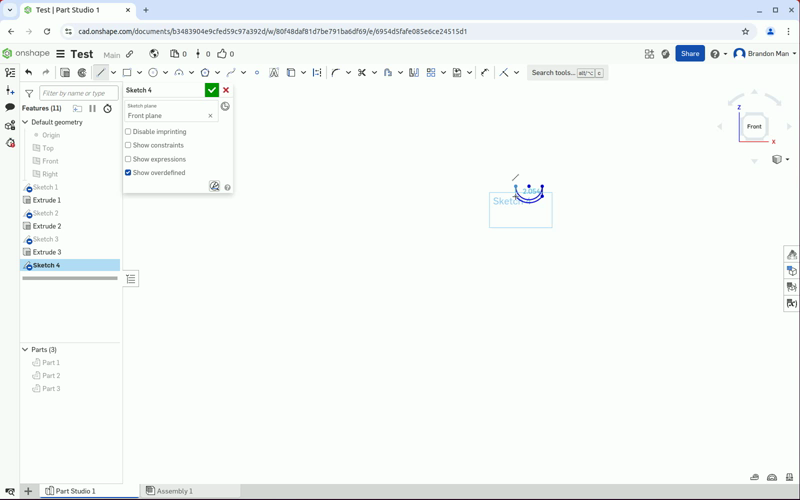
click(515, 196)
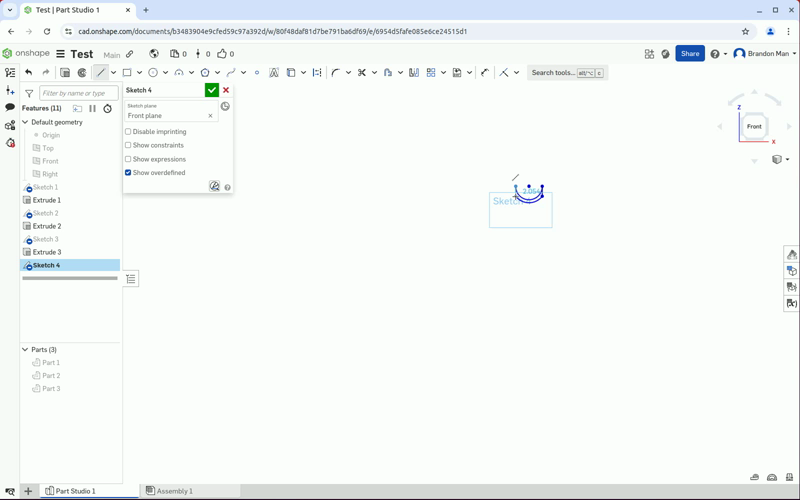
key(esc)
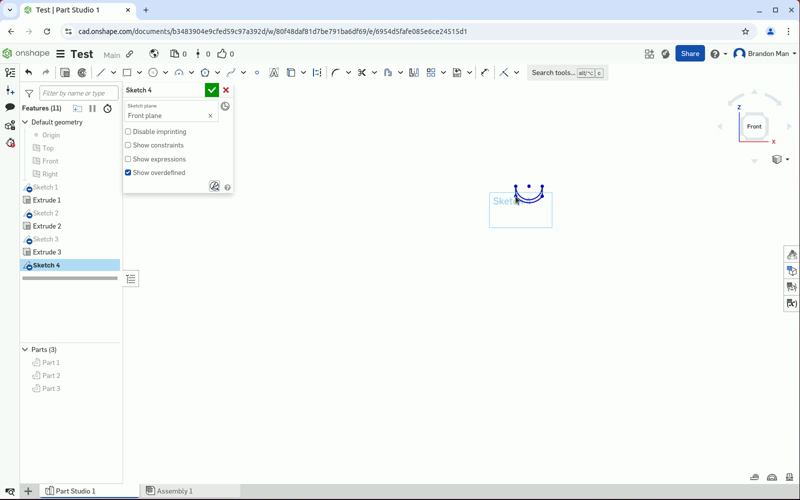
mouse_move(536, 187)
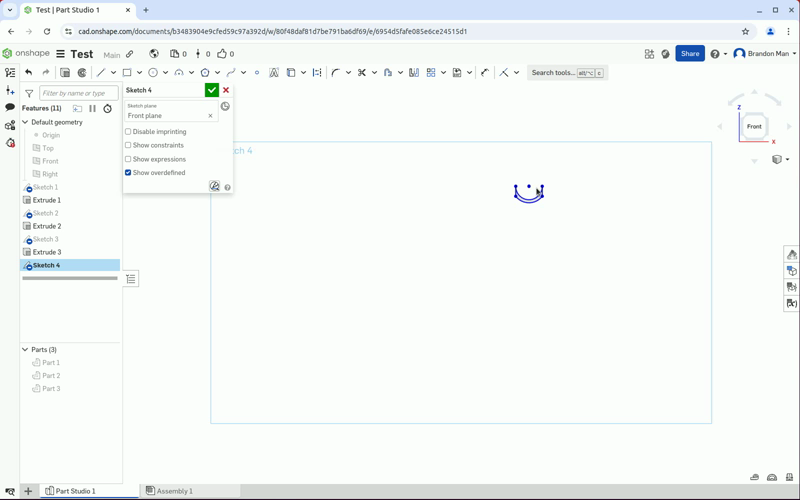
scroll(6)
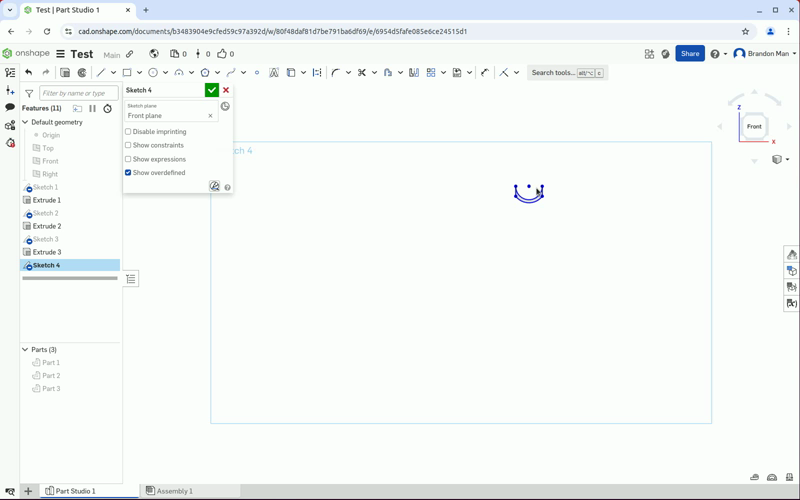
scroll(6)
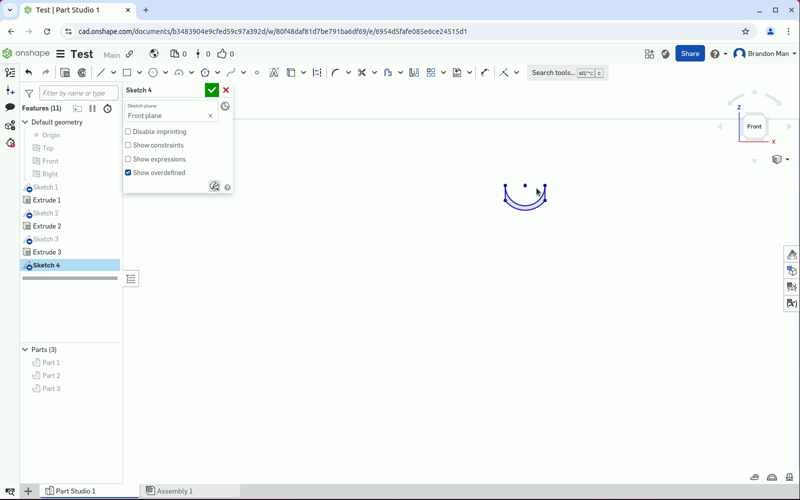
scroll(6)
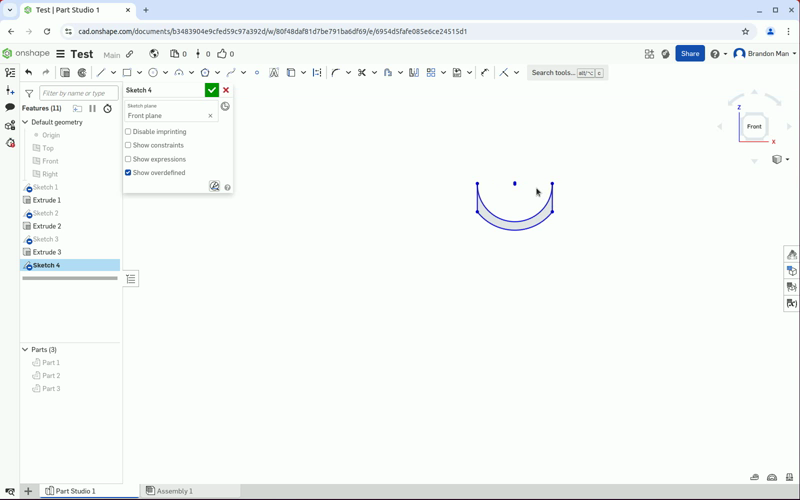
scroll(6)
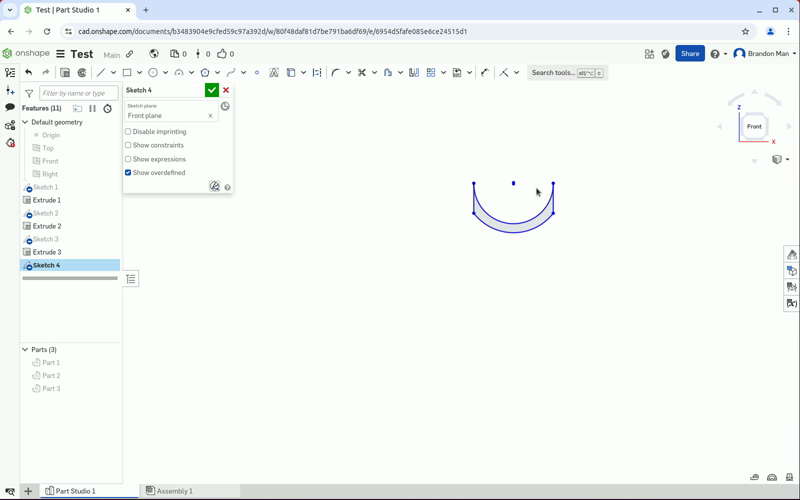
scroll(6)
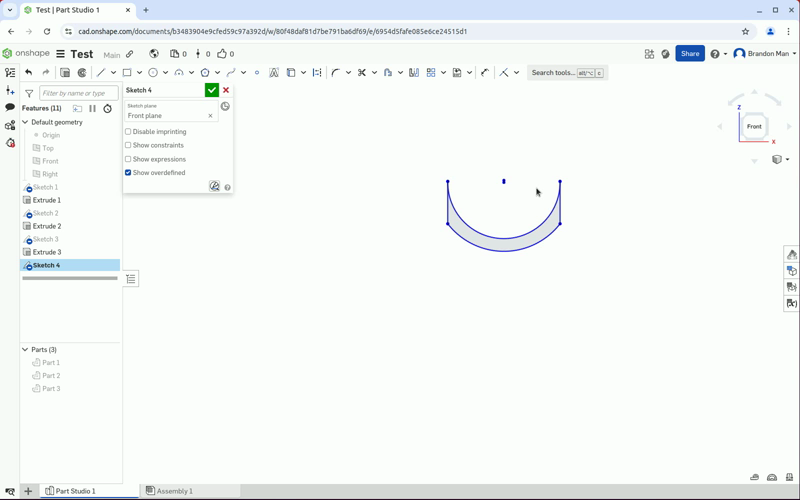
scroll(6)
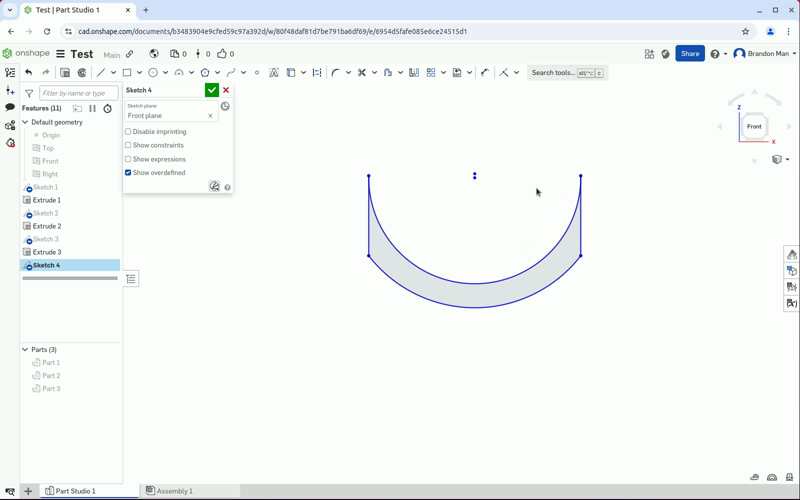
scroll(6)
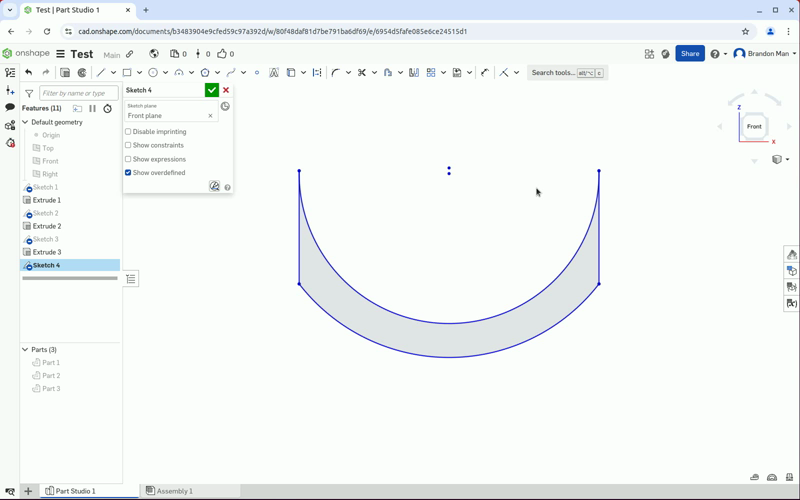
click(536, 187)
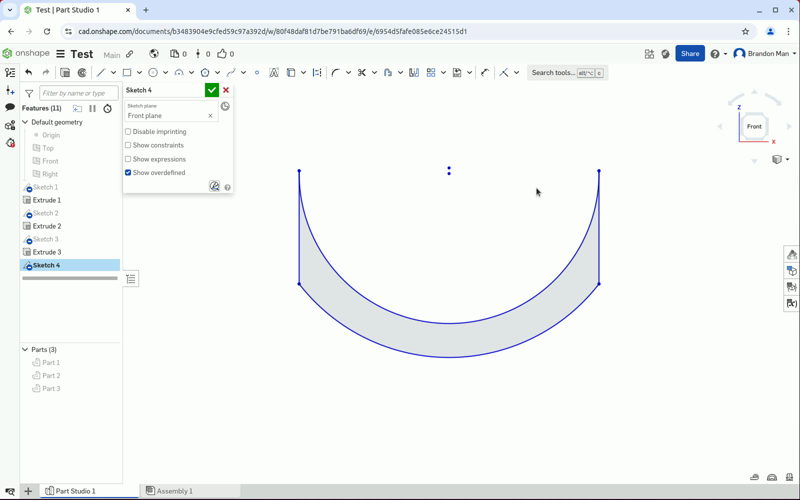
scroll(-6)
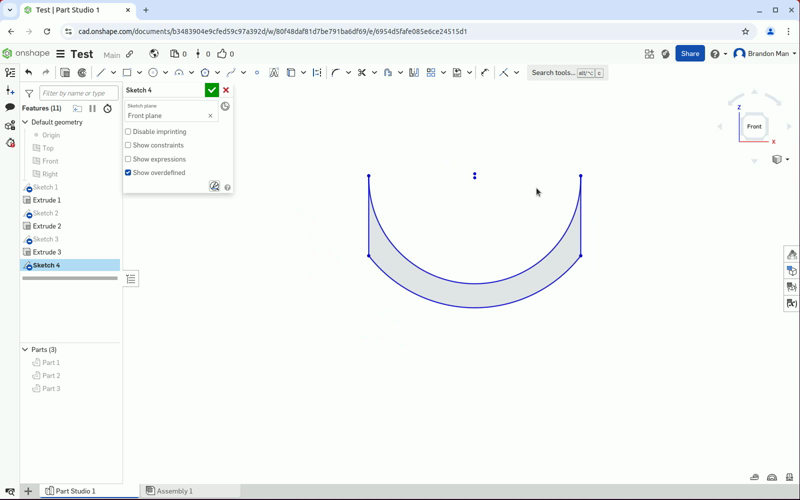
scroll(-6)
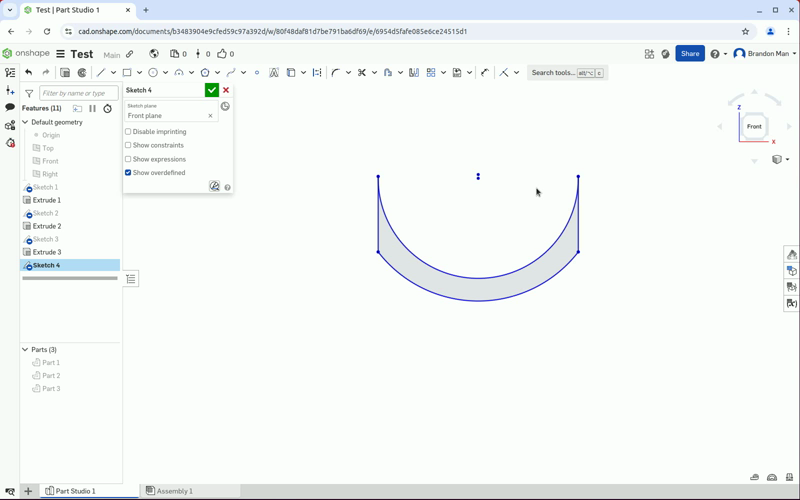
scroll(-6)
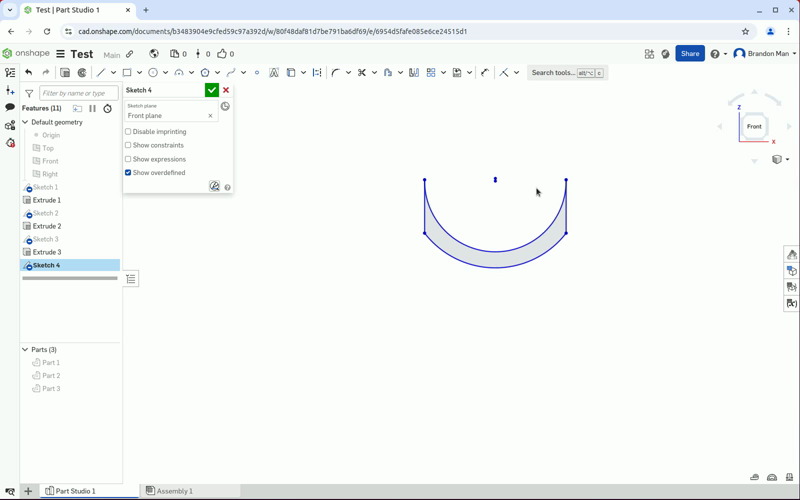
scroll(-6)
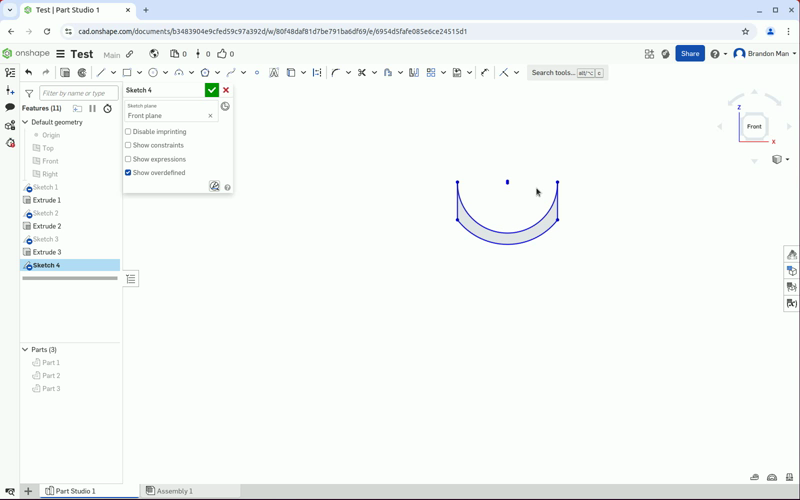
scroll(-6)
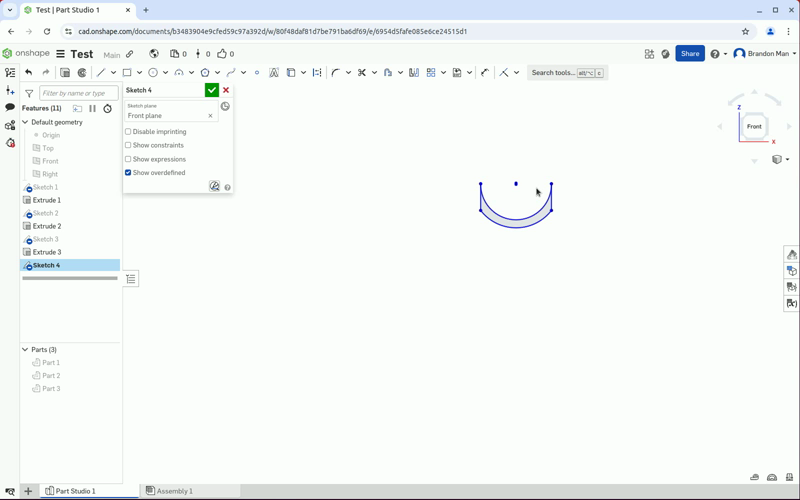
scroll(-6)
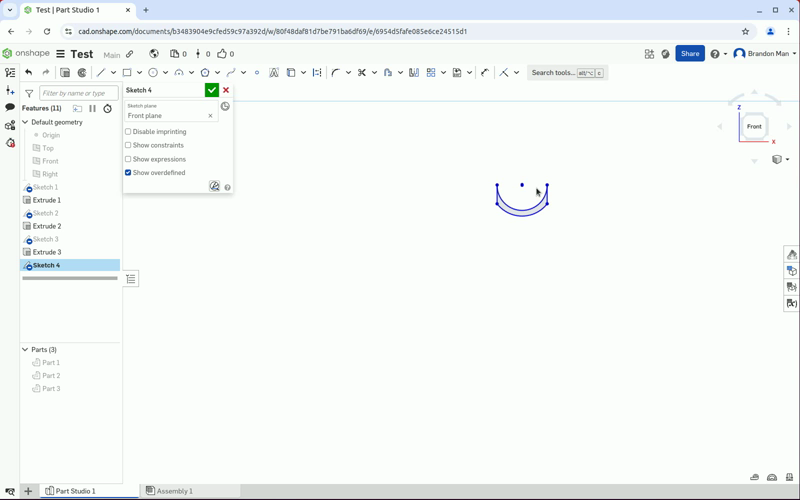
scroll(-6)
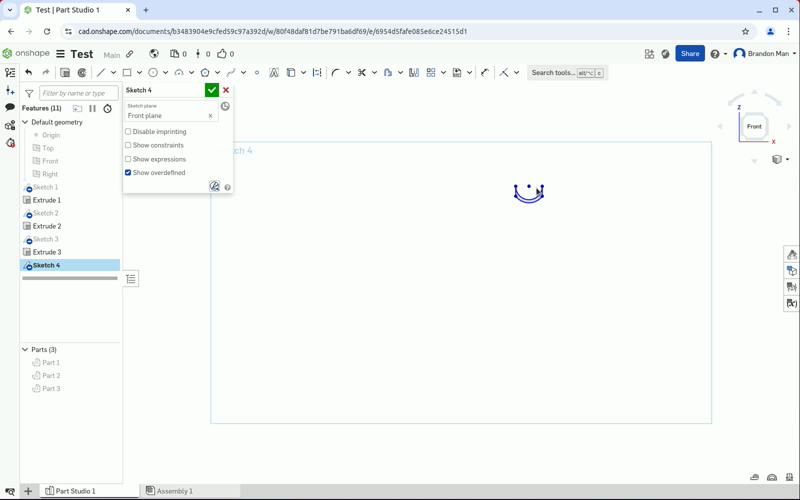
mouse_move(73, 352)
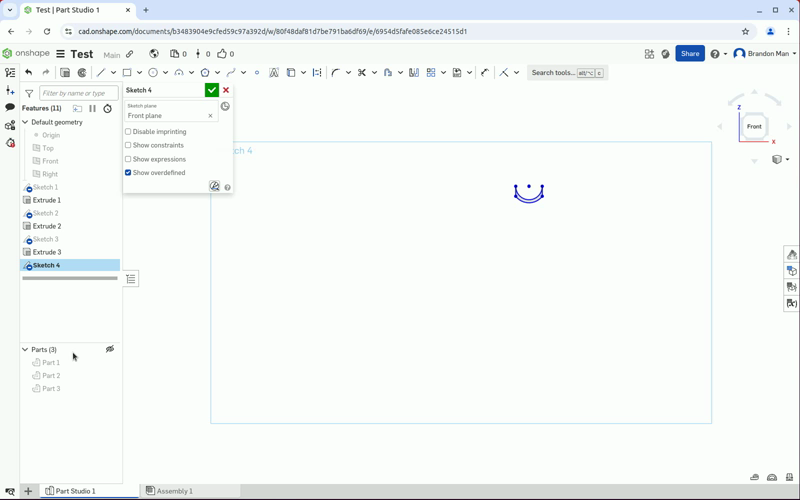
key(shift+y)
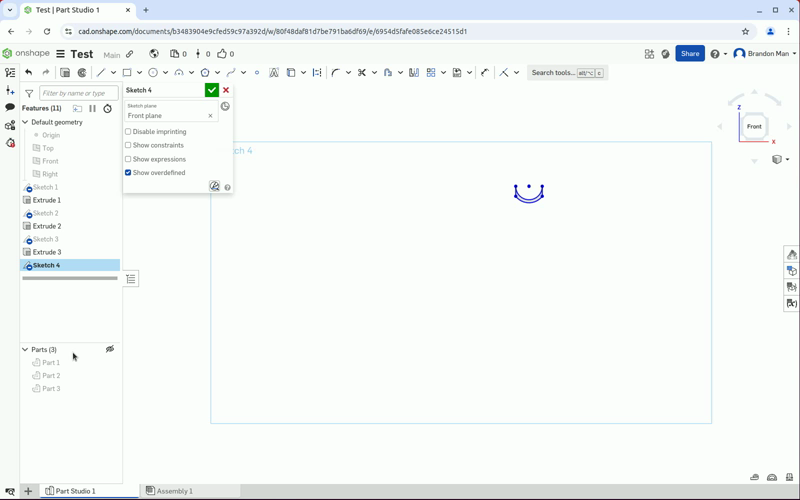
key(shift+e)
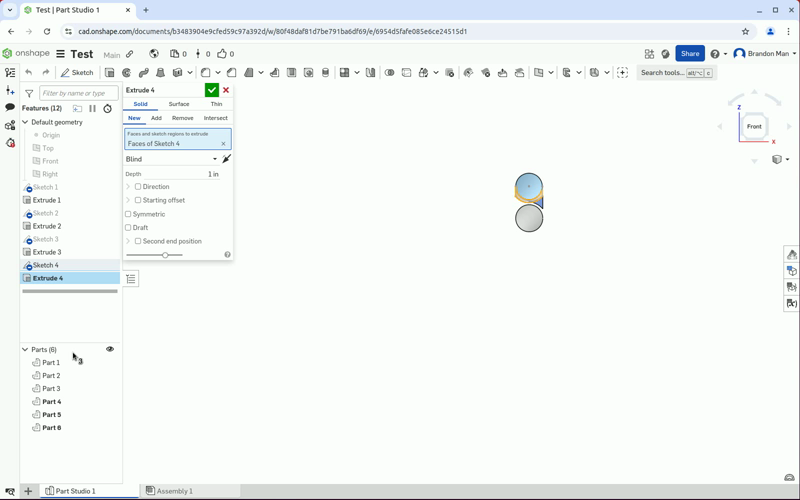
mouse_move(143, 106)
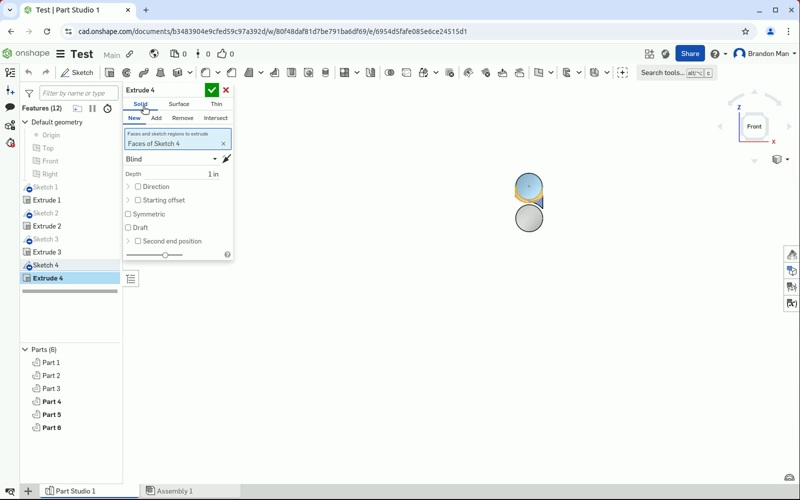
click(143, 106)
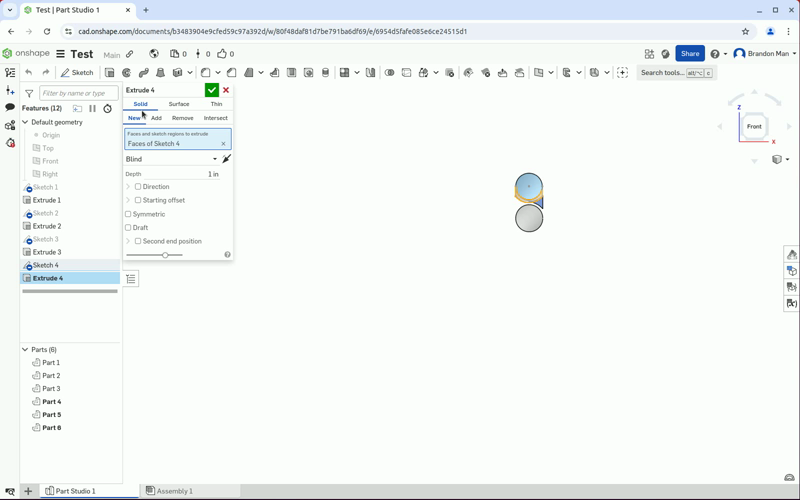
mouse_move(137, 120)
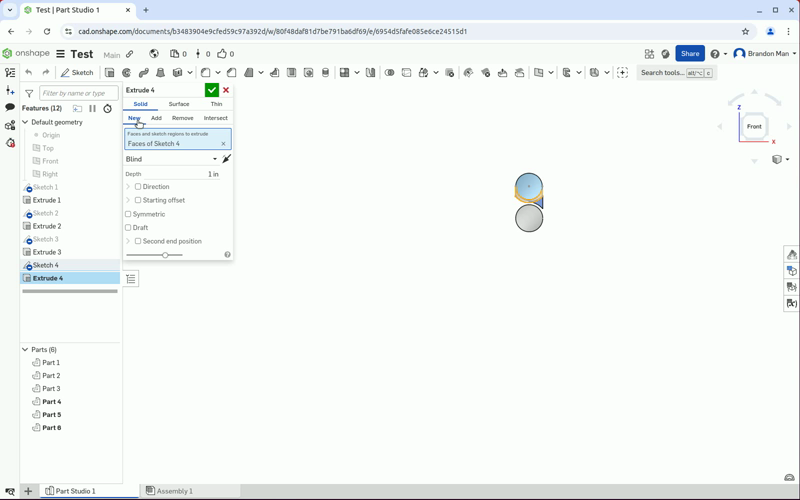
click(137, 120)
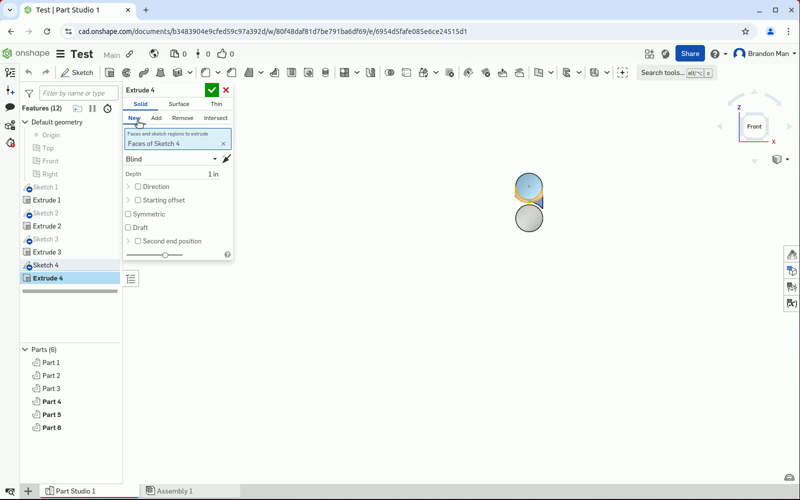
key(tab, 4)
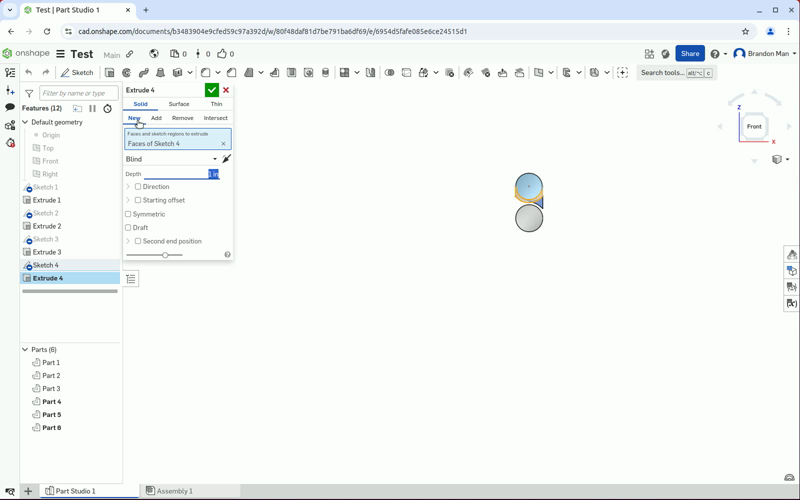
text(22.145)
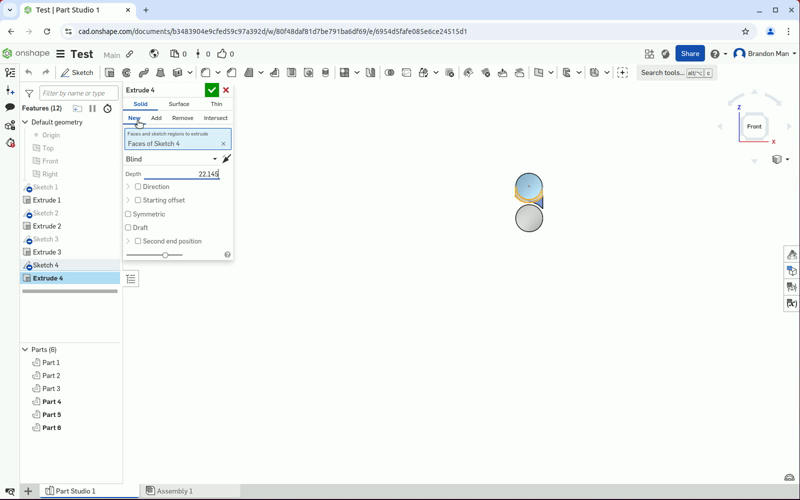
key(enter)
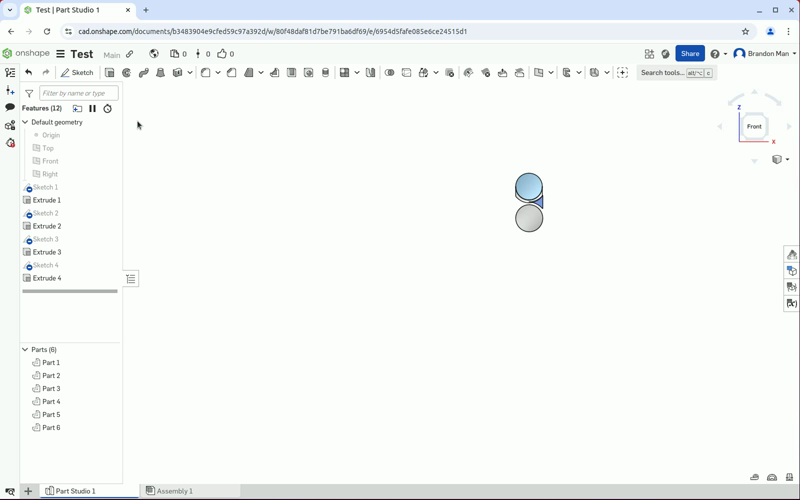
key(shift+h)
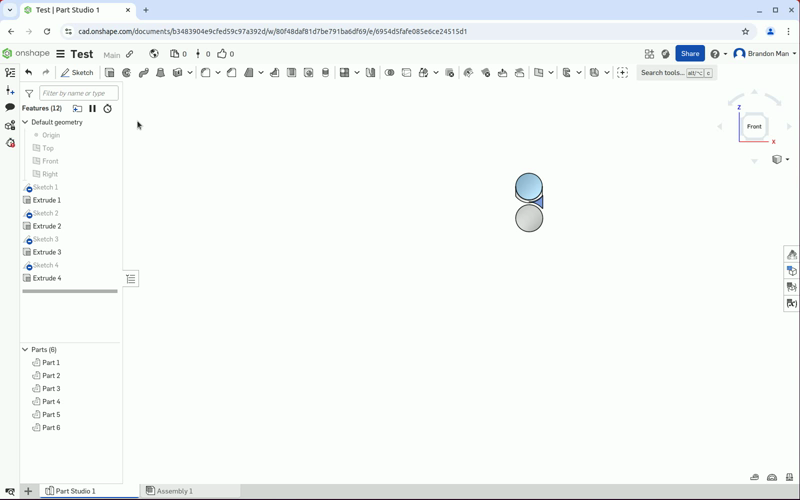
key(shift+h)
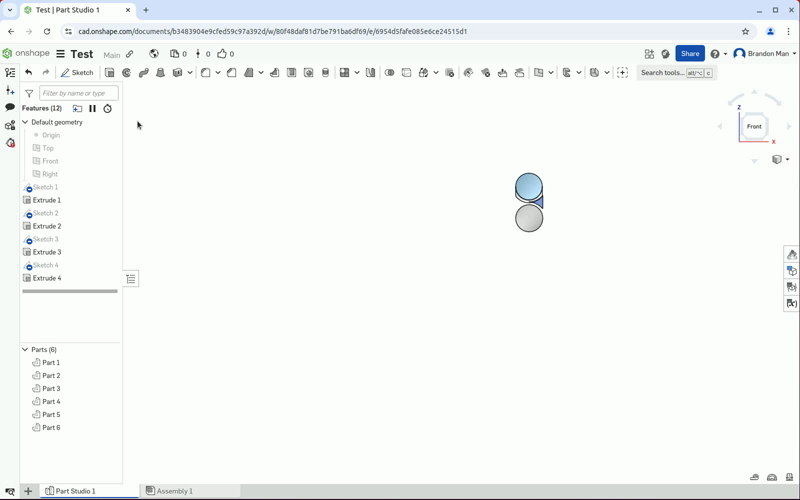
mouse_move(73, 189)
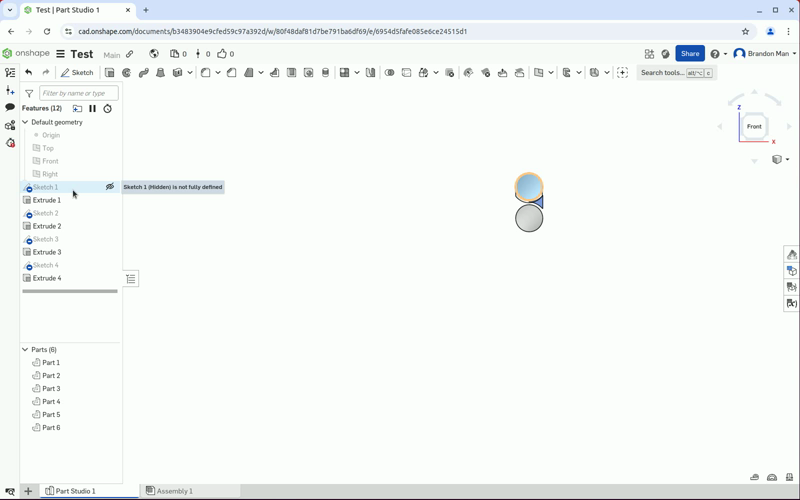
click(73, 189)
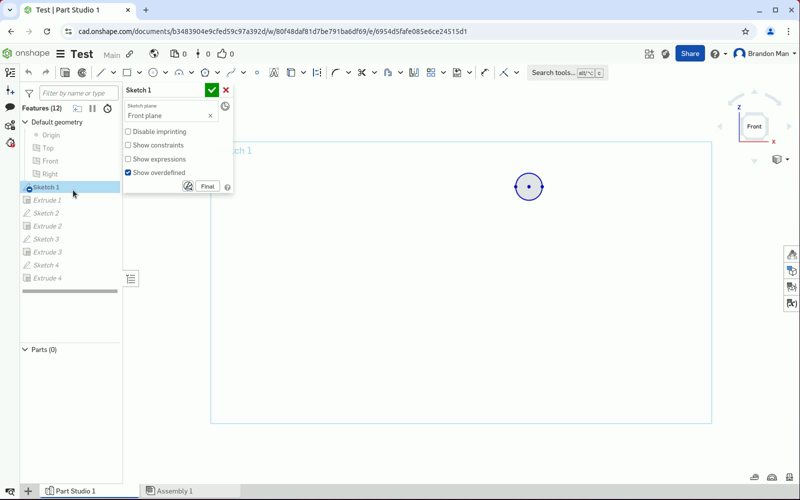
mouse_move(229, 92)
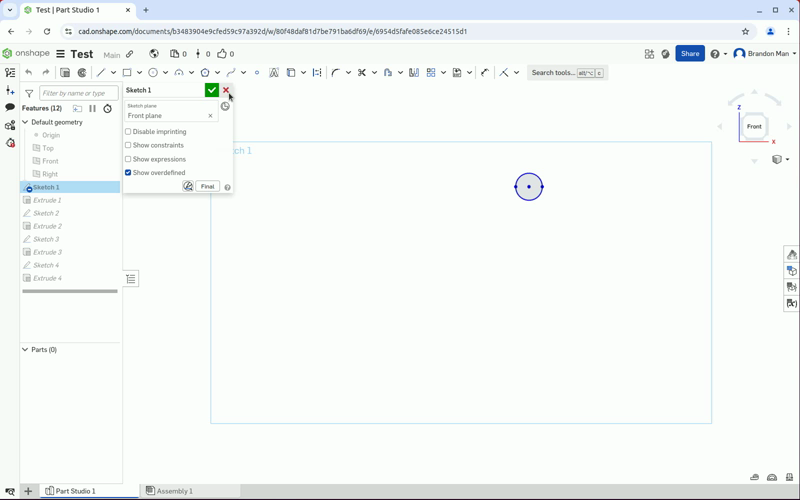
click(229, 92)
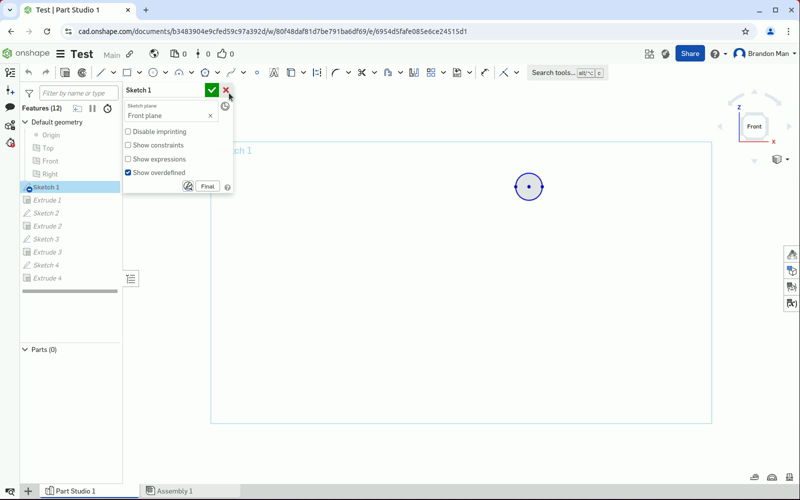
key(shift+s)
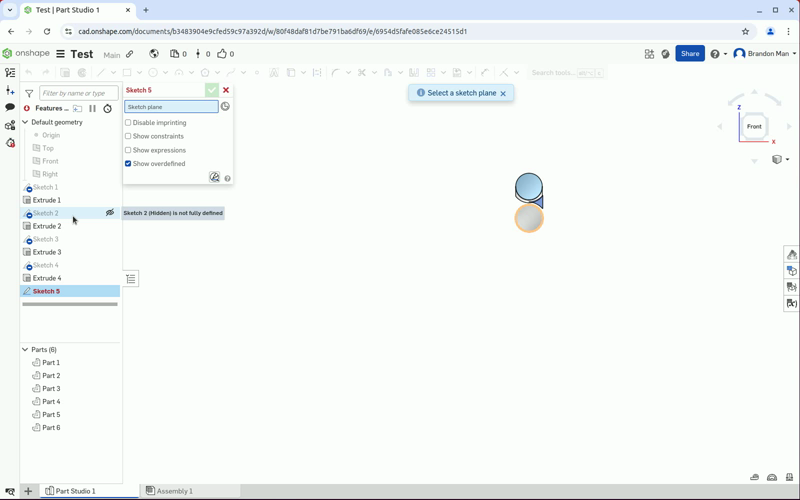
scroll(3)
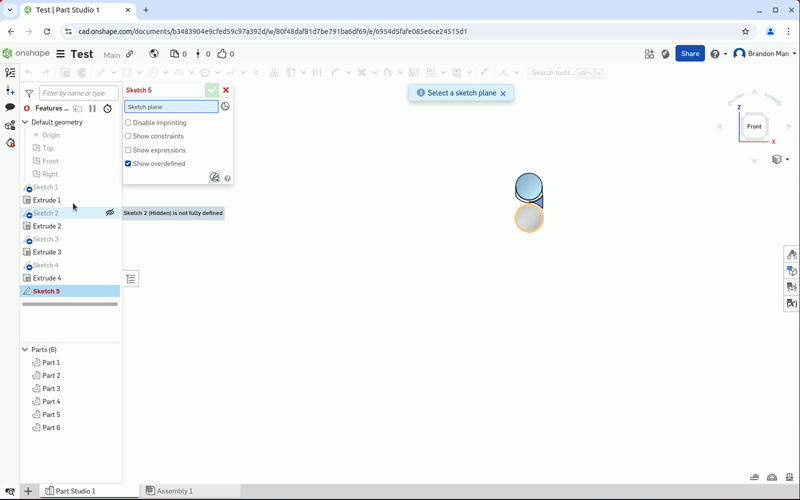
mouse_move(73, 163)
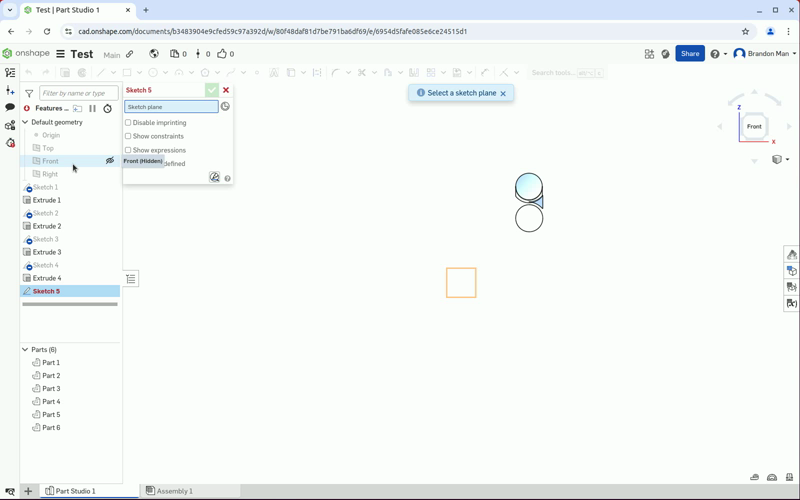
click(73, 163)
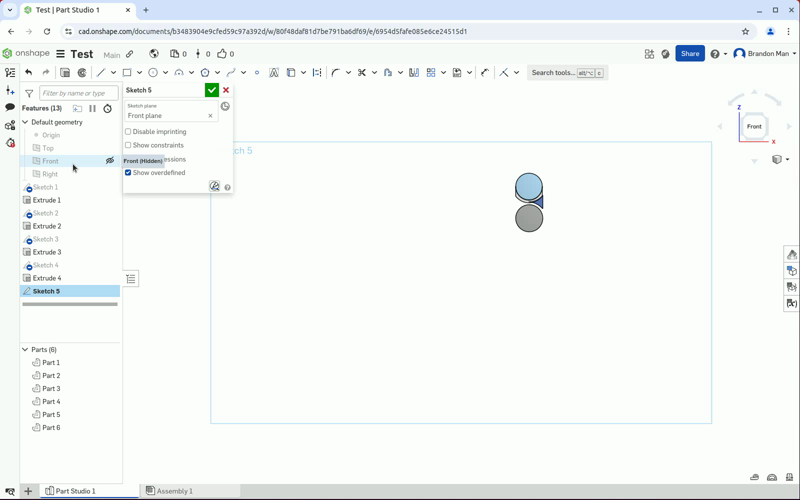
mouse_move(73, 352)
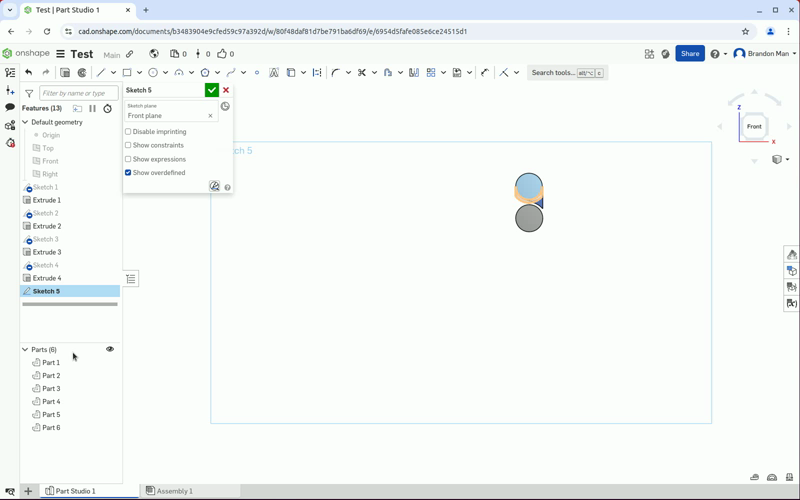
key(y)
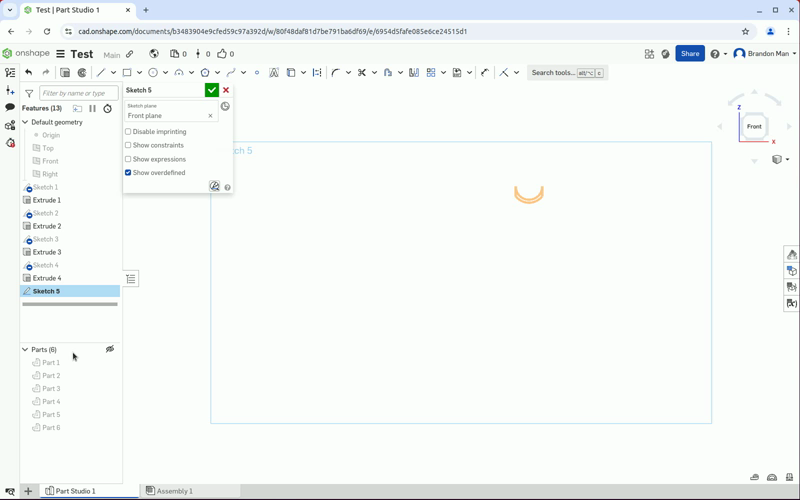
key(a)
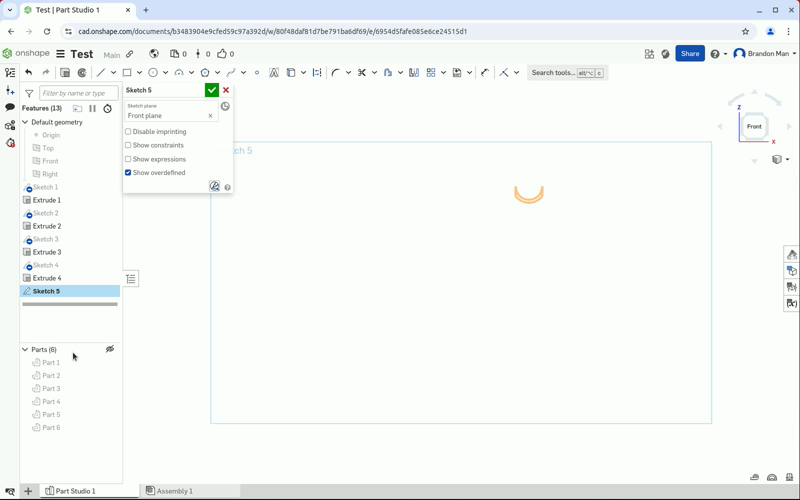
key_down(shift)
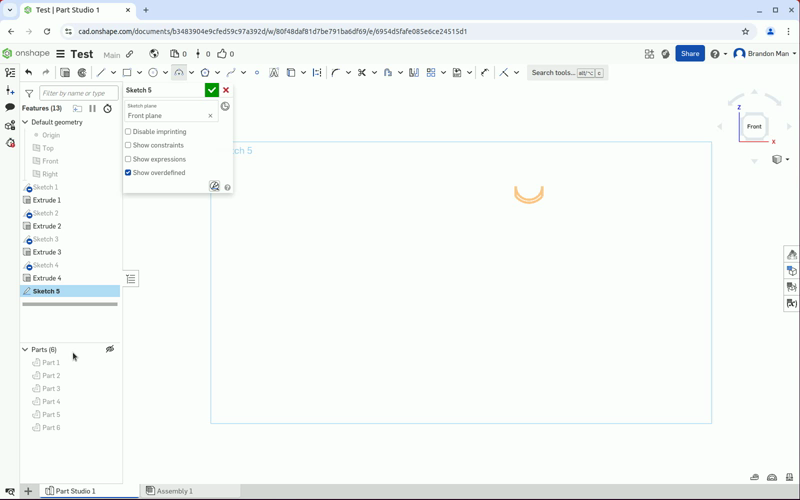
mouse_move(515, 218)
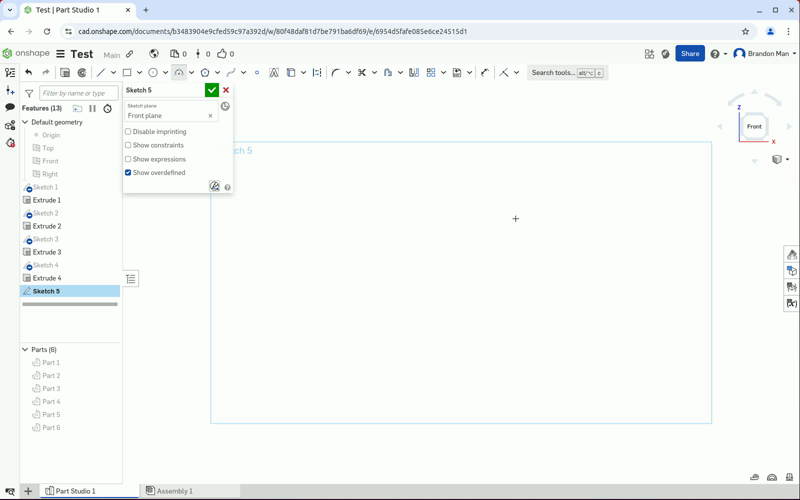
click(515, 218)
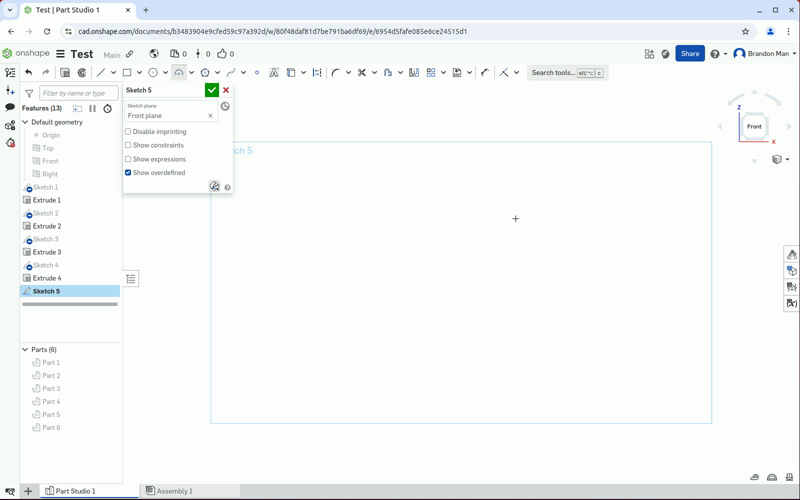
key_up(shift)
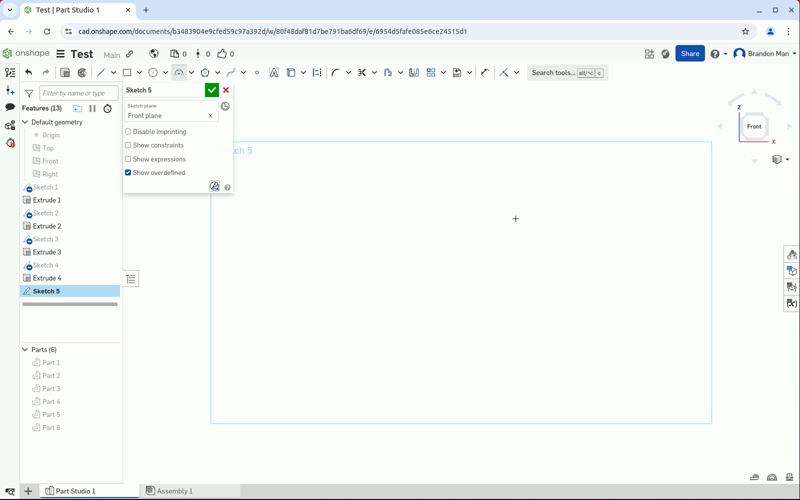
key_down(shift)
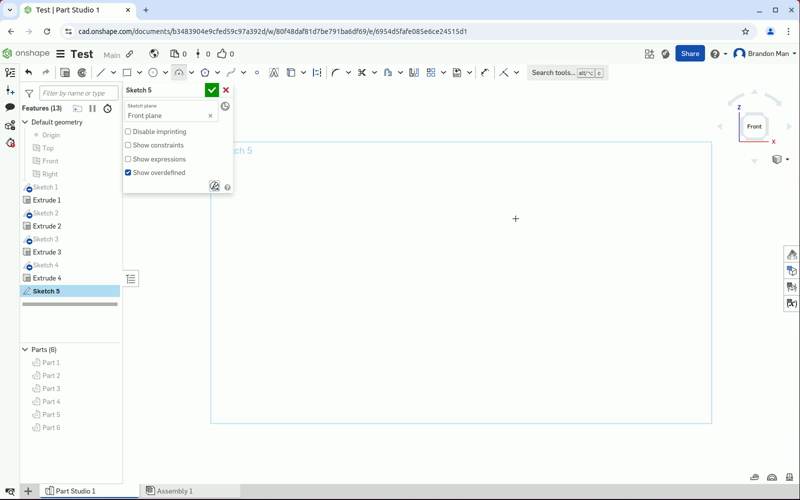
mouse_move(542, 218)
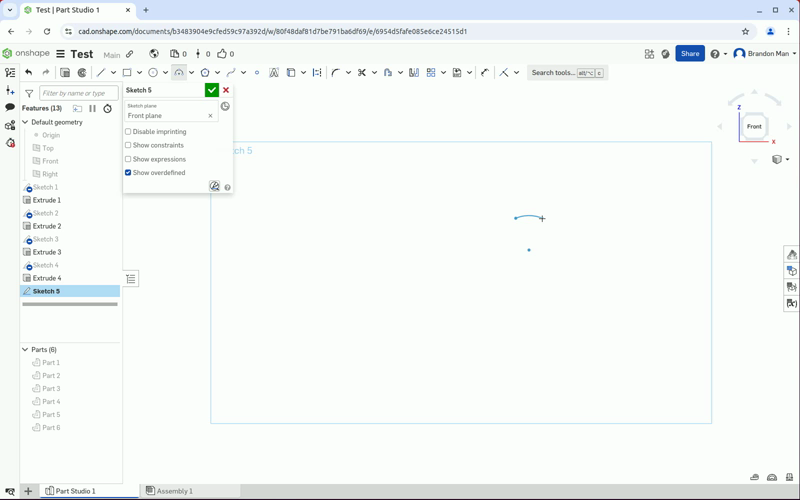
click(542, 218)
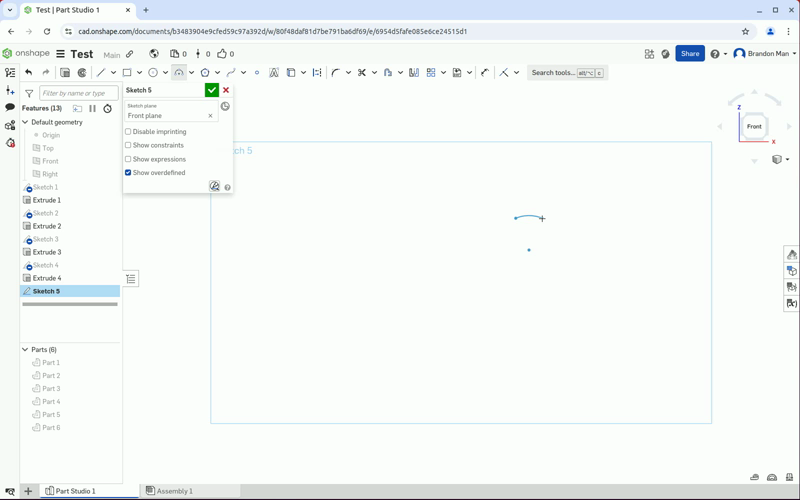
mouse_move(529, 205)
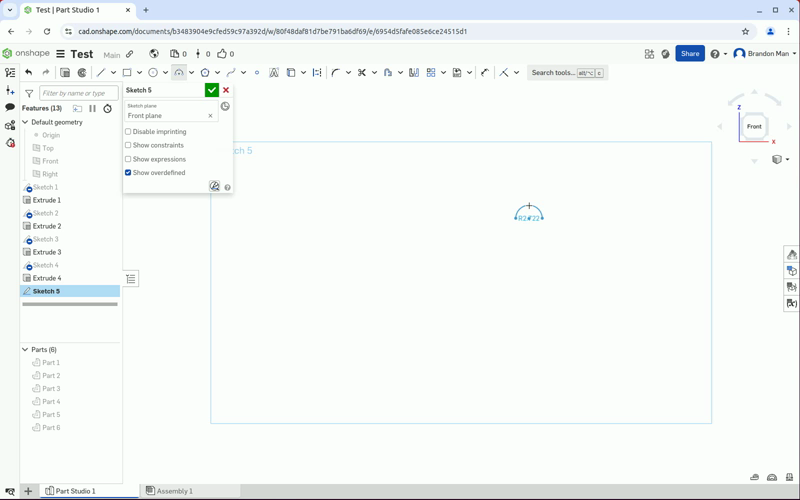
click(529, 205)
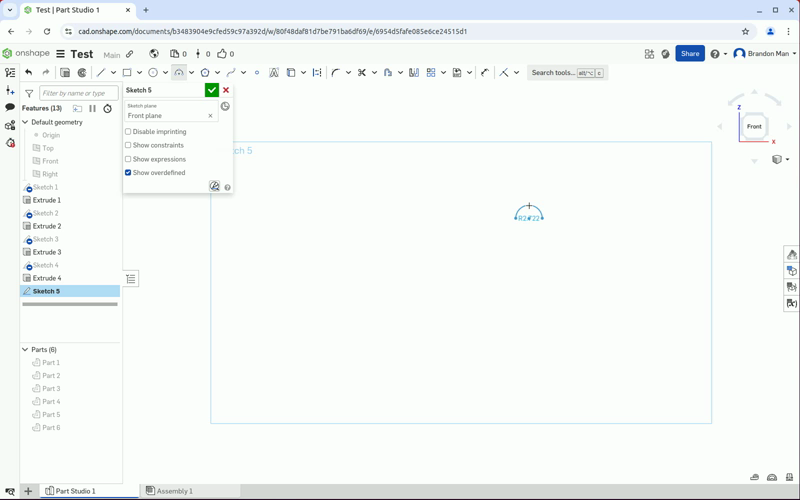
key_up(shift)
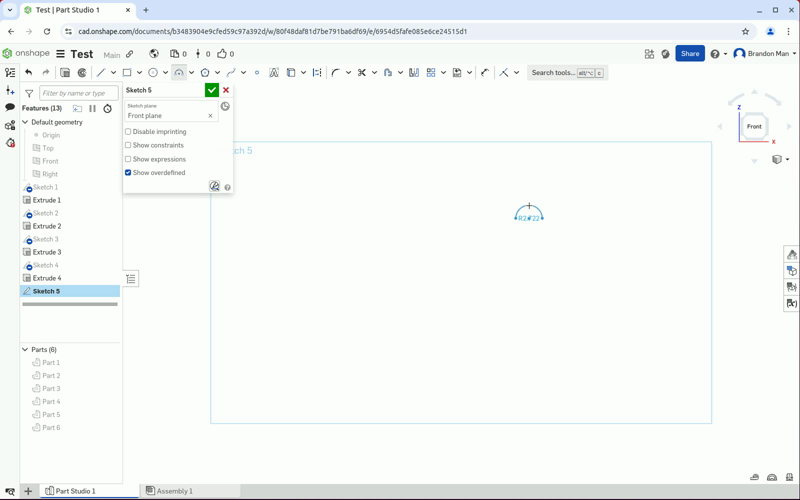
key(esc)
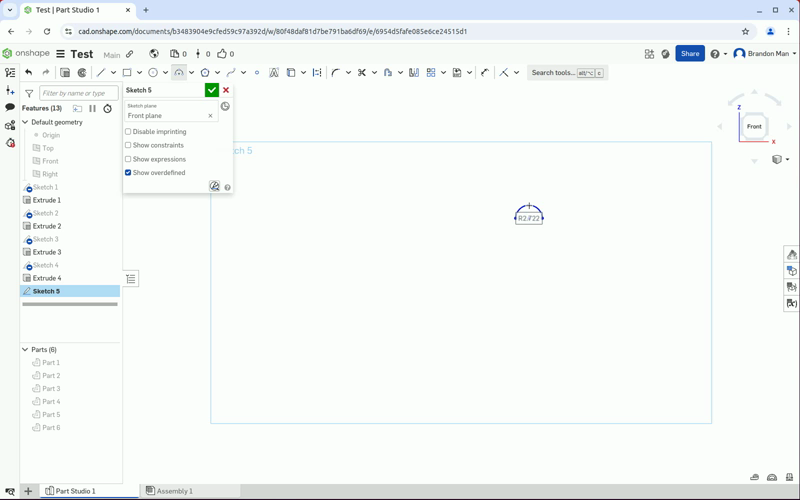
key(l)
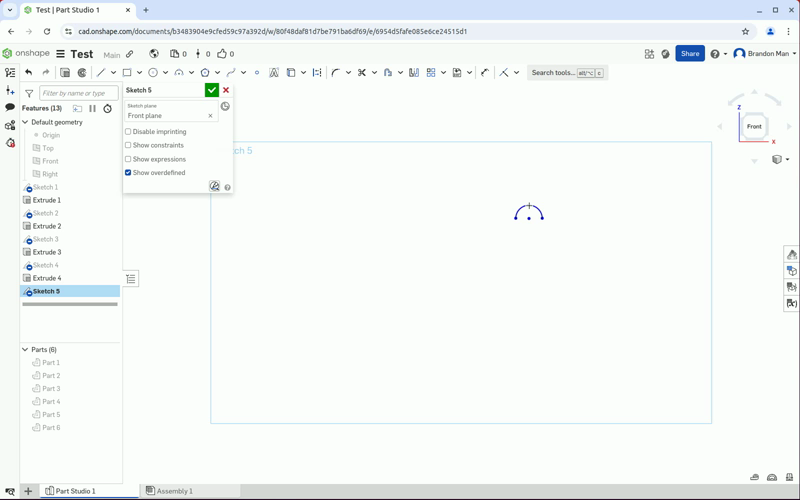
mouse_move(542, 218)
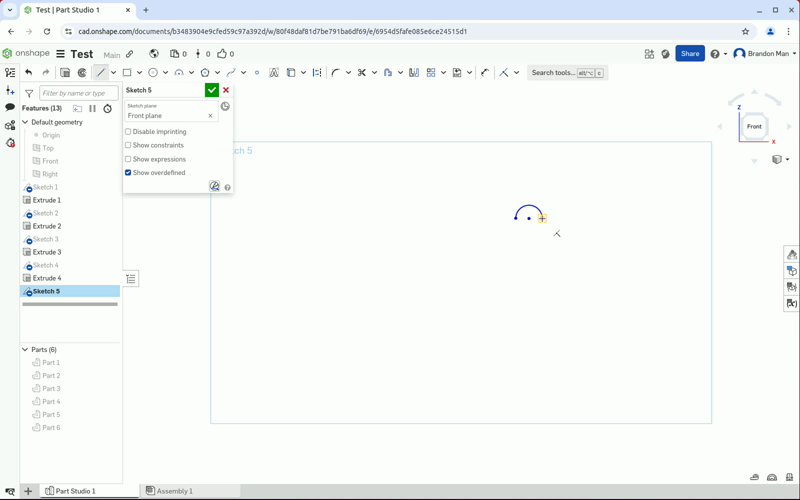
click(542, 218)
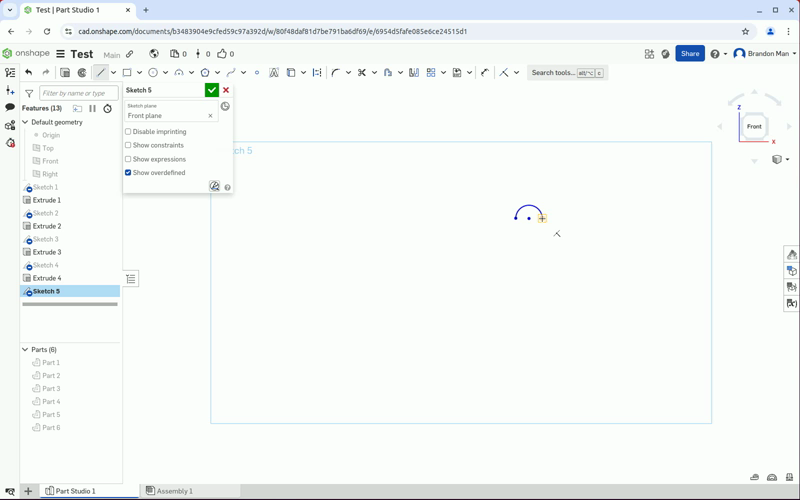
key_down(shift)
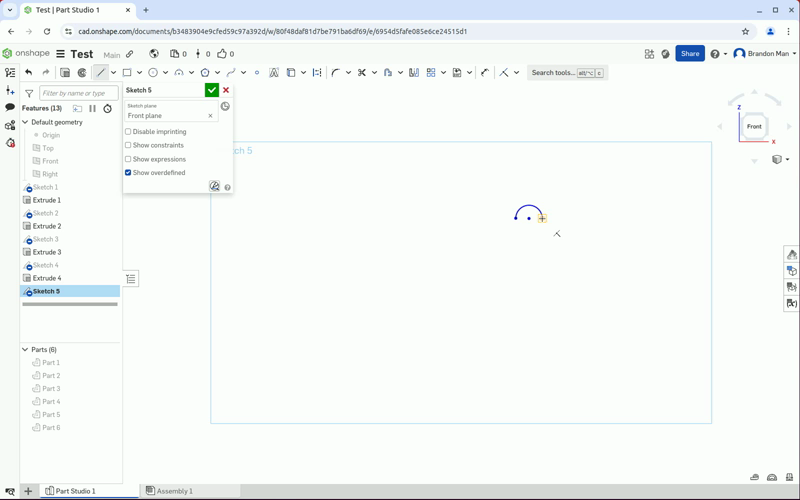
mouse_move(572, 218)
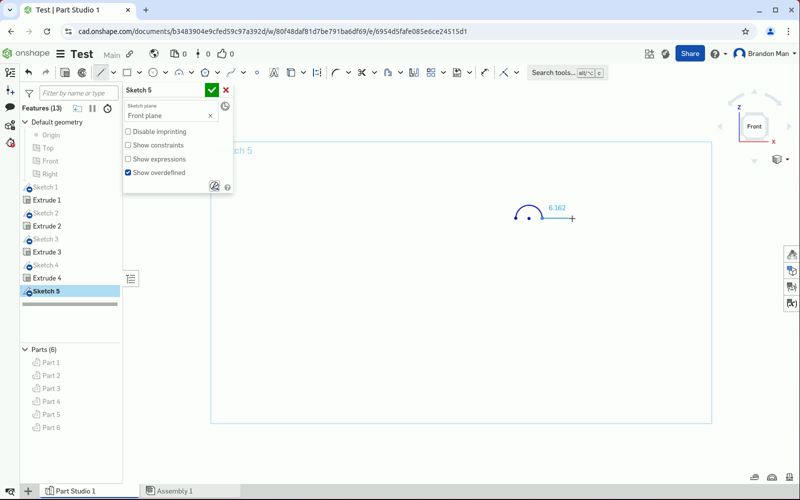
mouse_move(542, 208)
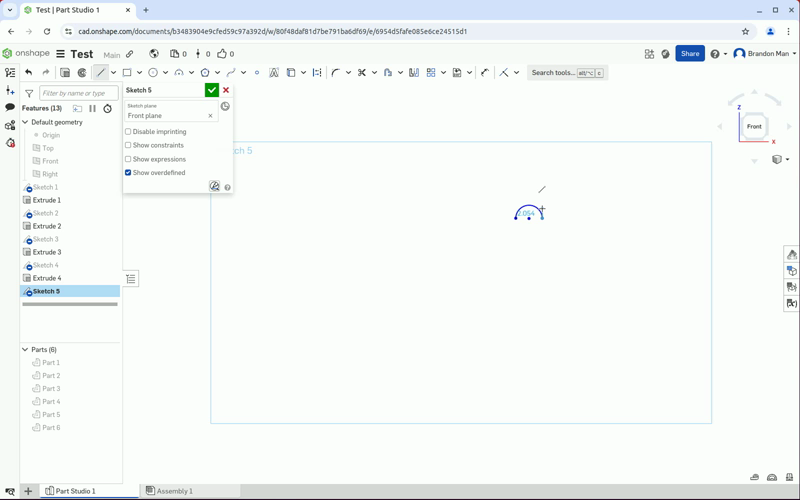
click(542, 208)
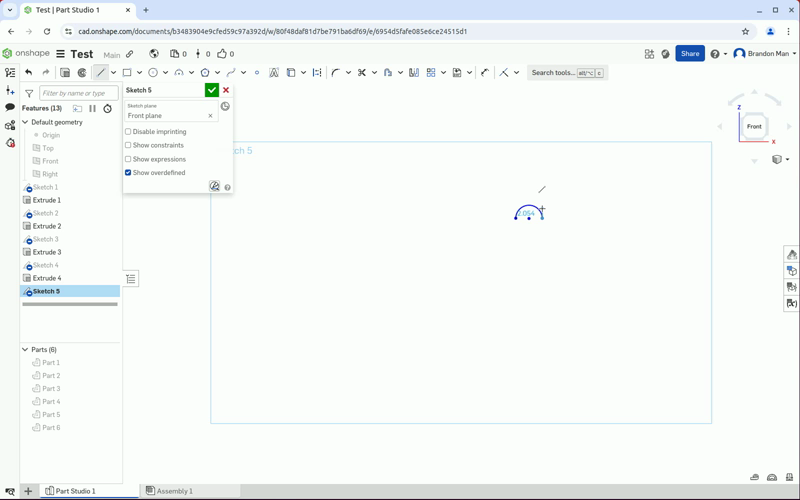
key_up(shift)
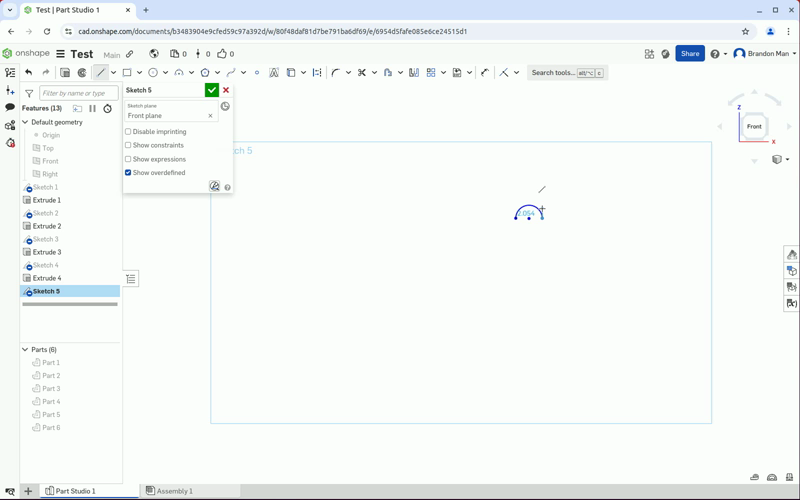
key(esc)
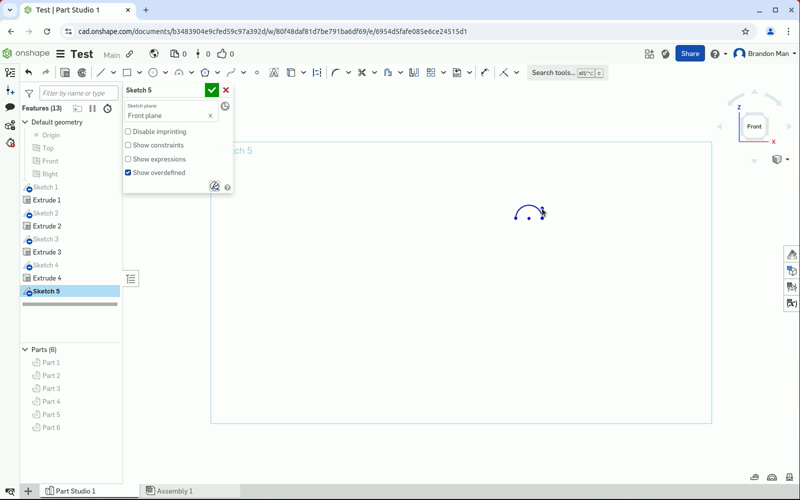
key(a)
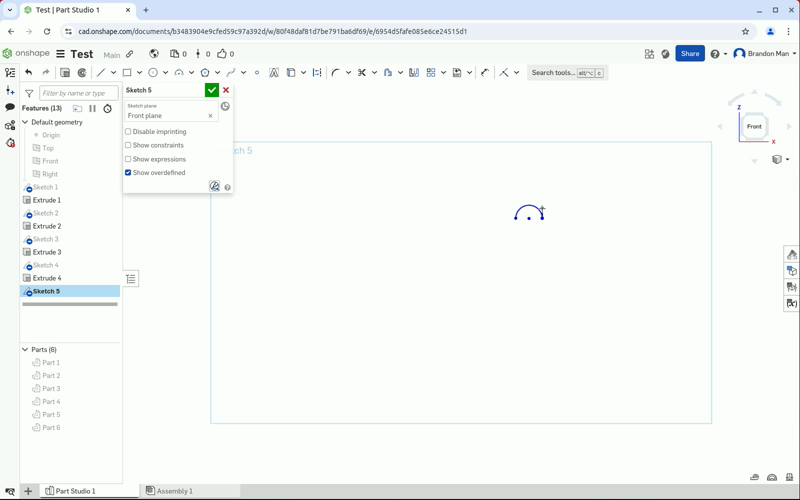
mouse_move(542, 208)
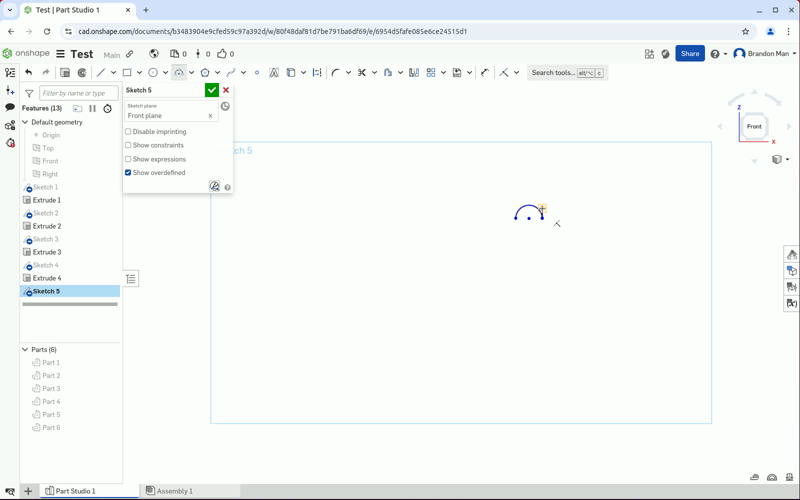
click(542, 208)
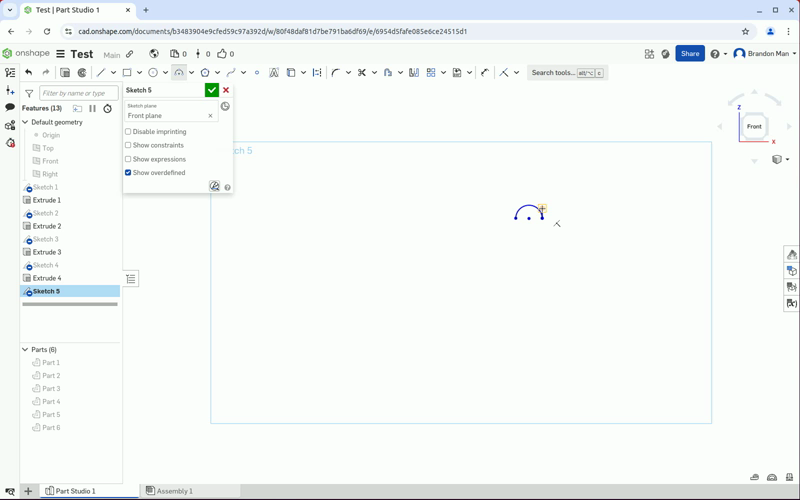
key_down(shift)
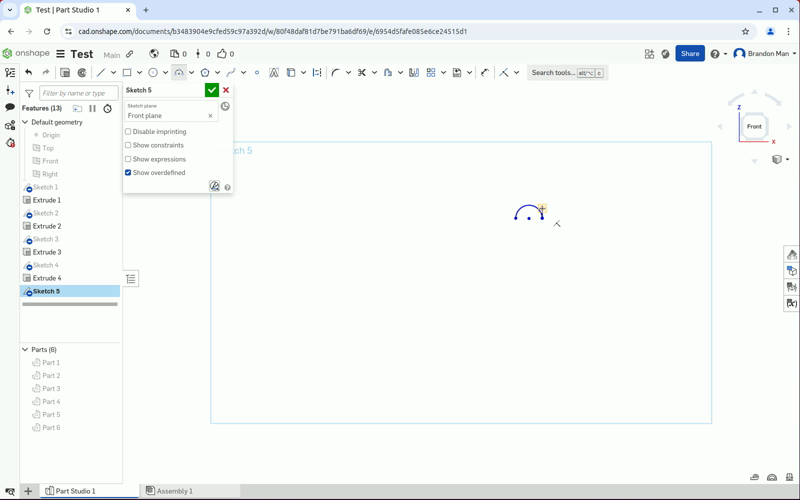
mouse_move(515, 208)
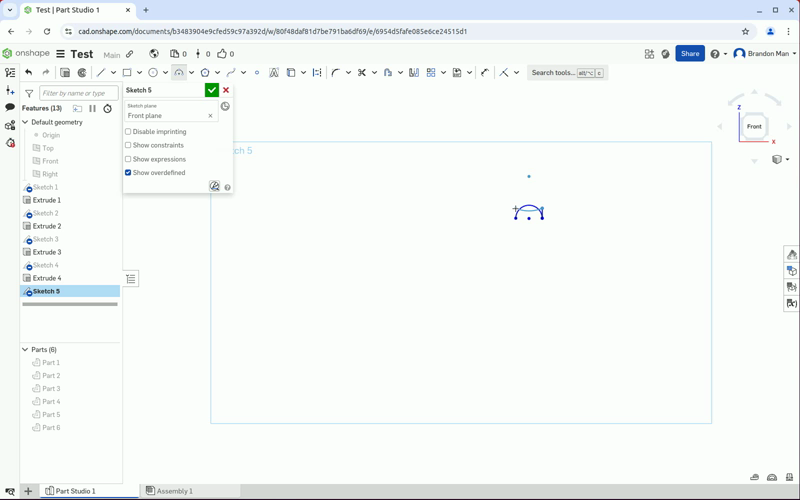
click(515, 208)
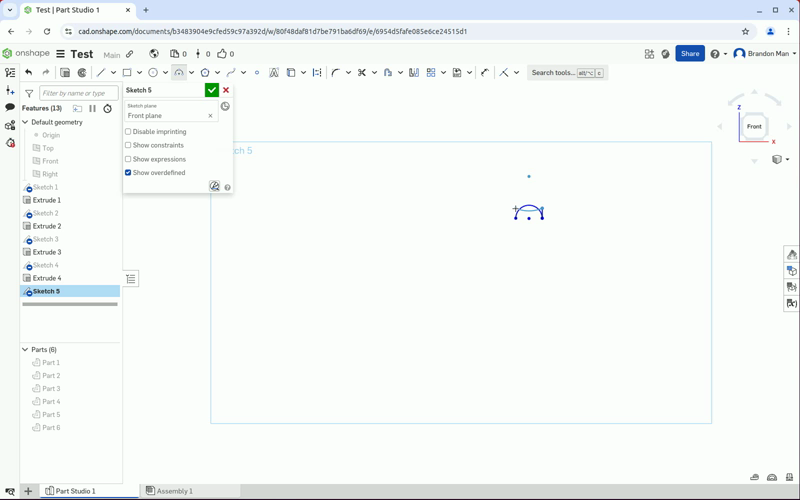
mouse_move(529, 201)
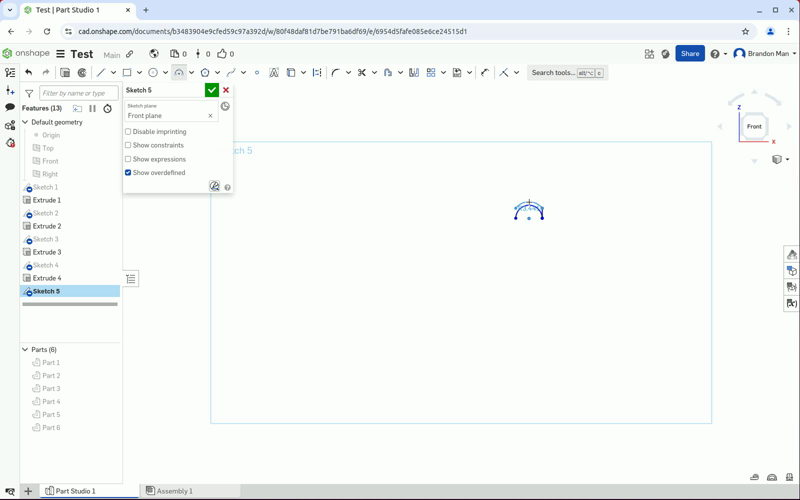
scroll(6)
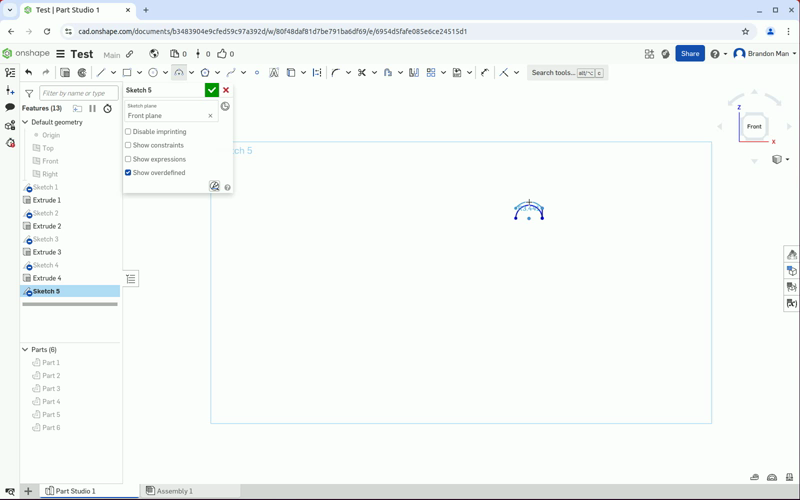
scroll(6)
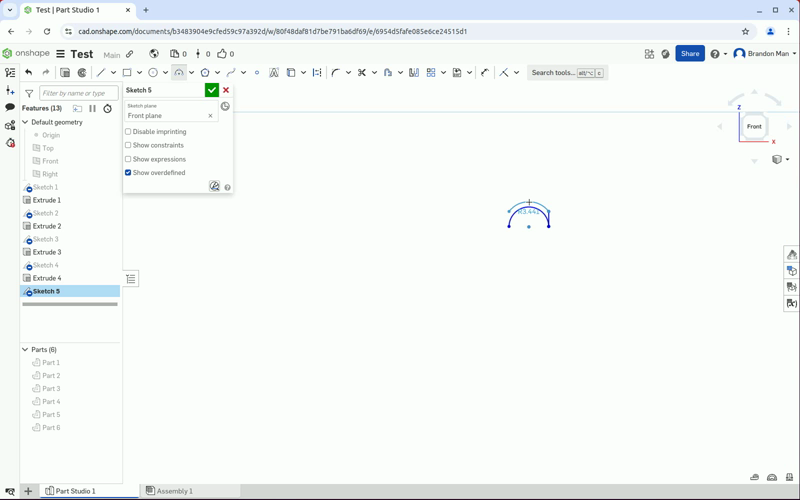
scroll(6)
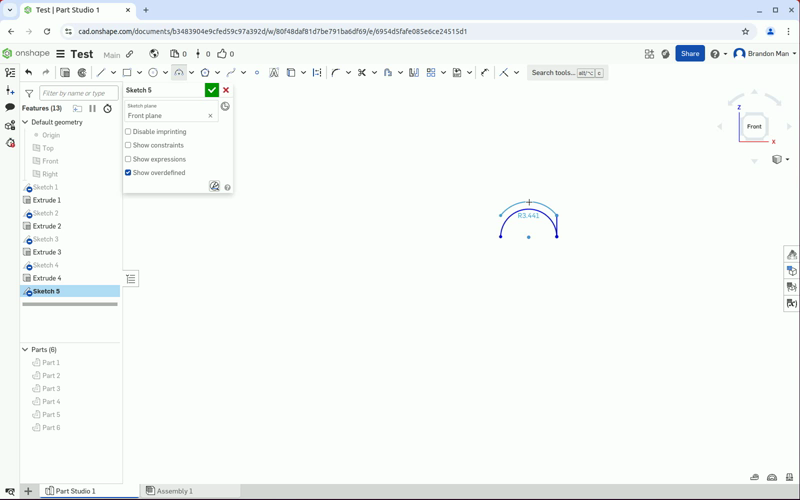
scroll(6)
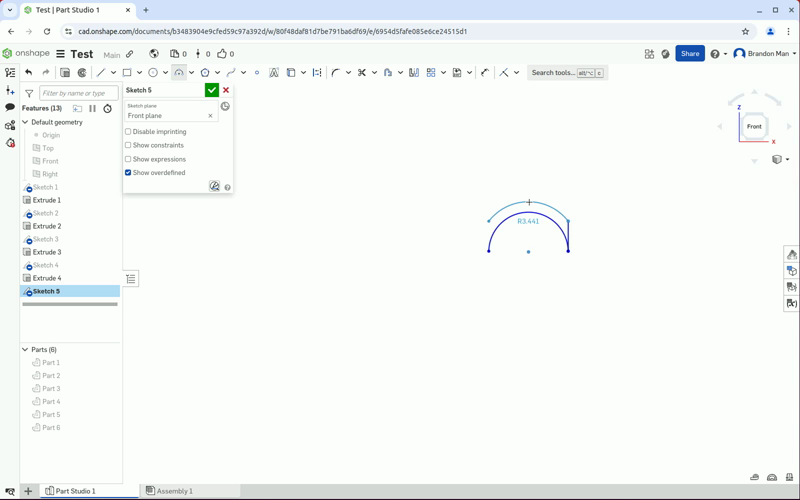
scroll(6)
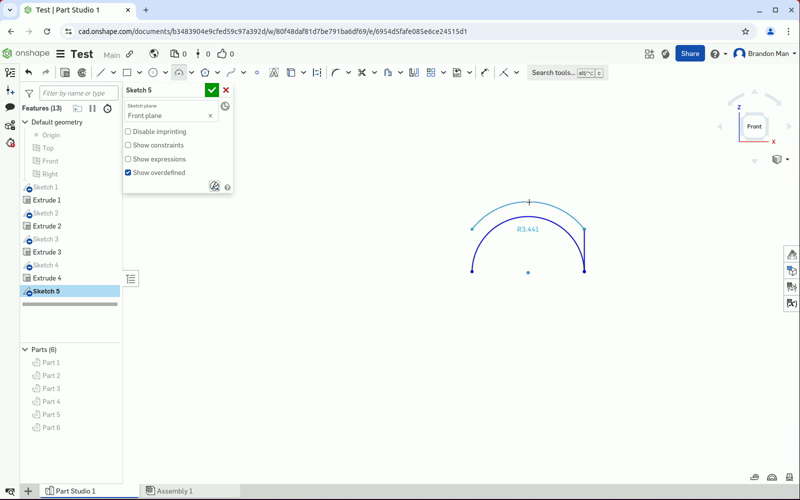
scroll(6)
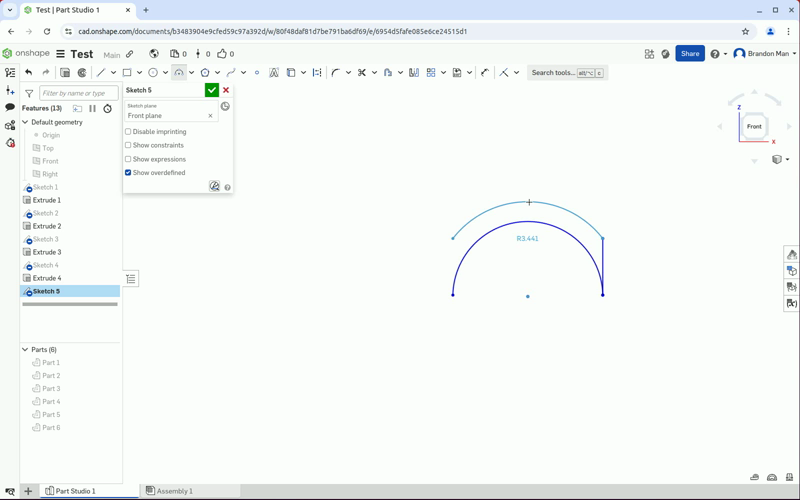
scroll(6)
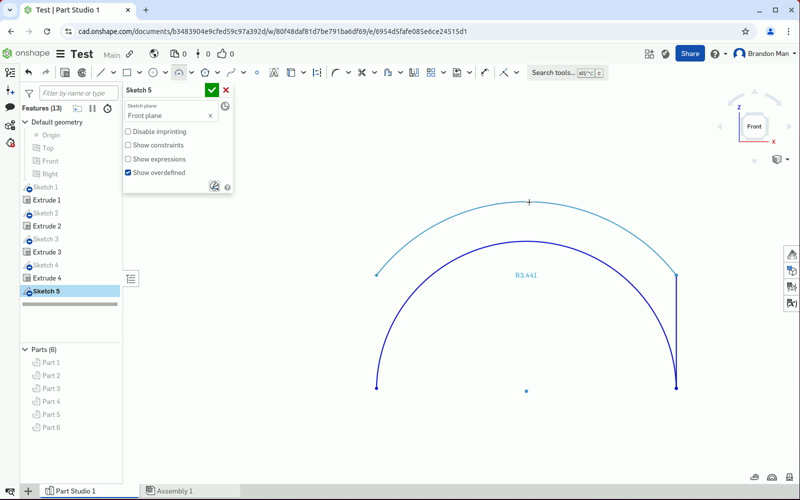
click(529, 201)
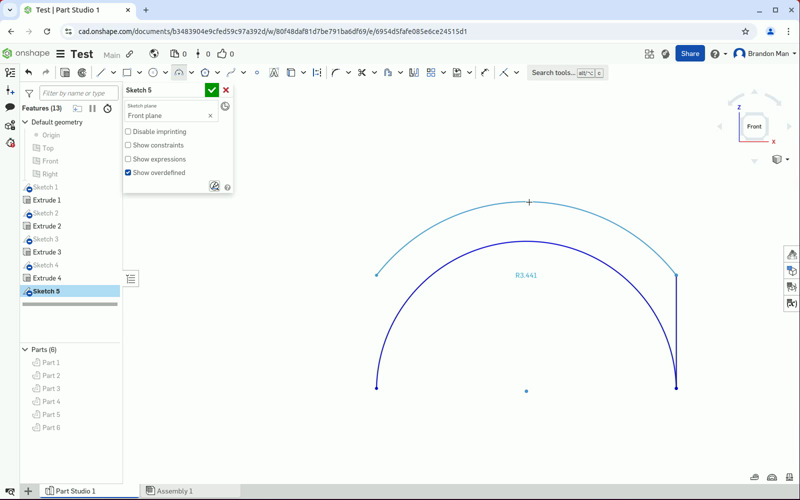
scroll(-6)
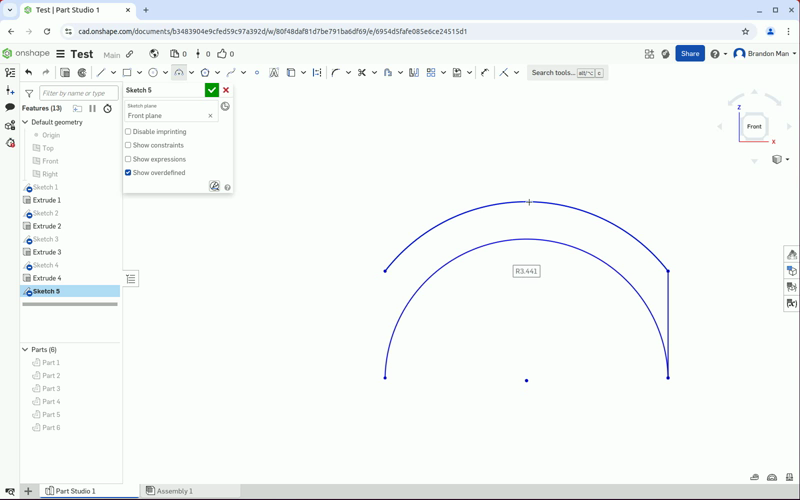
scroll(-6)
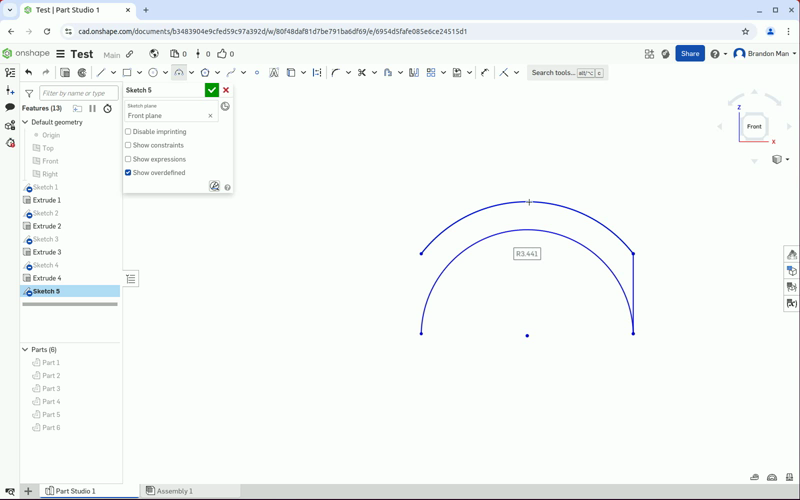
scroll(-6)
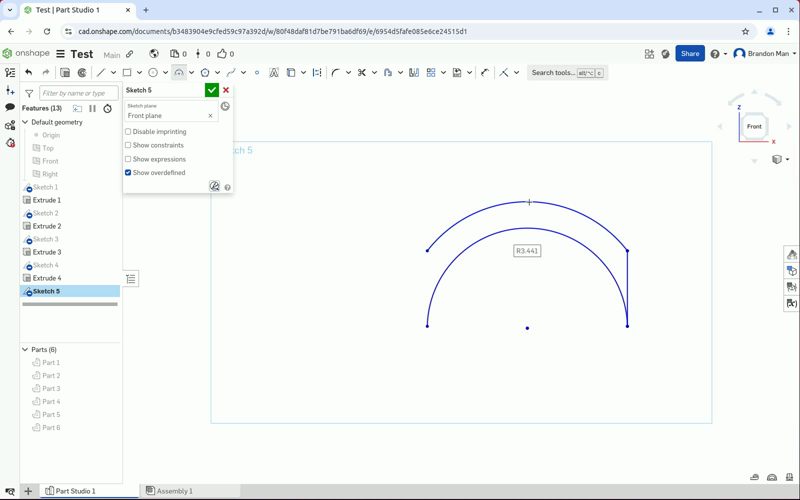
scroll(-6)
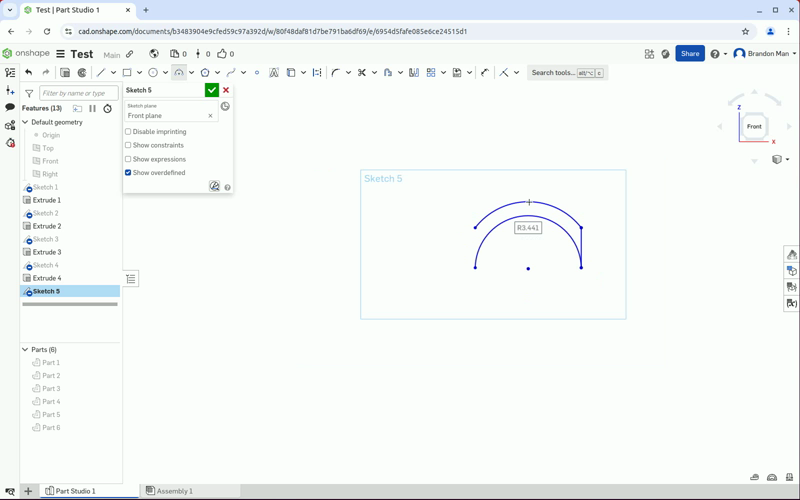
scroll(-6)
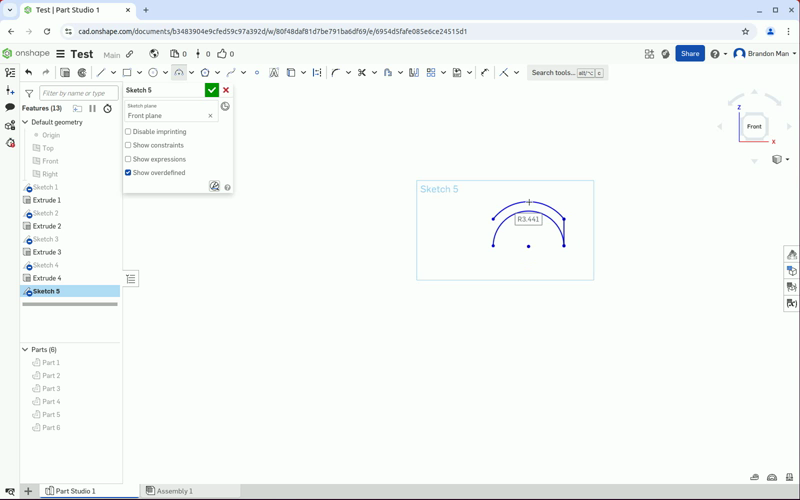
scroll(-6)
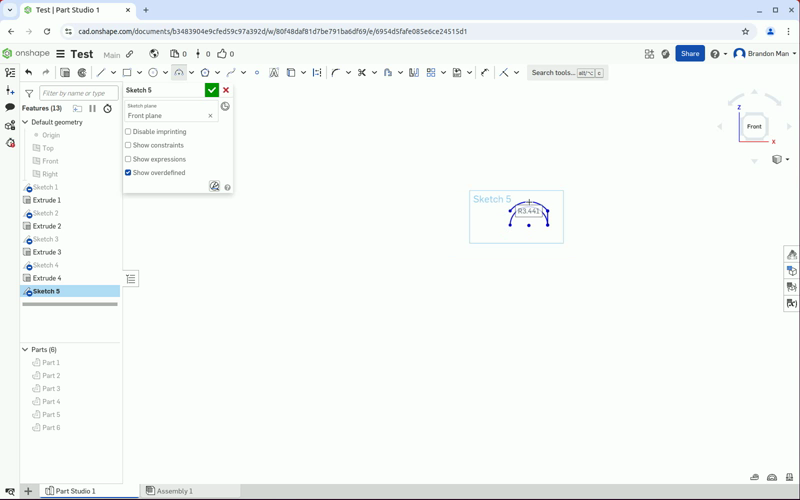
scroll(-6)
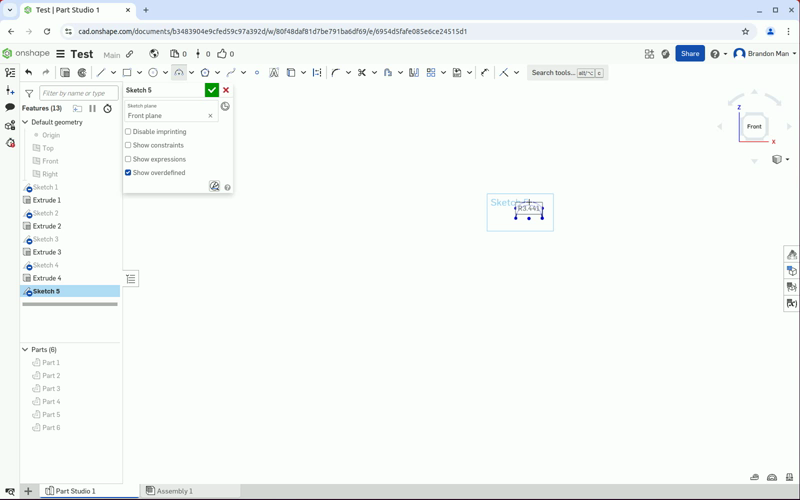
key_up(shift)
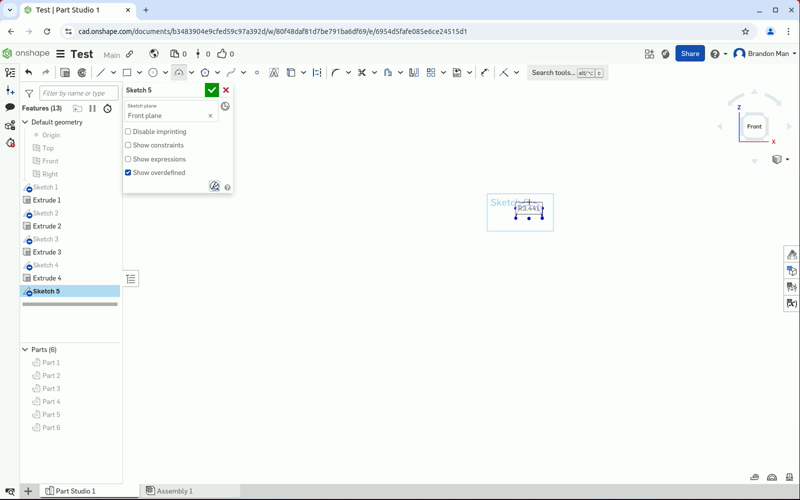
key(esc)
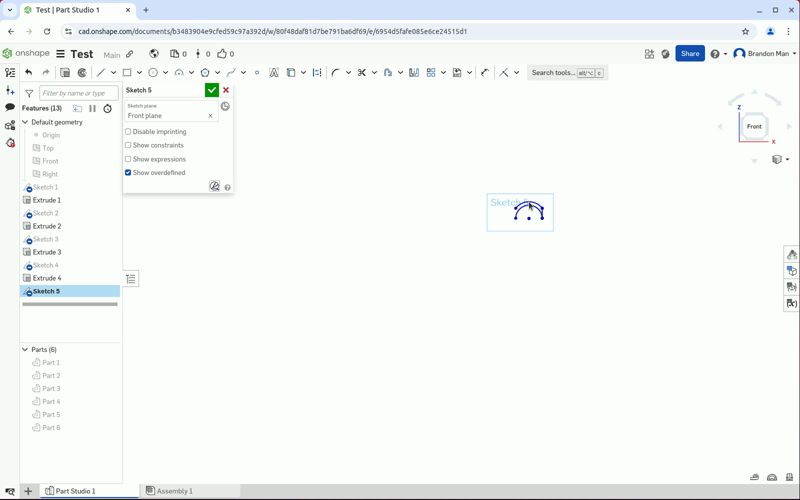
key(l)
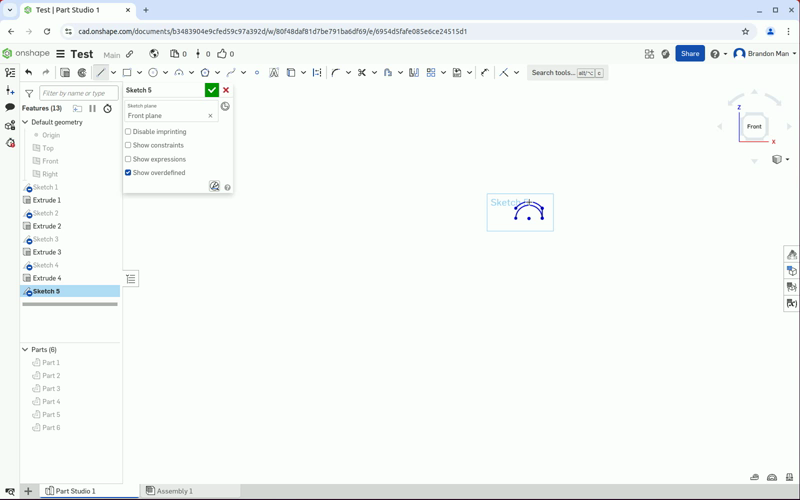
mouse_move(515, 208)
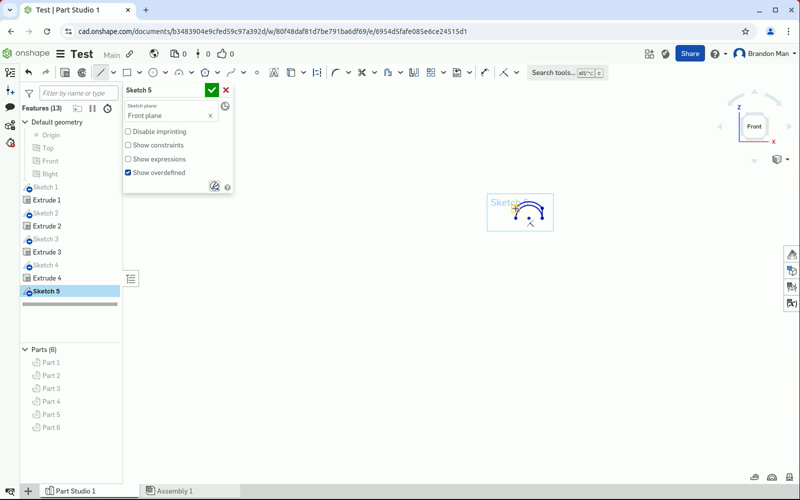
click(515, 208)
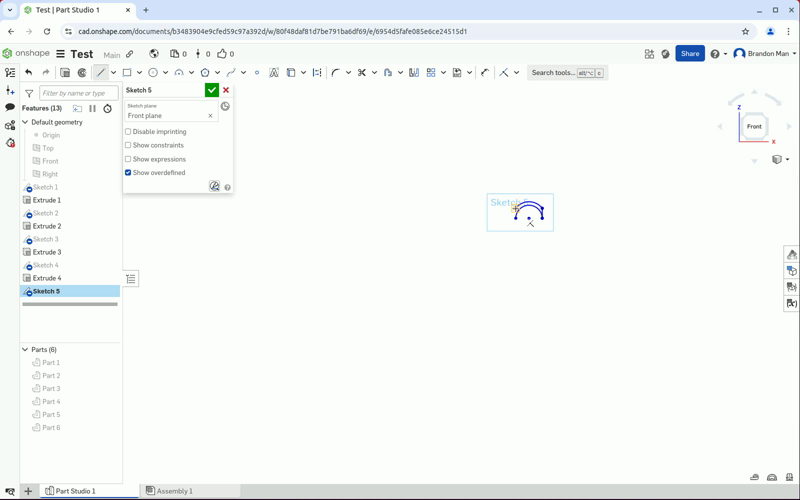
mouse_move(545, 208)
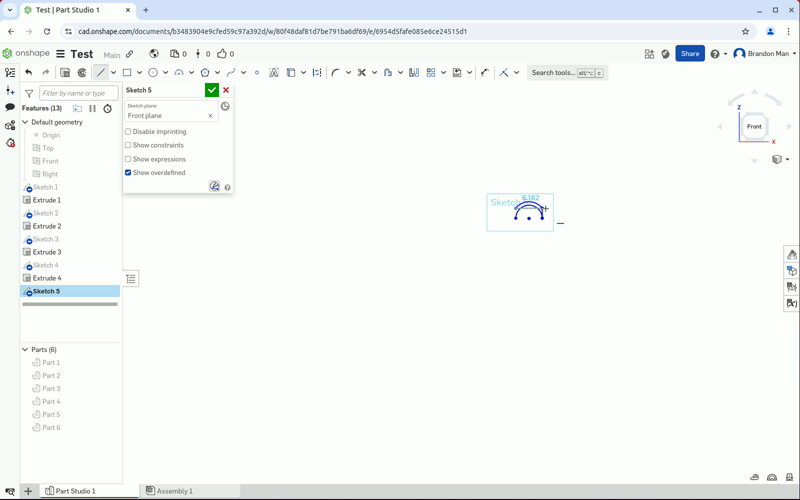
key_down(shift)
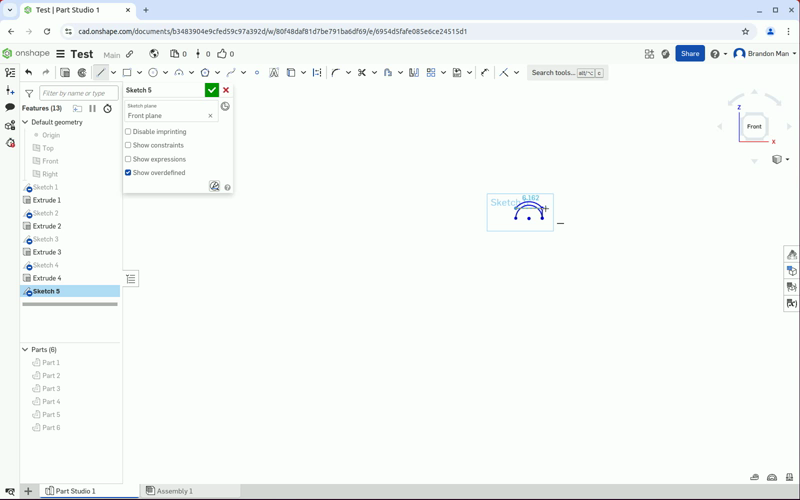
mouse_move(515, 218)
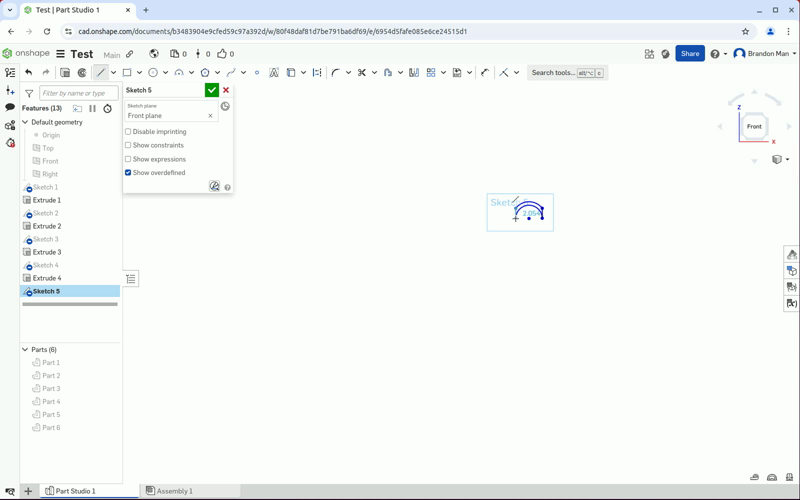
key_up(shift)
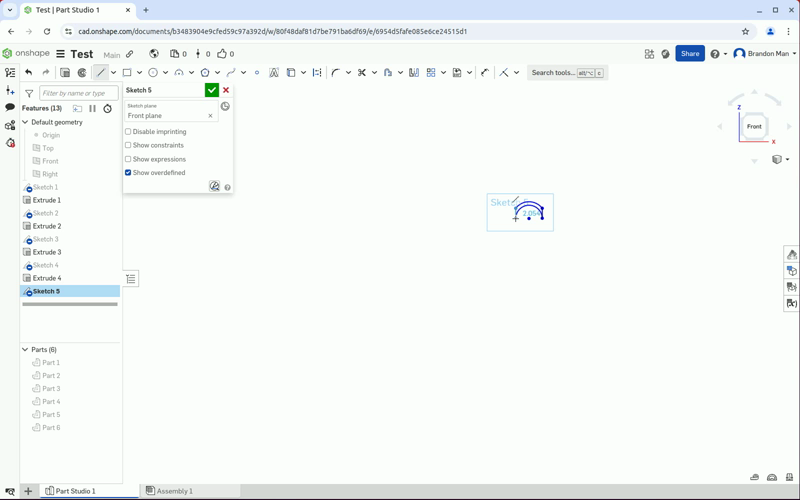
click(515, 218)
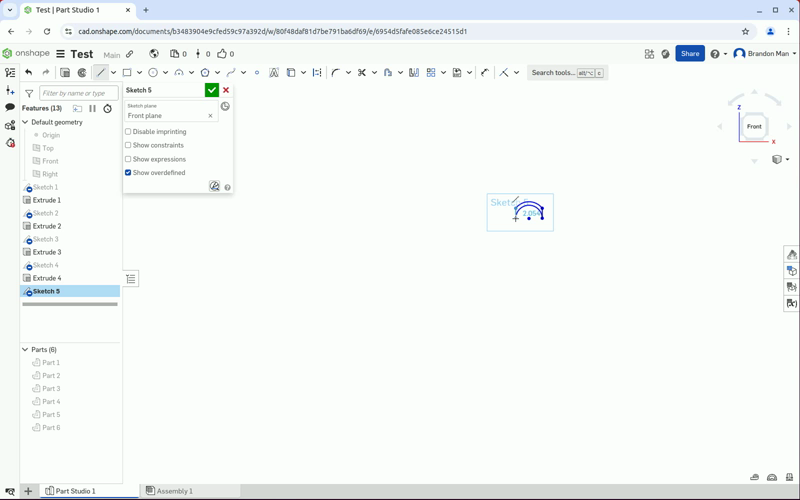
key(esc)
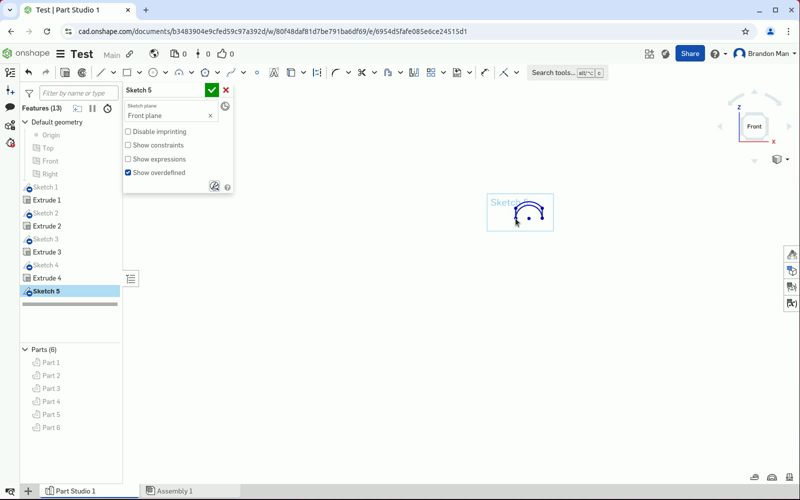
mouse_move(519, 215)
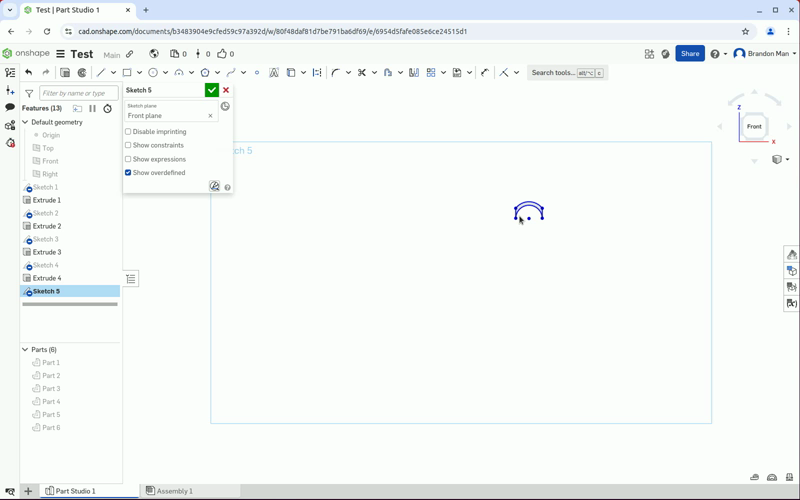
scroll(6)
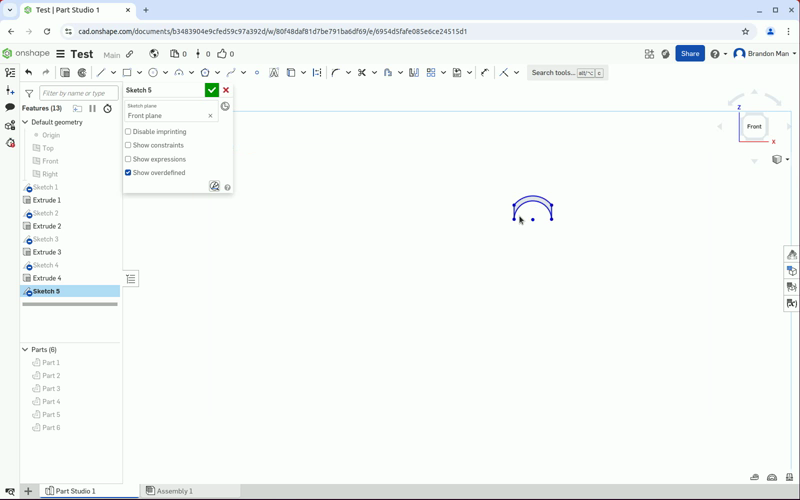
scroll(6)
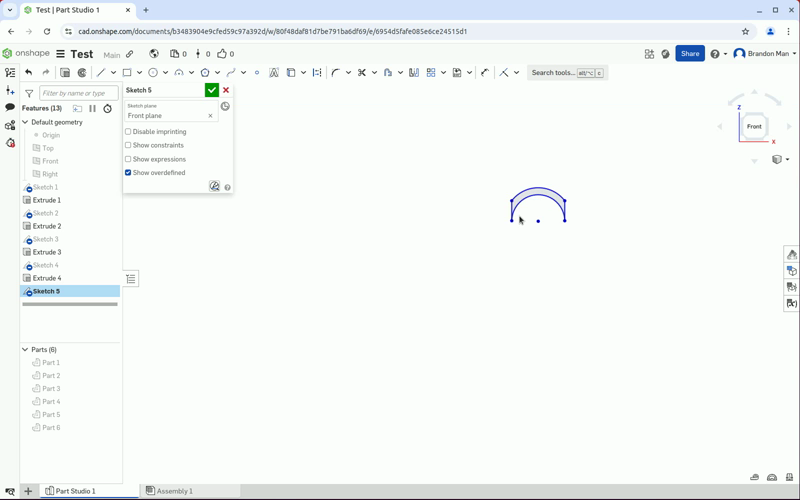
scroll(6)
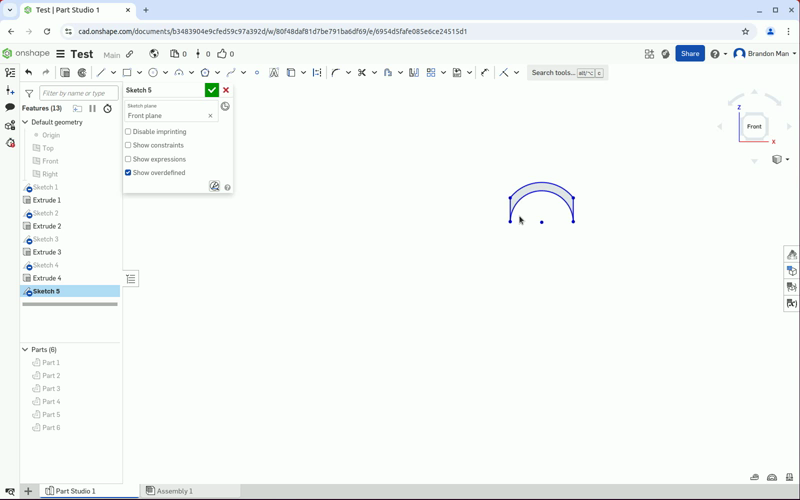
scroll(6)
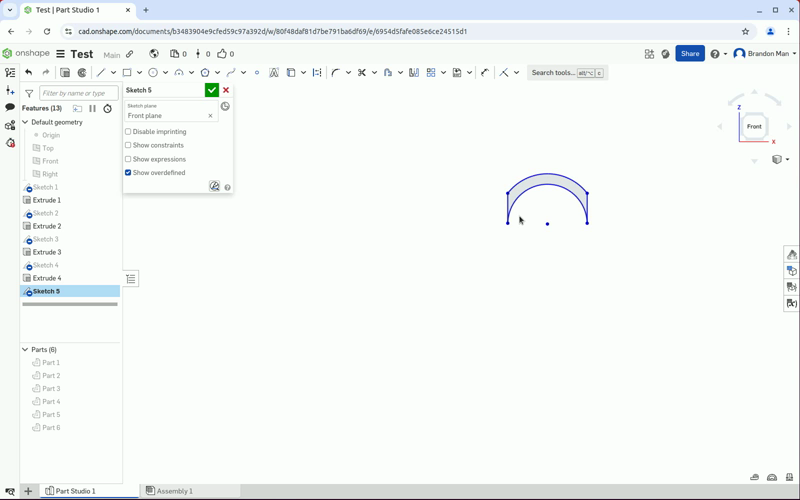
scroll(6)
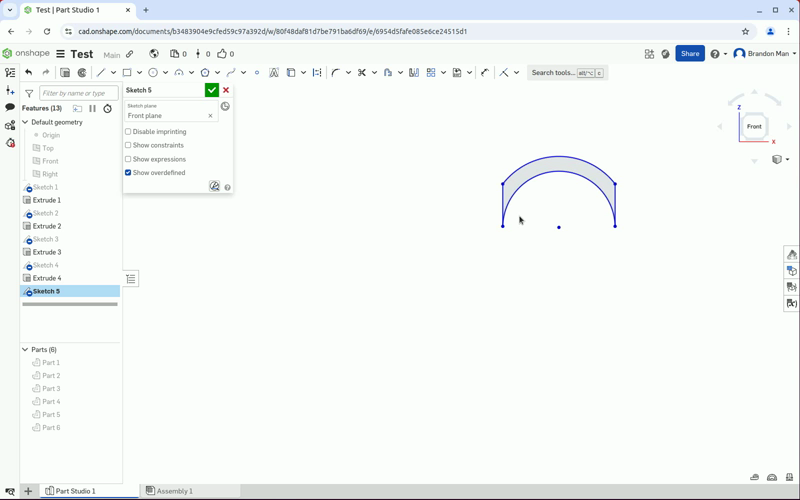
scroll(6)
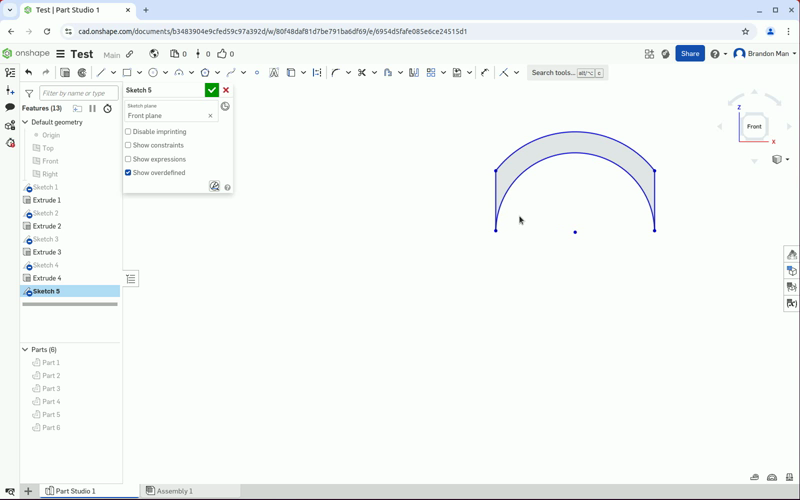
scroll(6)
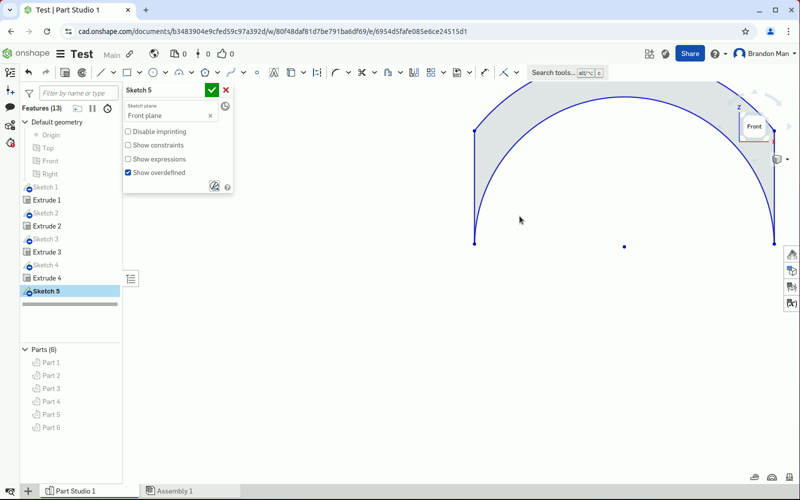
click(519, 215)
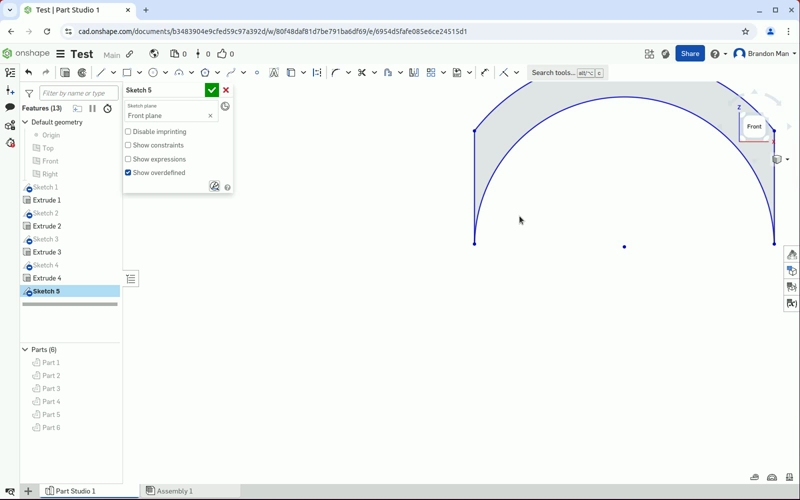
scroll(-6)
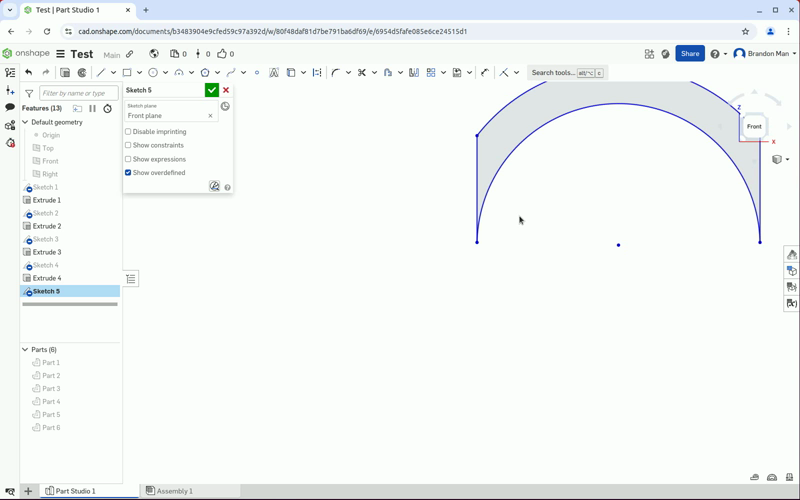
scroll(-6)
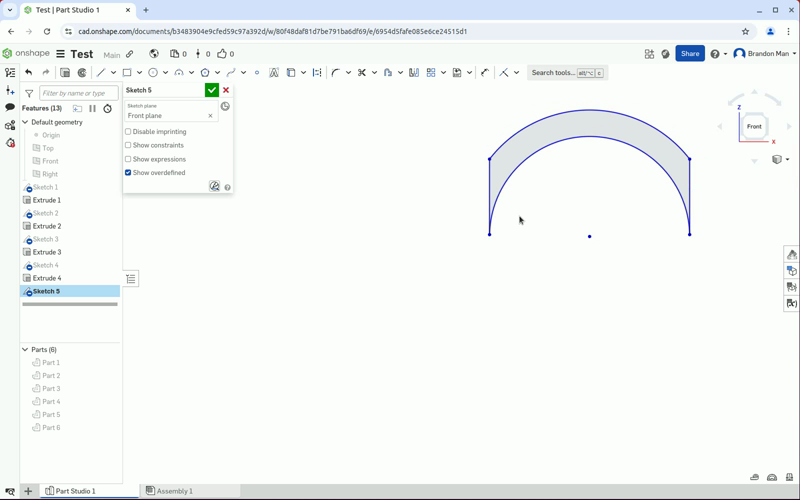
scroll(-6)
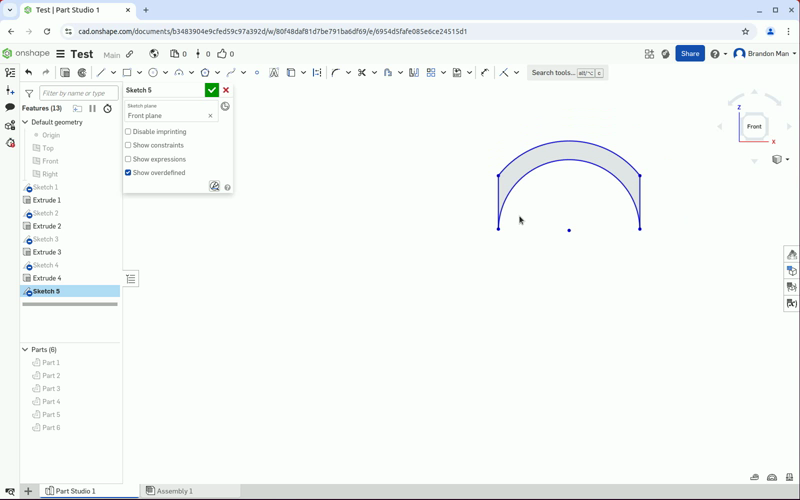
scroll(-6)
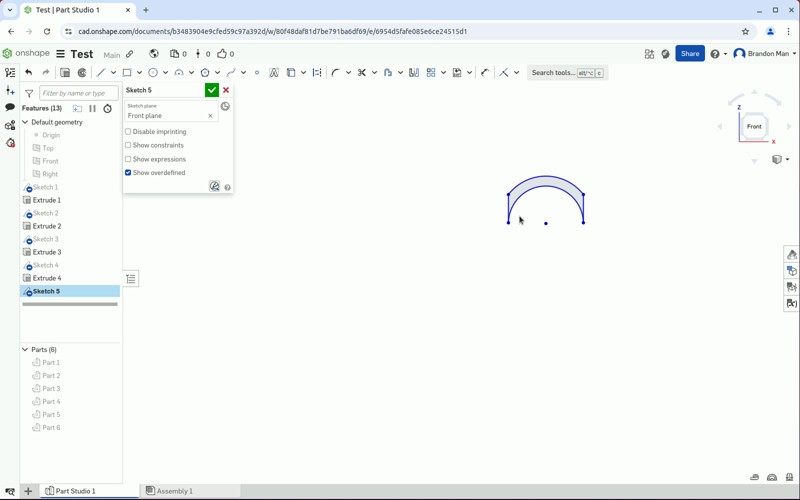
scroll(-6)
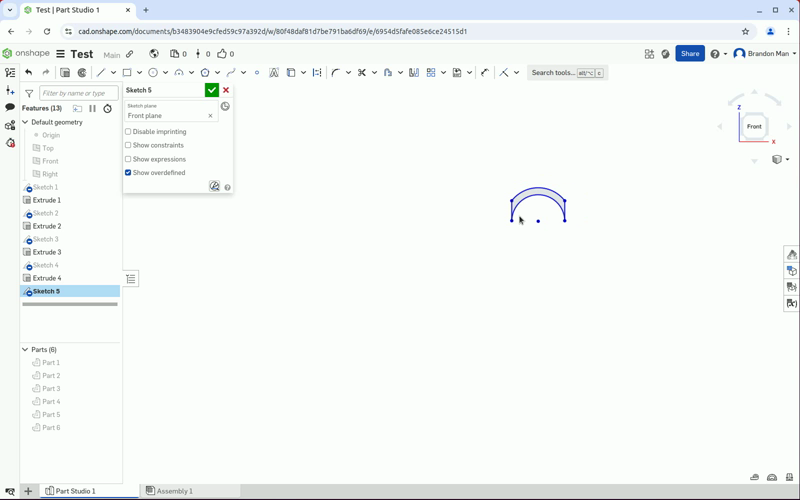
scroll(-6)
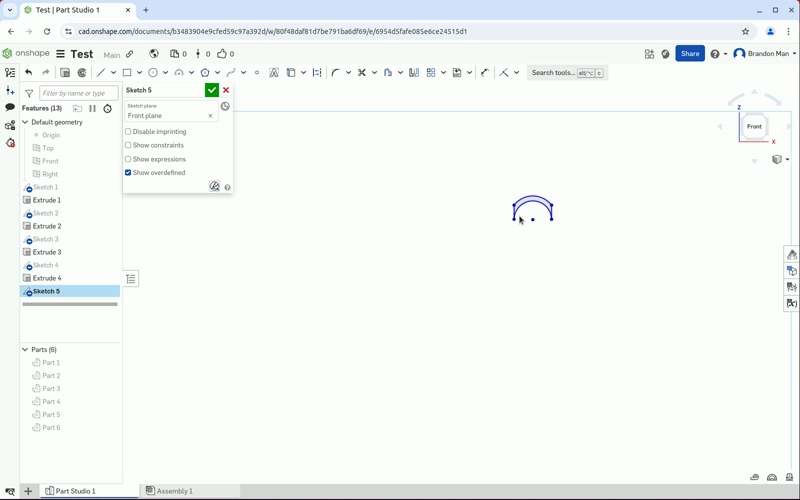
scroll(-6)
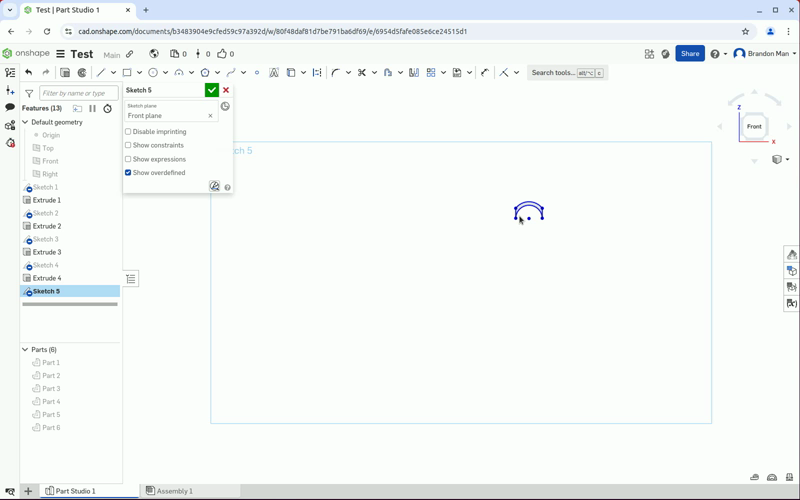
mouse_move(73, 352)
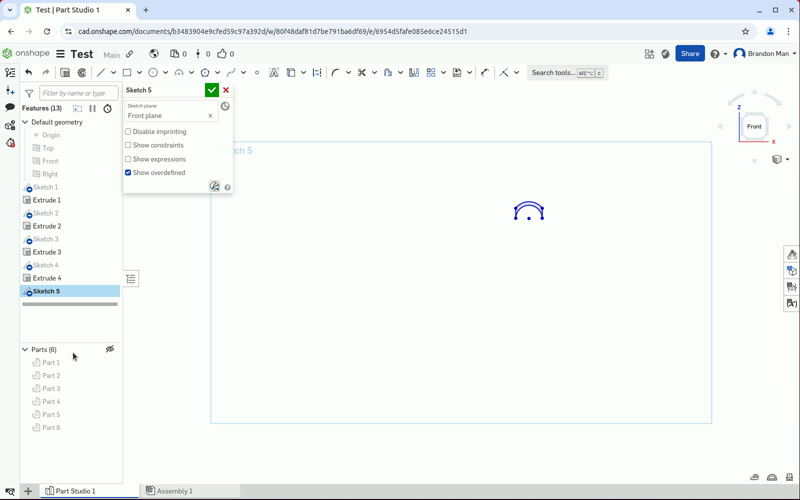
key(shift+y)
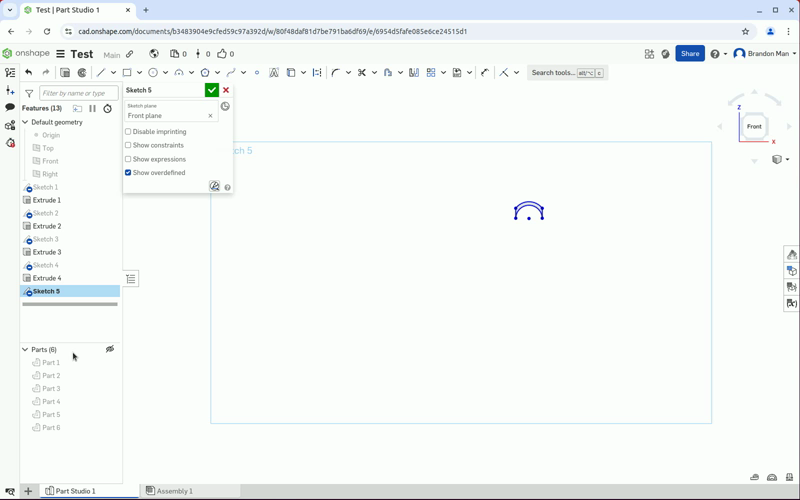
key(shift+e)
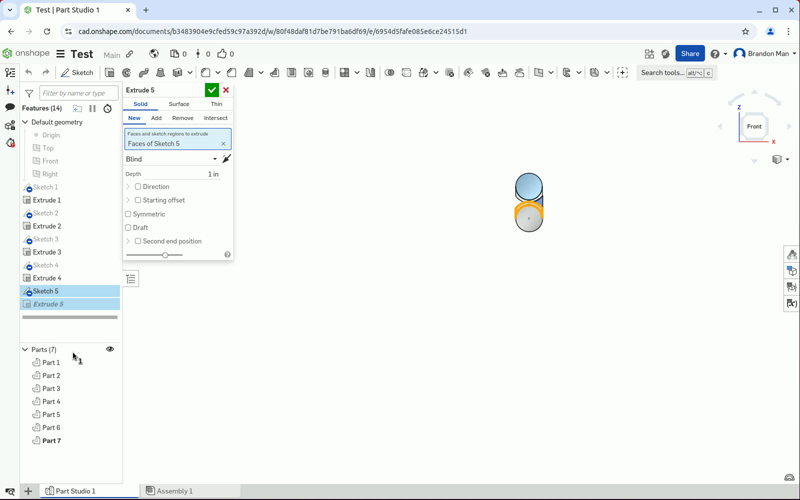
mouse_move(143, 106)
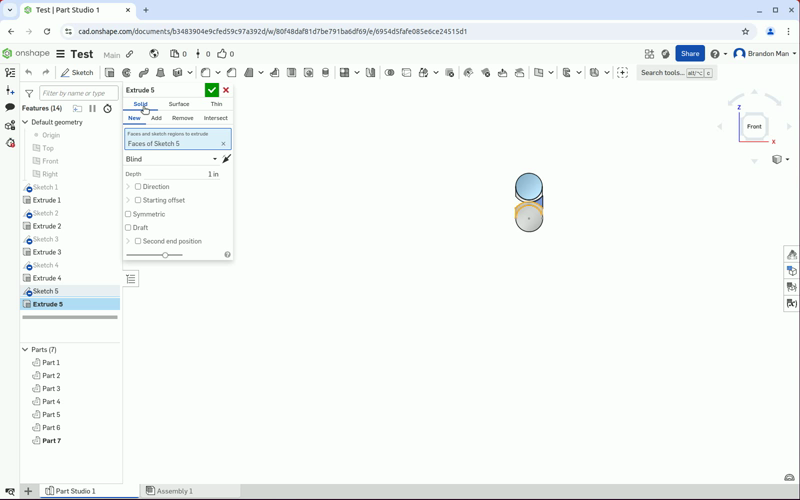
click(143, 106)
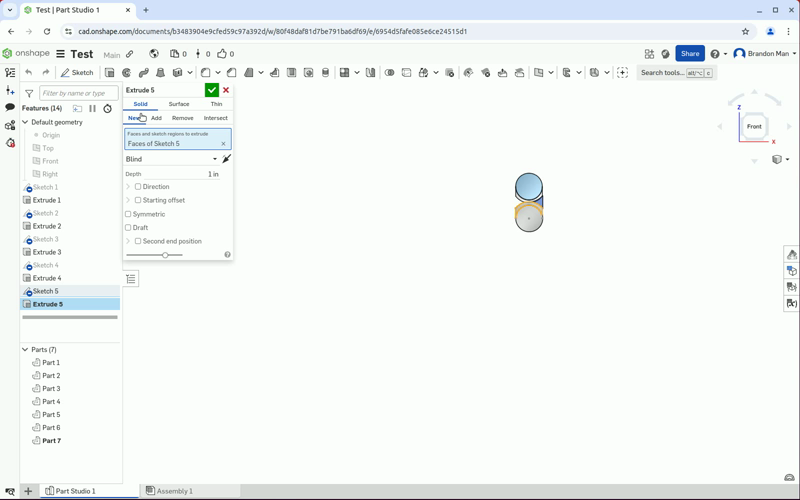
mouse_move(137, 120)
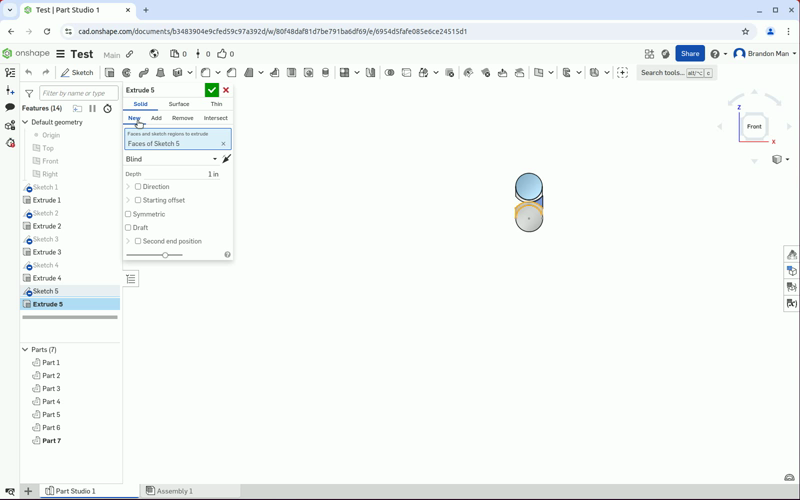
click(137, 120)
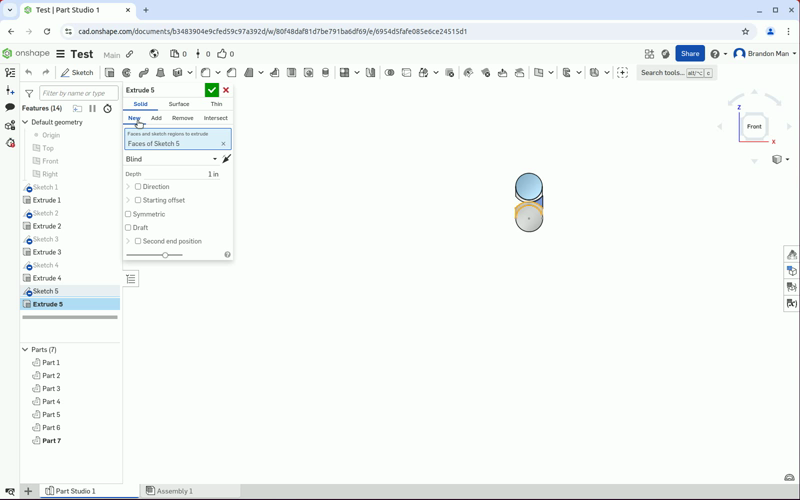
key(tab, 4)
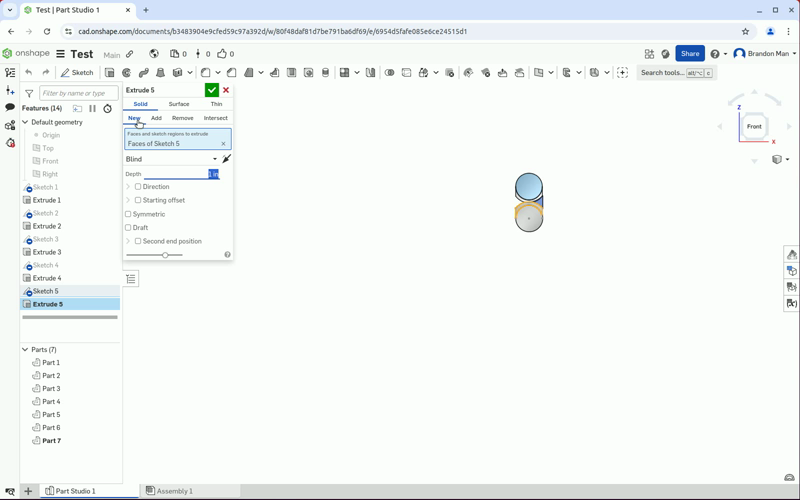
text(22.145)
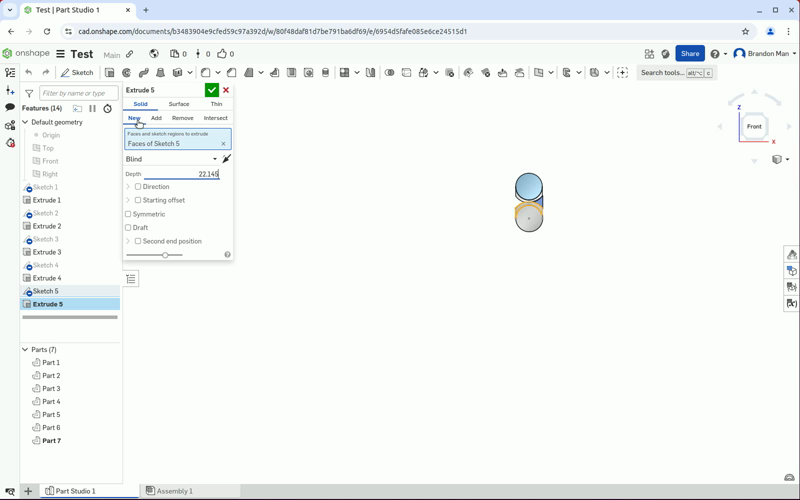
key(enter)
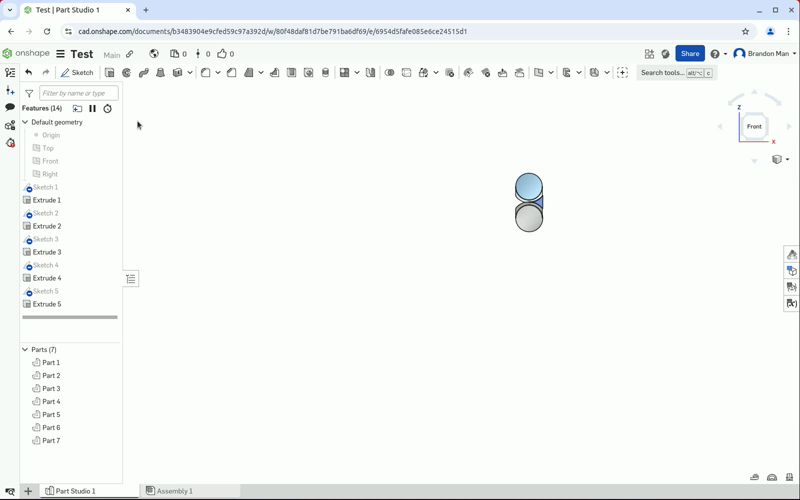
key(shift+h)
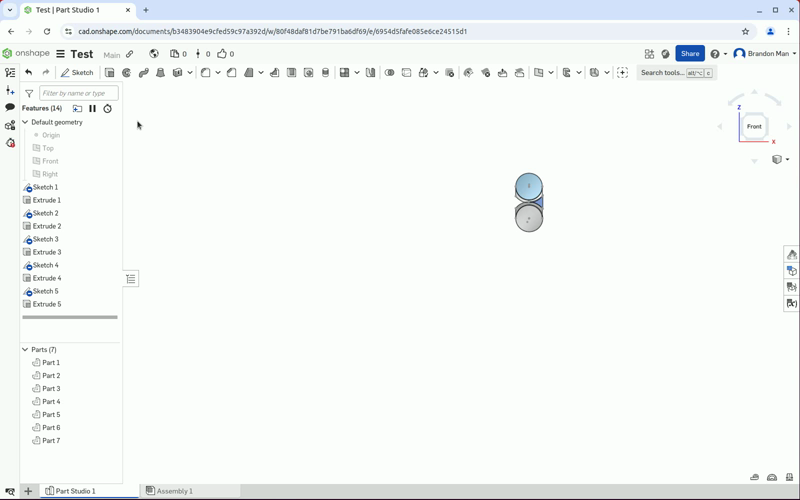
key(shift+h)
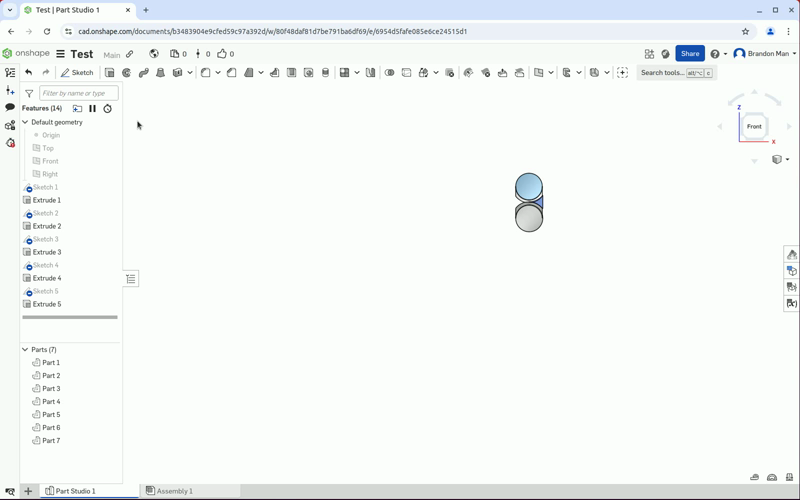
mouse_move(73, 189)
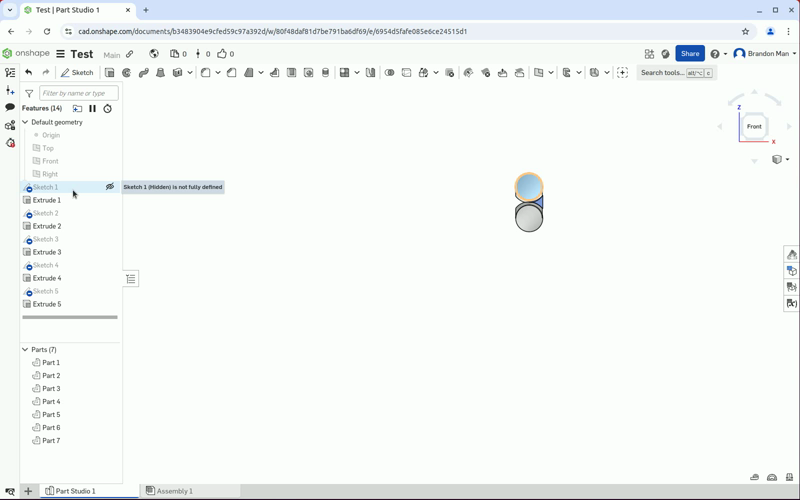
click(73, 189)
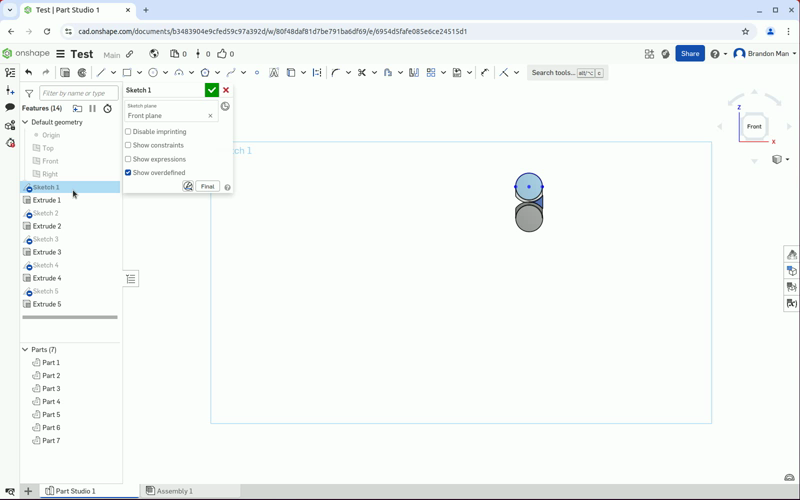
mouse_move(229, 92)
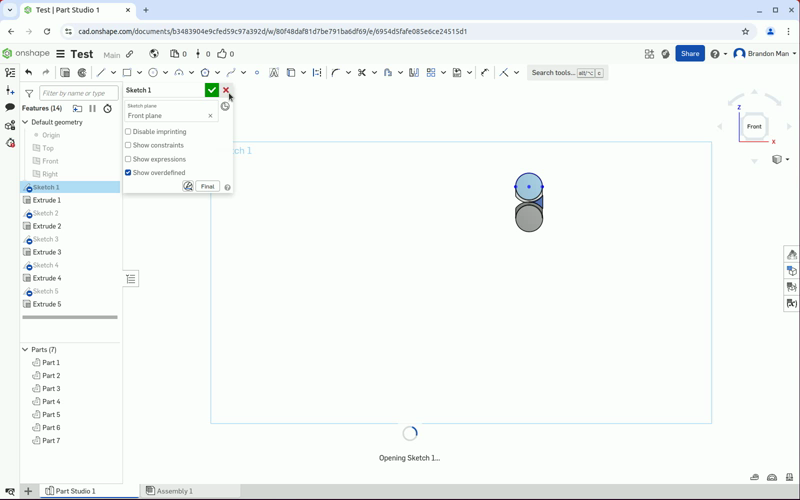
click(229, 92)
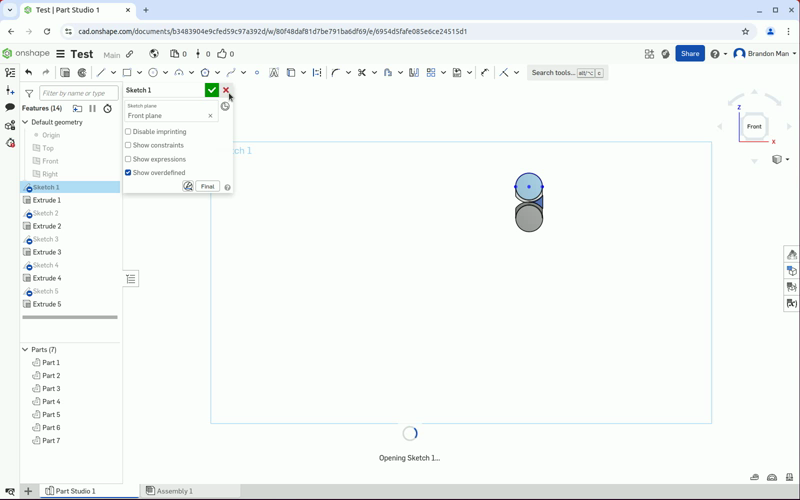
key(shift+s)
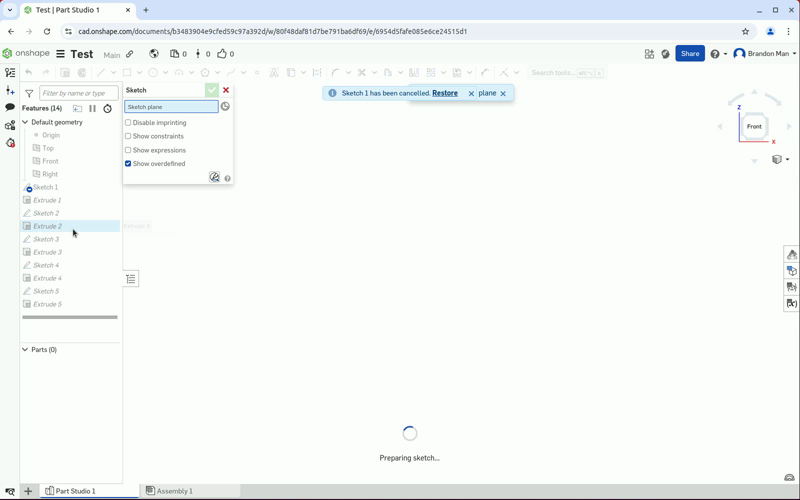
scroll(3)
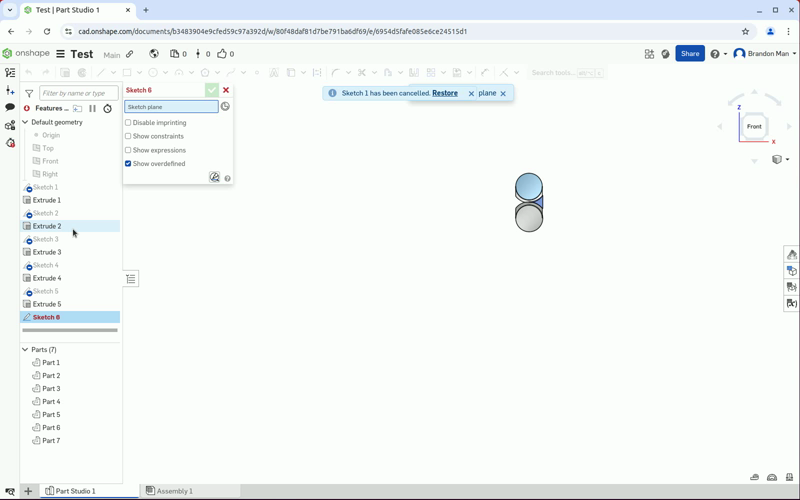
mouse_move(73, 163)
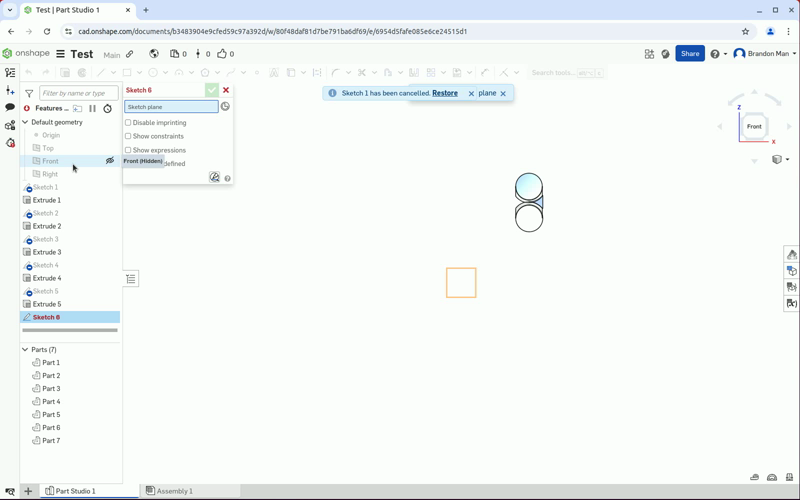
click(73, 163)
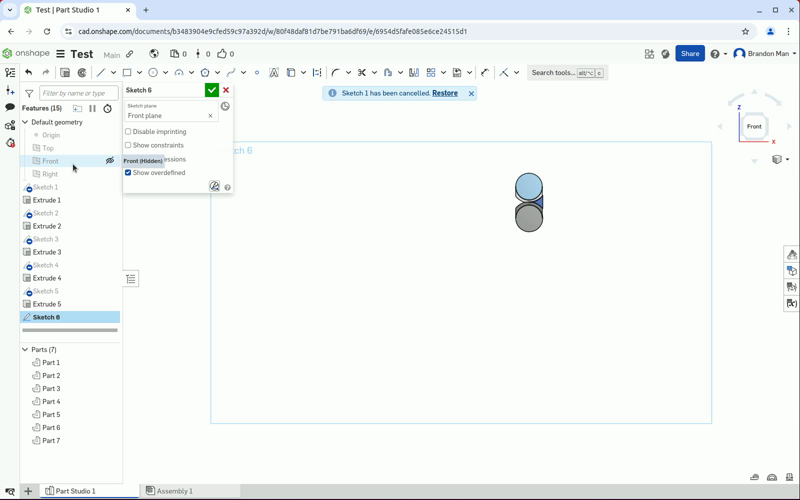
mouse_move(73, 352)
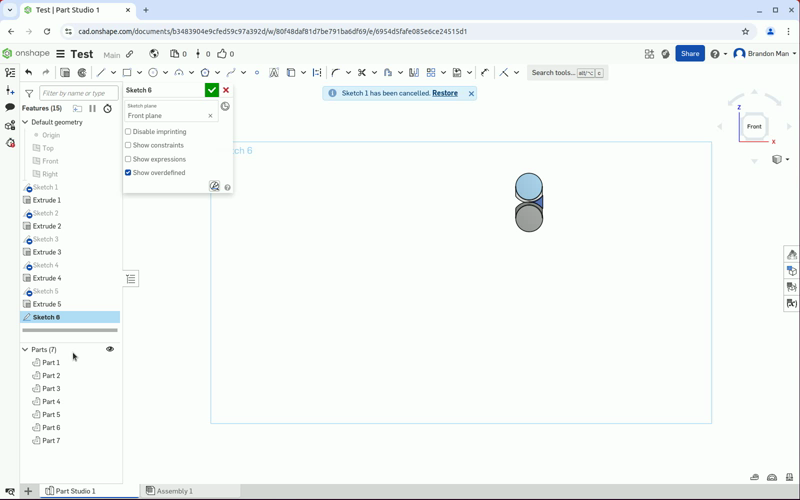
key(y)
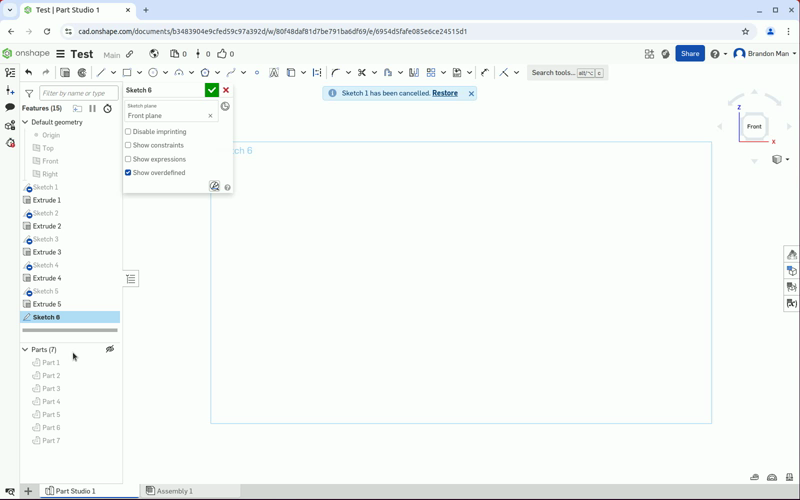
key(a)
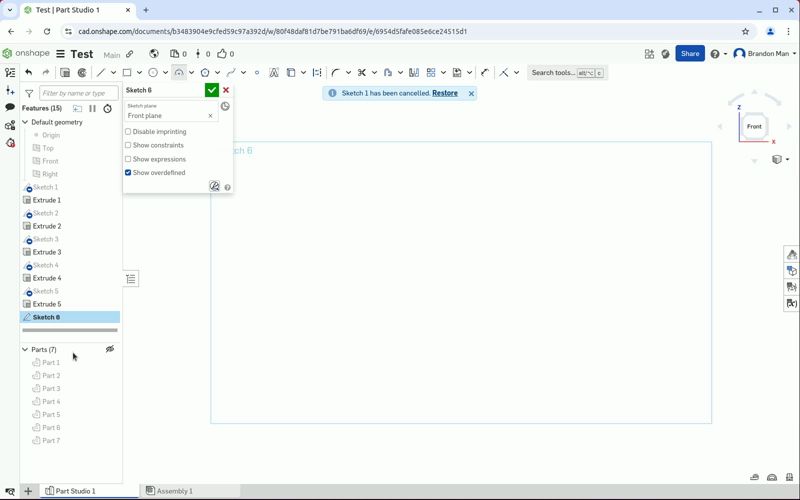
key_down(shift)
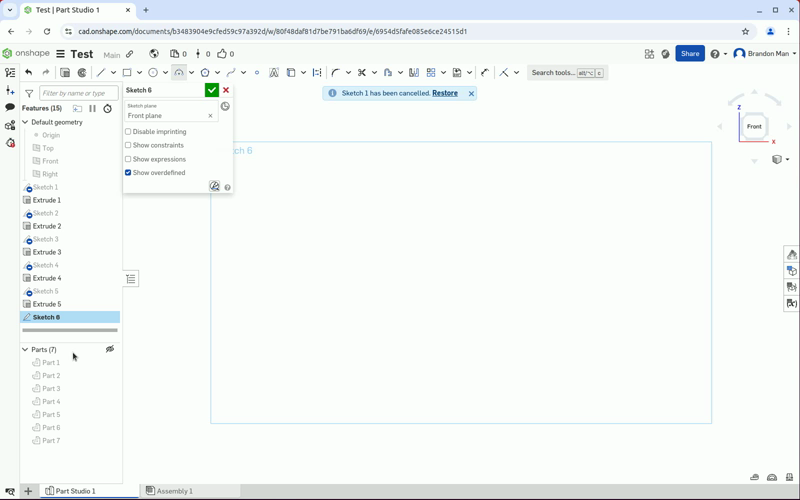
mouse_move(515, 209)
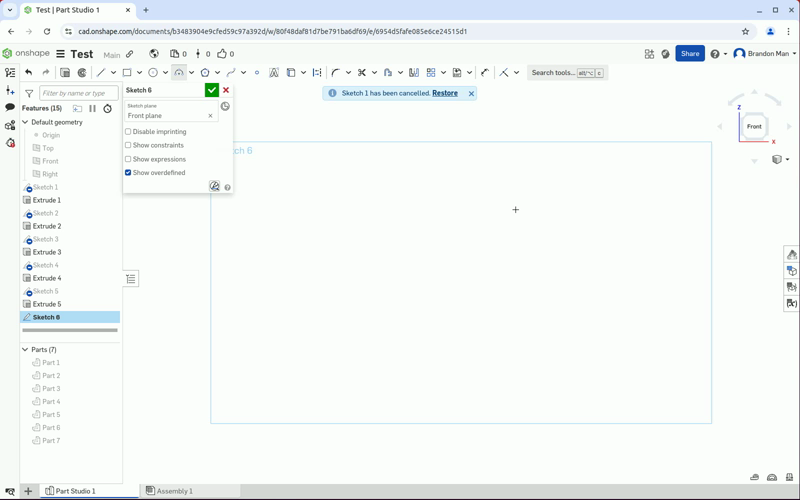
click(515, 209)
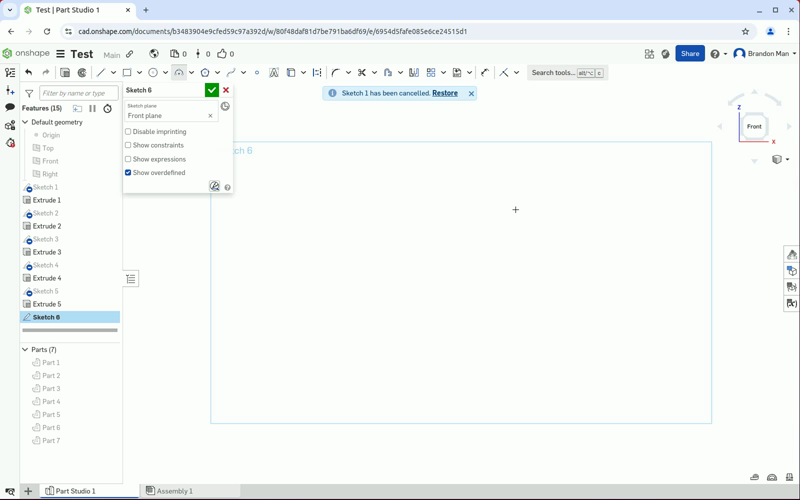
key_up(shift)
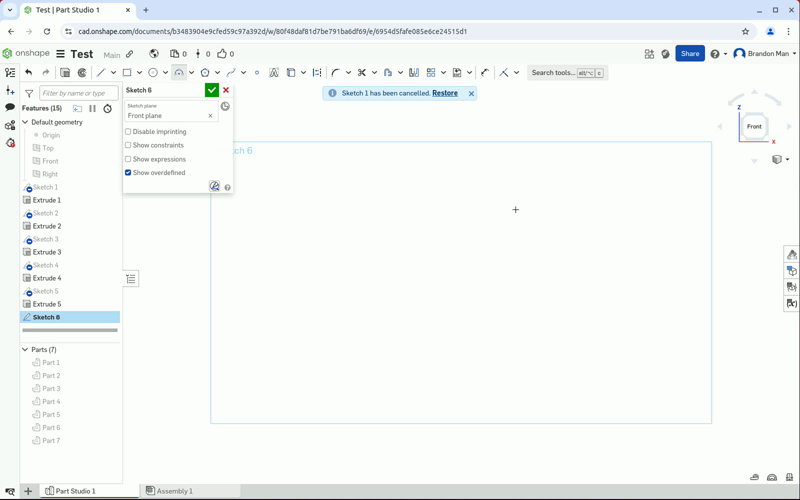
key_down(shift)
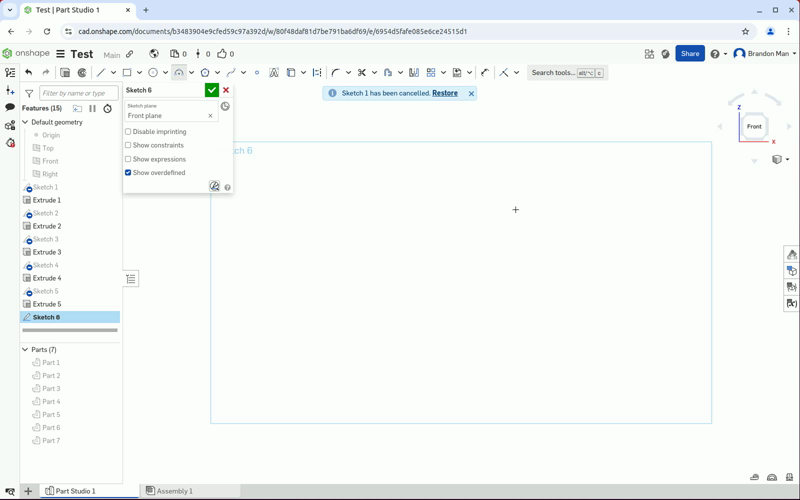
mouse_move(529, 202)
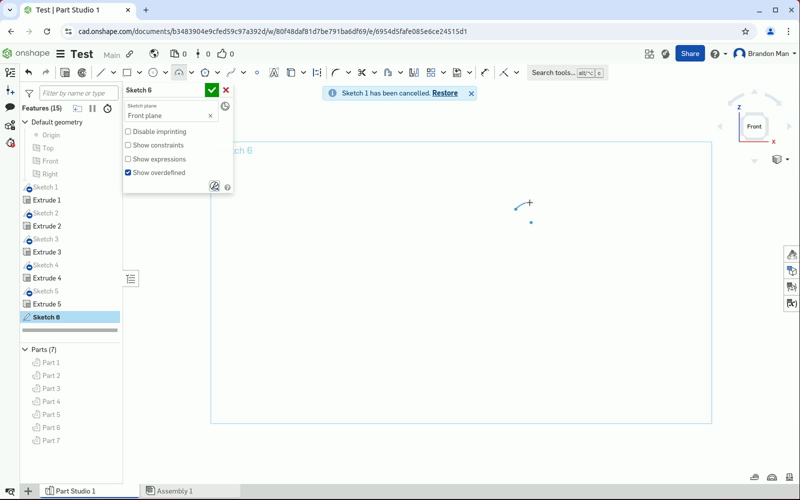
click(529, 202)
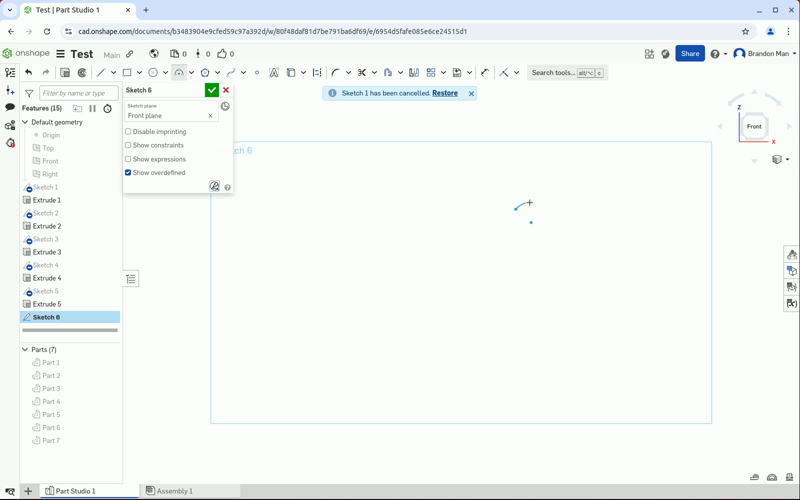
mouse_move(522, 204)
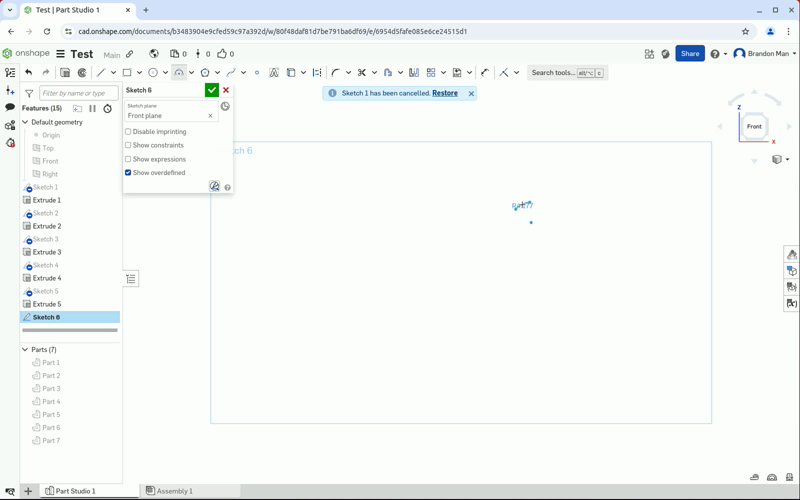
click(522, 204)
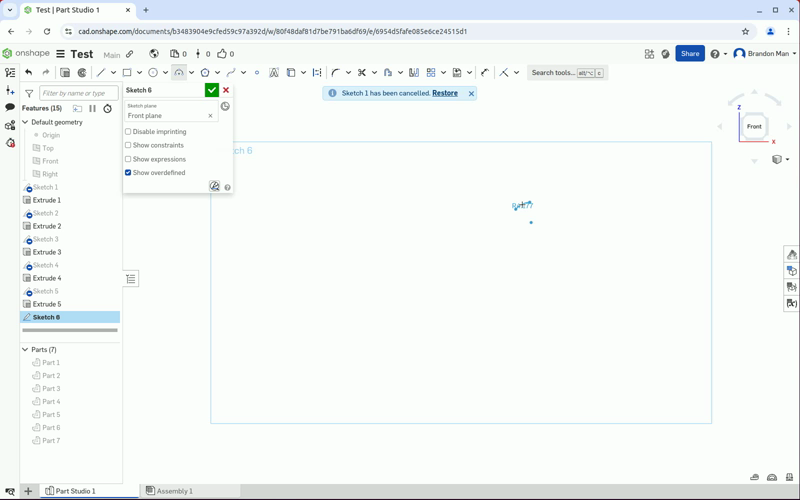
key_up(shift)
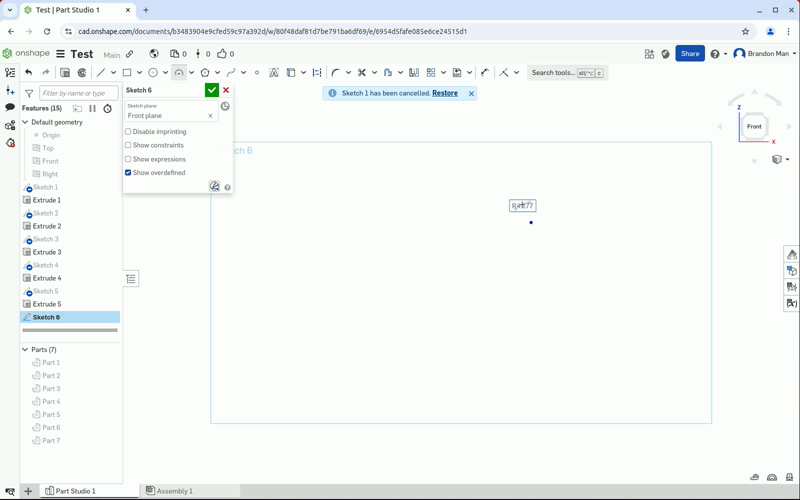
mouse_move(529, 202)
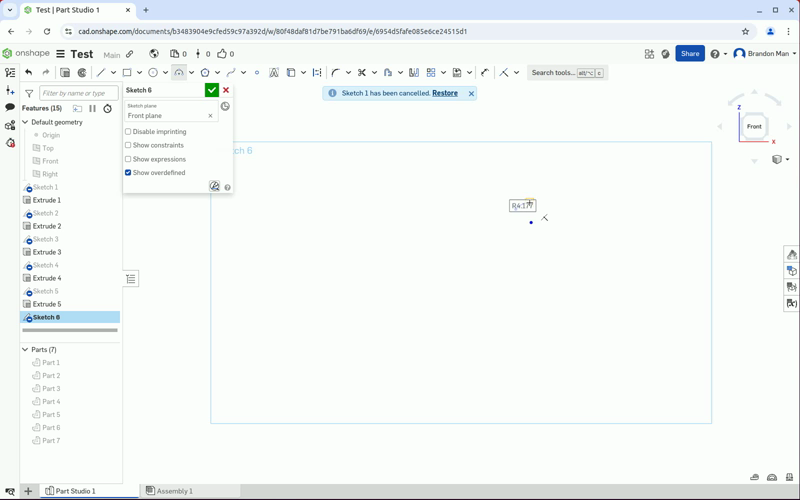
click(529, 202)
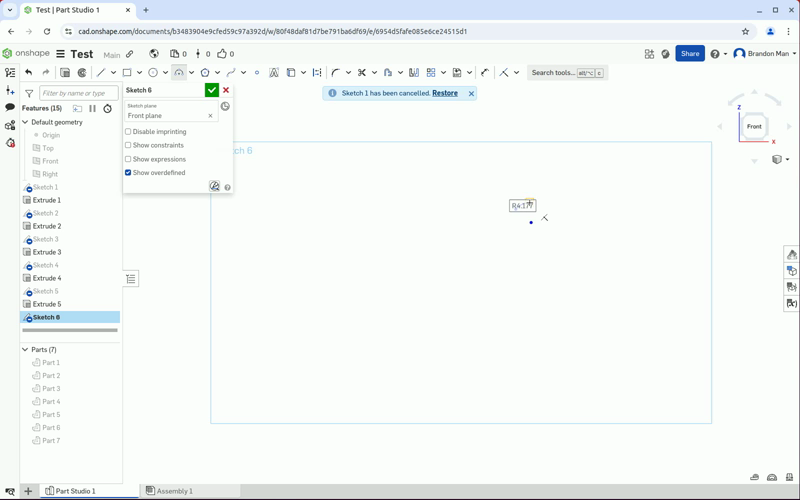
key_down(shift)
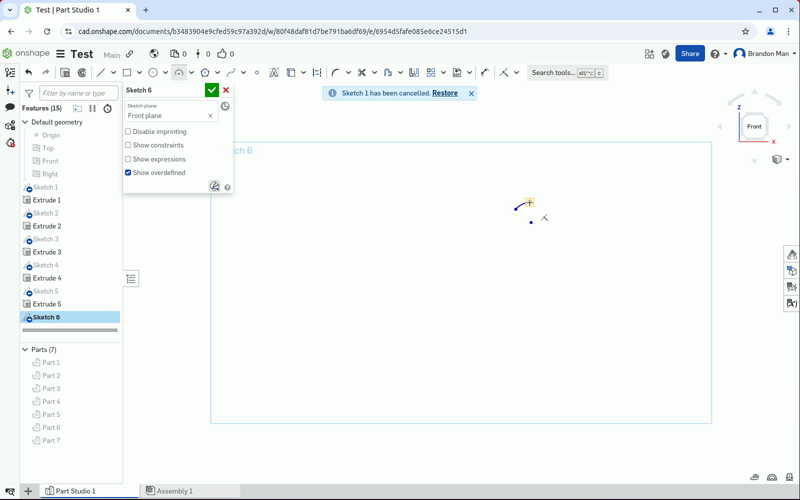
mouse_move(515, 195)
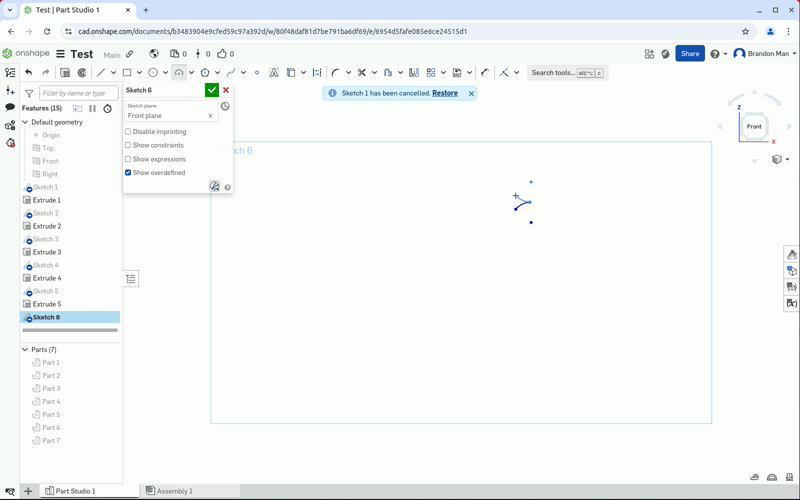
click(515, 195)
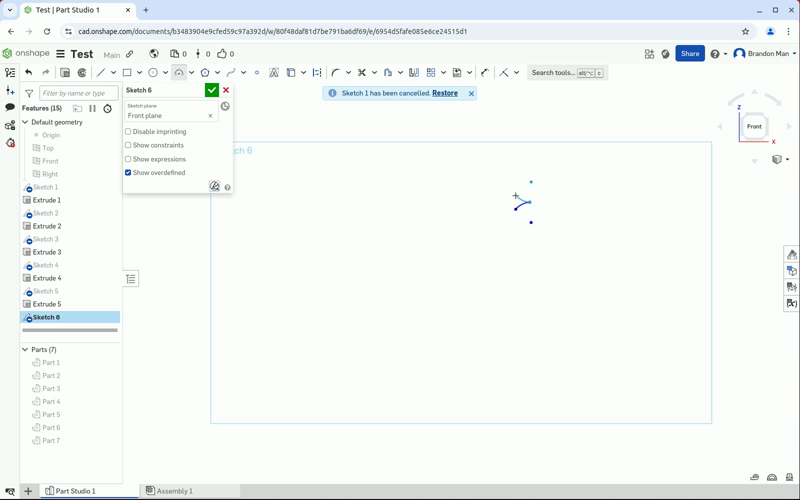
mouse_move(522, 200)
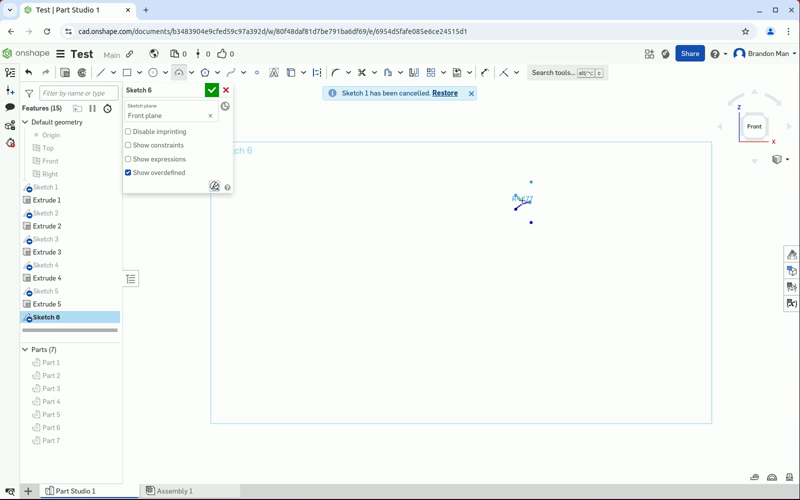
scroll(6)
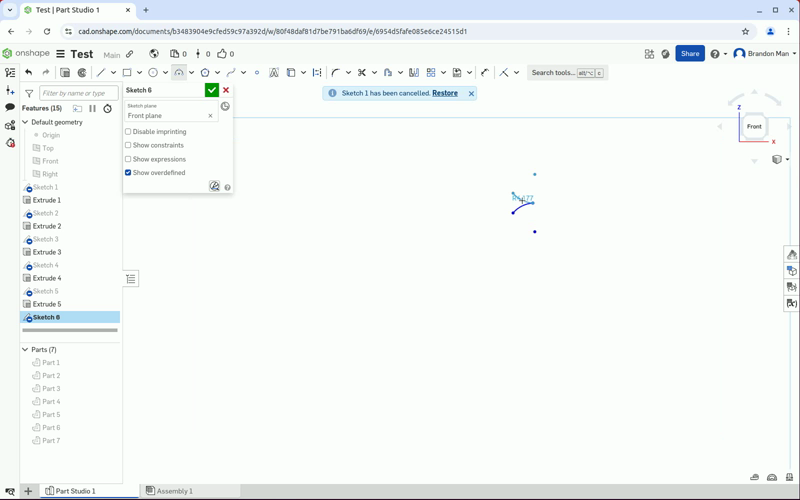
scroll(6)
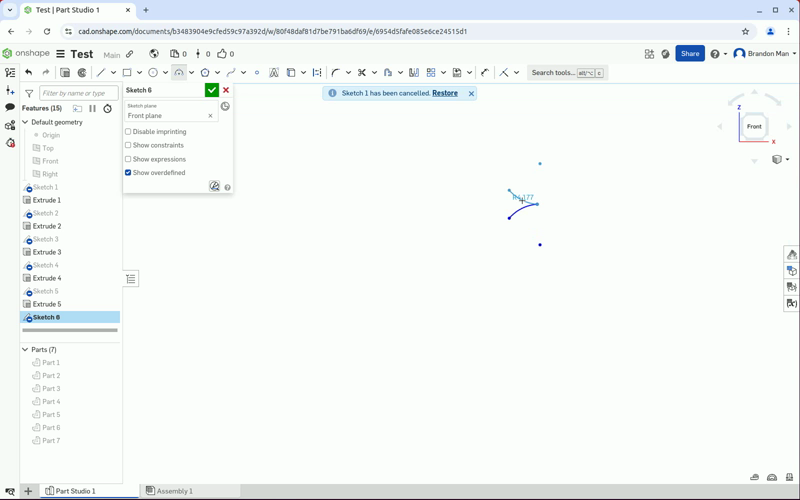
scroll(6)
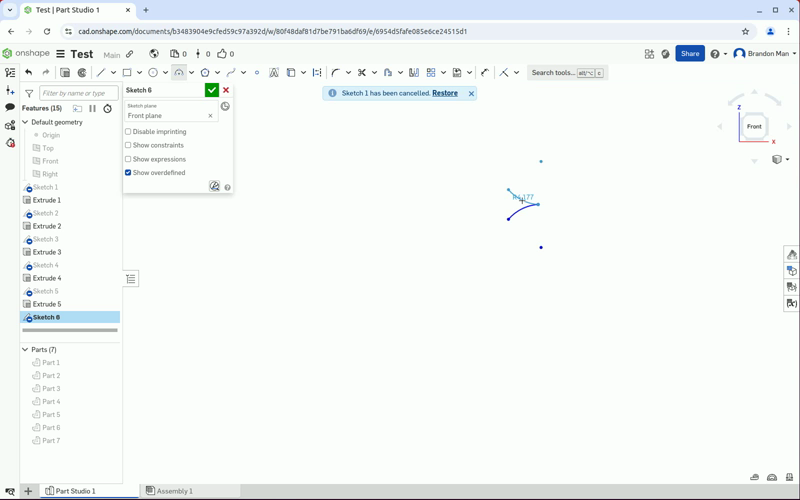
scroll(6)
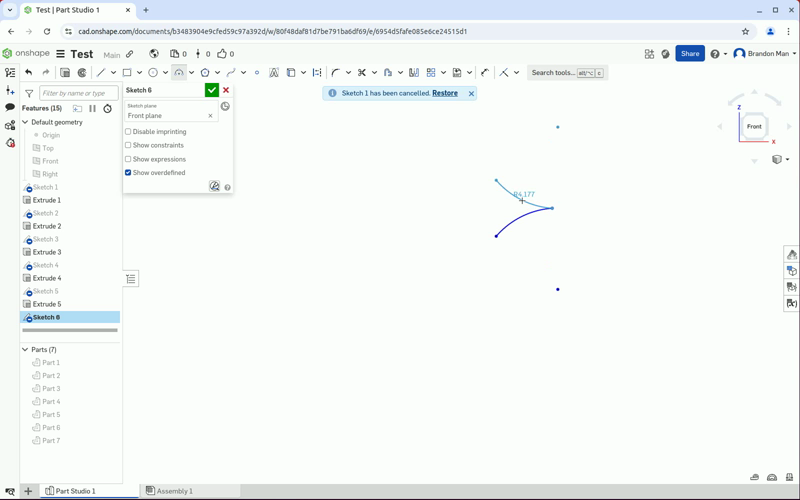
scroll(6)
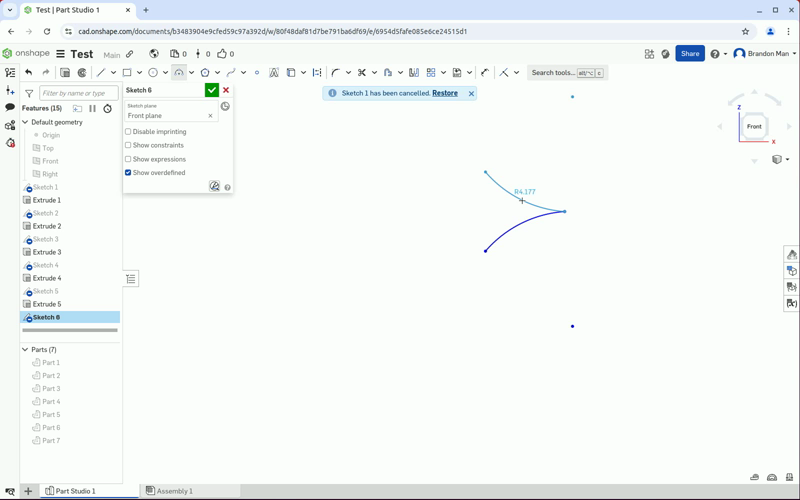
scroll(6)
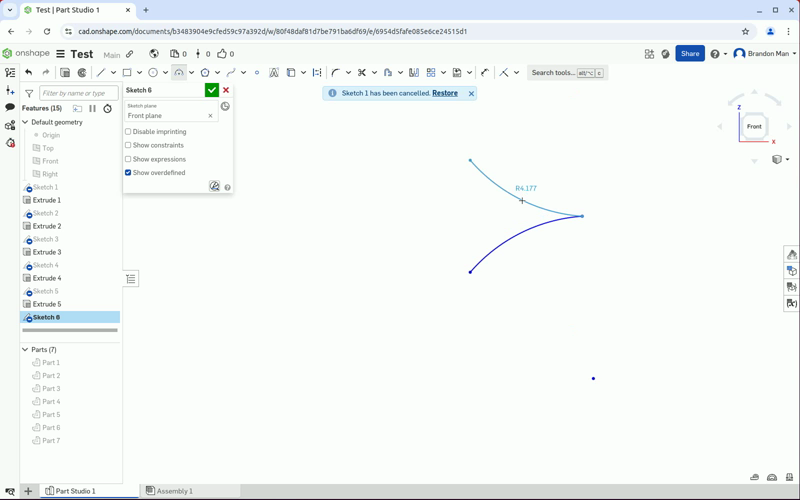
scroll(6)
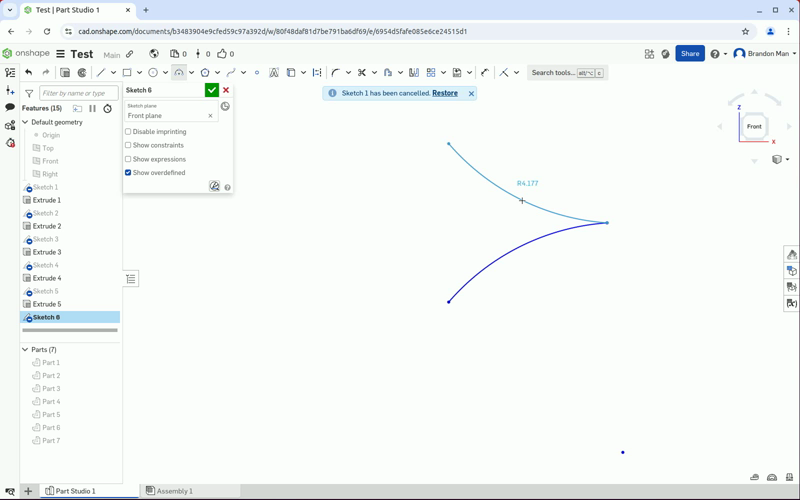
click(522, 200)
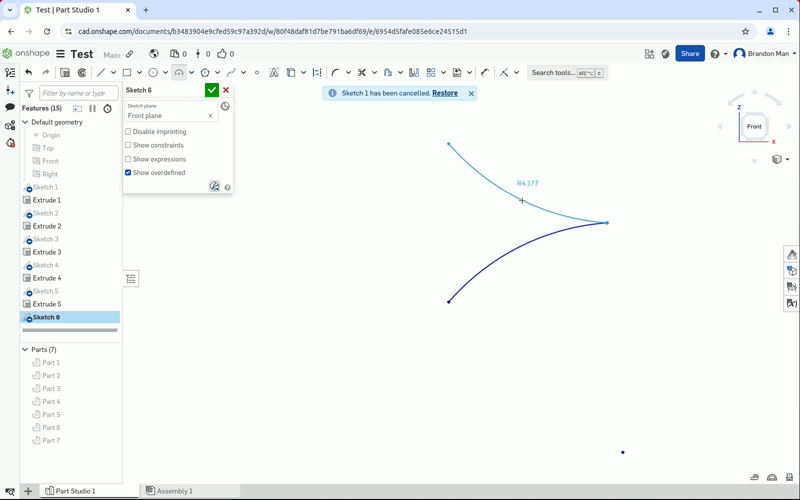
scroll(-6)
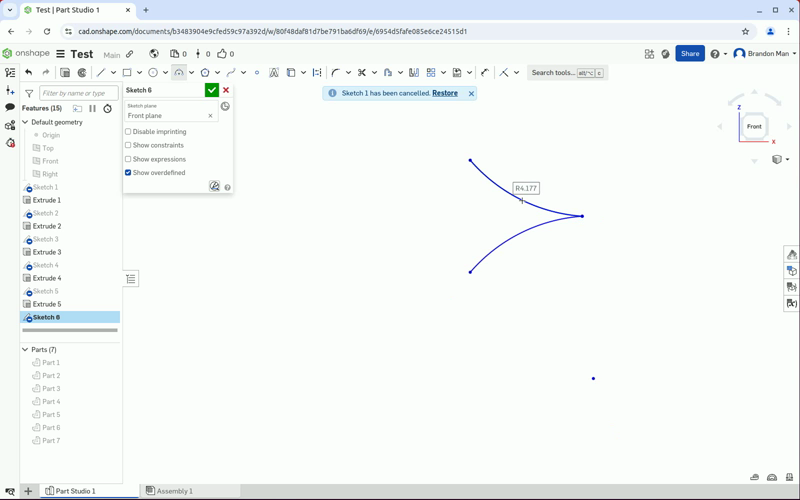
scroll(-6)
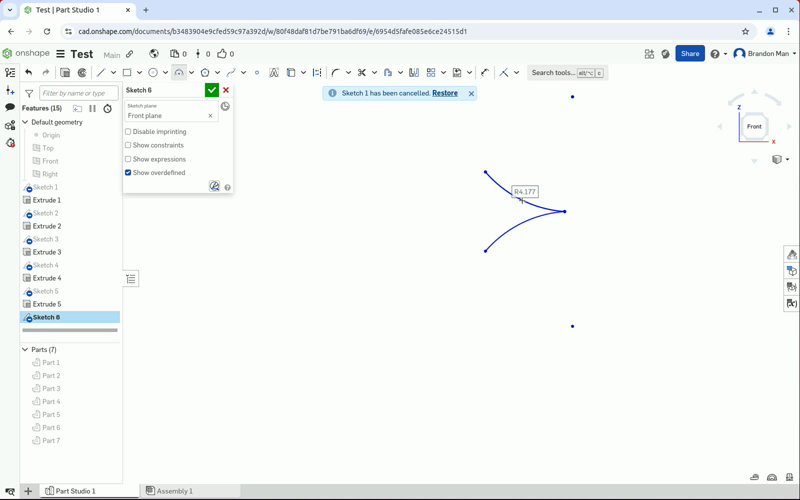
scroll(-6)
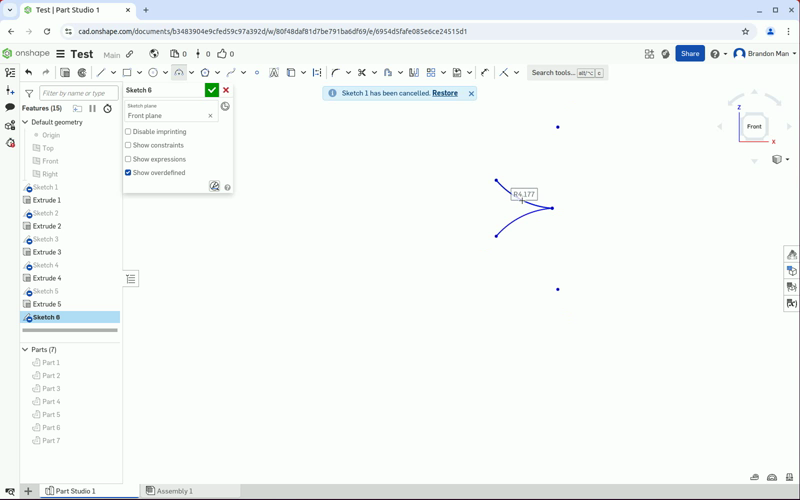
scroll(-6)
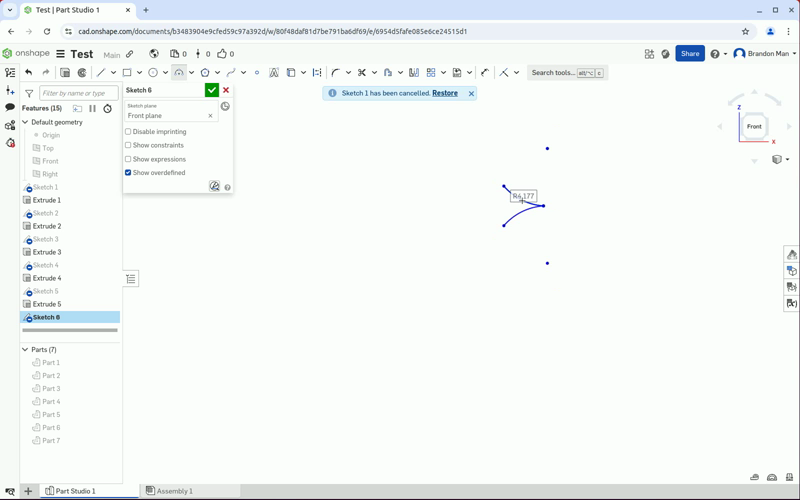
scroll(-6)
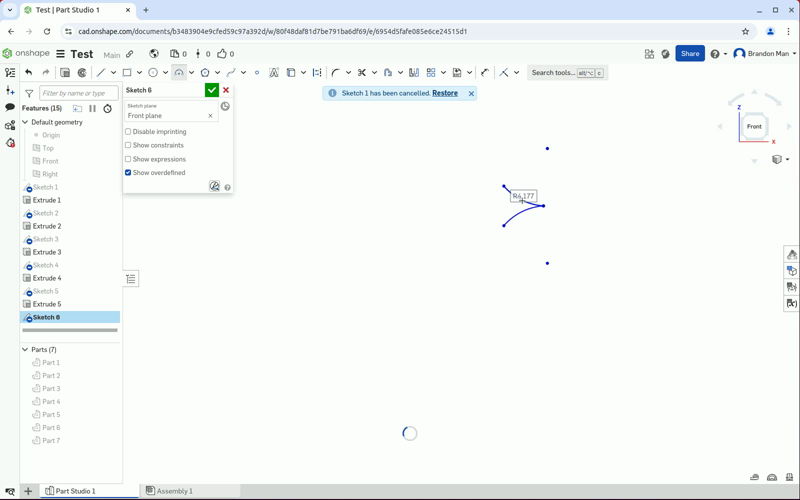
scroll(-6)
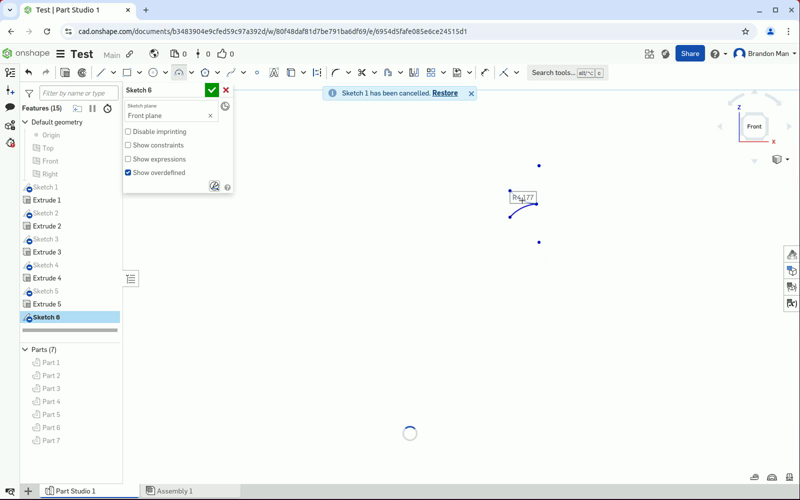
scroll(-6)
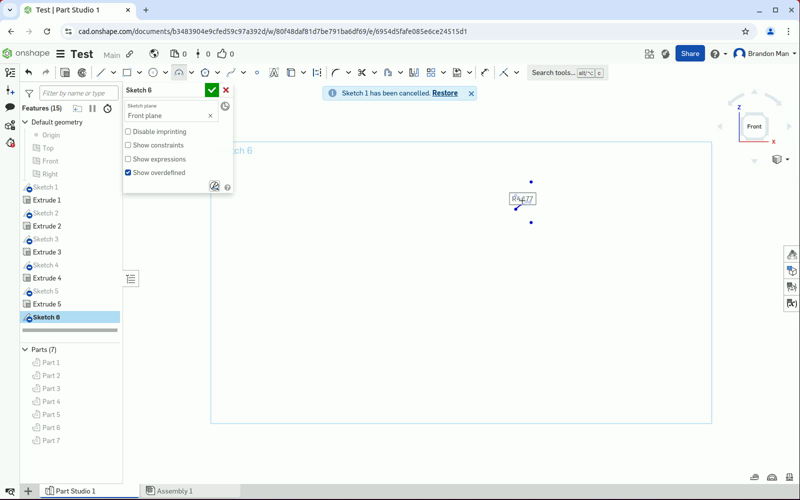
key_up(shift)
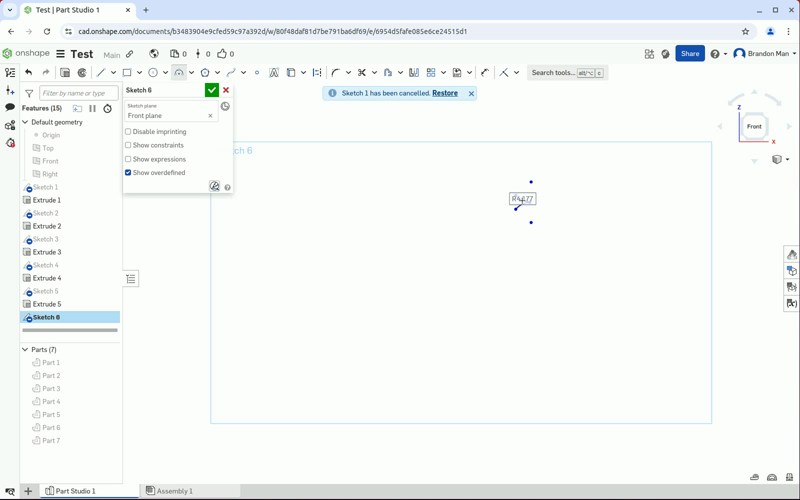
key(esc)
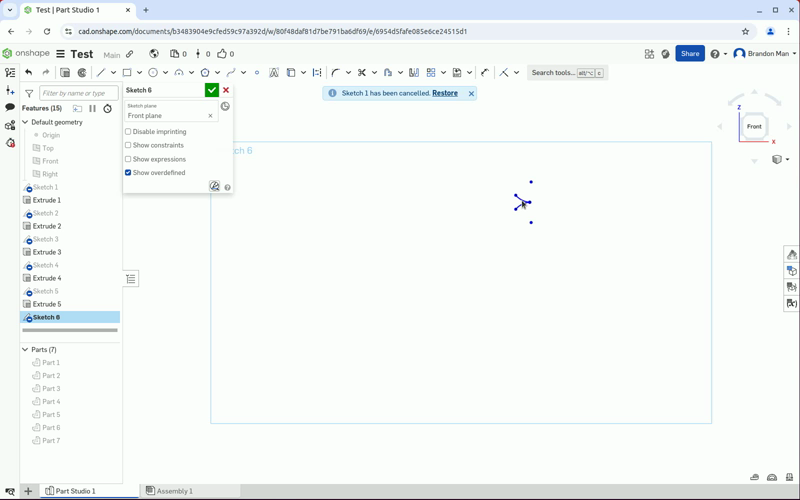
key(l)
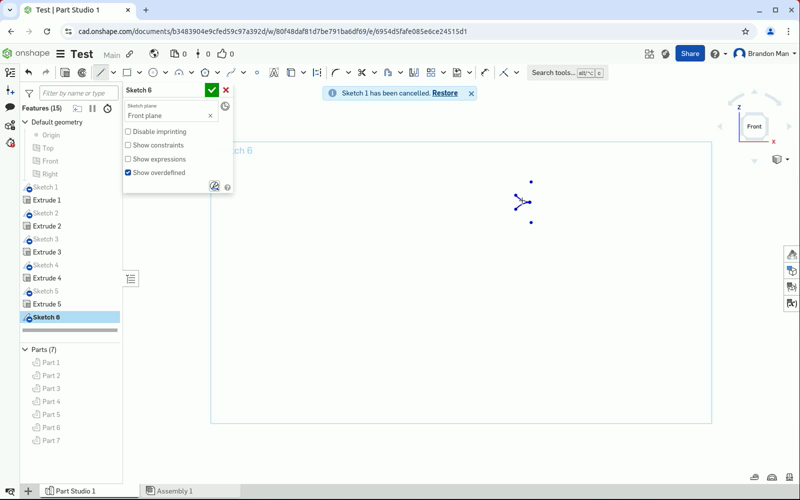
mouse_move(515, 195)
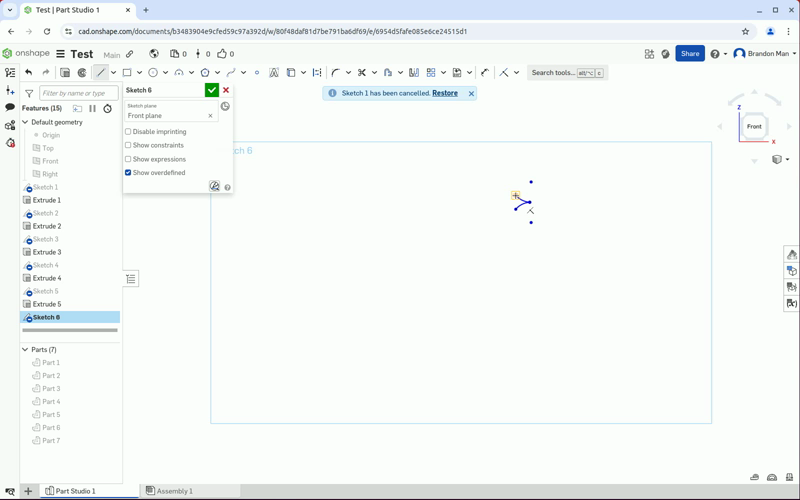
click(515, 195)
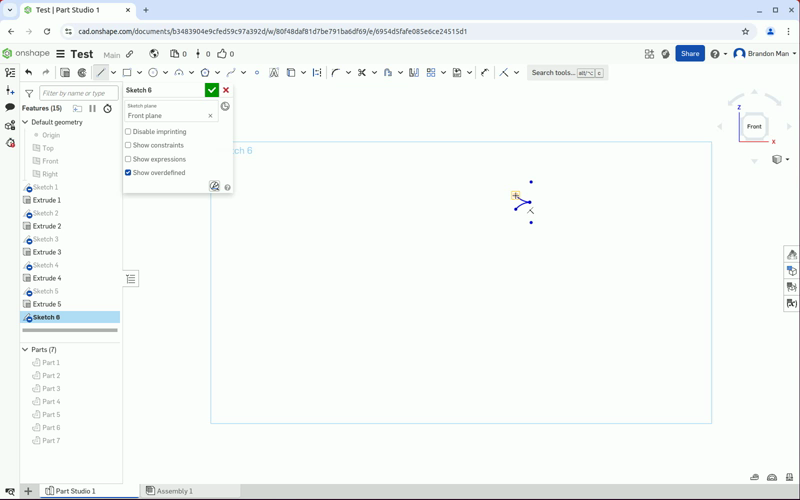
mouse_move(545, 195)
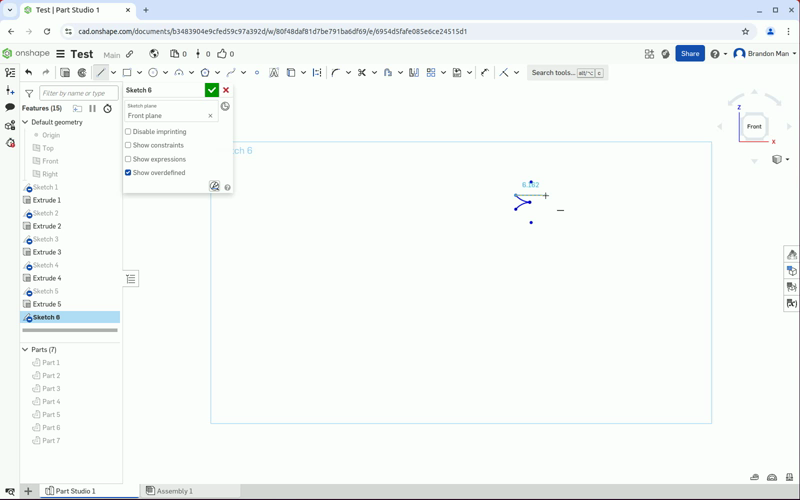
key_down(shift)
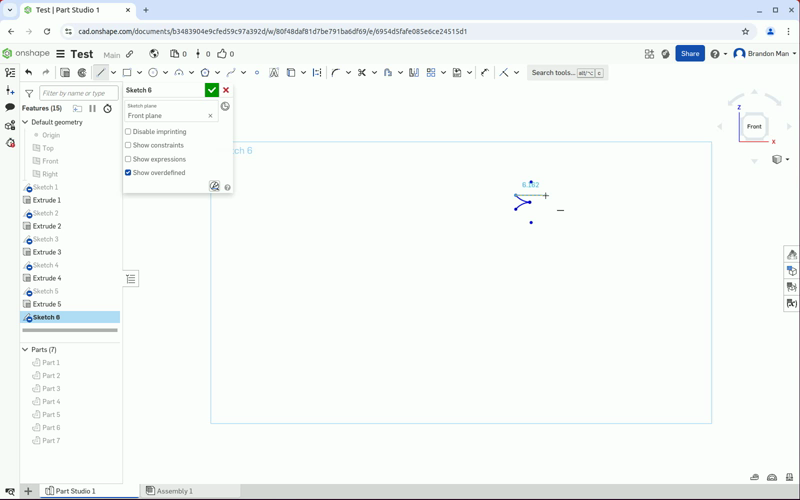
mouse_move(515, 209)
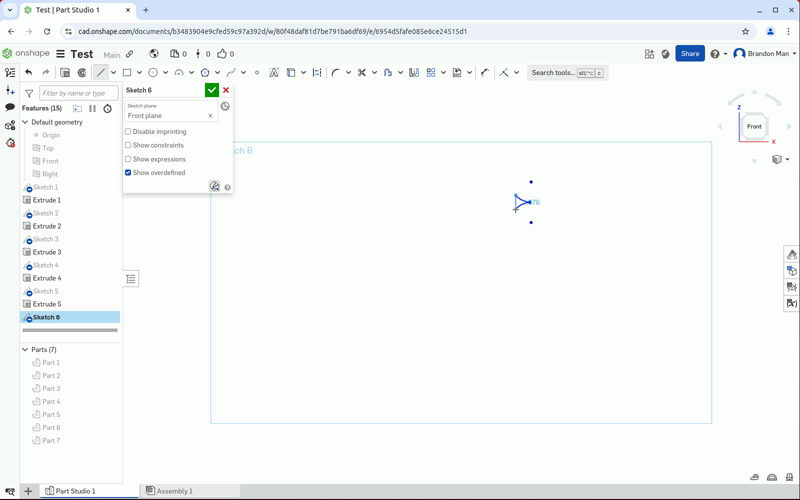
key_up(shift)
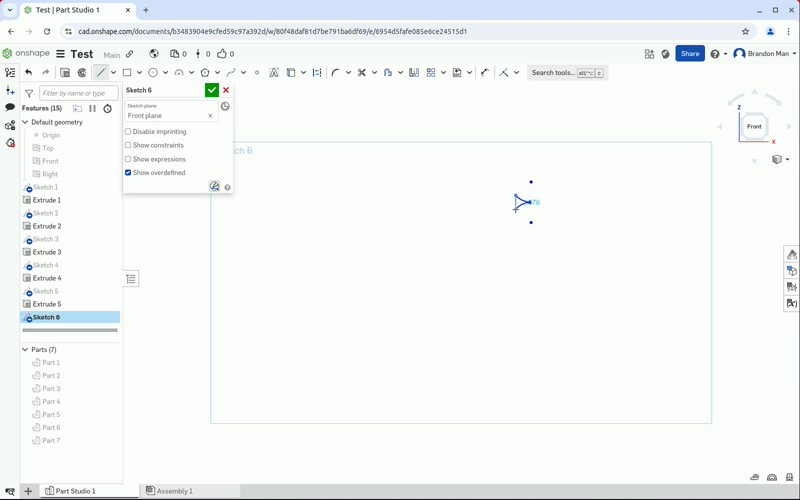
click(515, 209)
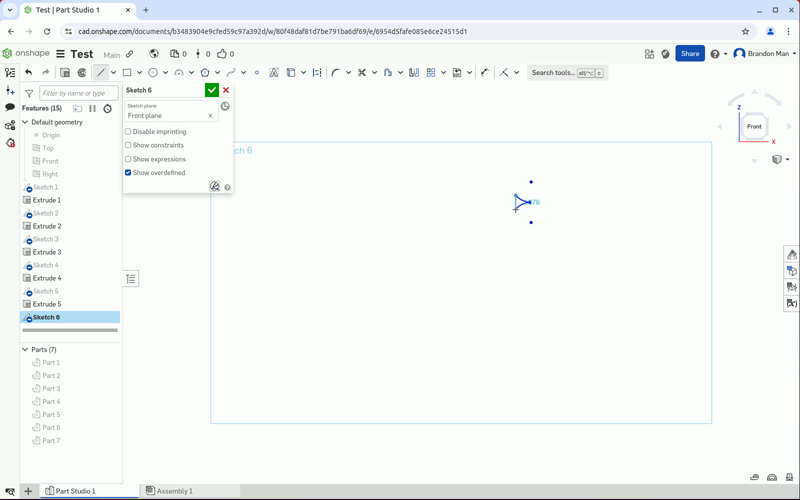
key(esc)
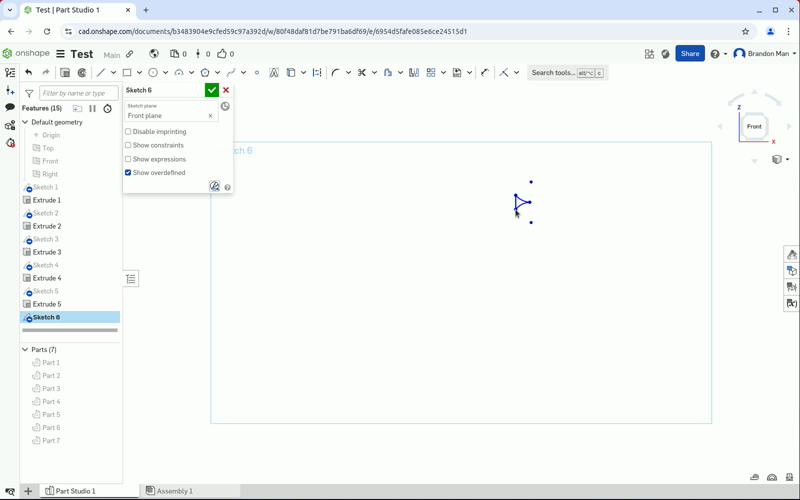
mouse_move(521, 204)
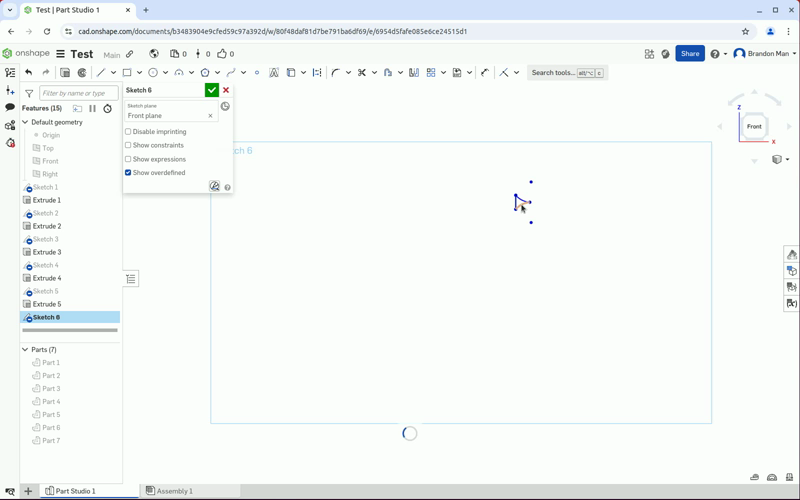
scroll(6)
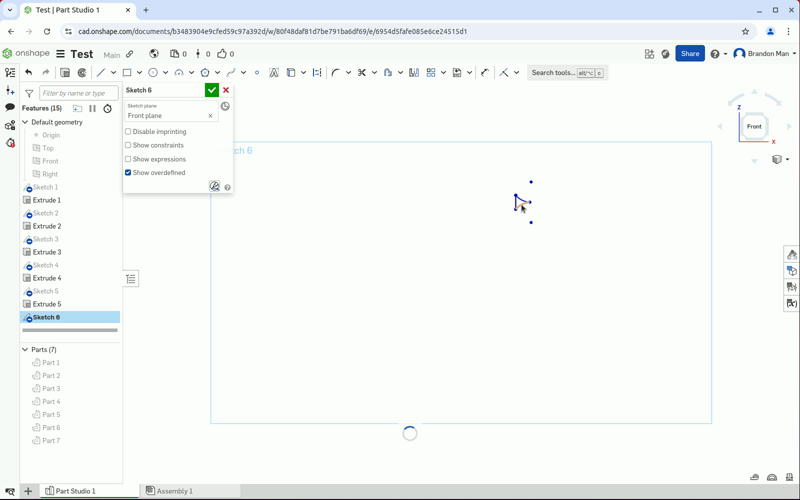
scroll(6)
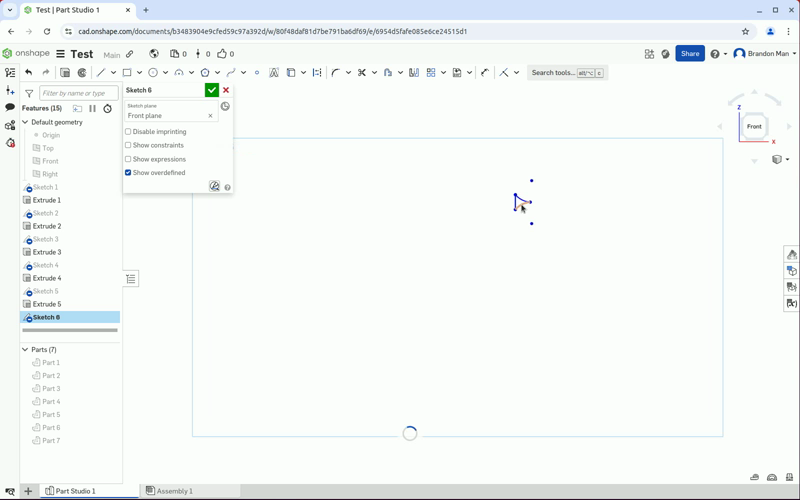
scroll(6)
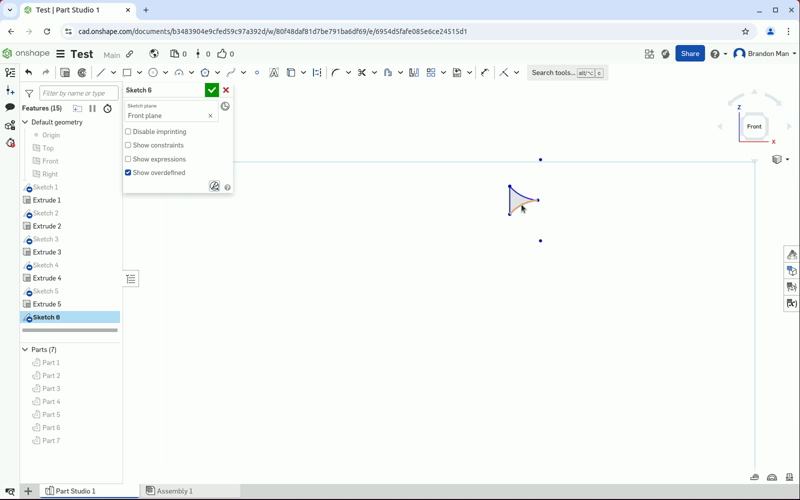
scroll(6)
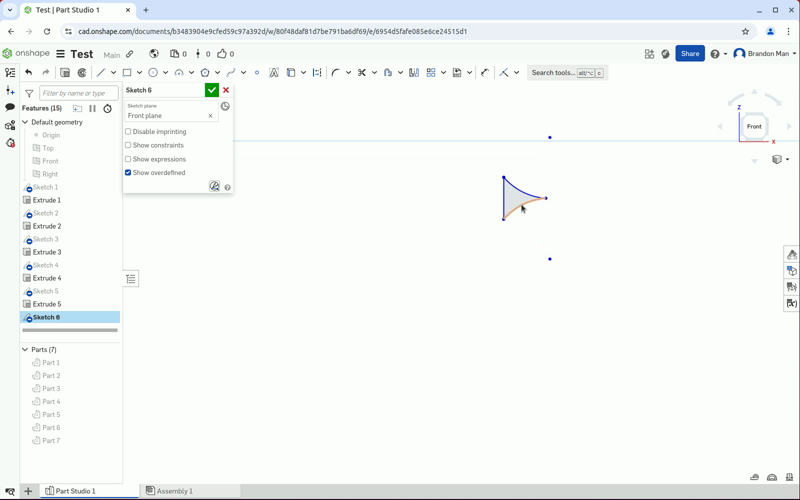
scroll(6)
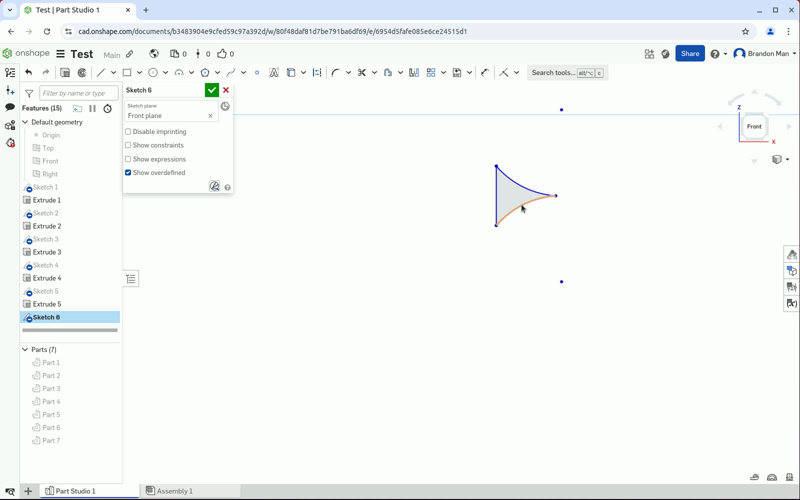
scroll(6)
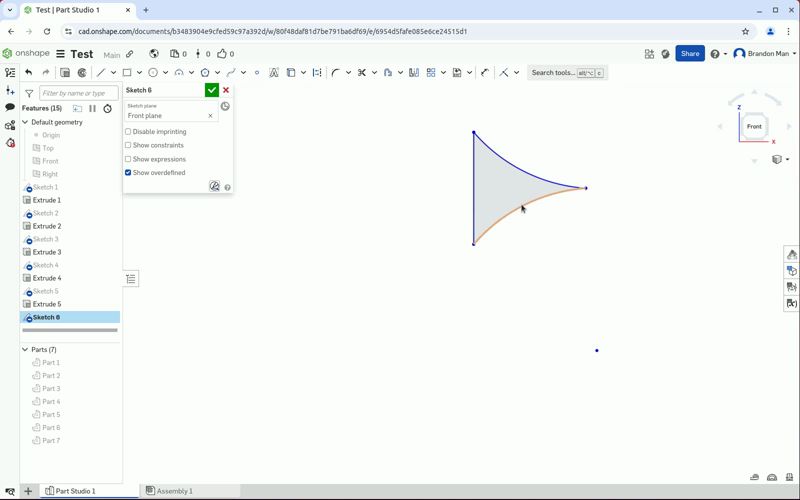
scroll(6)
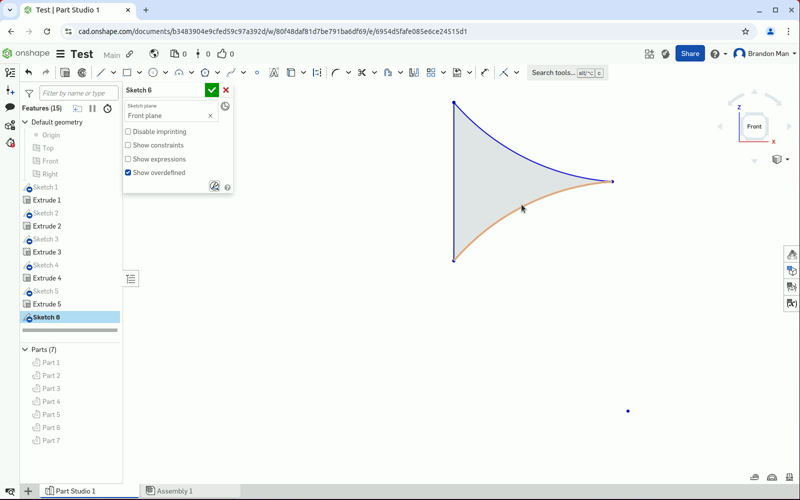
click(521, 204)
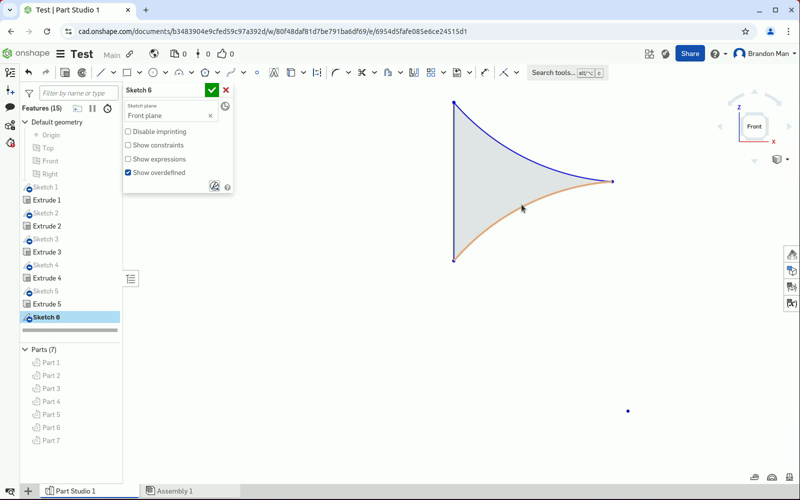
scroll(-6)
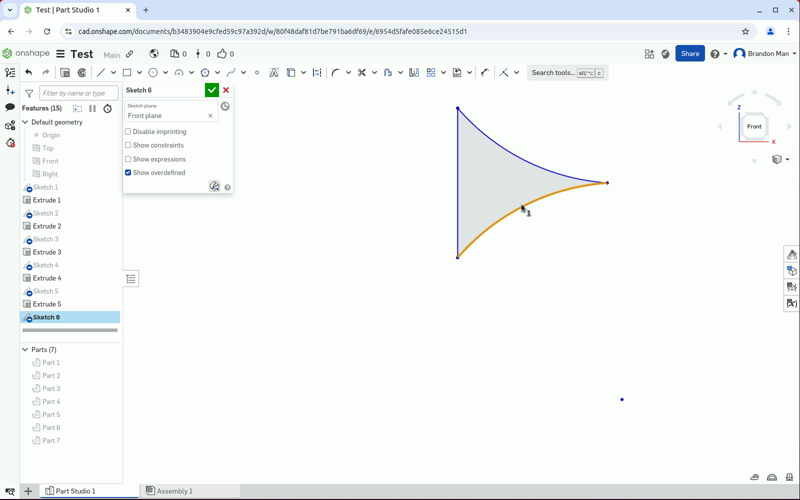
scroll(-6)
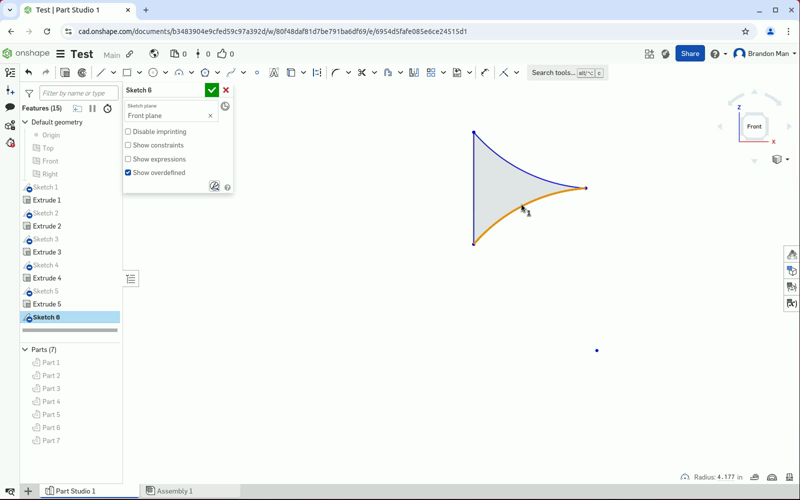
scroll(-6)
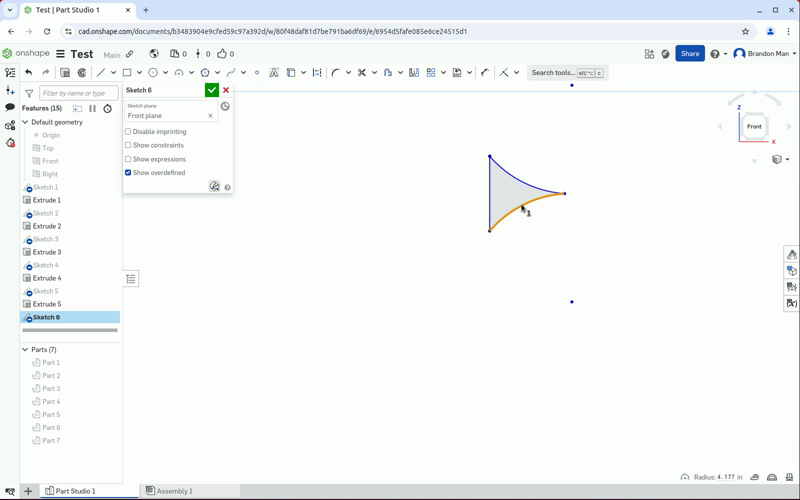
scroll(-6)
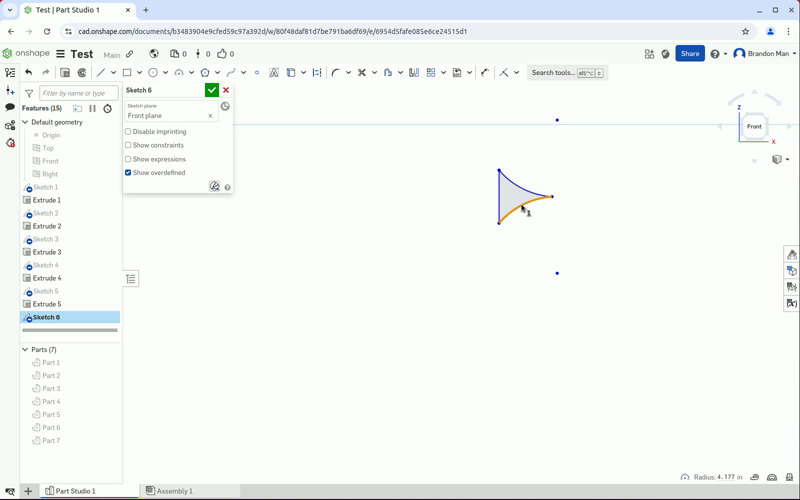
scroll(-6)
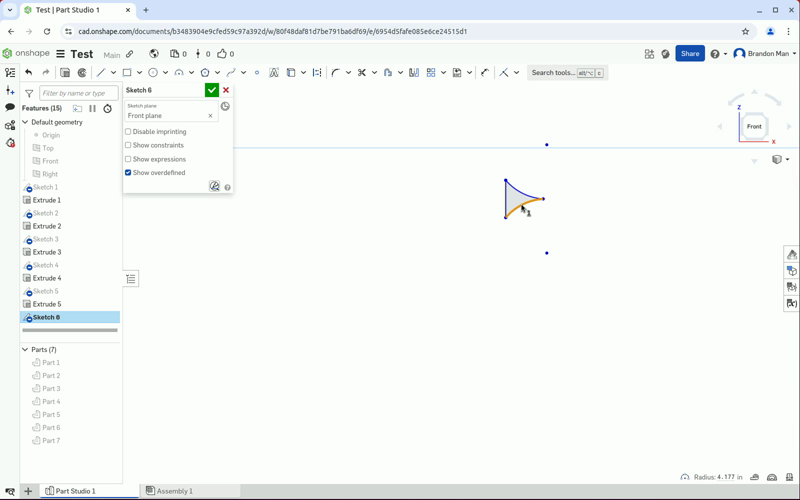
scroll(-6)
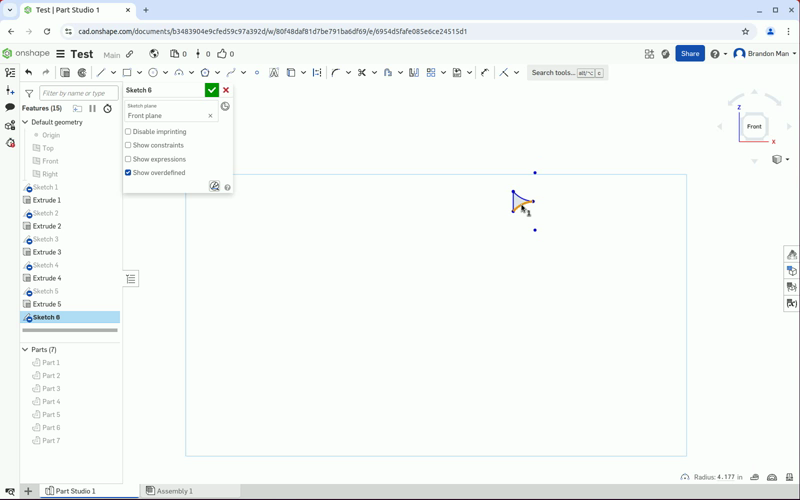
scroll(-6)
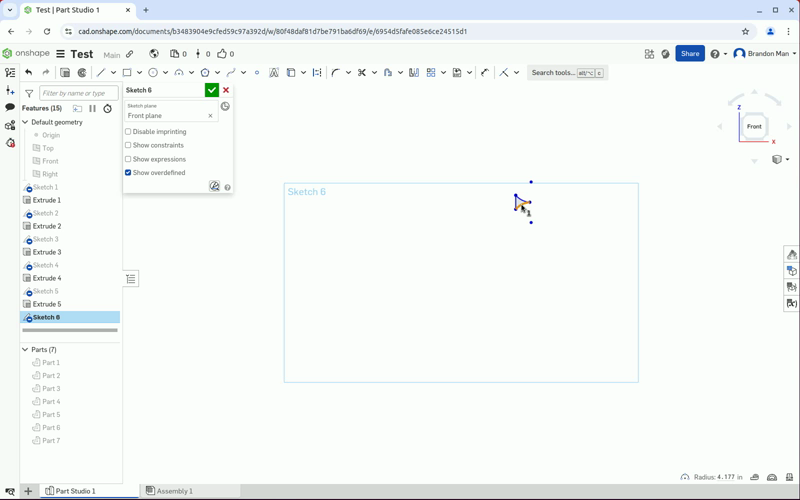
mouse_move(73, 352)
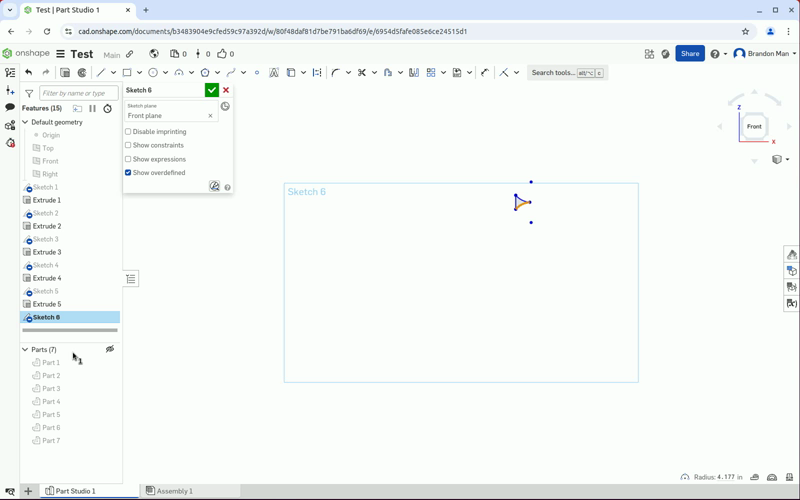
key(shift+y)
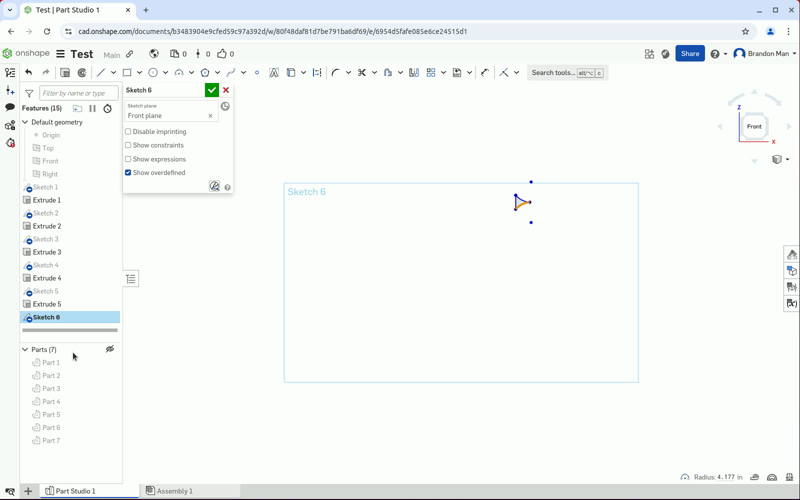
key(shift+e)
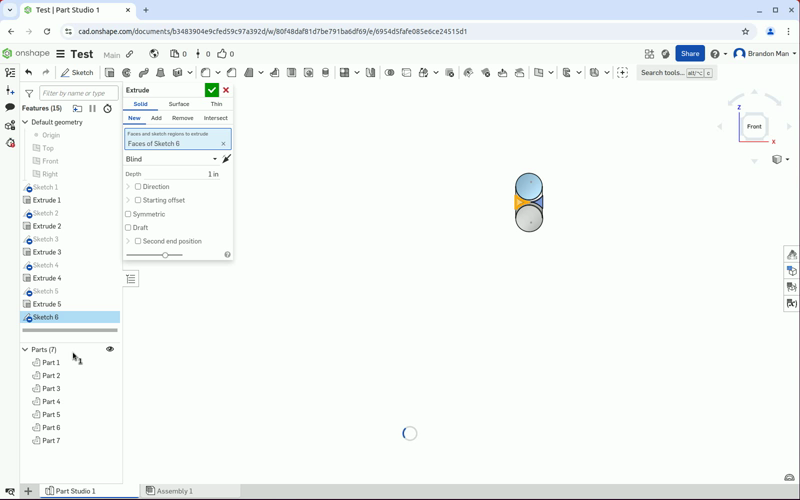
mouse_move(143, 106)
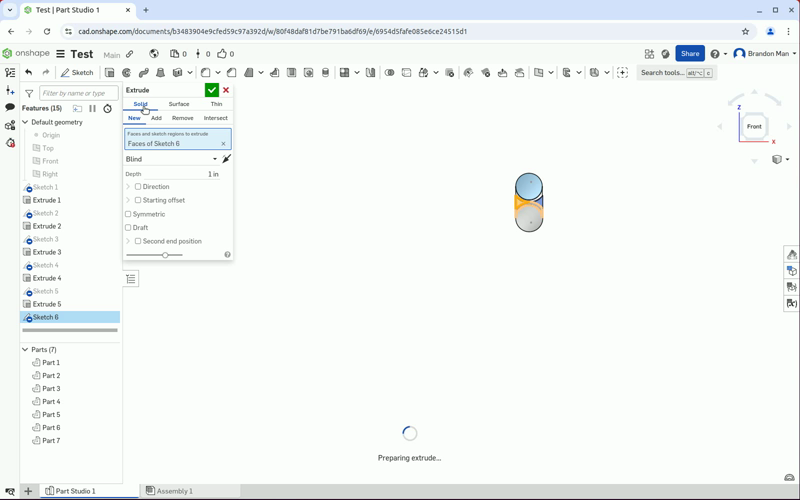
click(143, 106)
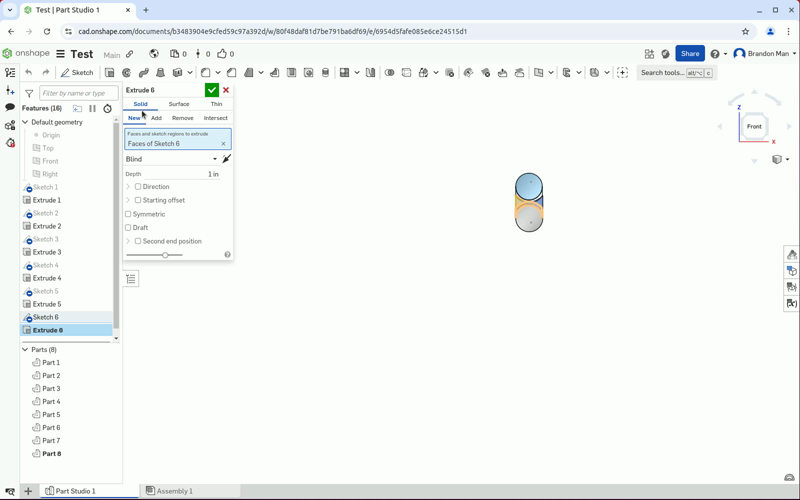
mouse_move(137, 120)
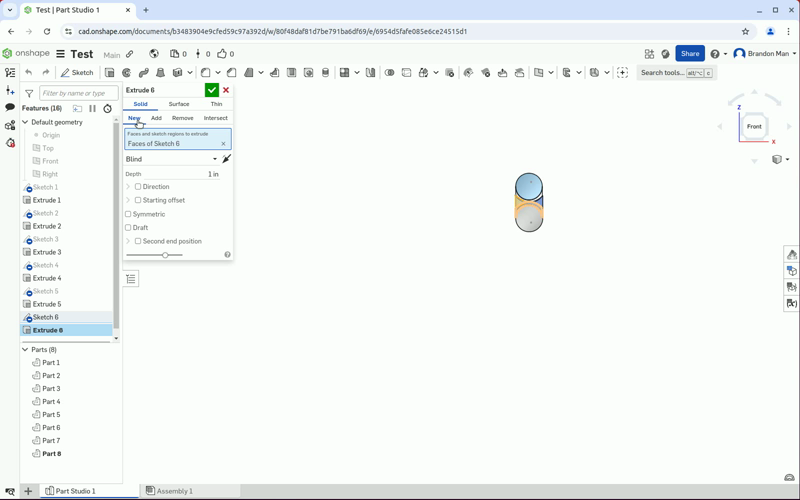
click(137, 120)
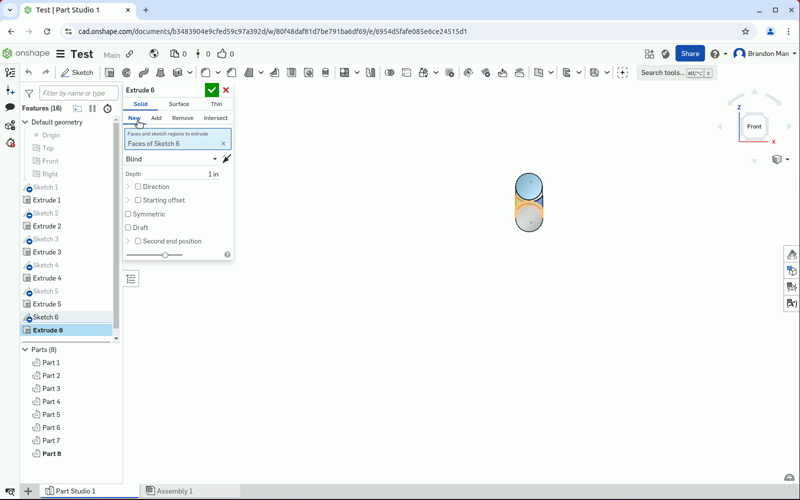
key(tab, 4)
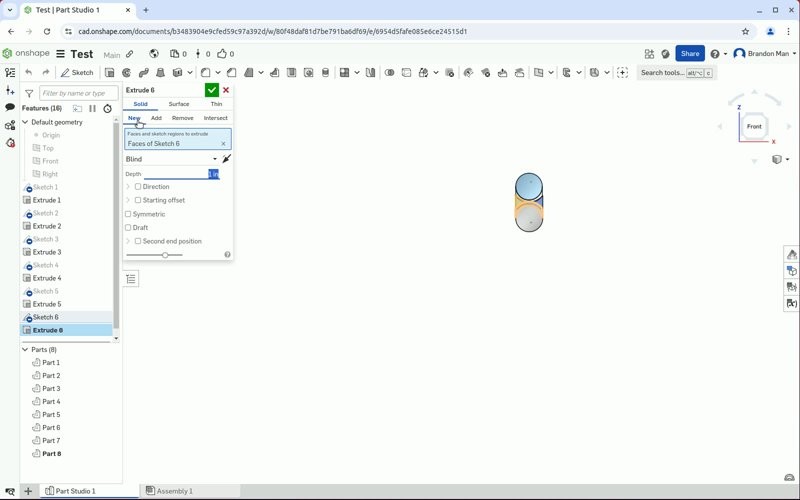
text(22.145)
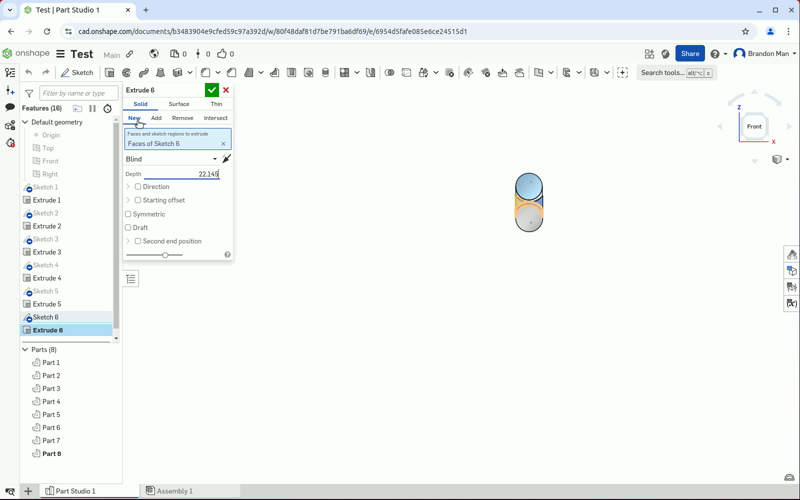
key(enter)
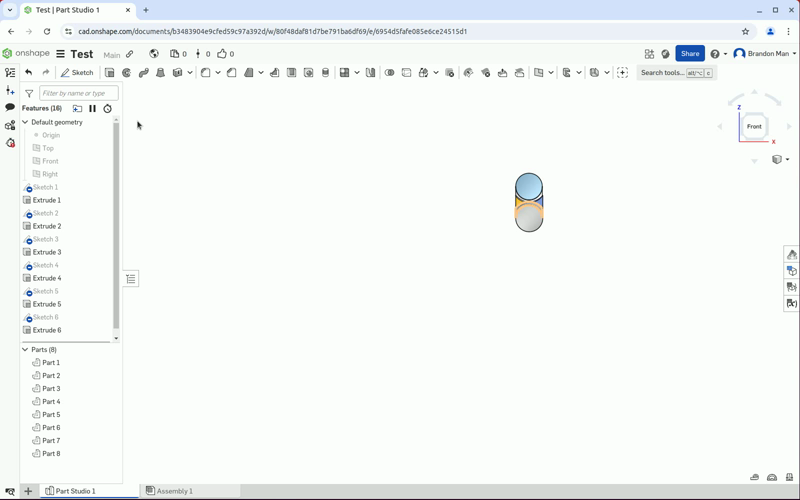
key(shift+h)
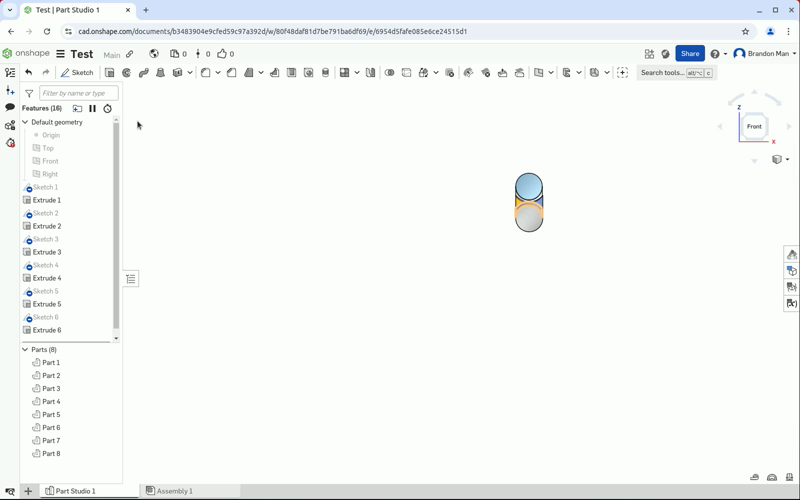
key(shift+h)
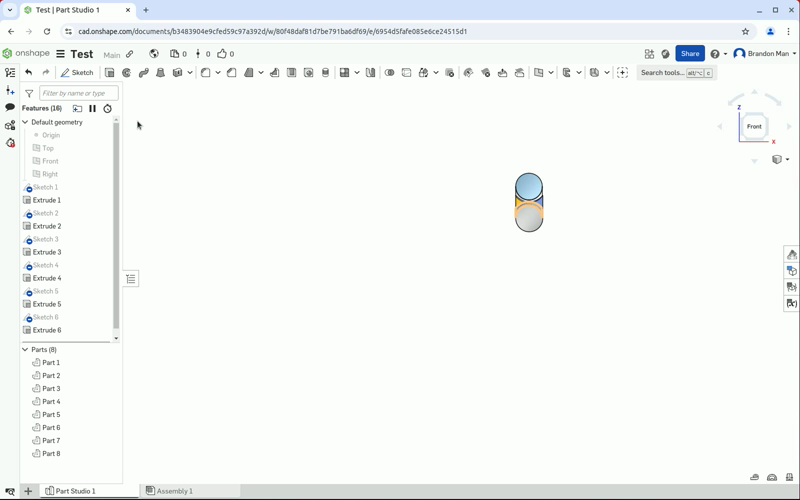
key(shift+7)
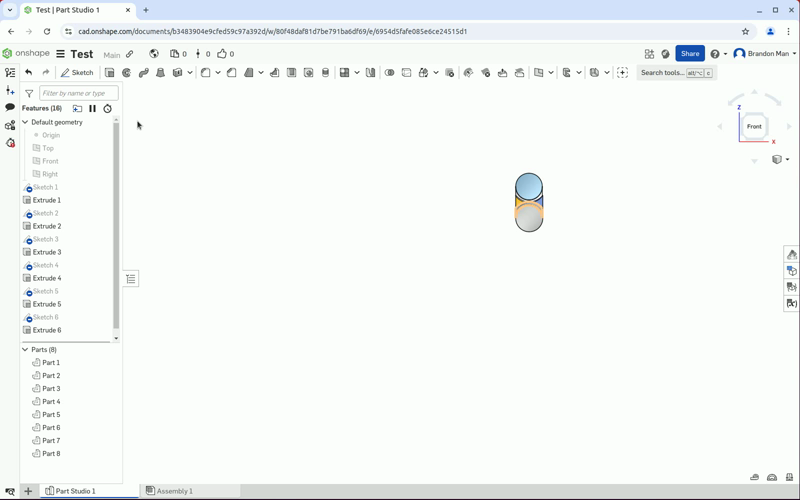
key(left, 2)
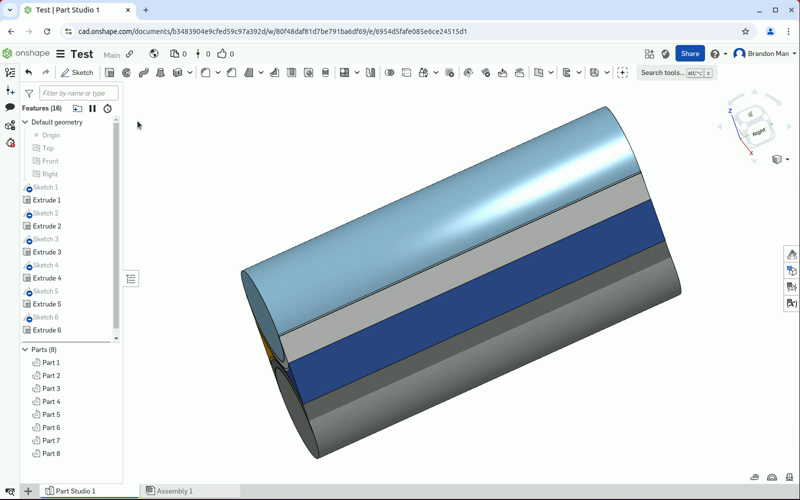
key(down, 2)
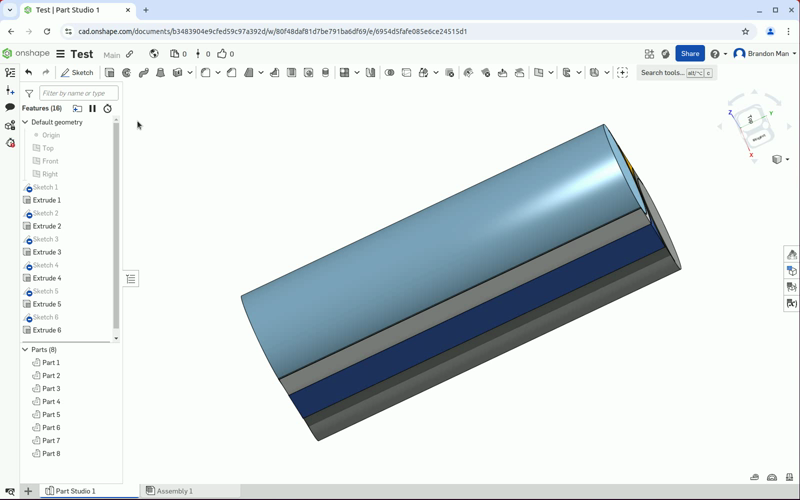
key(up, 2)
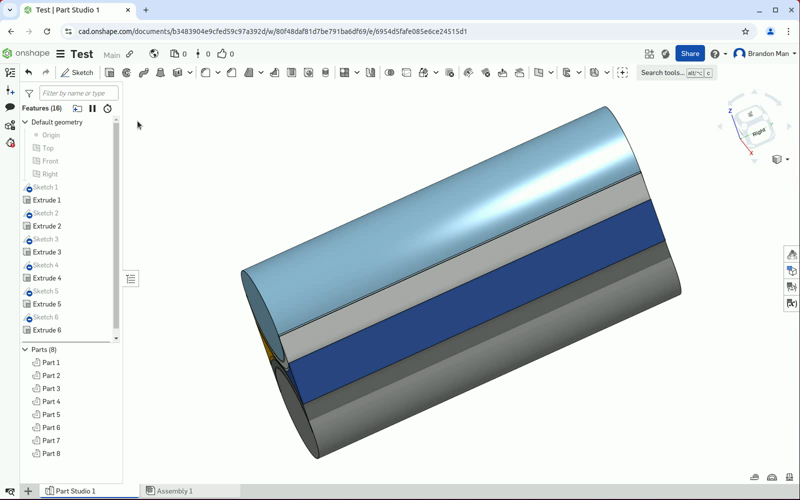
key(right, 2)
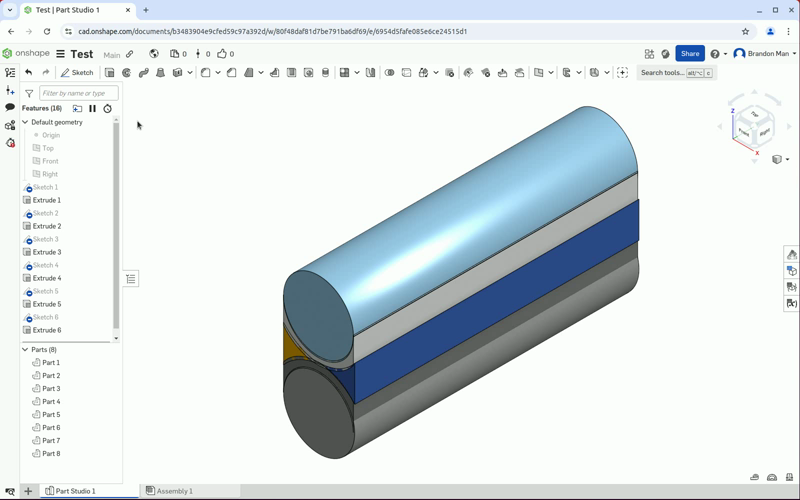
mouse_move(69, 189)
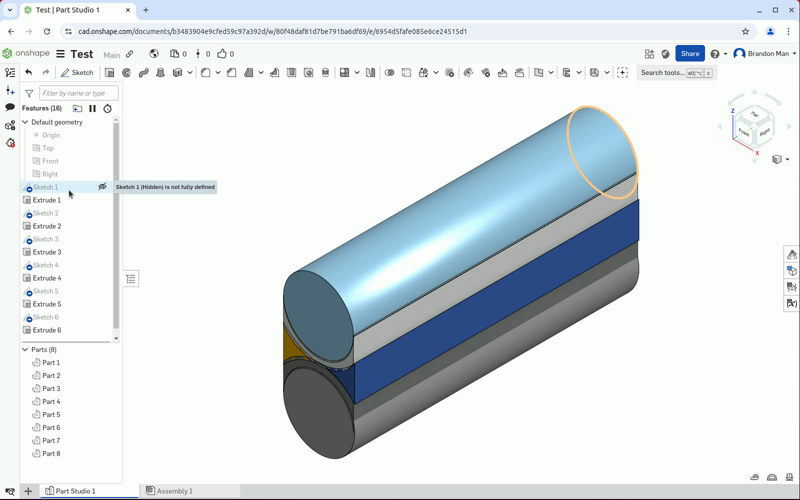
click(69, 189)